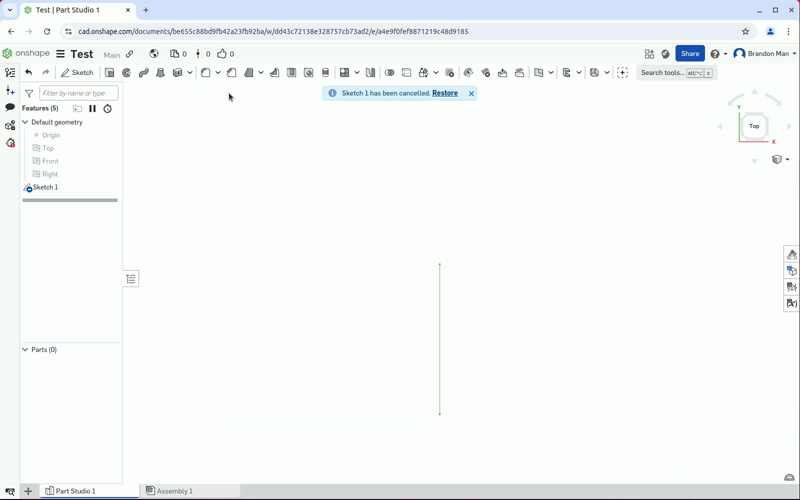
key(shift+h)
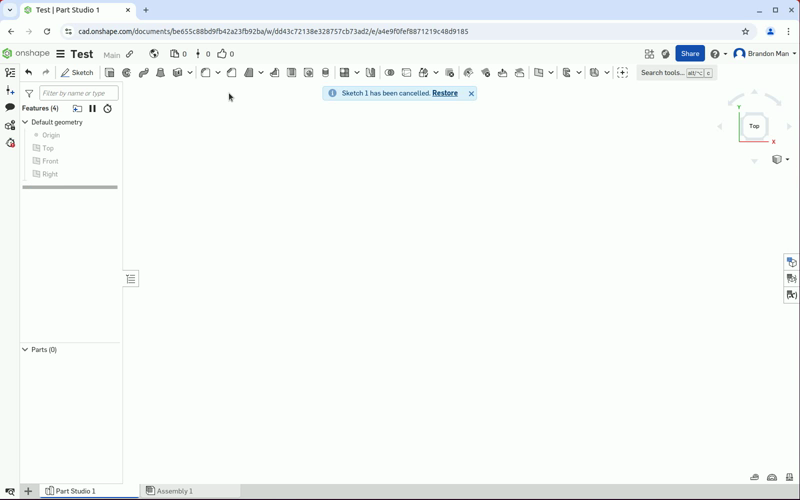
mouse_move(73, 352)
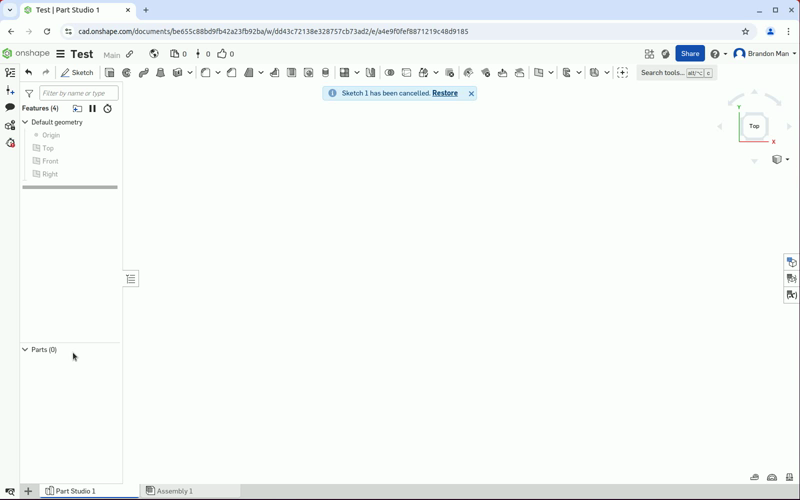
key(y)
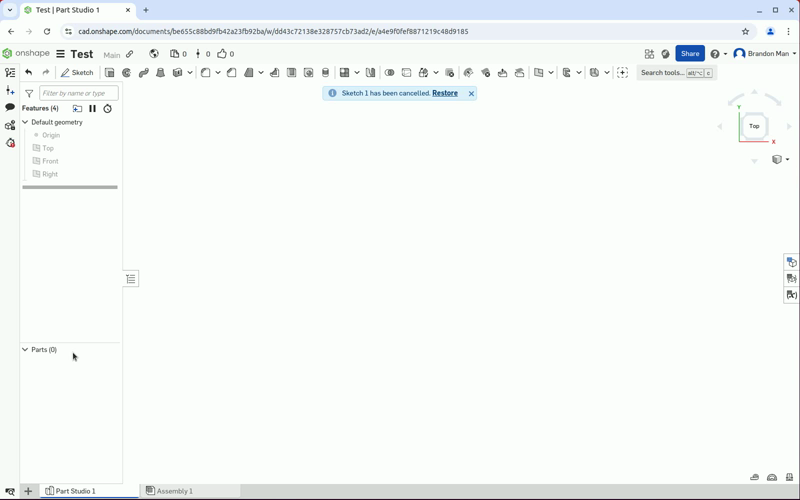
key(shift+p)
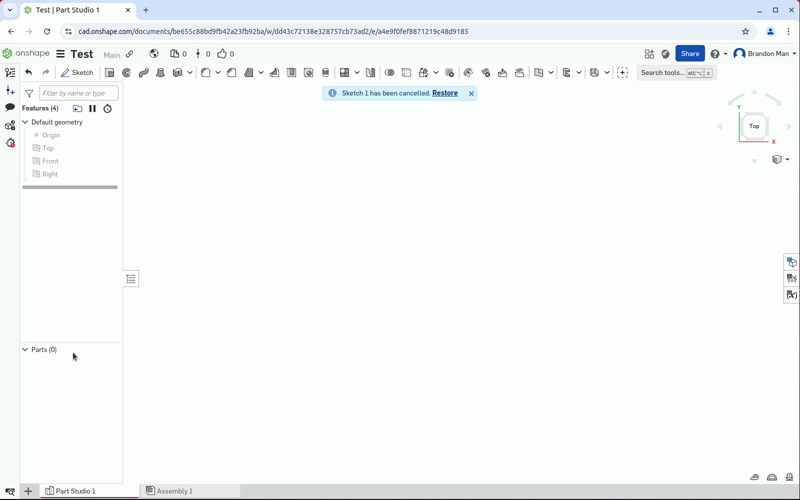
key(space)
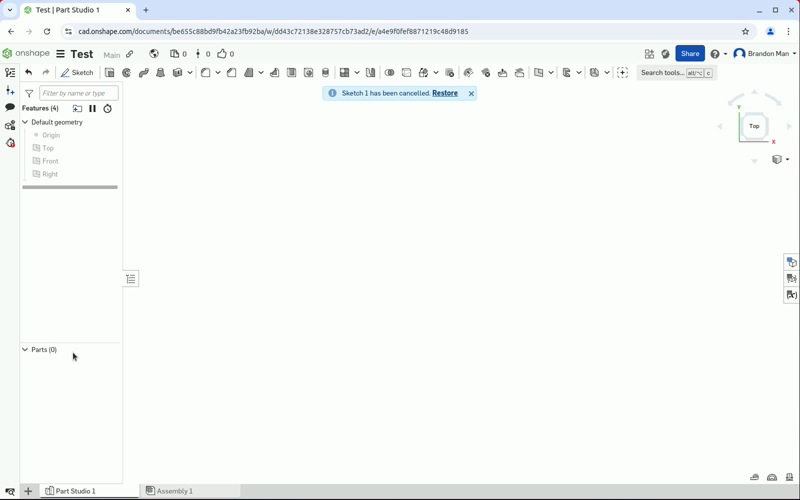
key_down(shift)
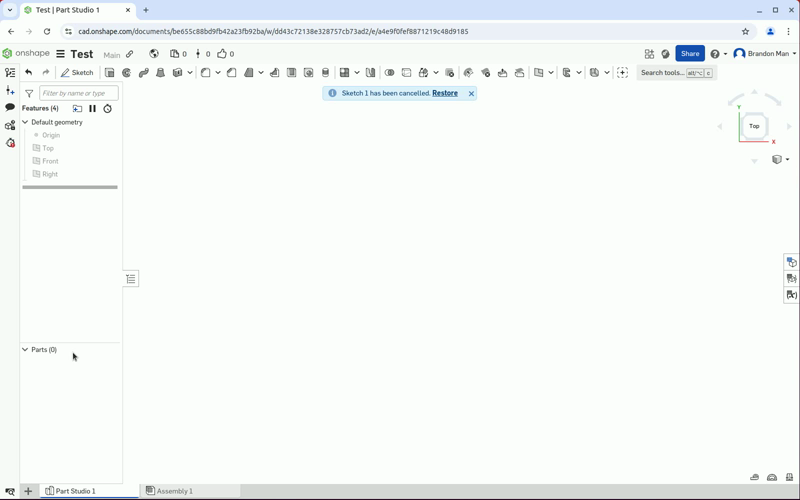
key(up)
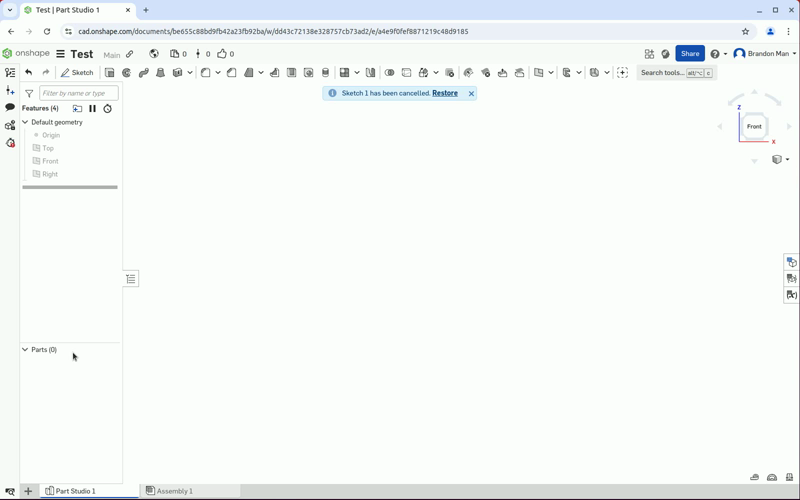
key_up(shift)
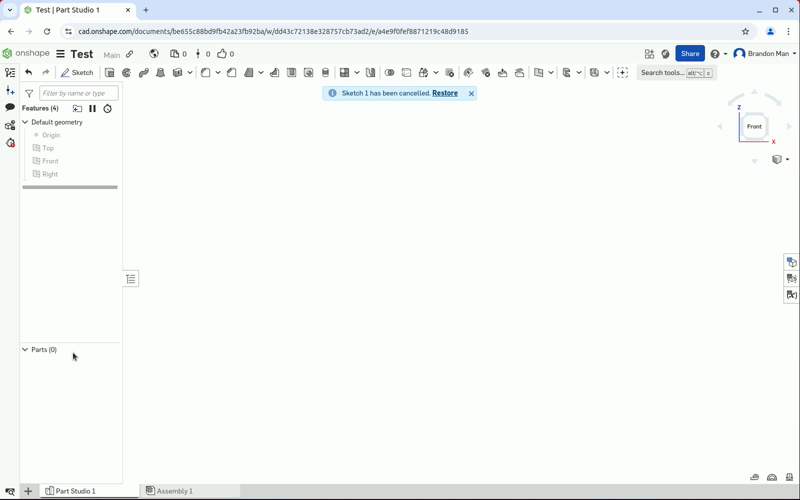
mouse_move(73, 352)
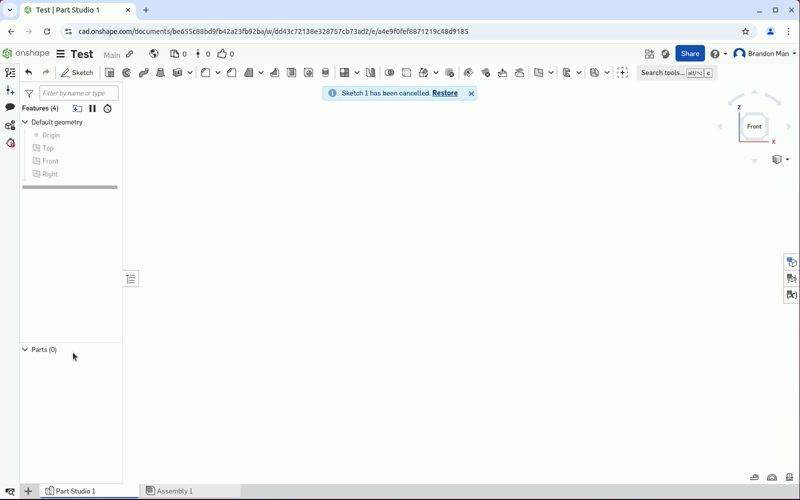
key(shift+y)
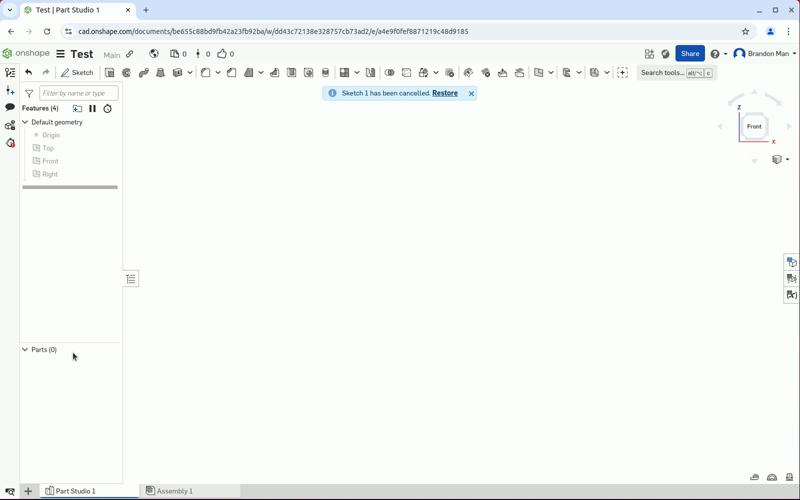
key(shift+s)
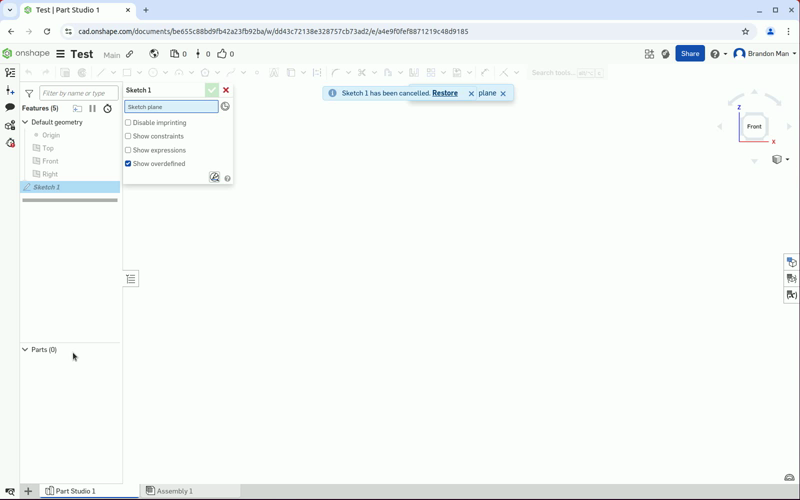
mouse_move(73, 163)
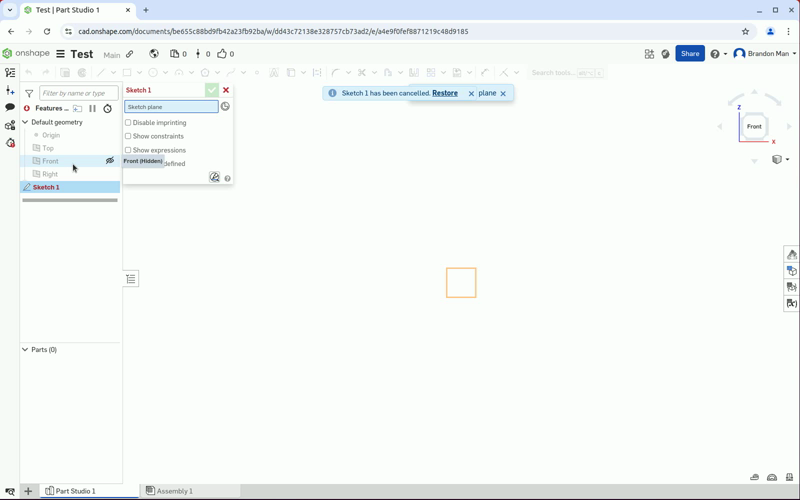
click(73, 163)
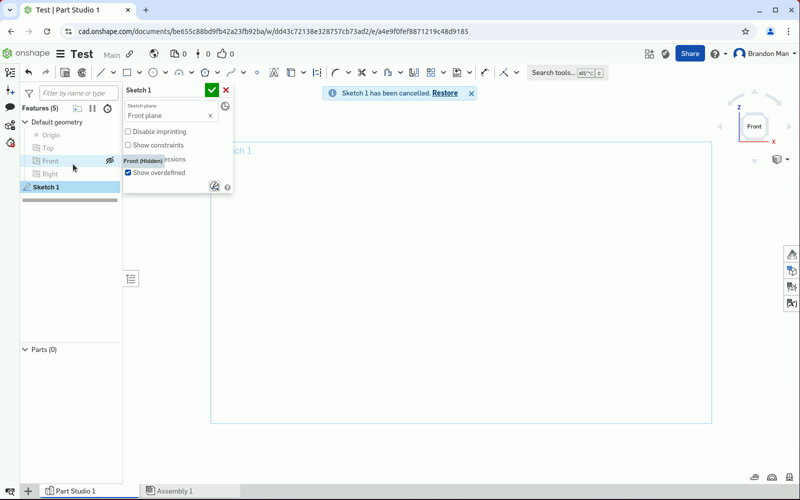
mouse_move(73, 352)
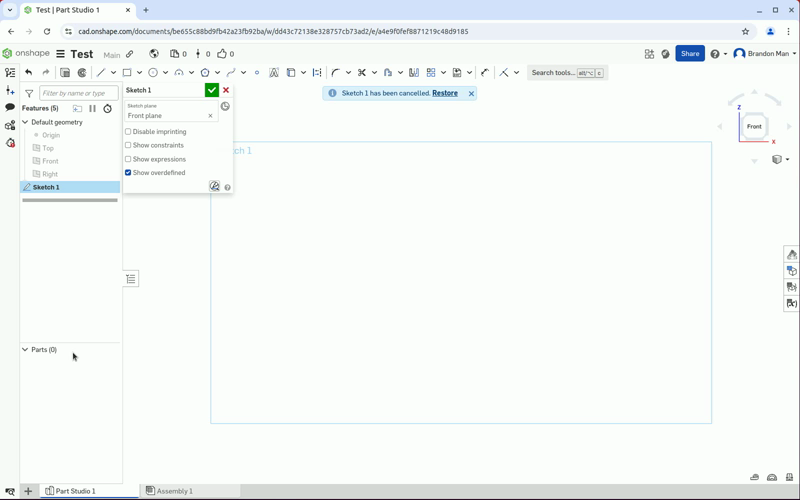
key(y)
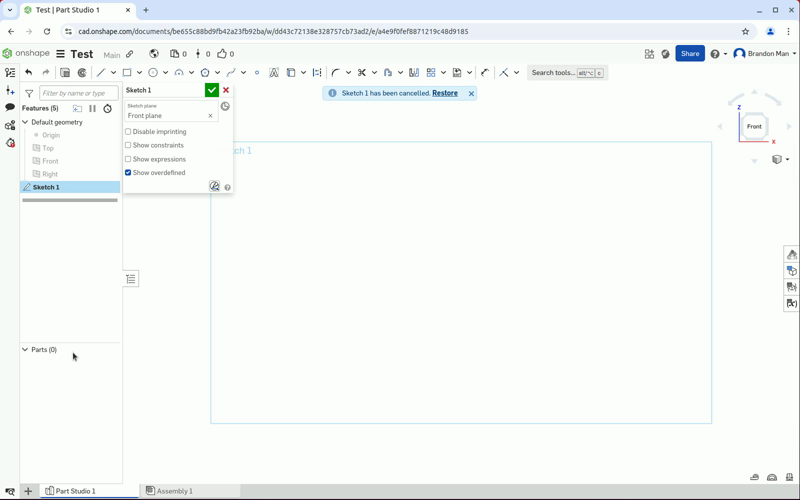
key(l)
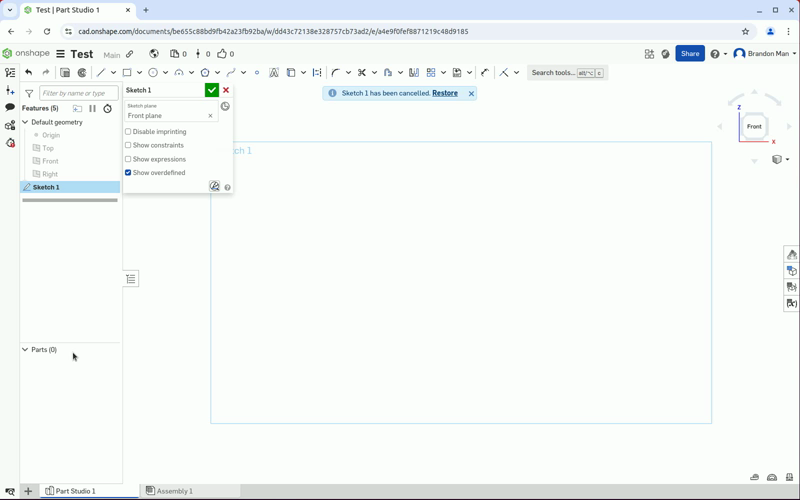
key_down(shift)
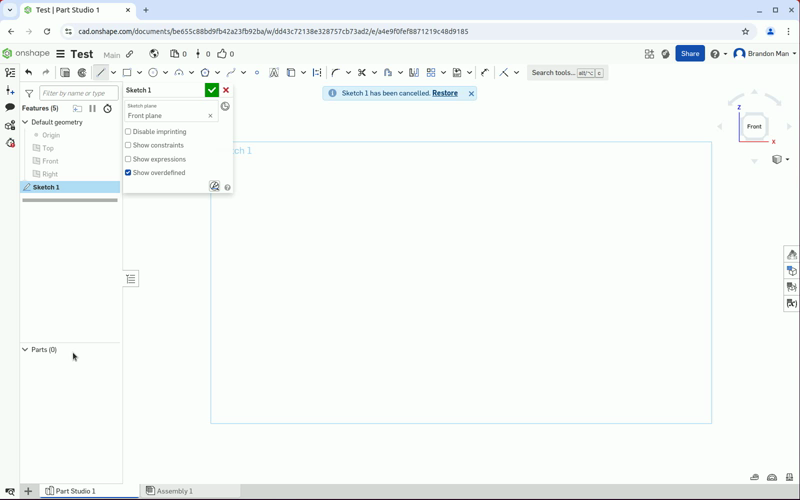
mouse_move(348, 282)
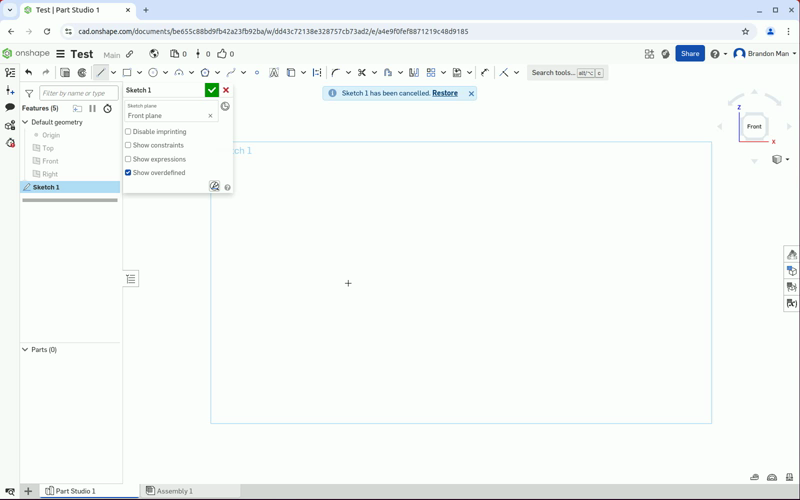
click(348, 282)
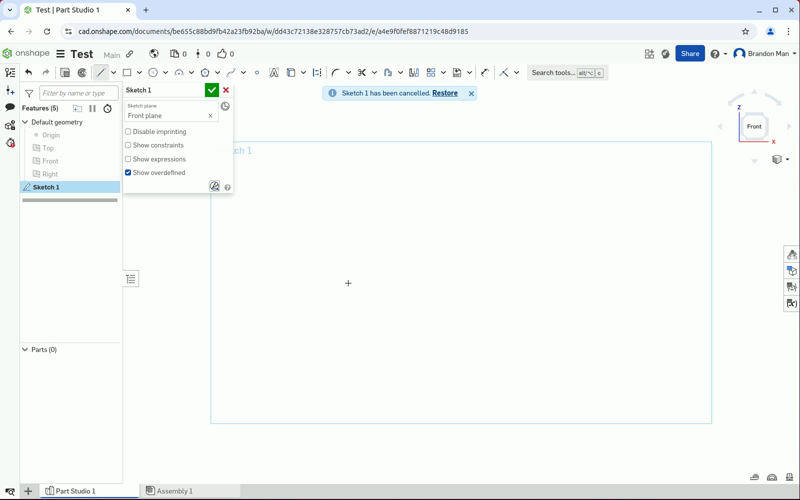
key_up(shift)
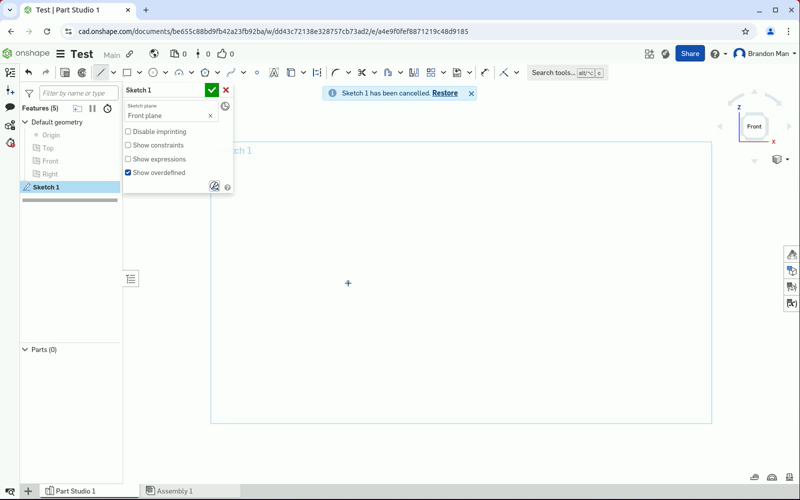
key_down(shift)
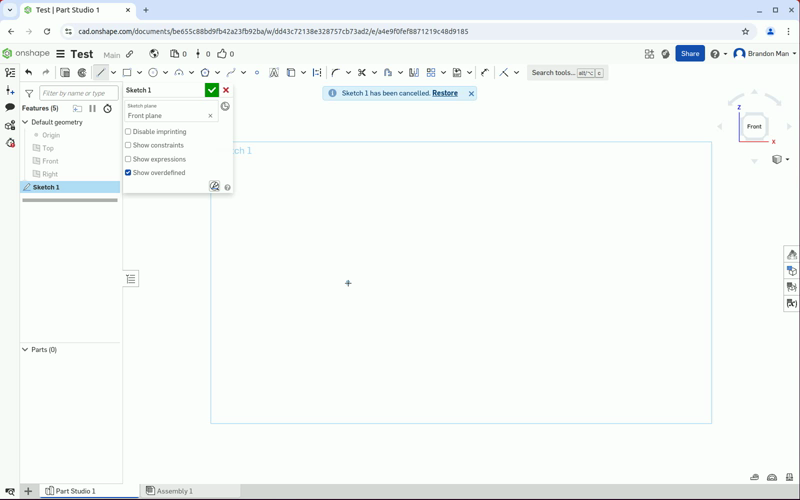
mouse_move(572, 282)
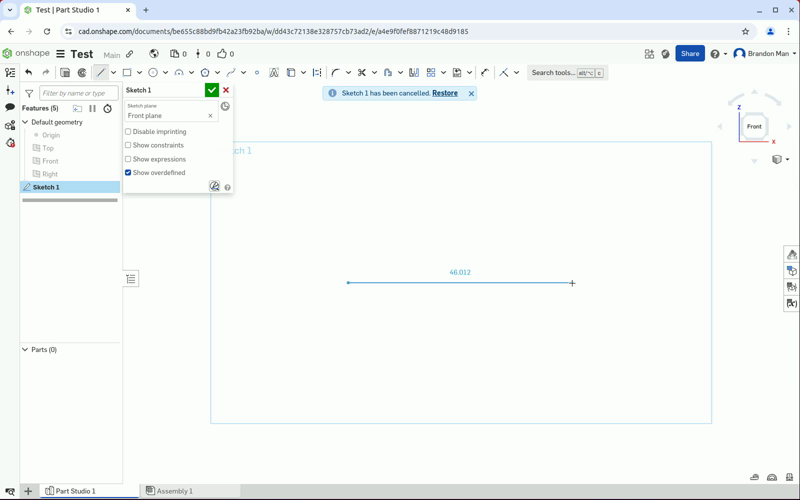
click(572, 282)
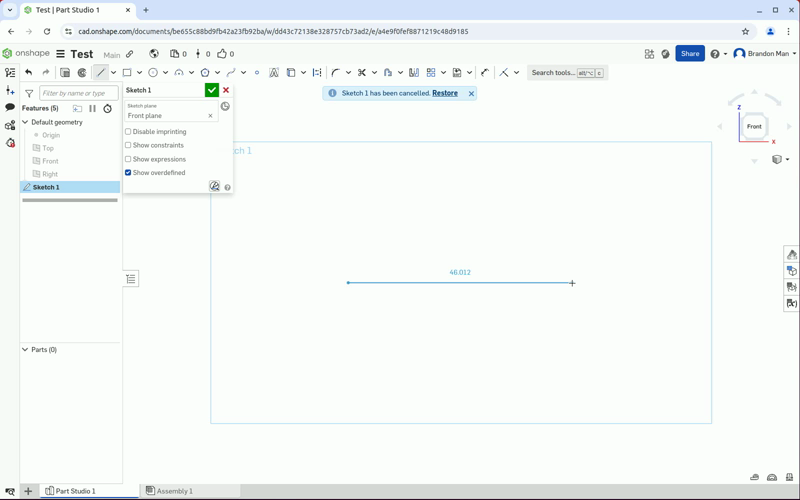
key_up(shift)
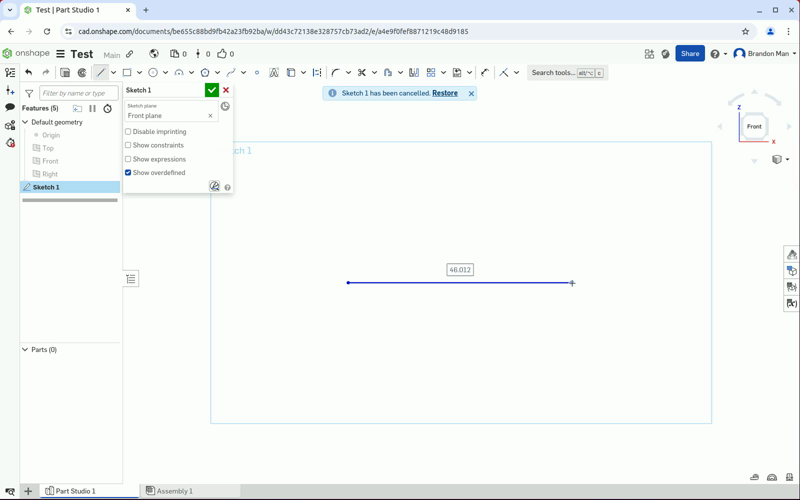
key_down(shift)
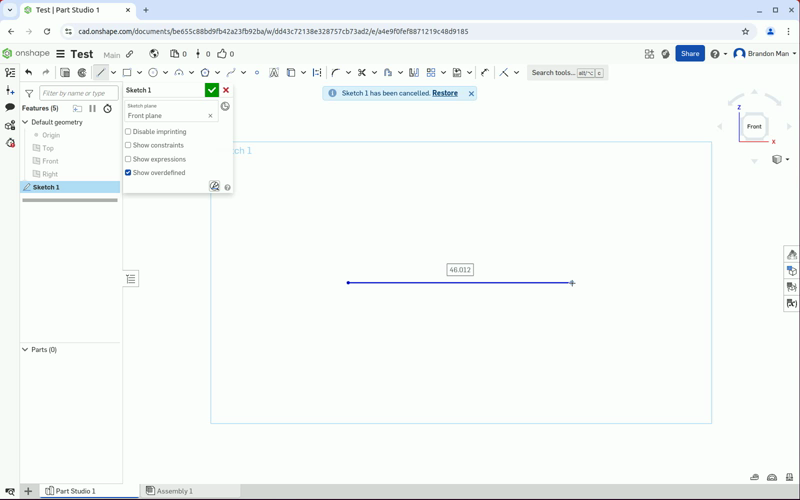
mouse_move(589, 282)
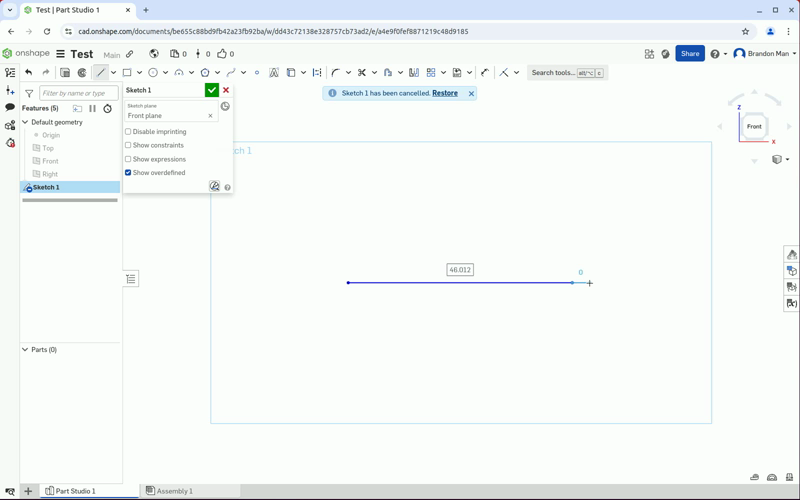
mouse_move(572, 264)
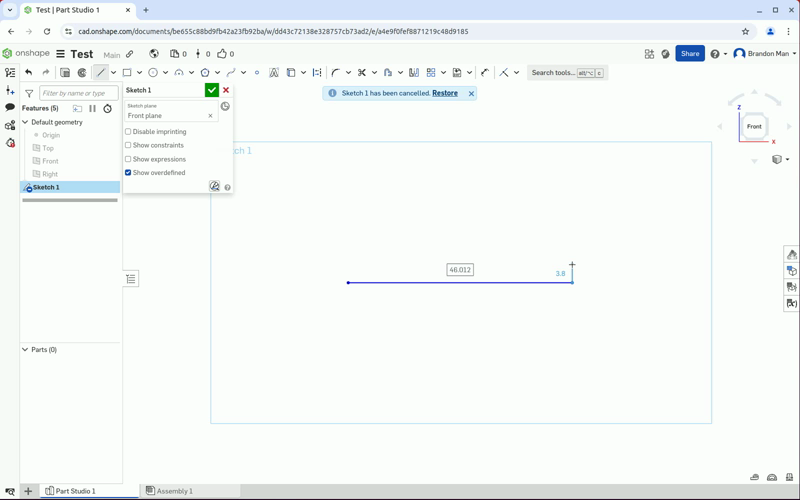
click(572, 264)
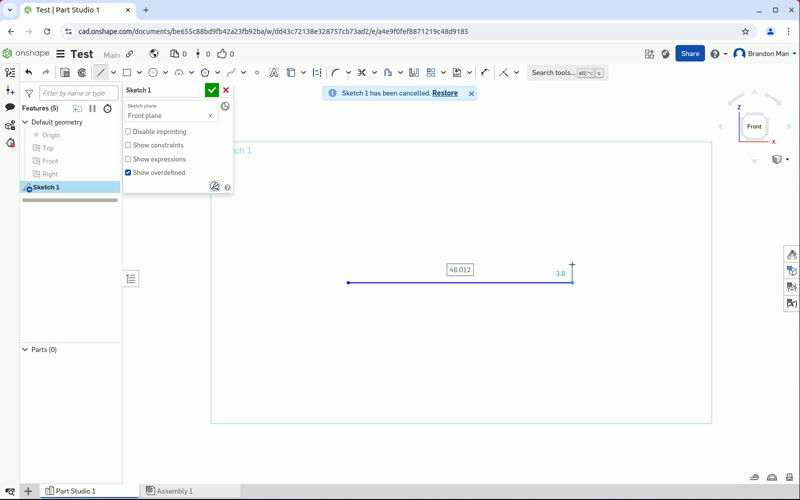
key_up(shift)
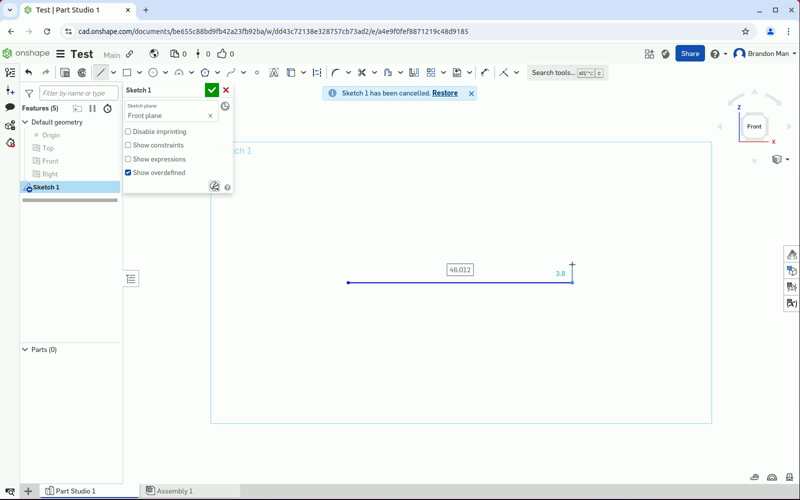
key(esc)
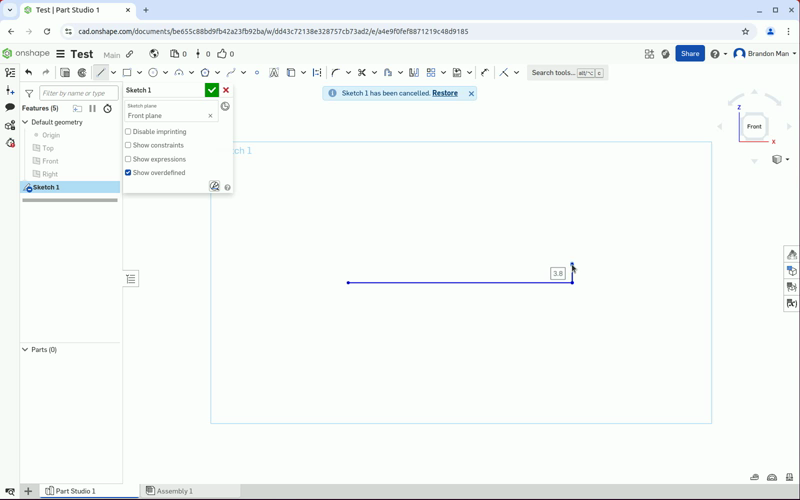
key(a)
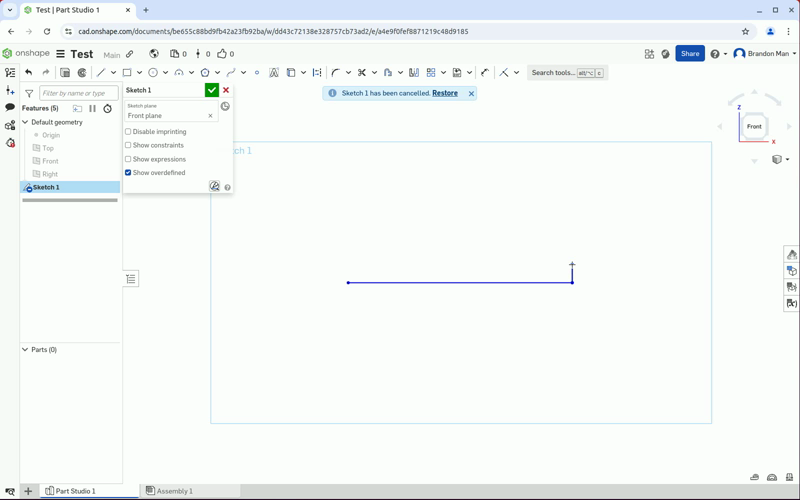
mouse_move(572, 264)
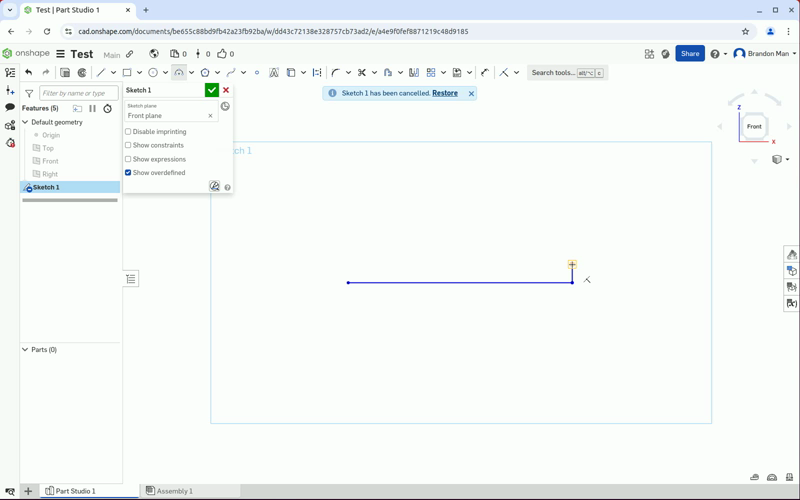
click(572, 264)
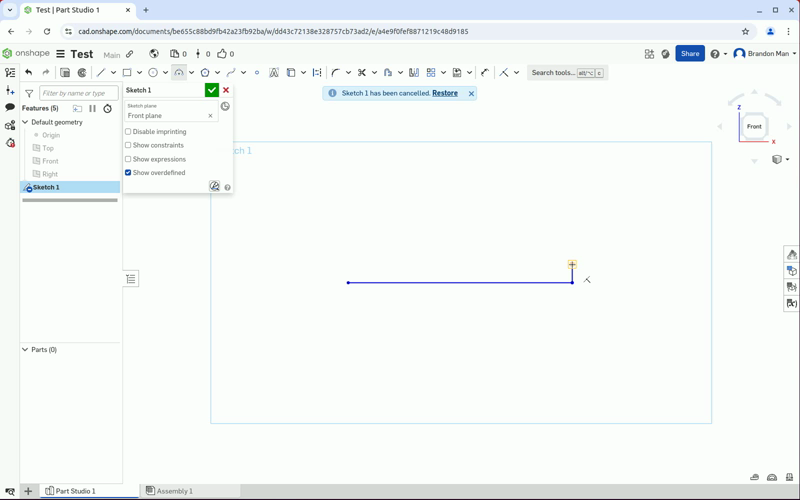
key_down(shift)
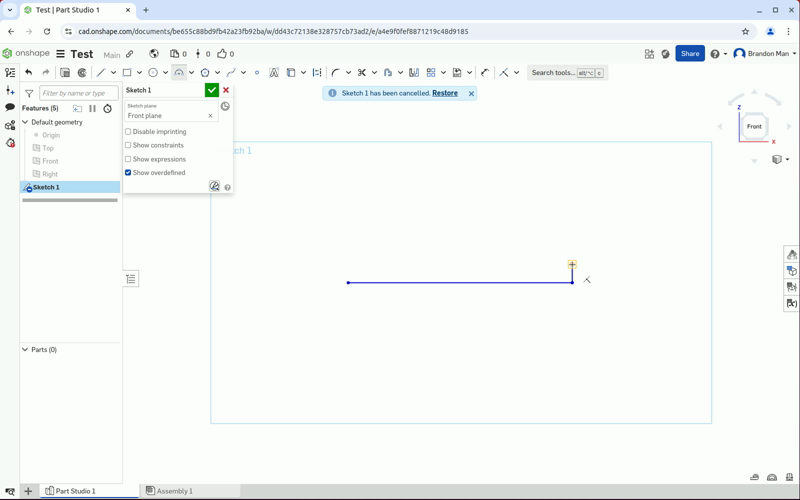
mouse_move(562, 254)
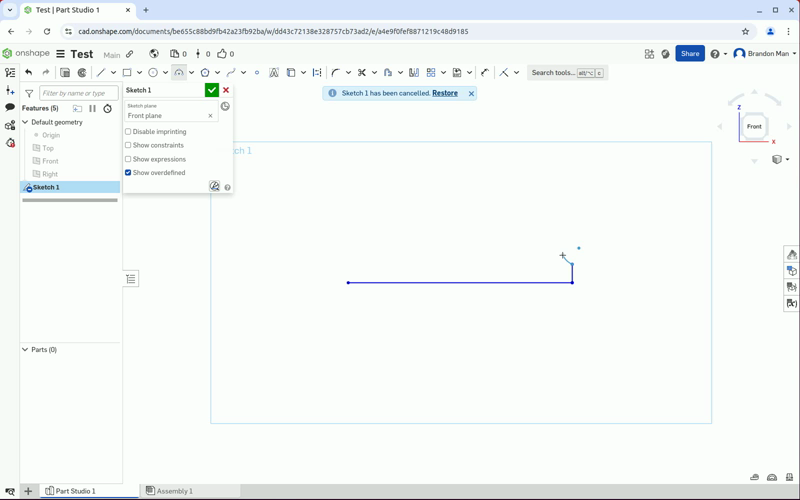
click(562, 254)
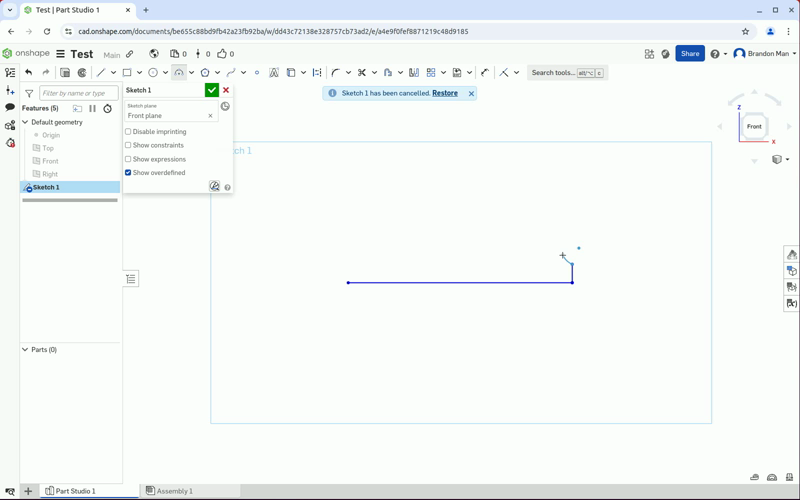
mouse_move(569, 257)
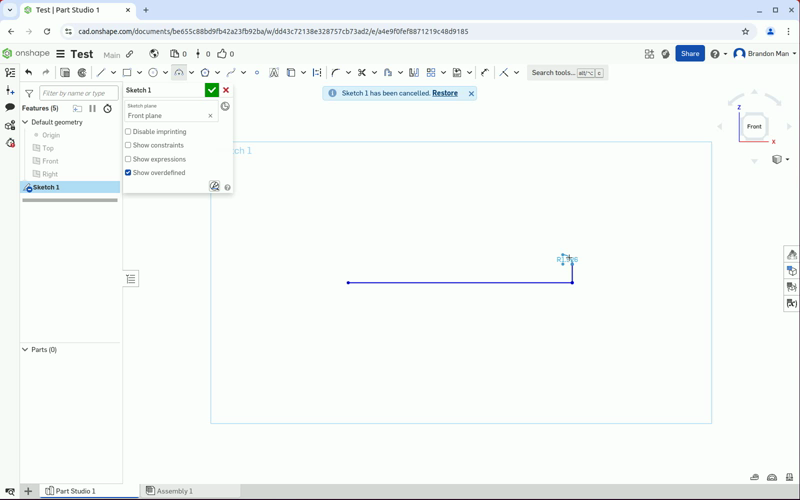
click(569, 257)
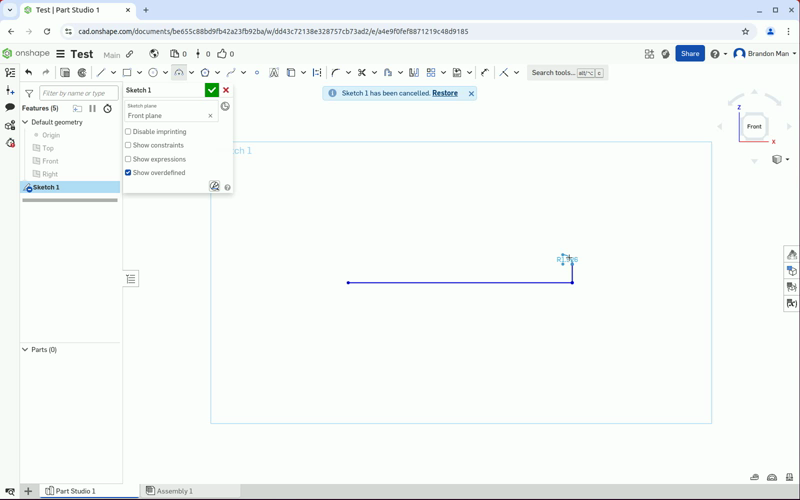
key_up(shift)
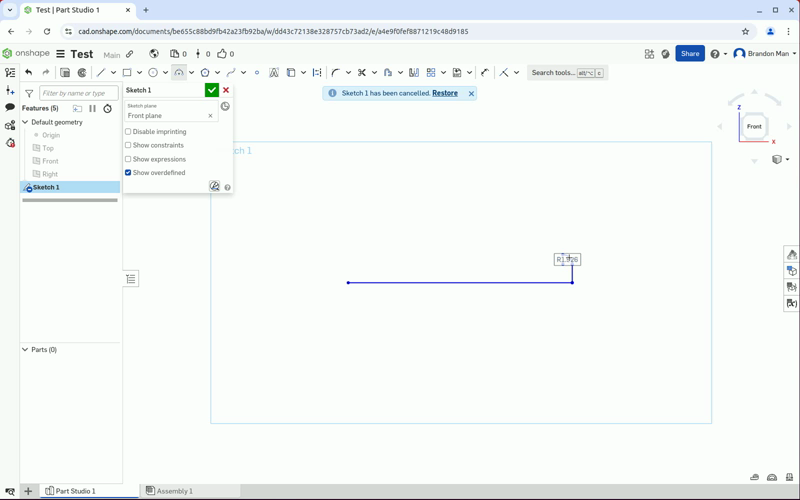
key(esc)
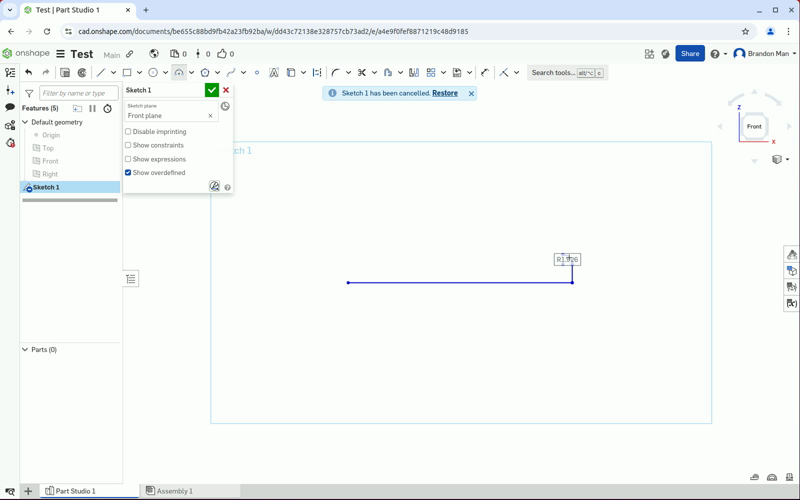
key(l)
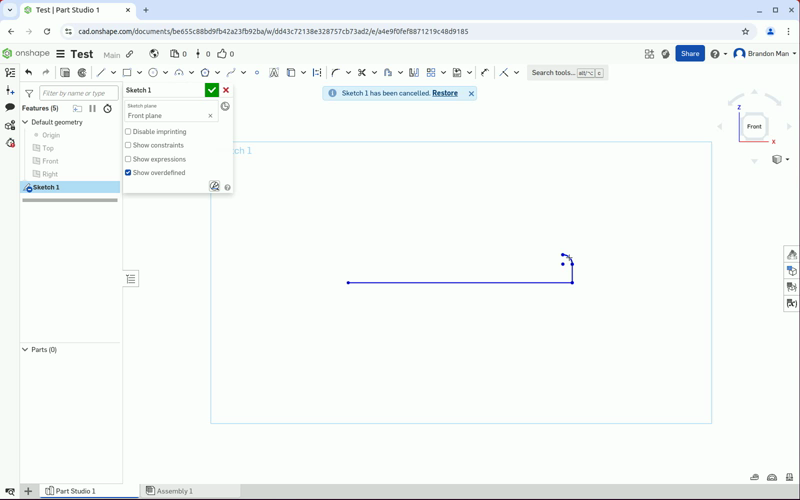
mouse_move(562, 254)
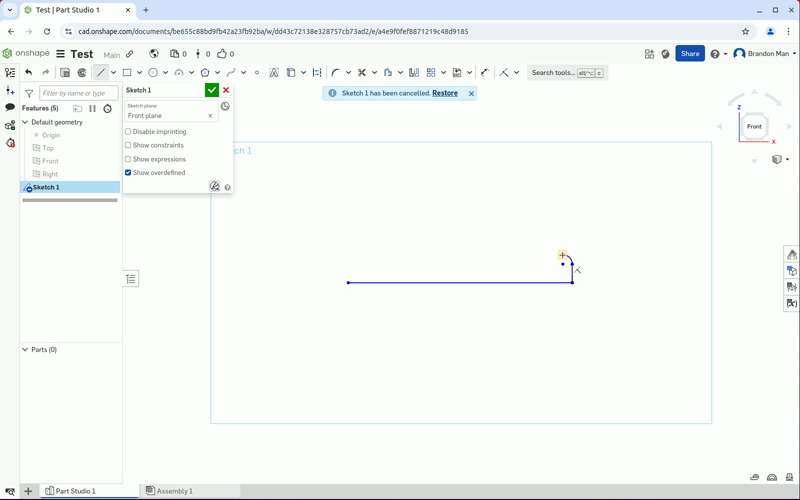
click(562, 254)
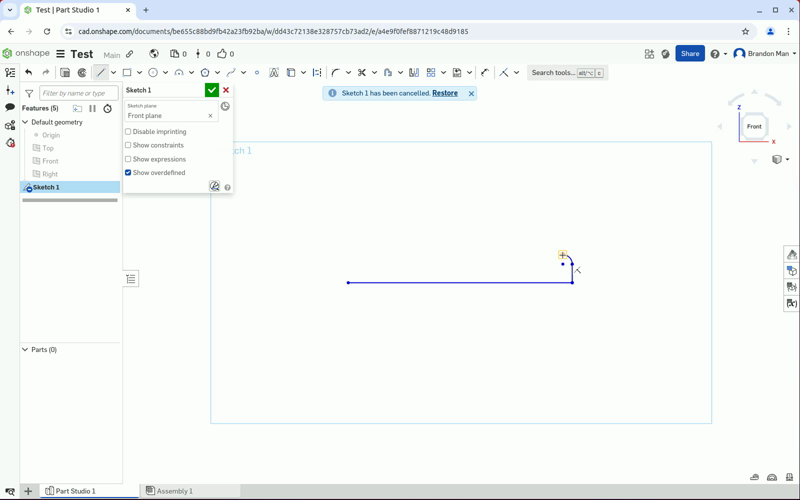
key_down(shift)
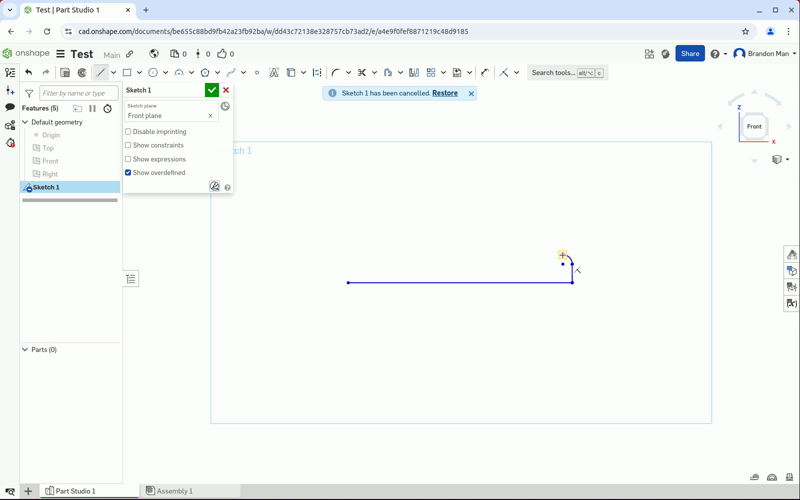
mouse_move(589, 254)
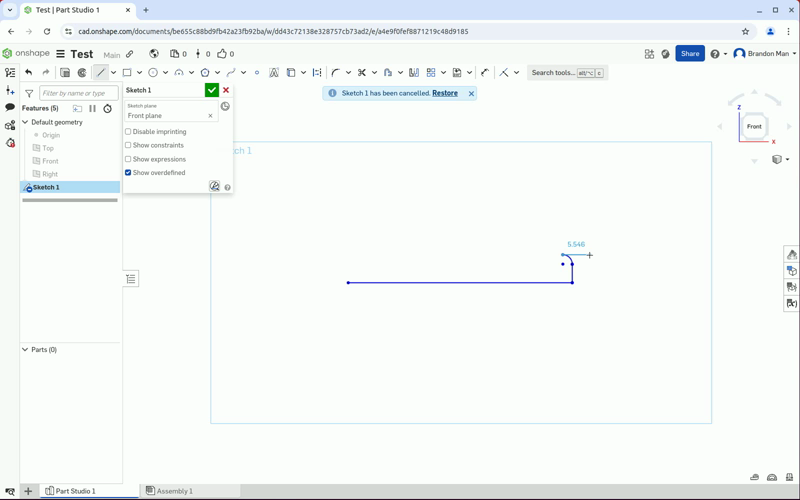
mouse_move(506, 254)
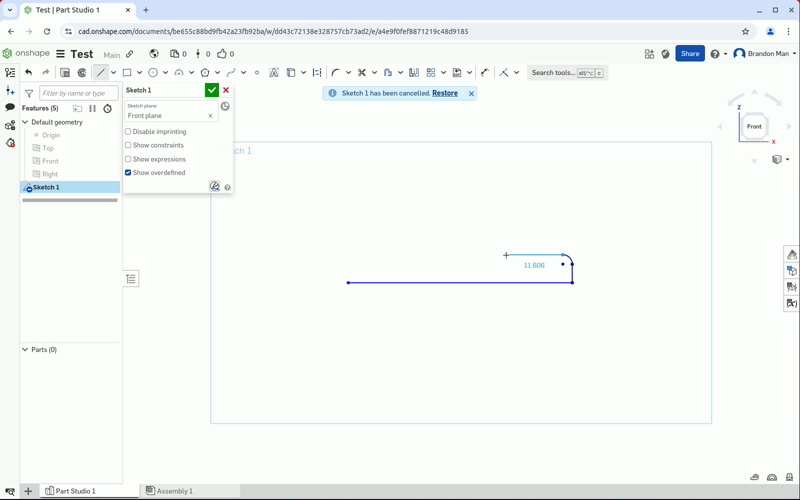
click(506, 254)
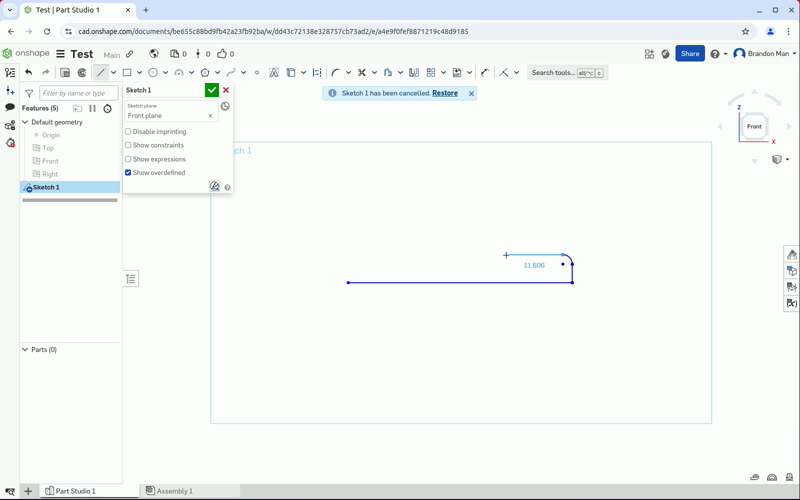
key_up(shift)
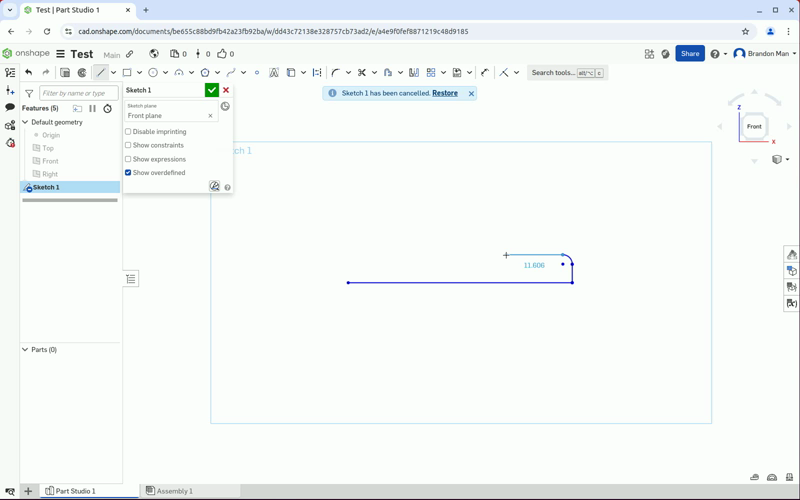
key(esc)
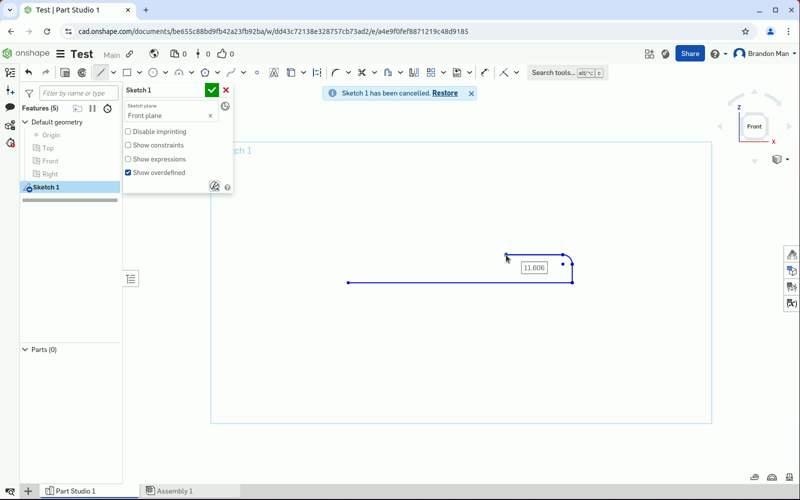
key(a)
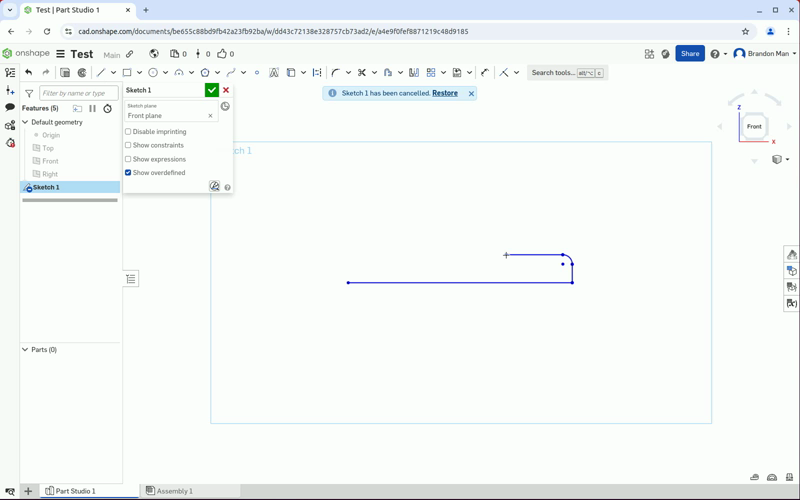
mouse_move(506, 254)
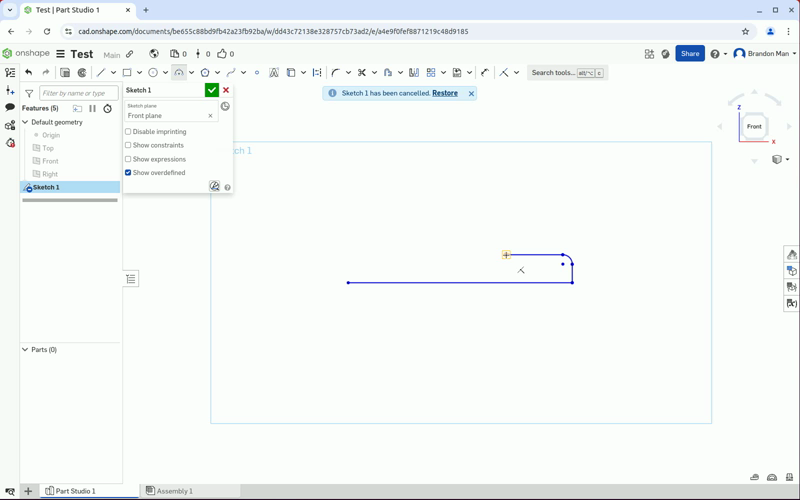
click(506, 254)
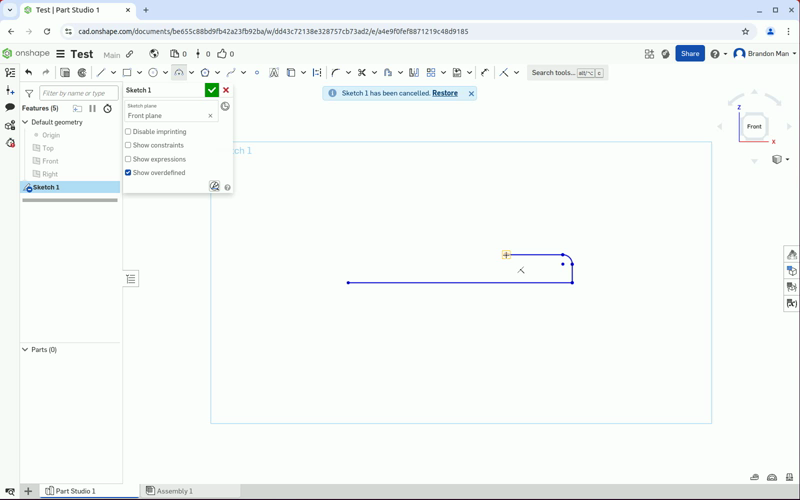
key_down(shift)
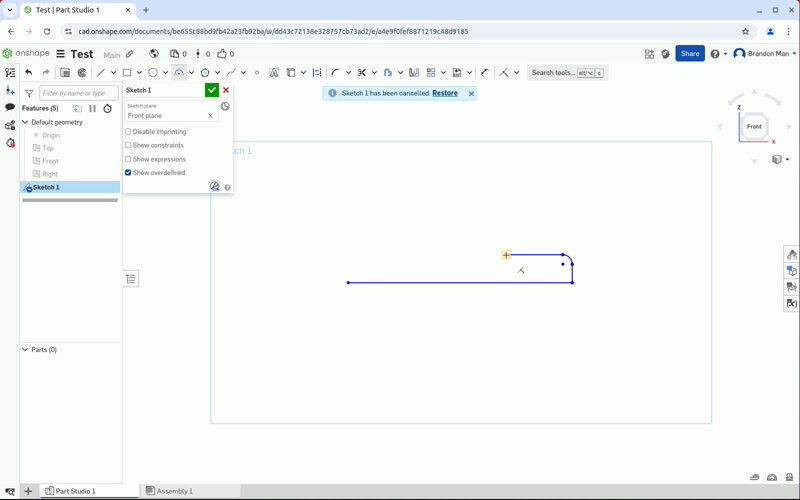
mouse_move(496, 247)
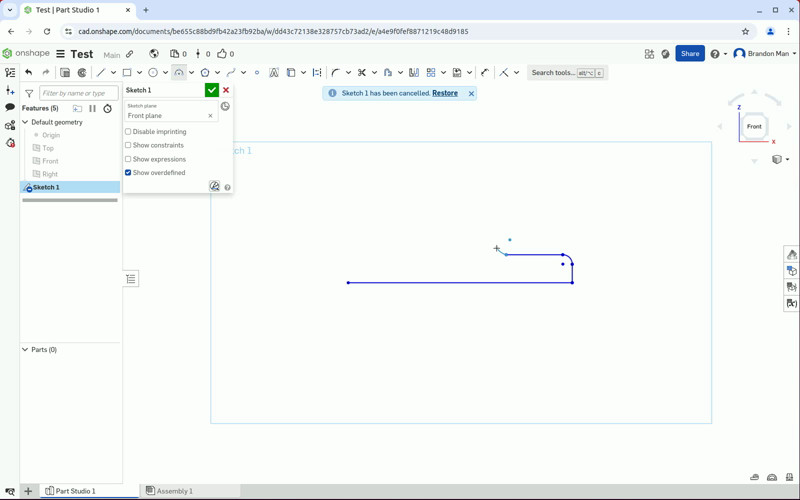
click(496, 247)
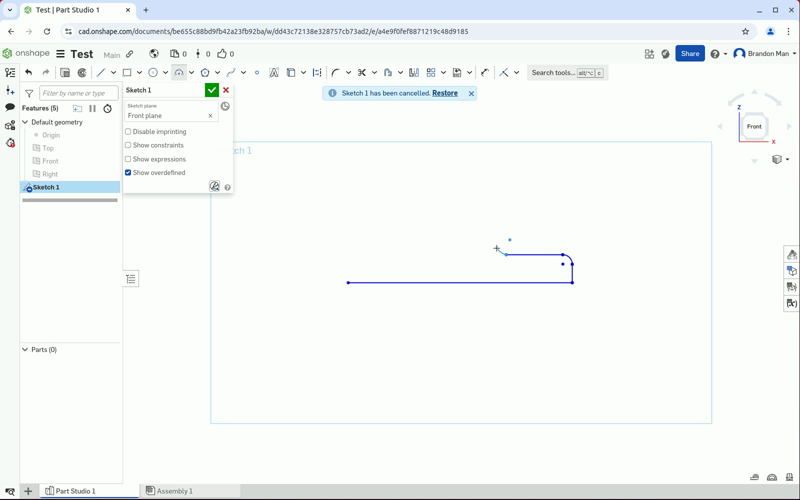
mouse_move(500, 252)
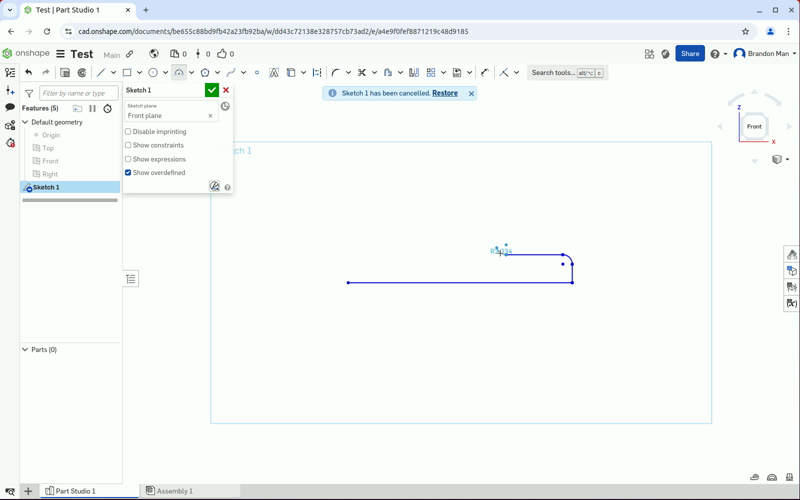
click(500, 252)
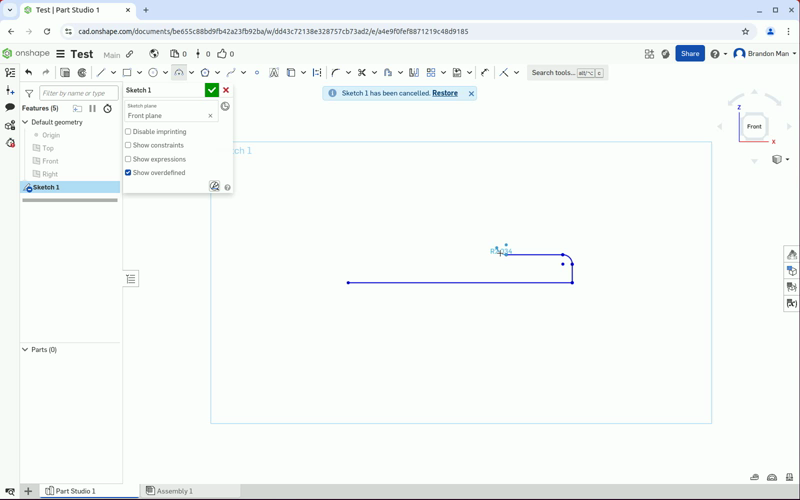
key_up(shift)
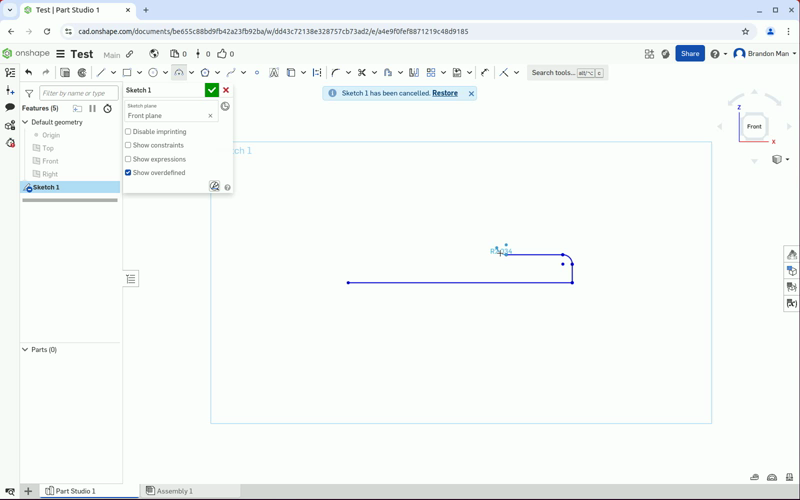
mouse_move(496, 247)
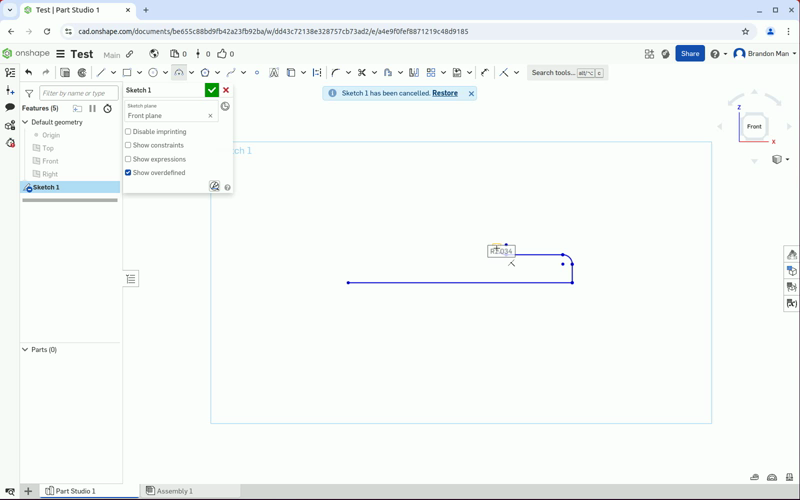
click(496, 247)
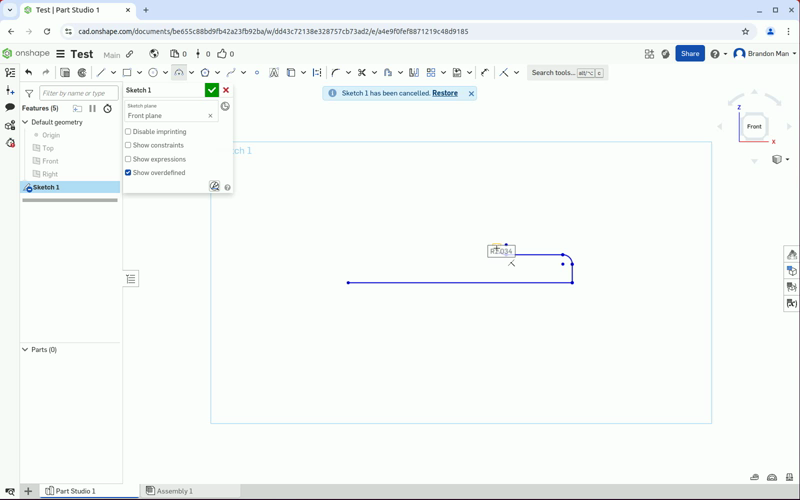
key_down(shift)
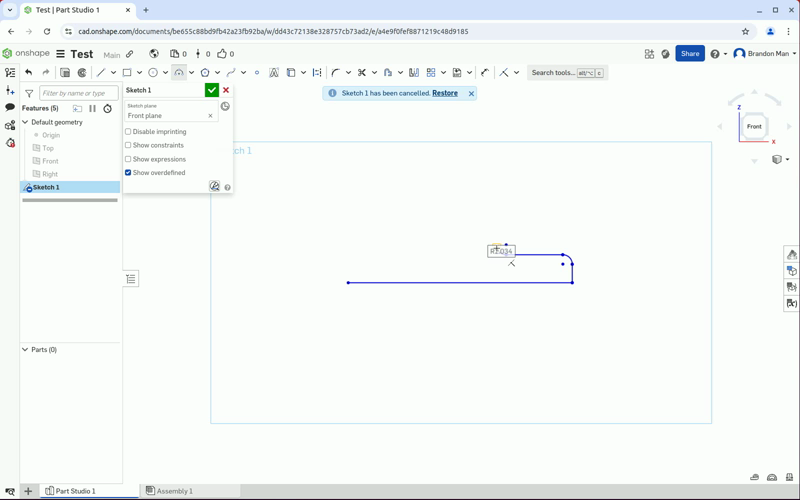
mouse_move(423, 247)
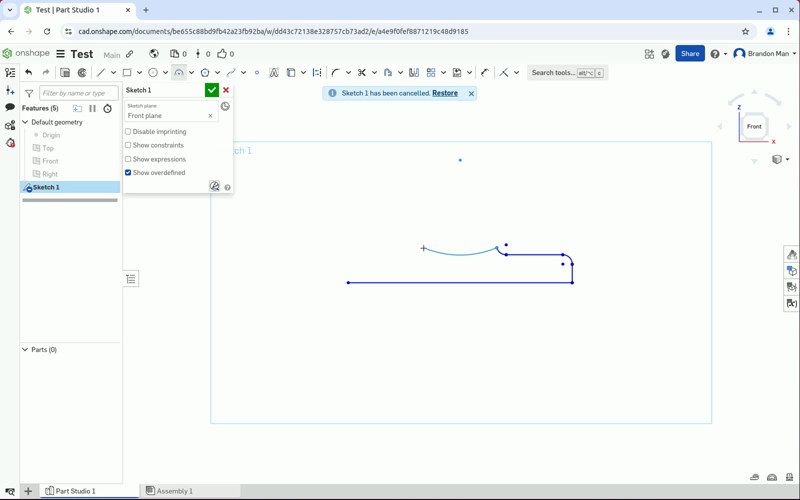
click(423, 247)
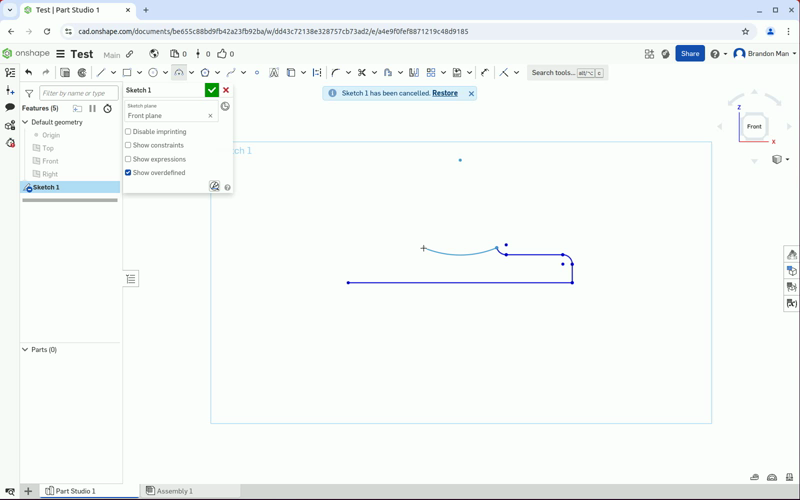
mouse_move(460, 217)
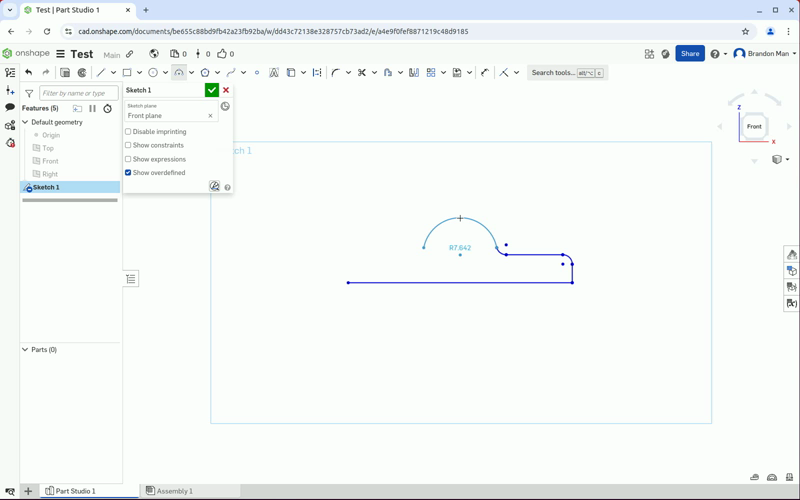
click(460, 217)
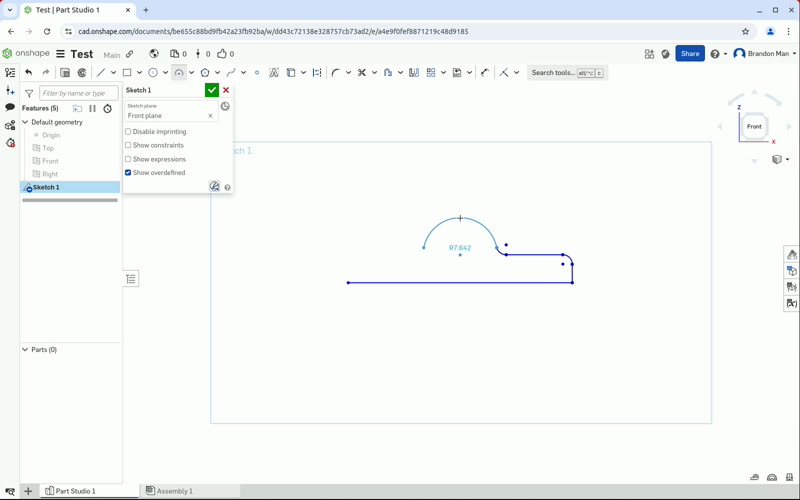
key_up(shift)
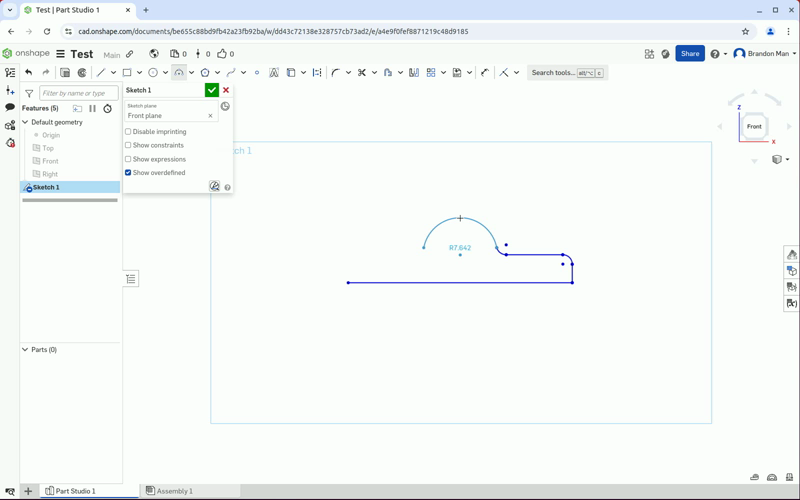
mouse_move(423, 247)
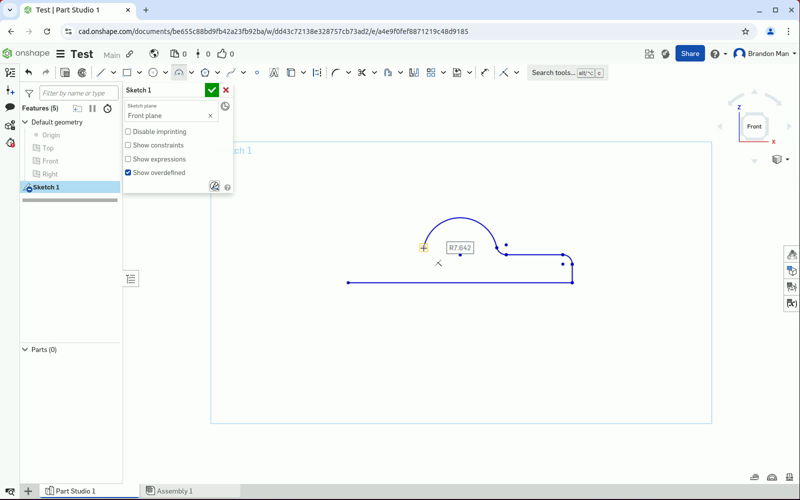
click(423, 247)
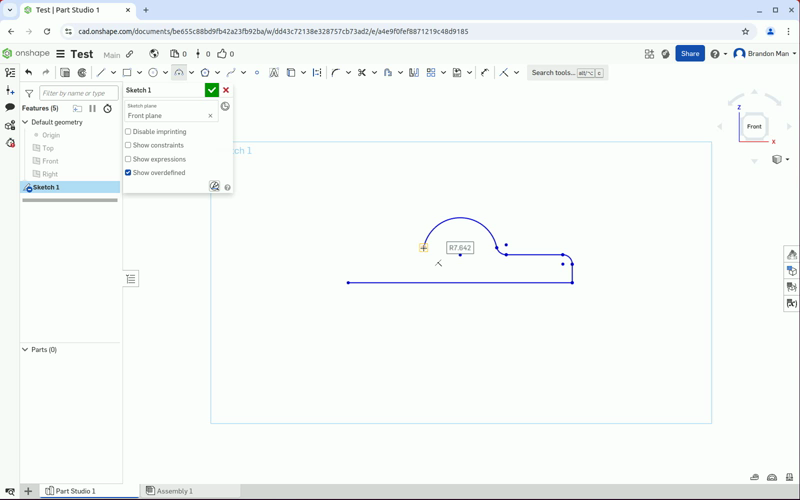
key_down(shift)
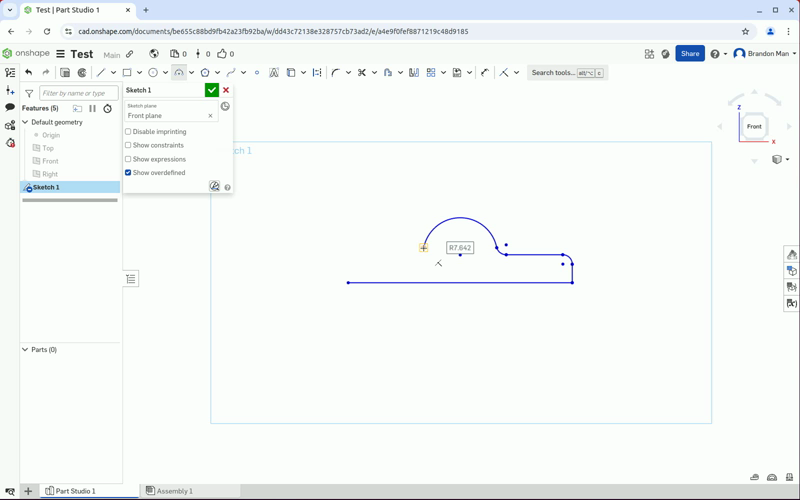
mouse_move(414, 254)
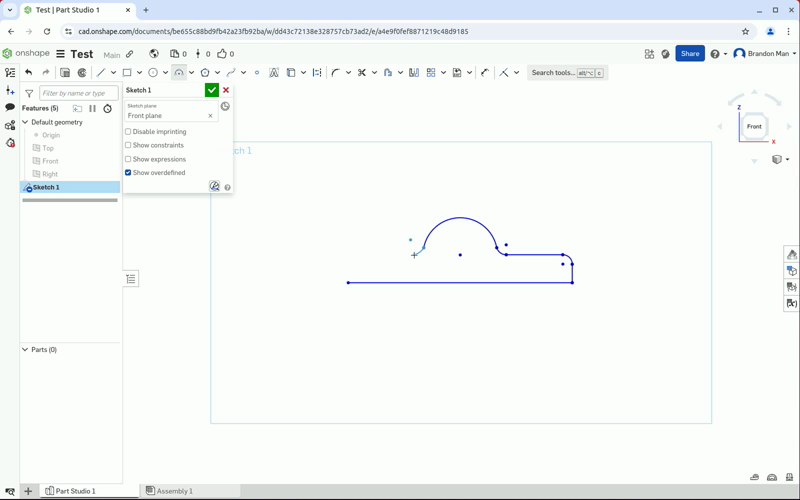
click(414, 254)
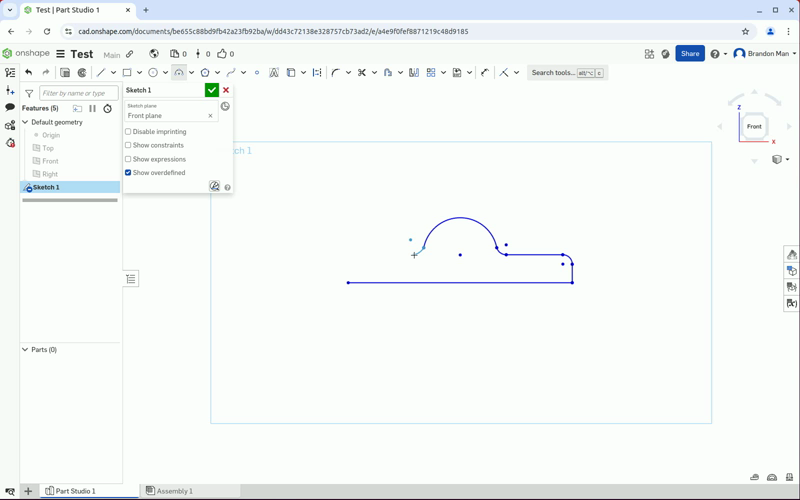
mouse_move(420, 252)
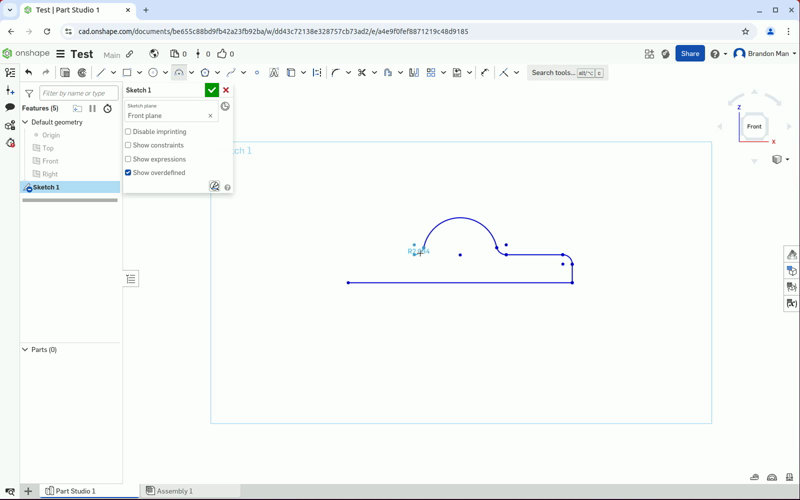
click(420, 252)
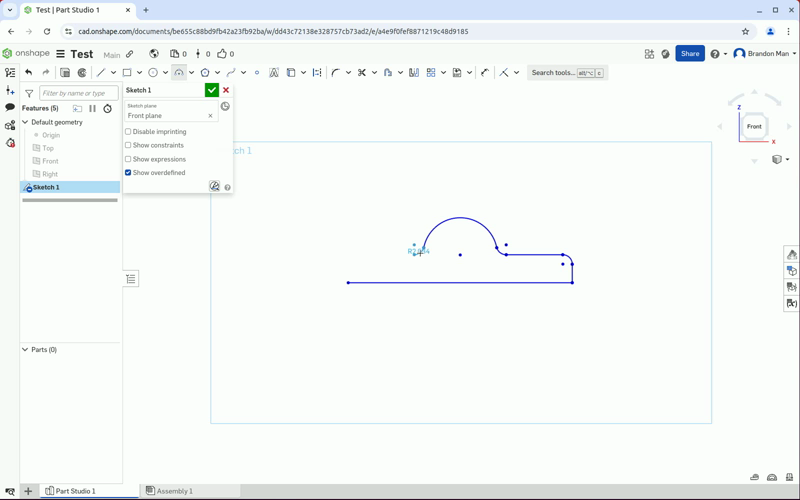
key_up(shift)
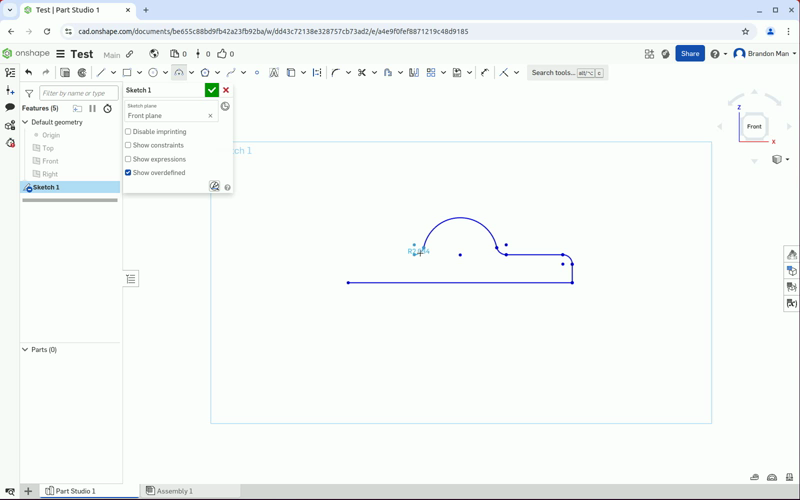
key(esc)
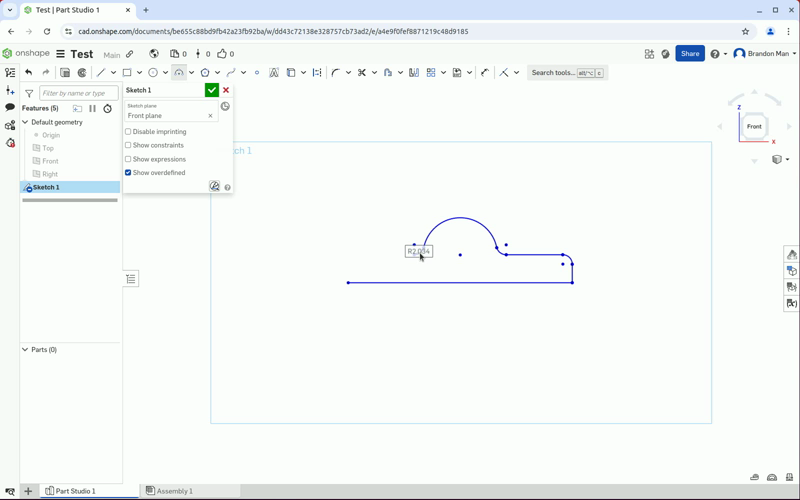
key(l)
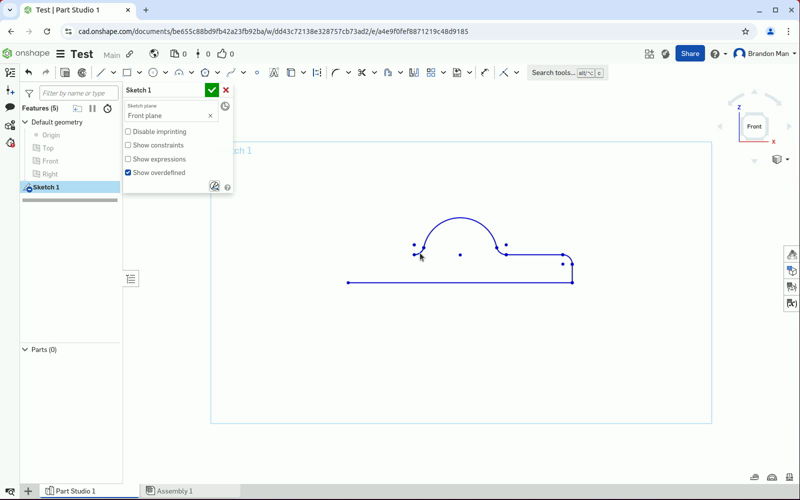
mouse_move(414, 254)
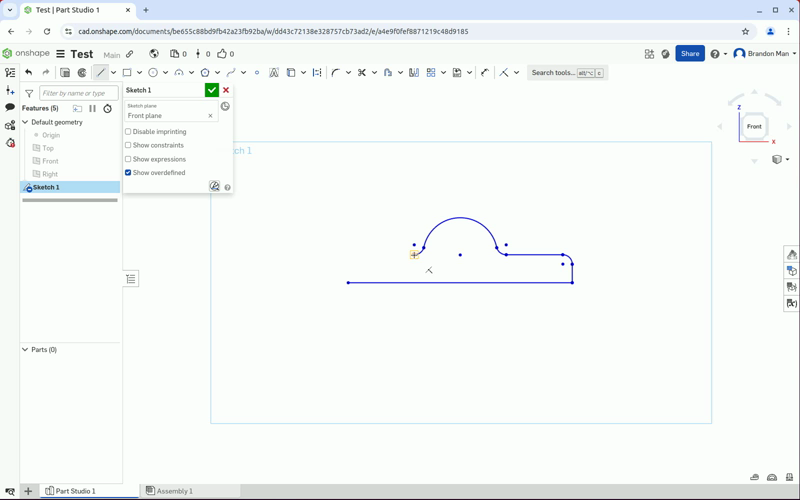
click(414, 254)
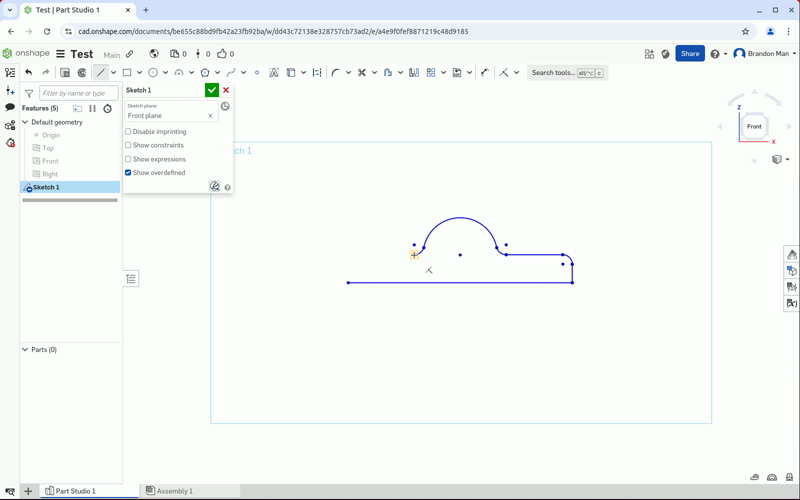
key_down(shift)
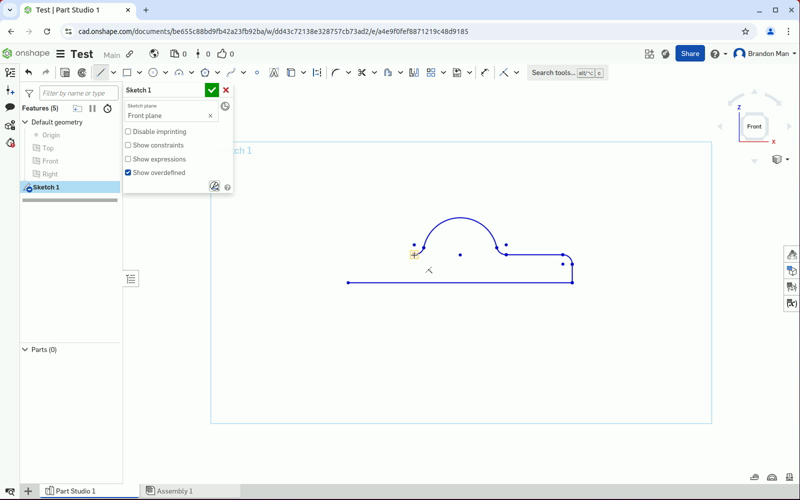
mouse_move(444, 254)
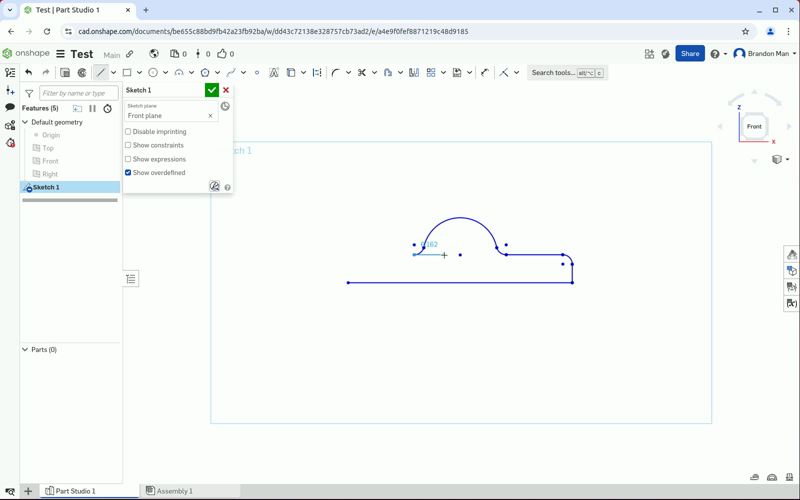
mouse_move(357, 254)
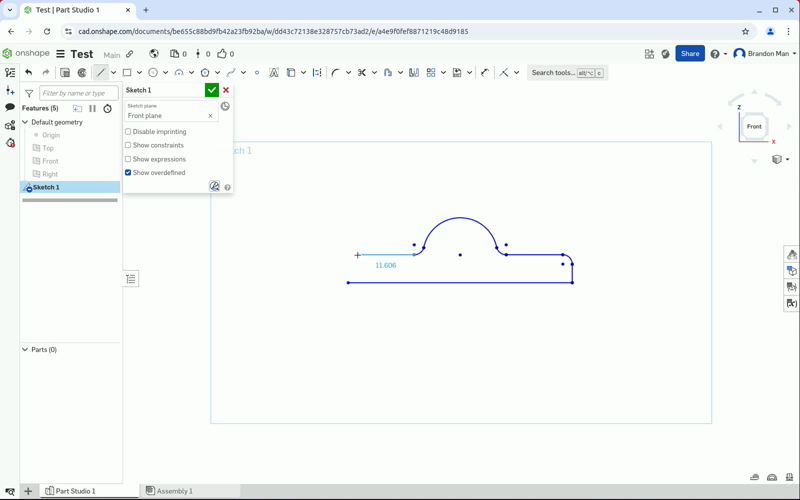
click(357, 254)
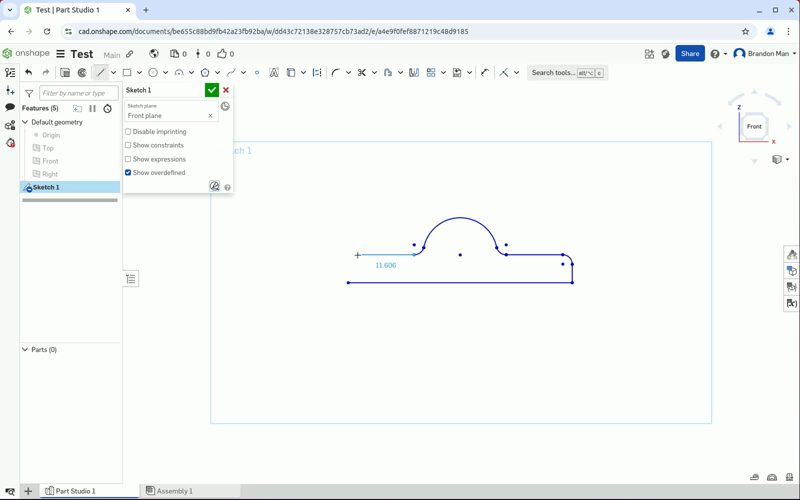
key_up(shift)
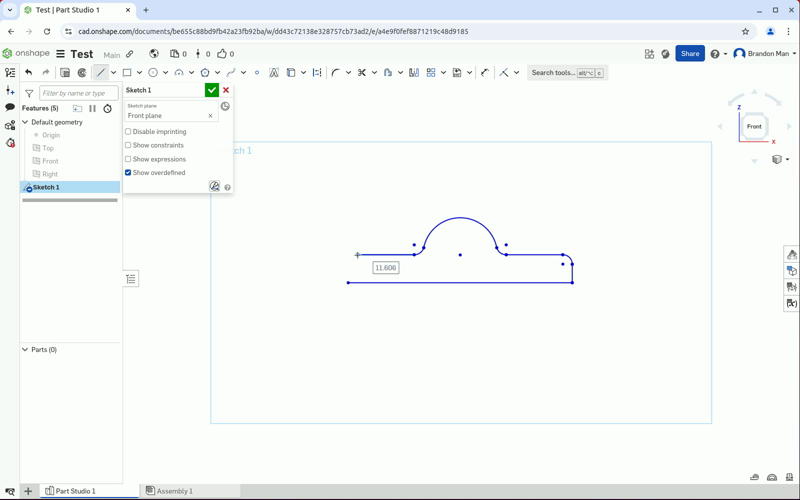
key(esc)
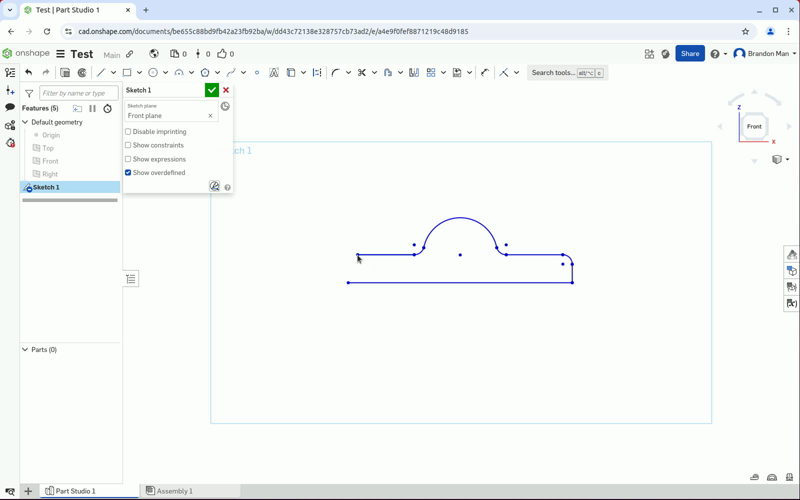
key(a)
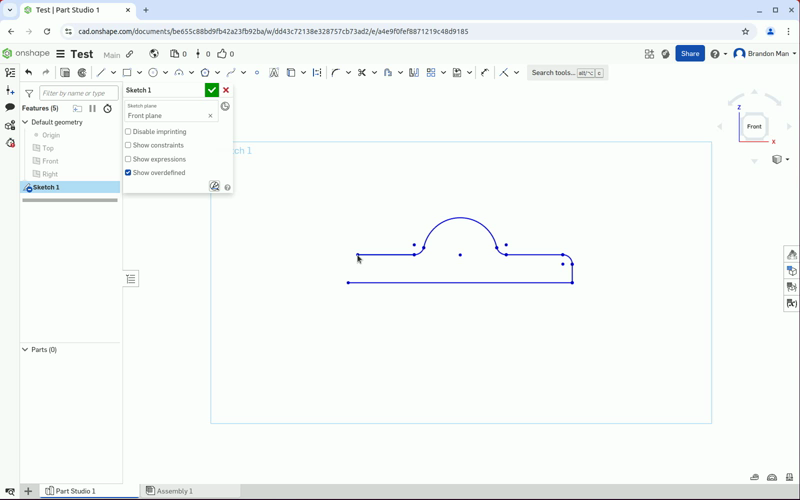
mouse_move(357, 254)
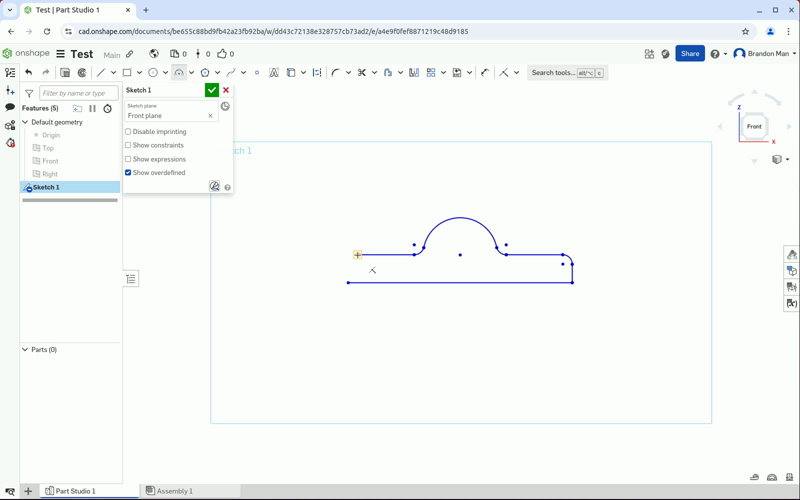
click(357, 254)
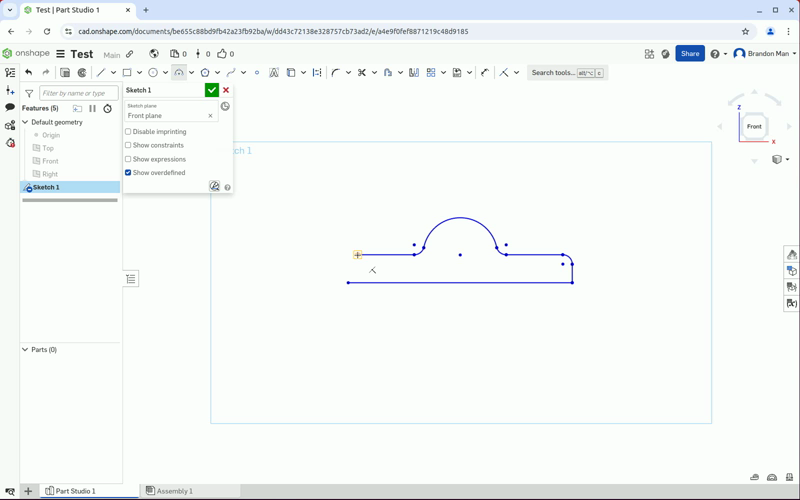
key_down(shift)
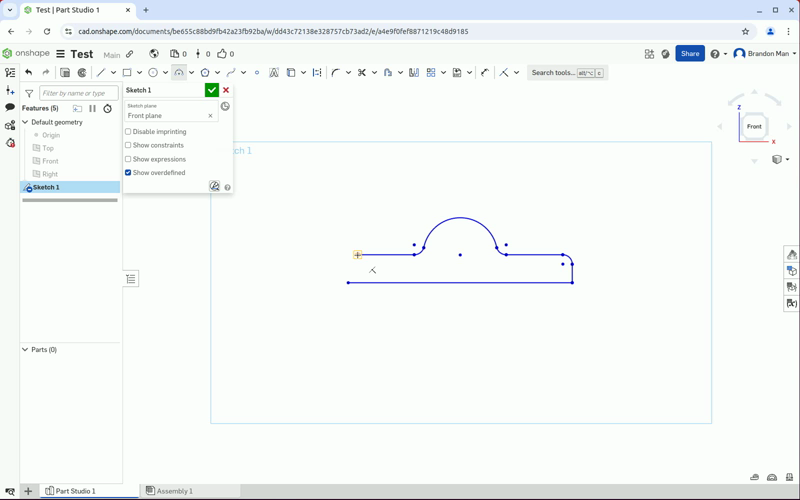
mouse_move(348, 264)
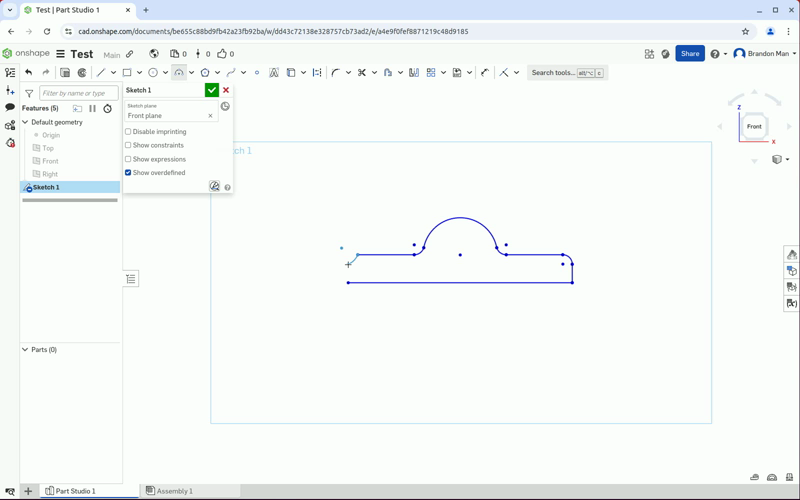
click(348, 264)
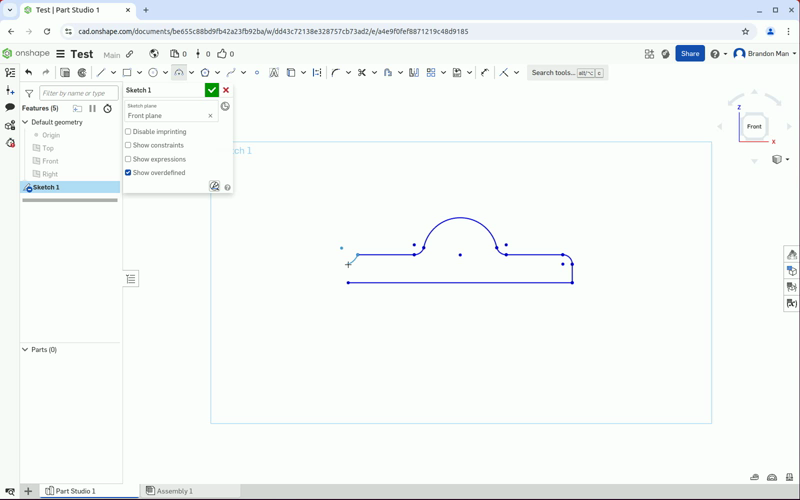
mouse_move(350, 257)
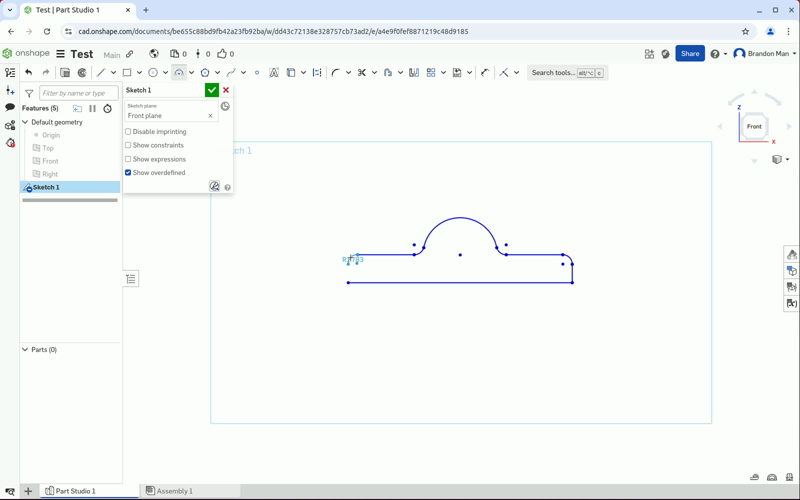
click(350, 257)
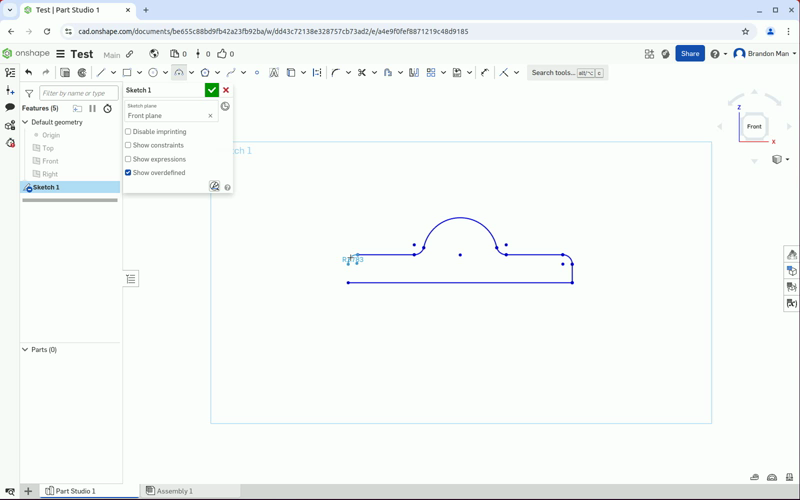
key_up(shift)
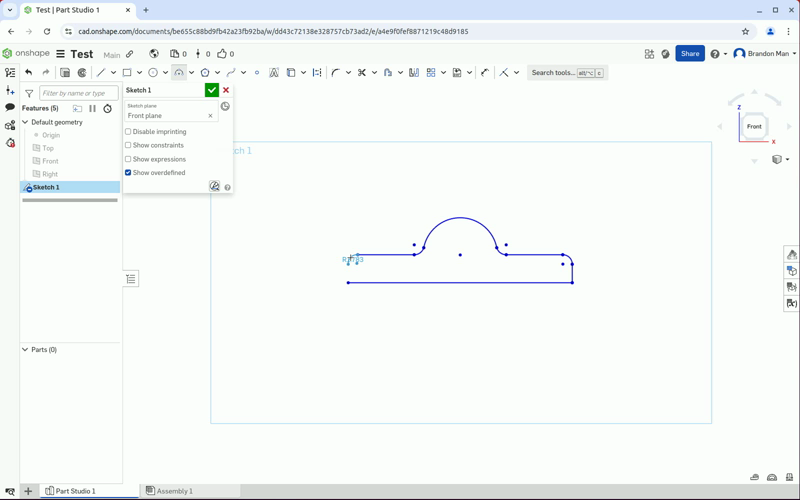
key(esc)
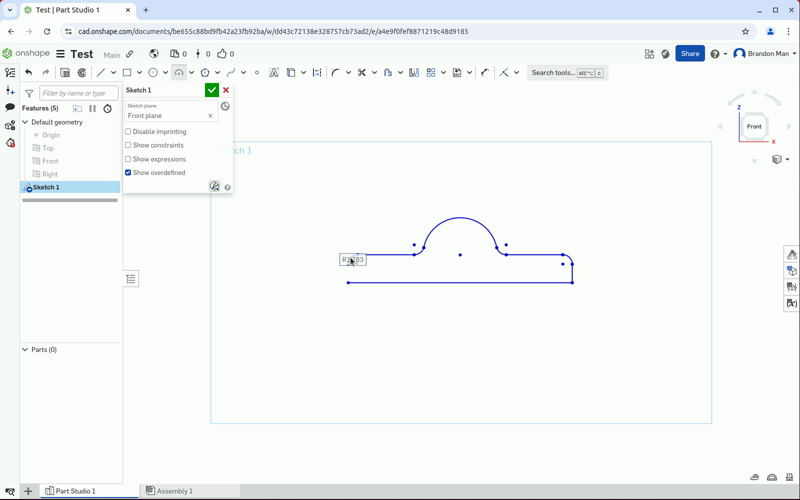
key(l)
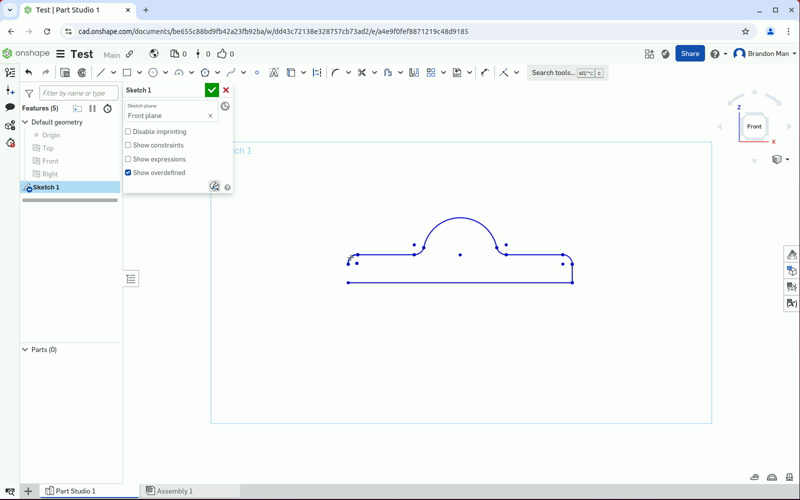
mouse_move(348, 264)
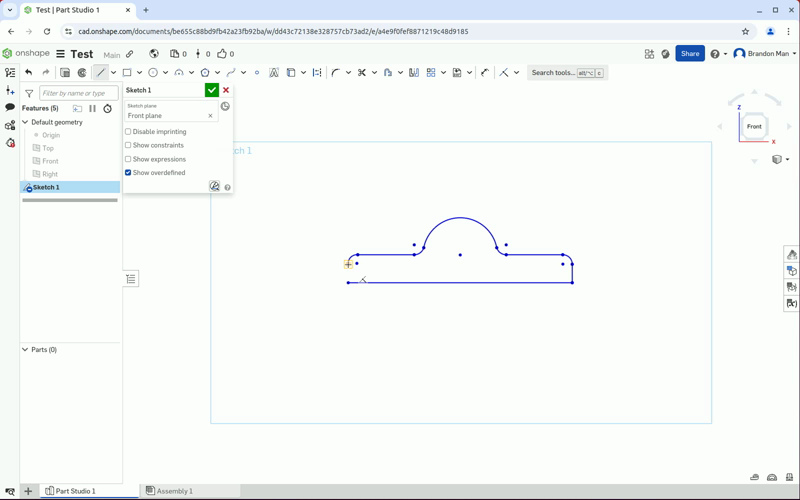
click(348, 264)
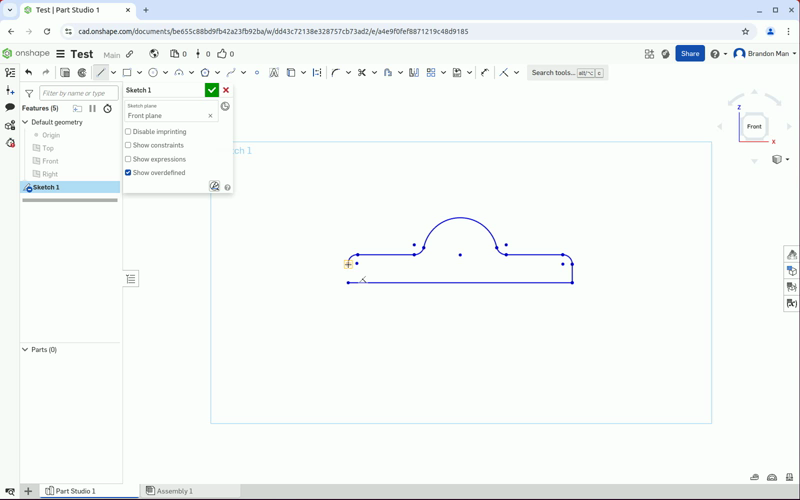
mouse_move(378, 264)
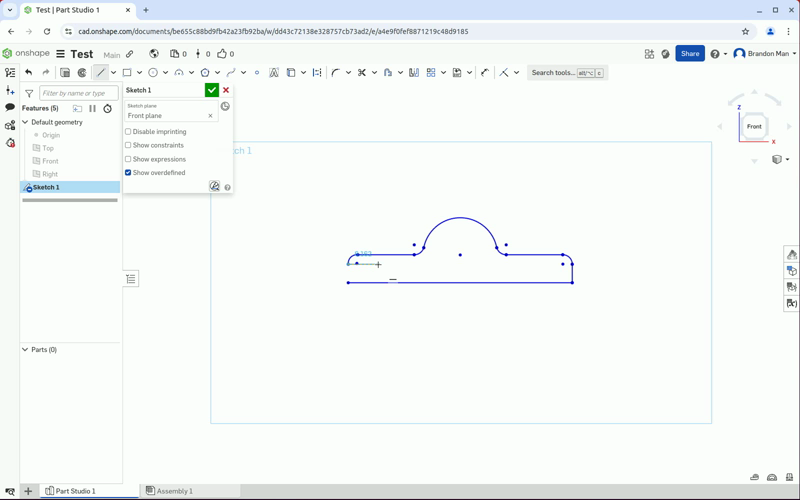
key_down(shift)
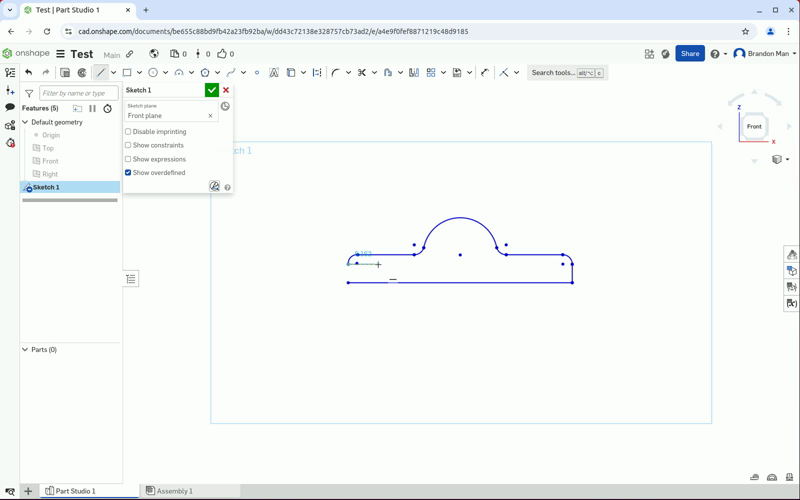
mouse_move(348, 282)
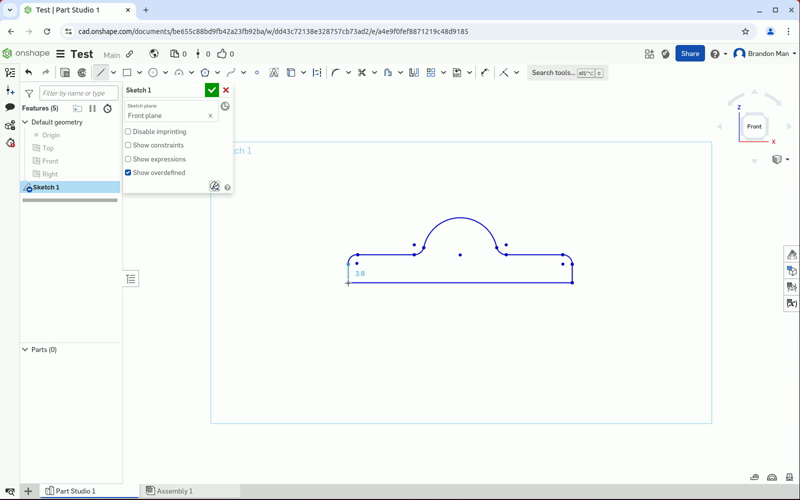
key_up(shift)
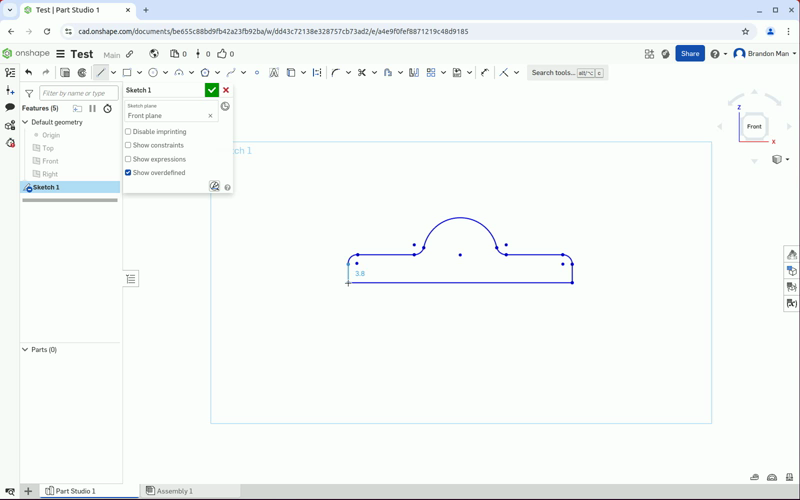
click(348, 282)
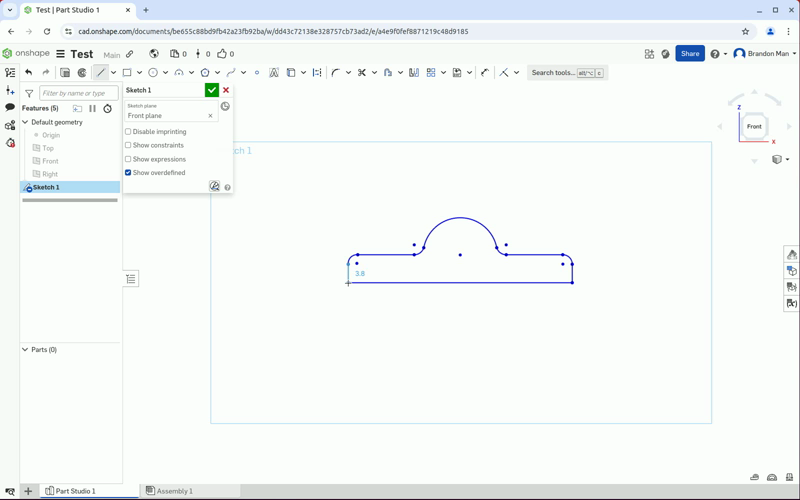
key(esc)
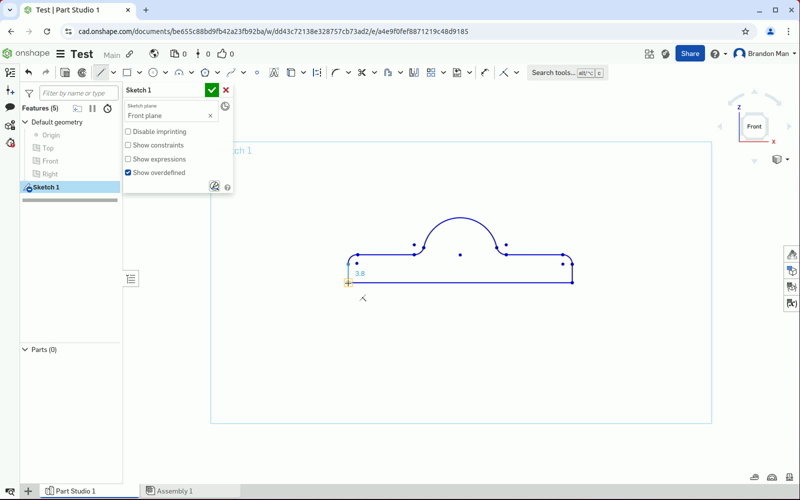
key(c)
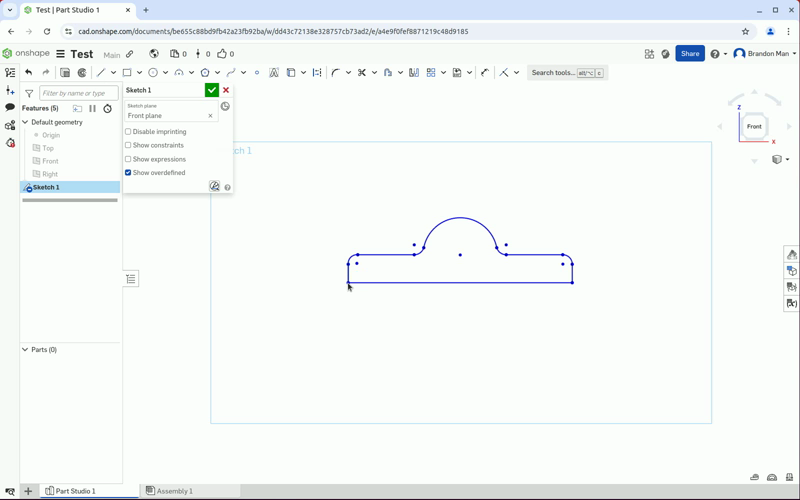
key_down(shift)
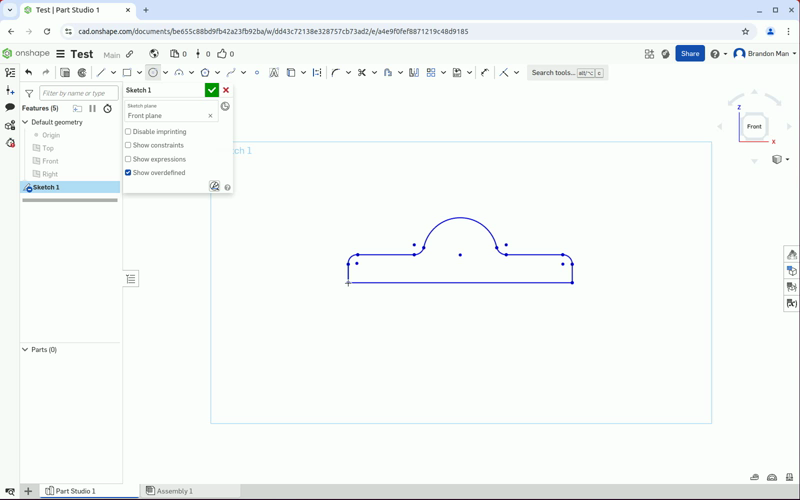
mouse_move(461, 254)
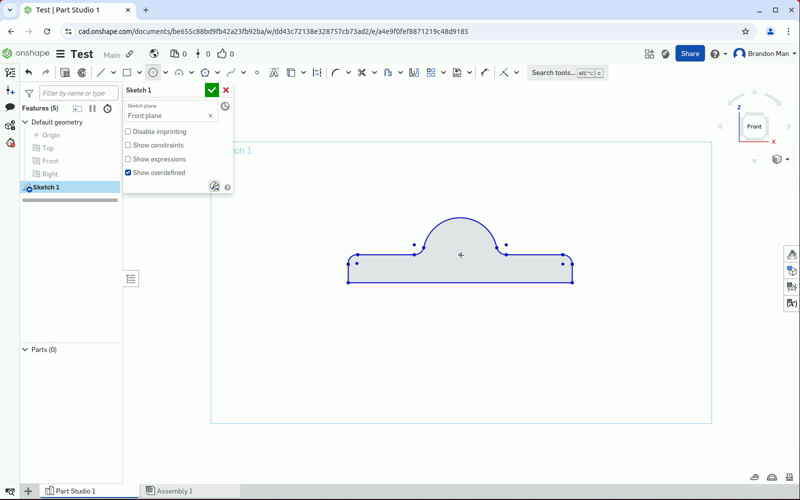
scroll(6)
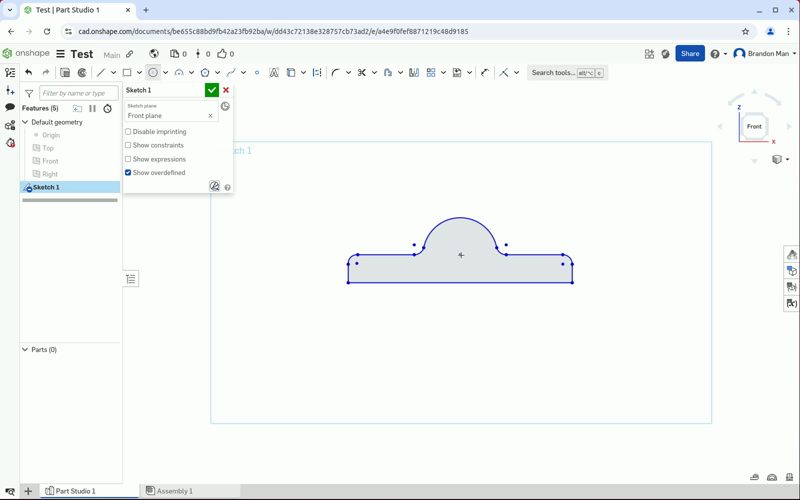
scroll(6)
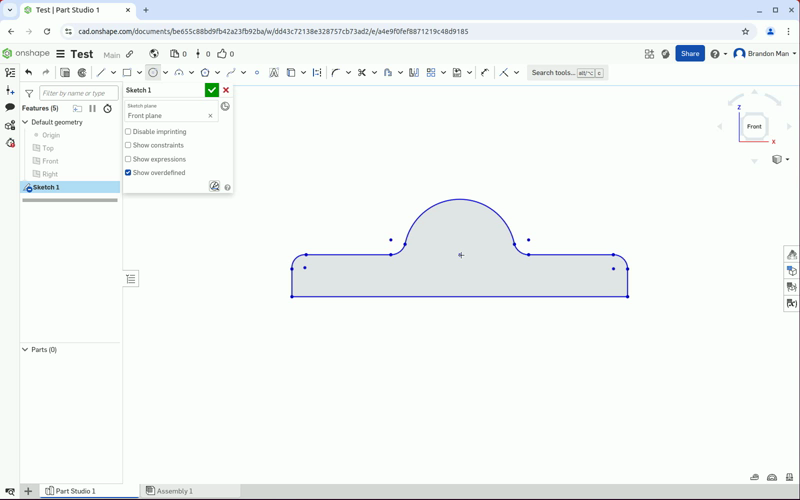
scroll(6)
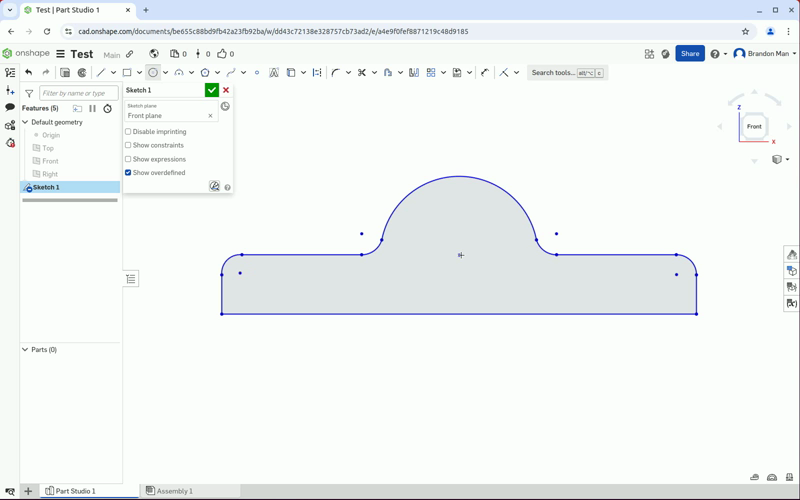
scroll(6)
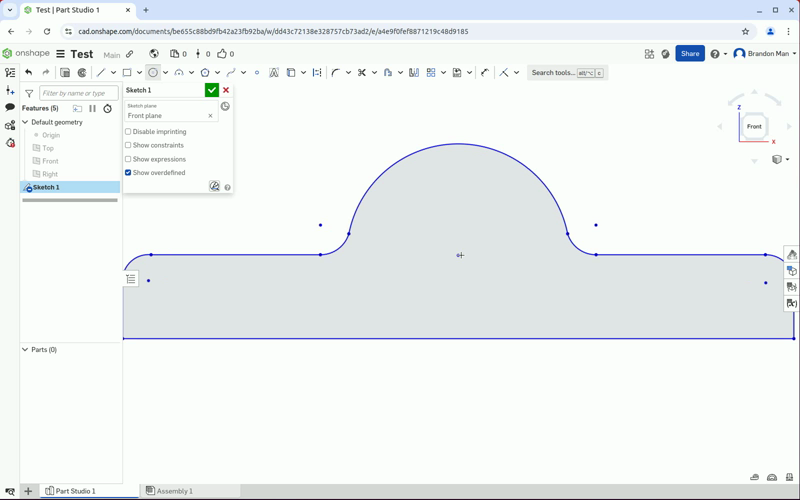
scroll(6)
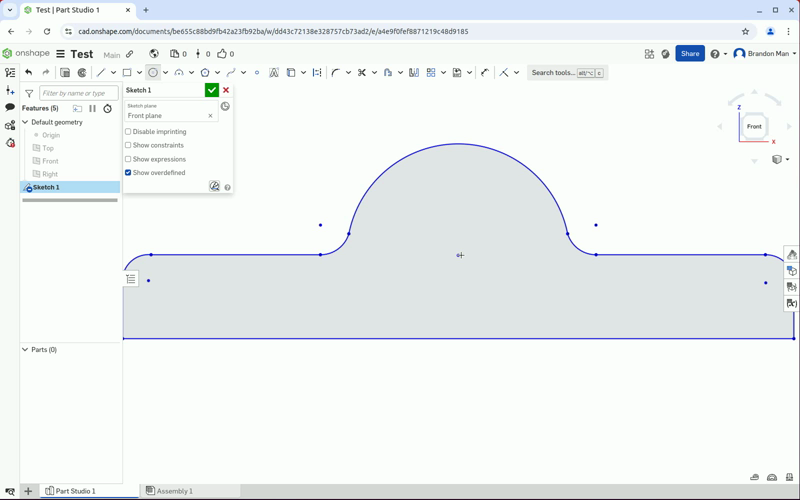
scroll(6)
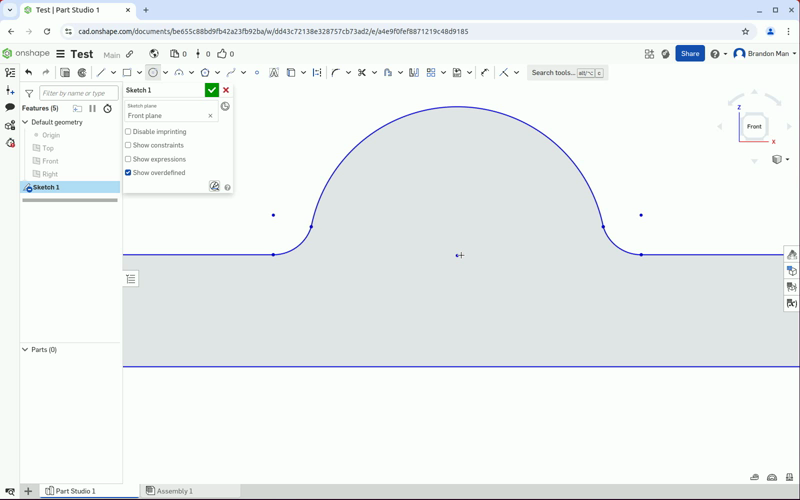
scroll(6)
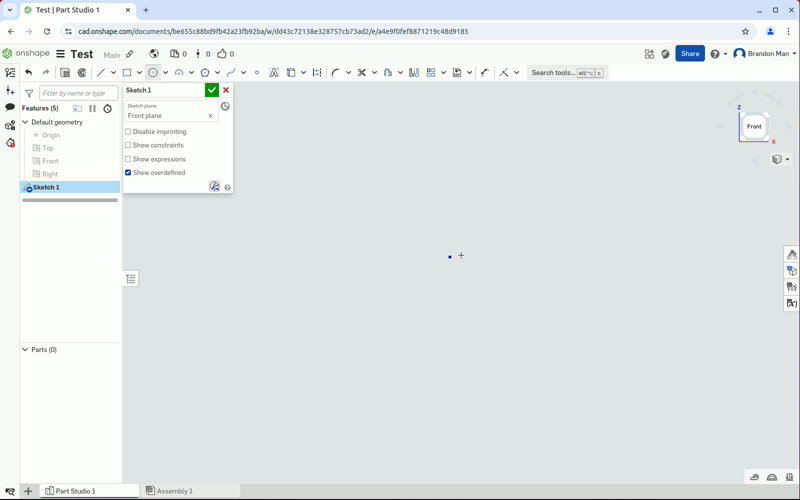
click(461, 254)
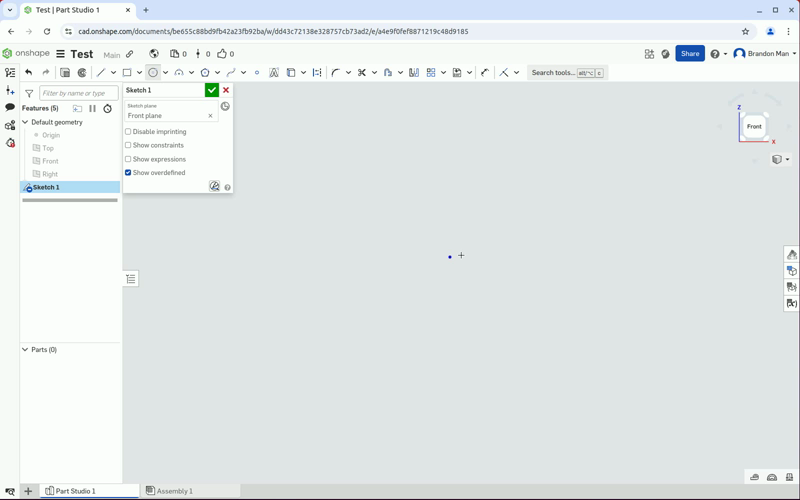
scroll(-6)
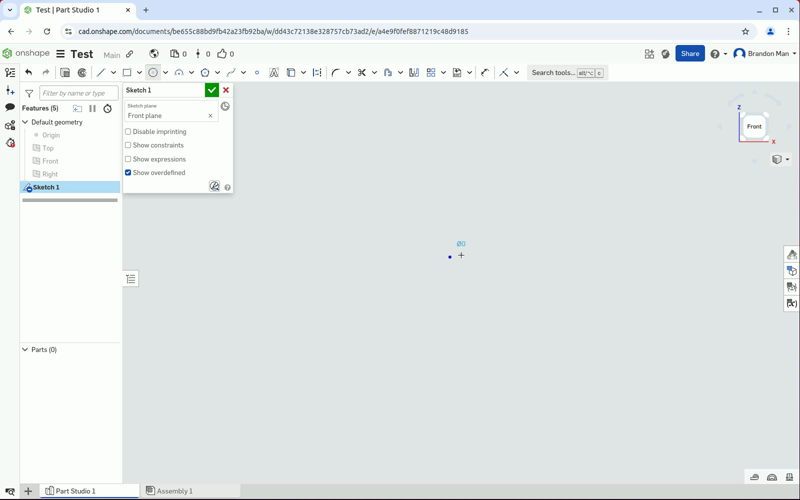
scroll(-6)
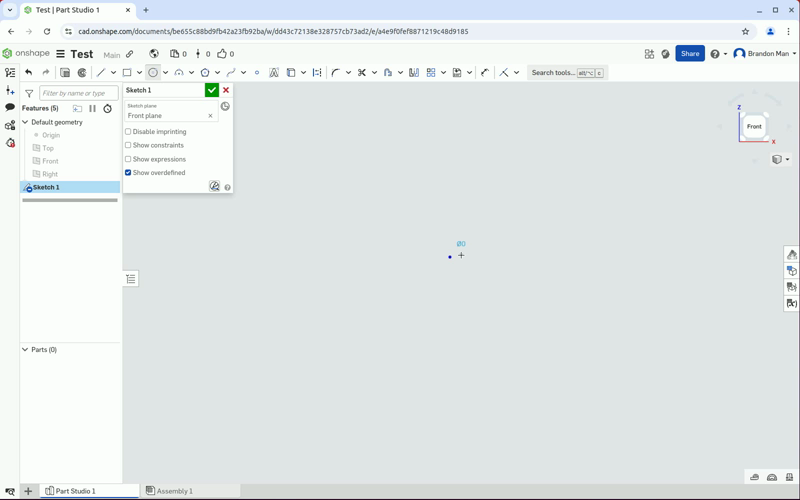
scroll(-6)
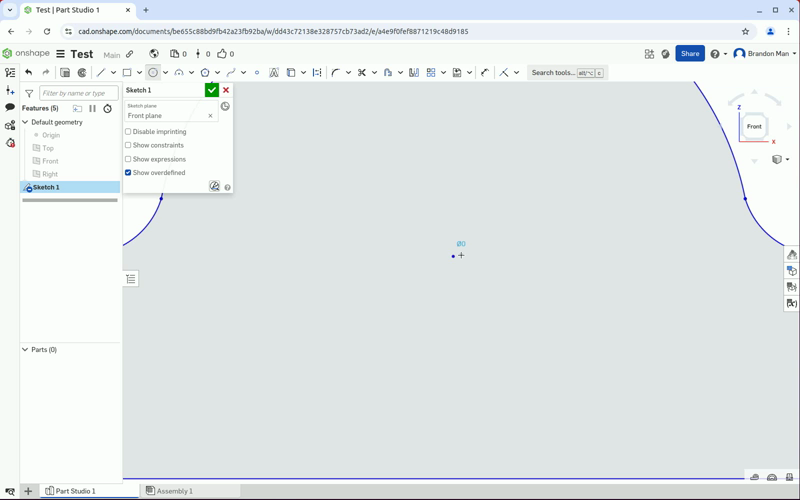
scroll(-6)
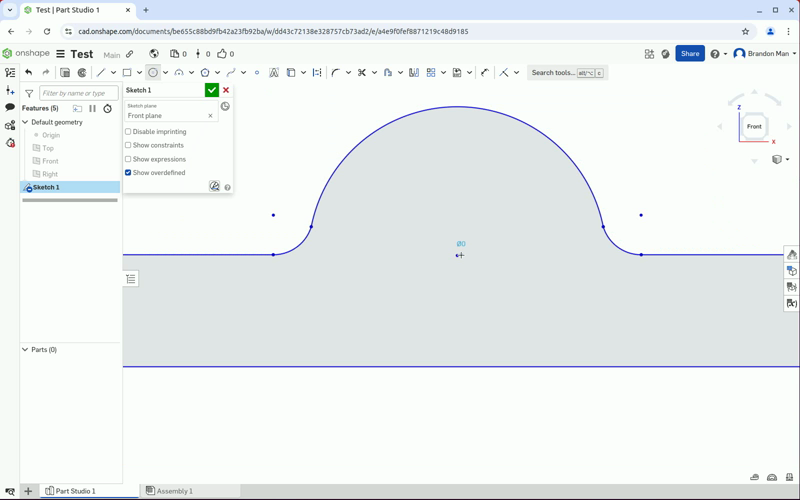
scroll(-6)
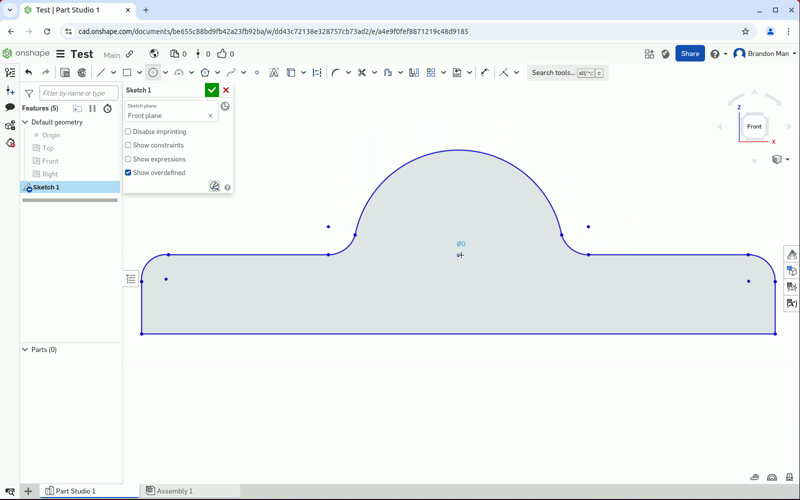
scroll(-6)
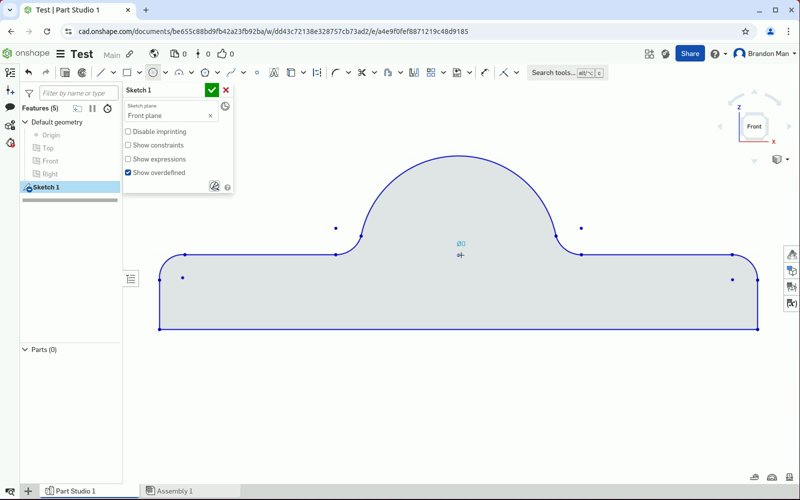
scroll(-6)
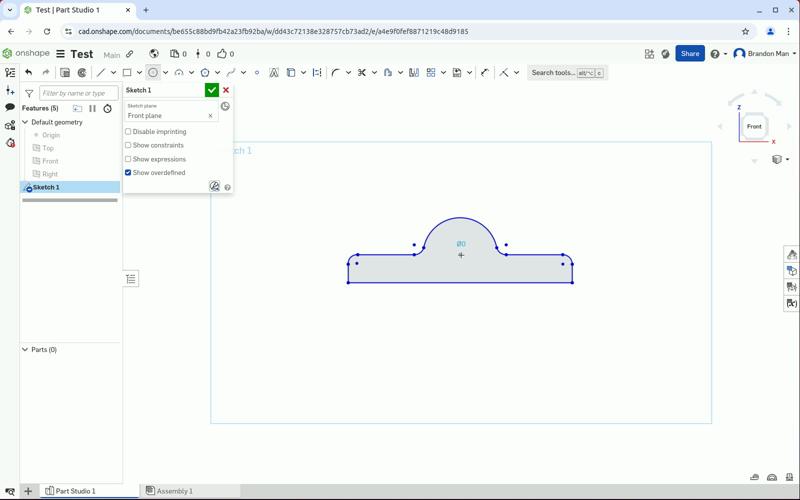
key_up(shift)
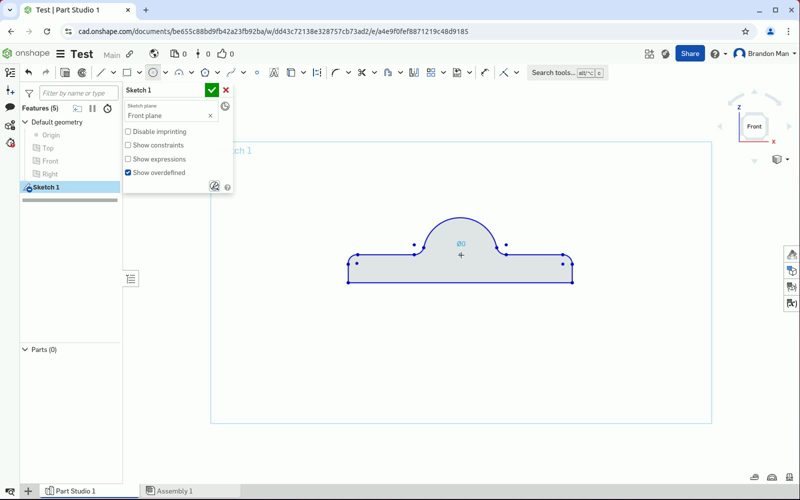
mouse_move(480, 254)
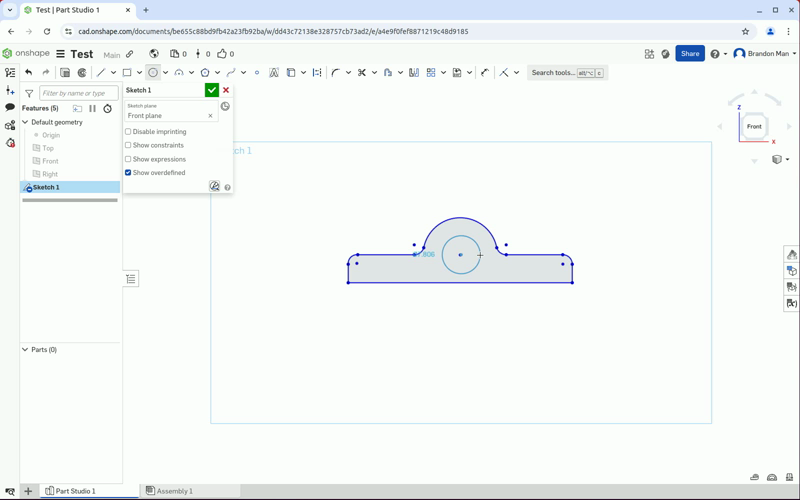
click(480, 254)
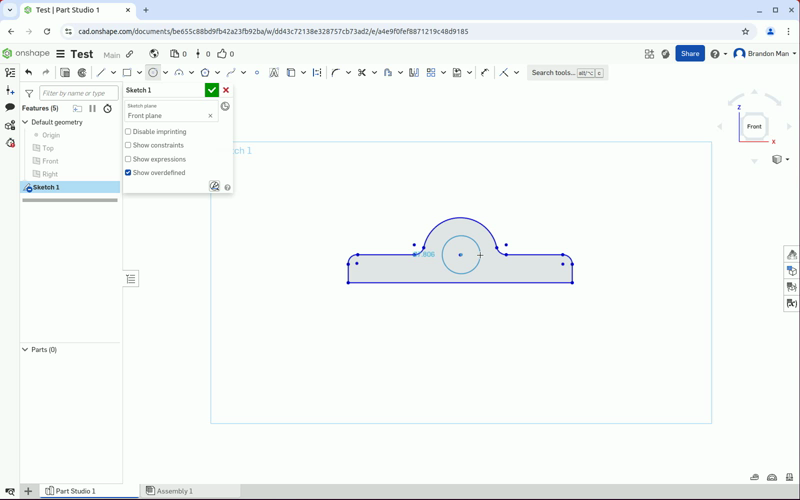
key(esc)
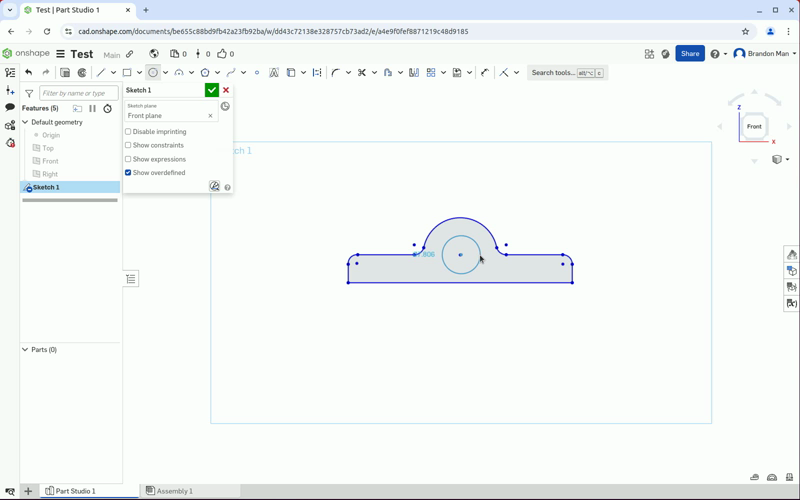
mouse_move(375, 268)
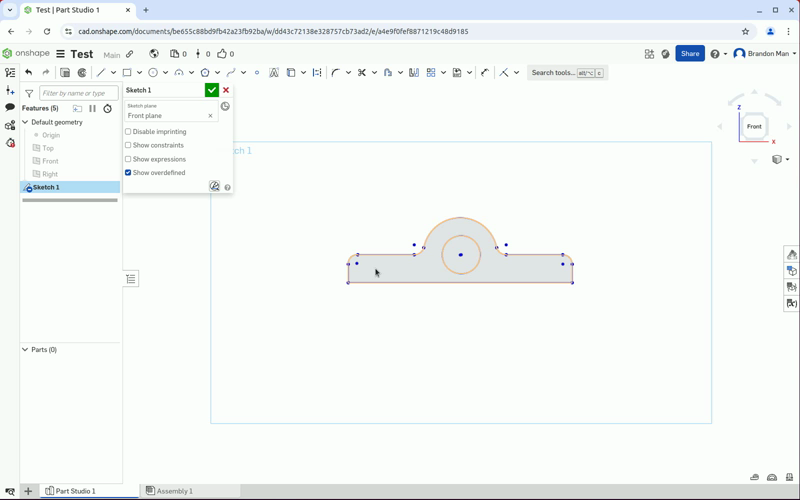
click(375, 268)
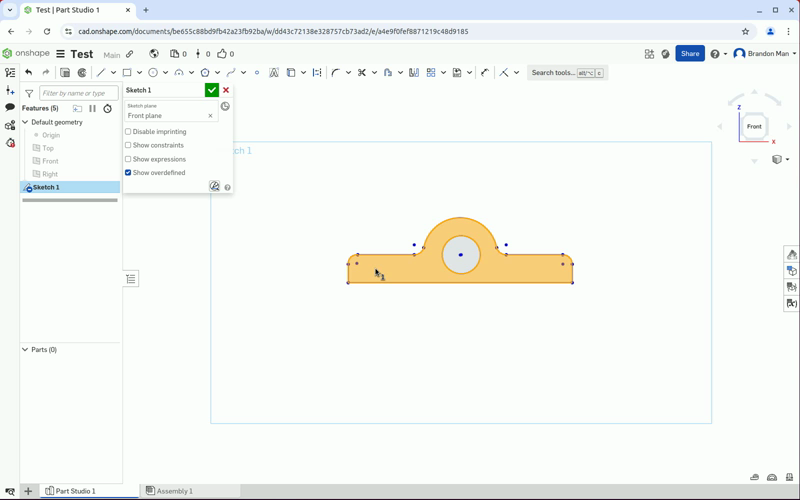
mouse_move(73, 352)
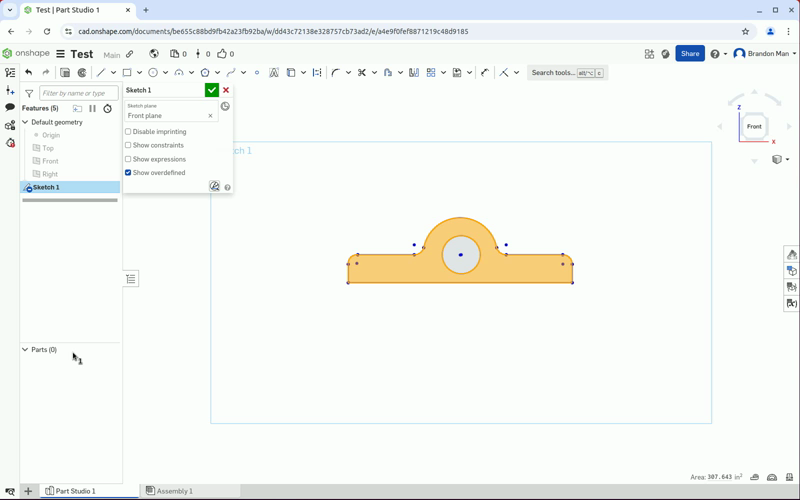
key(shift+y)
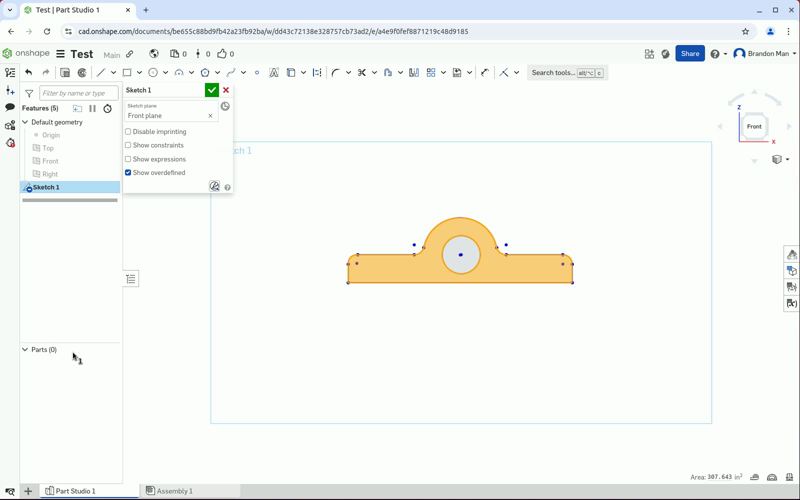
key(shift+e)
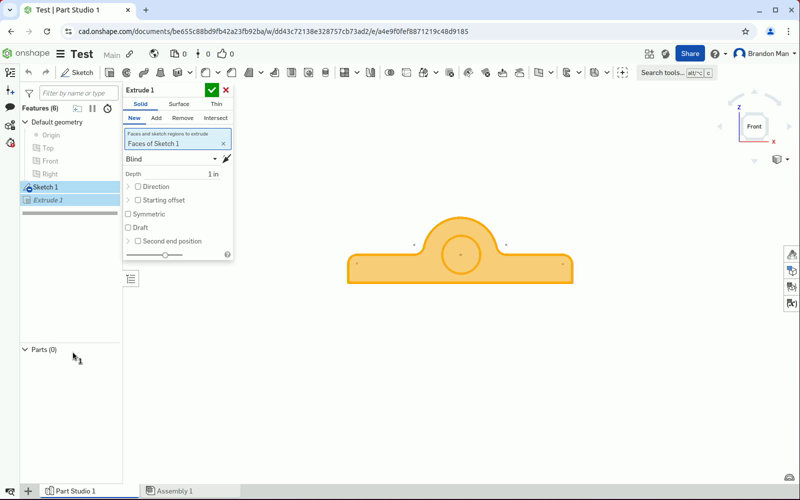
mouse_move(143, 106)
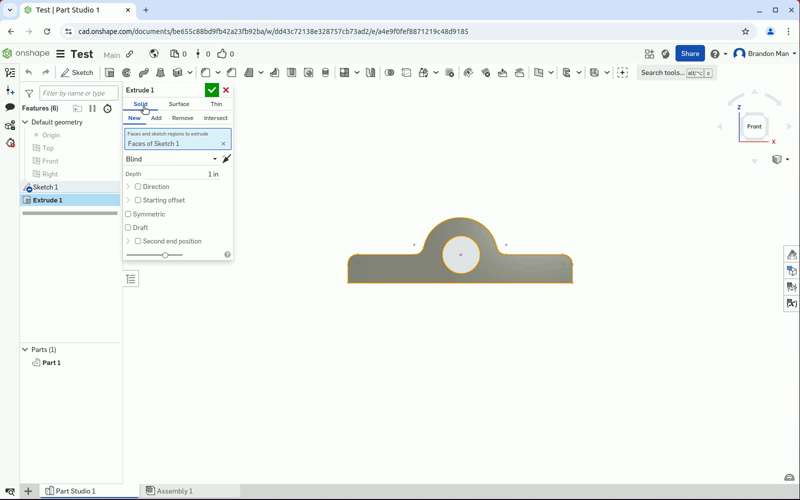
click(143, 106)
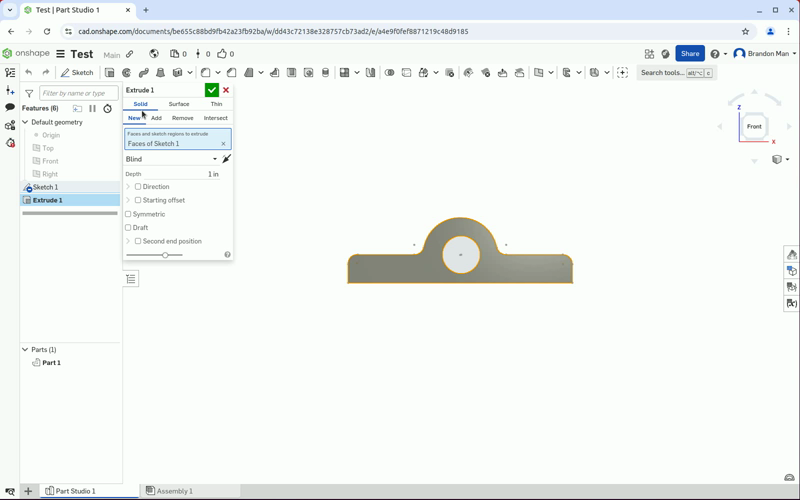
mouse_move(137, 120)
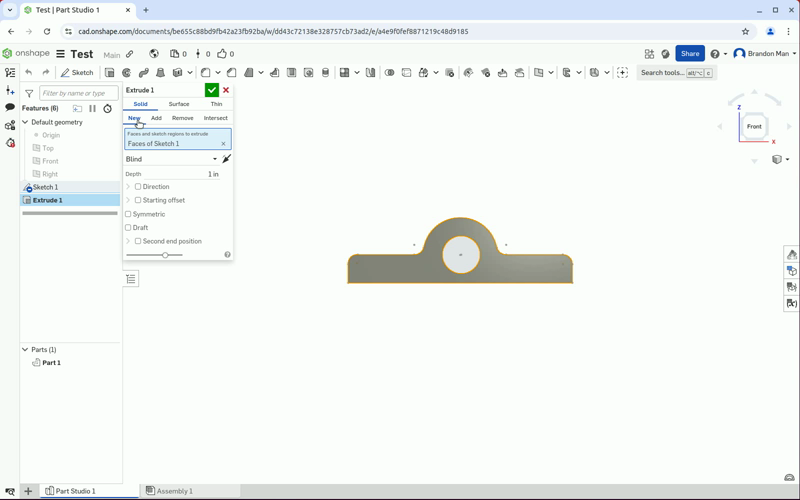
click(137, 120)
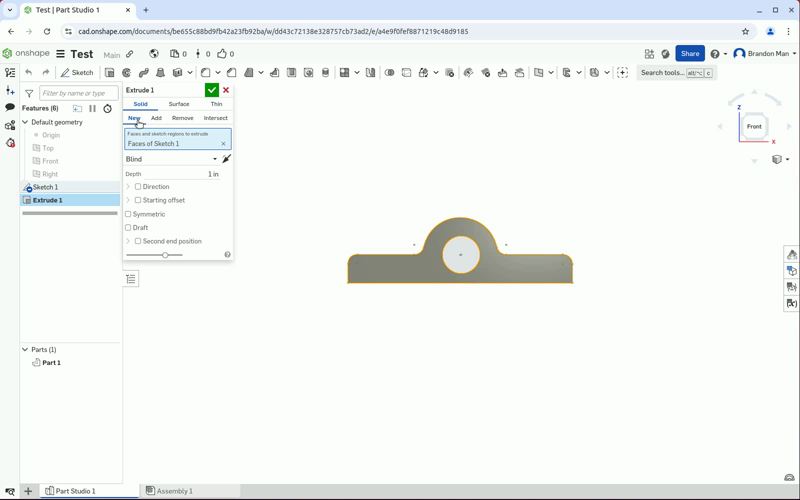
key(tab, 4)
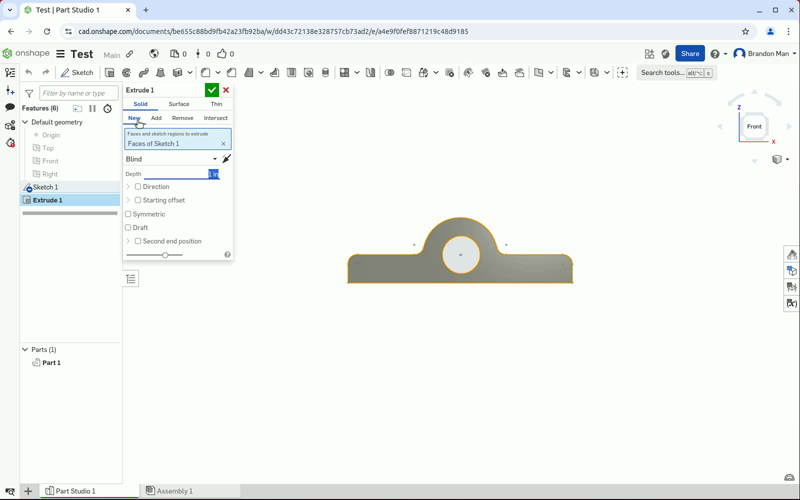
text(-23.108)
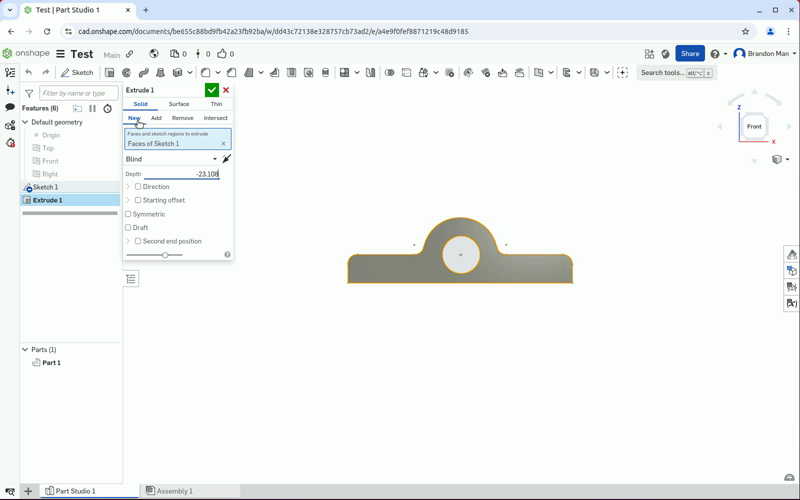
key(enter)
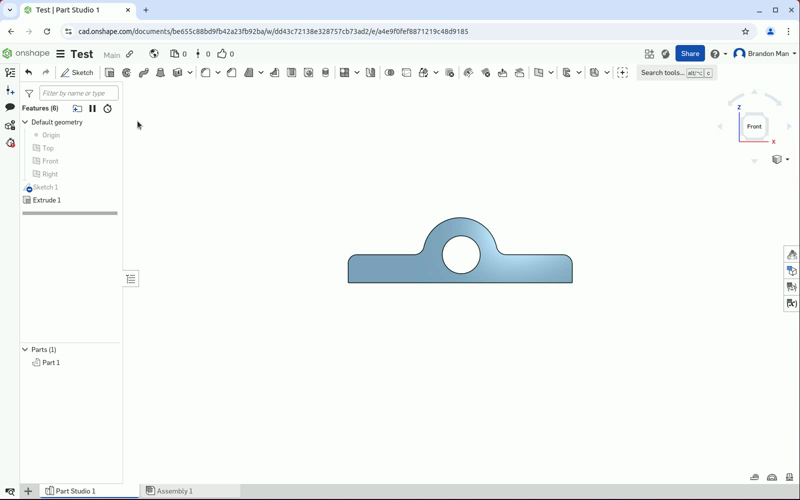
key(shift+h)
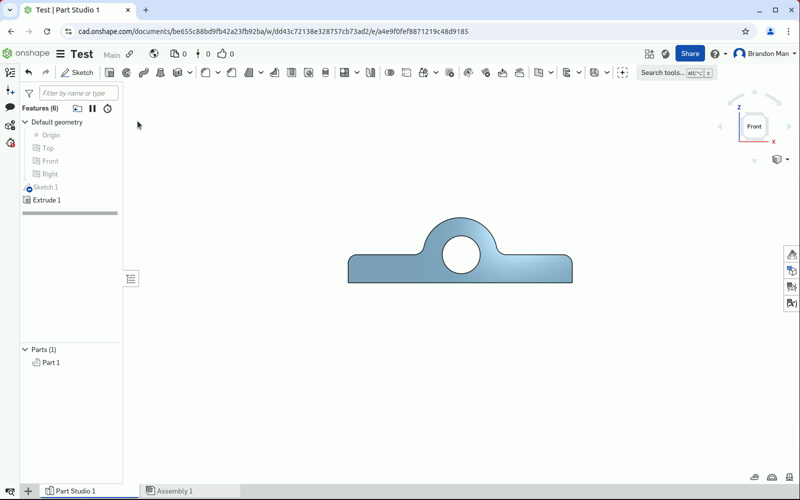
key(shift+h)
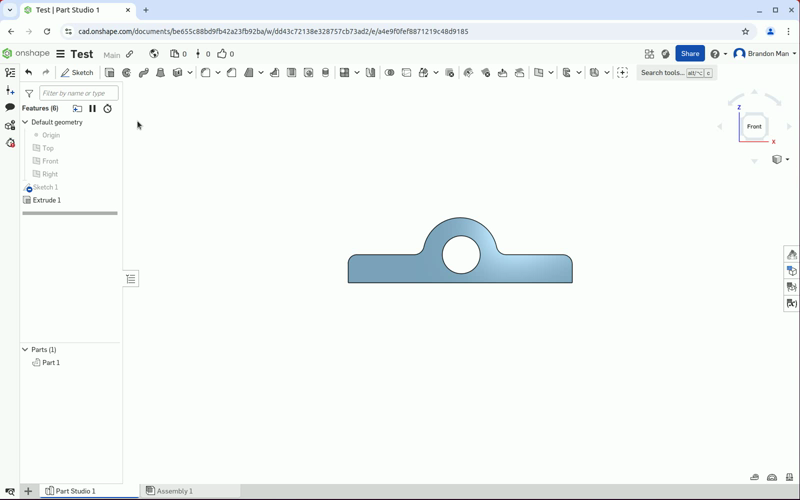
mouse_move(73, 189)
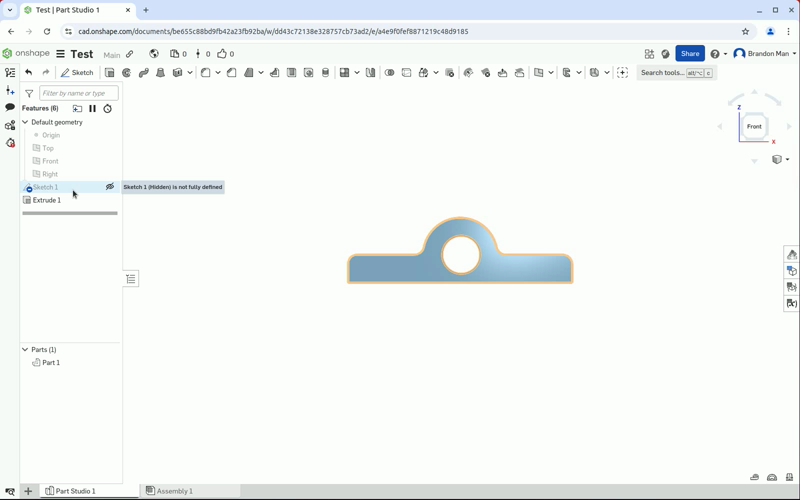
click(73, 189)
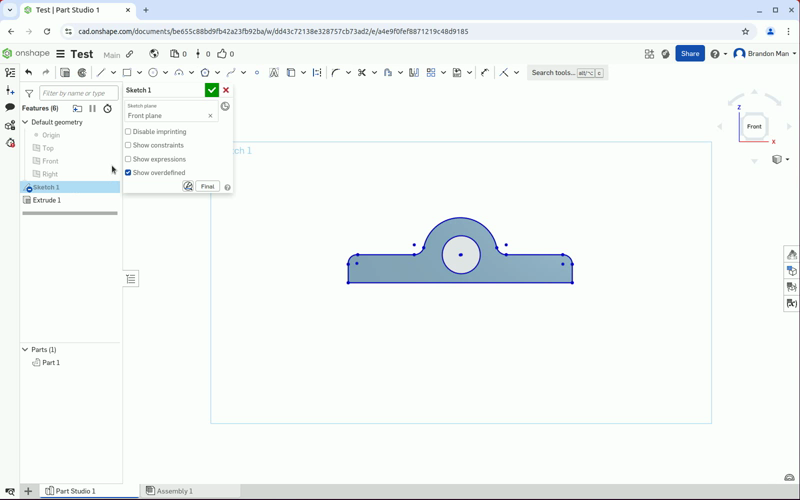
mouse_move(229, 92)
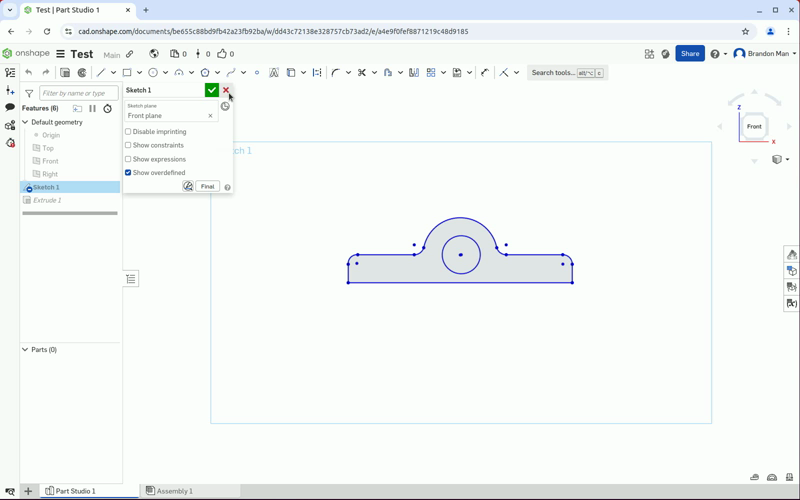
click(229, 92)
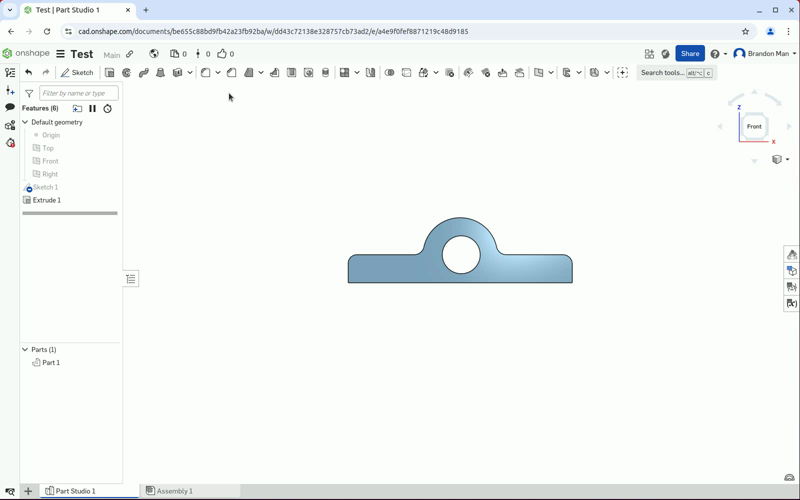
mouse_move(73, 352)
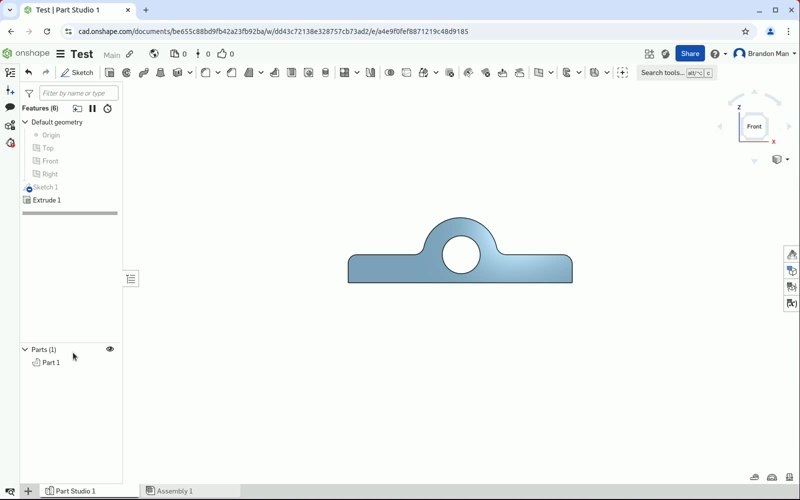
key(y)
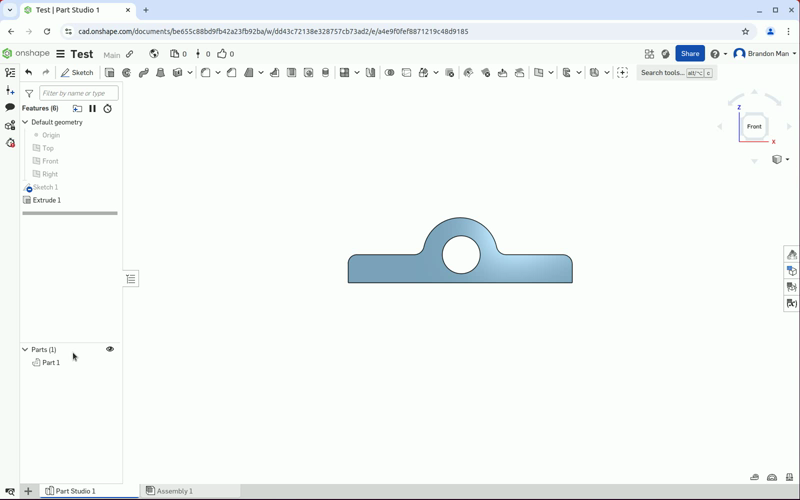
key(shift+p)
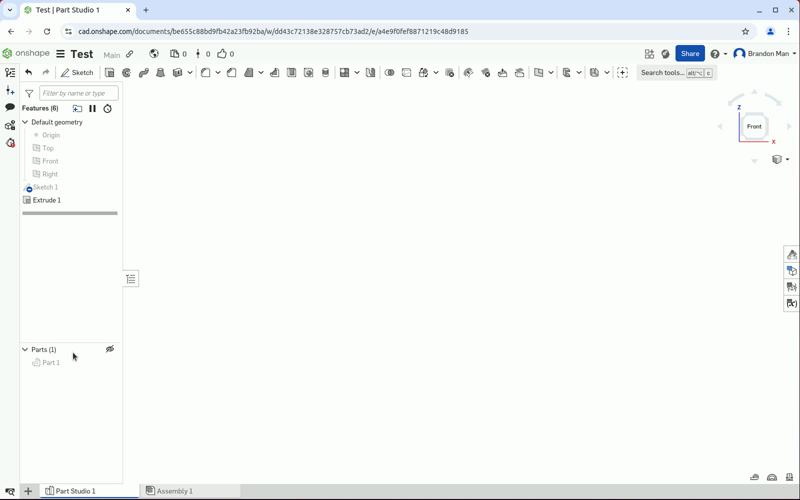
key(space)
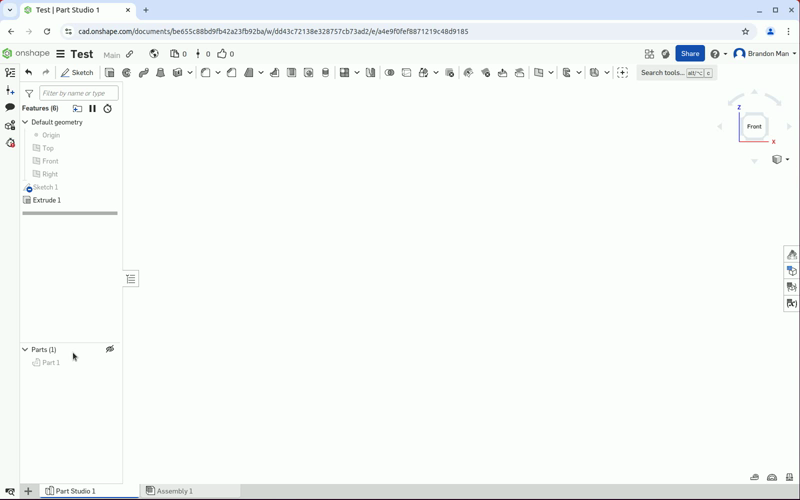
key_down(shift)
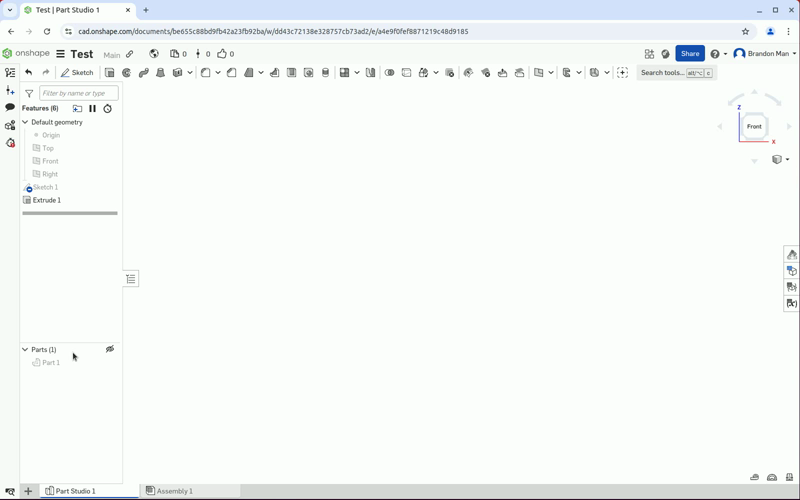
key(down)
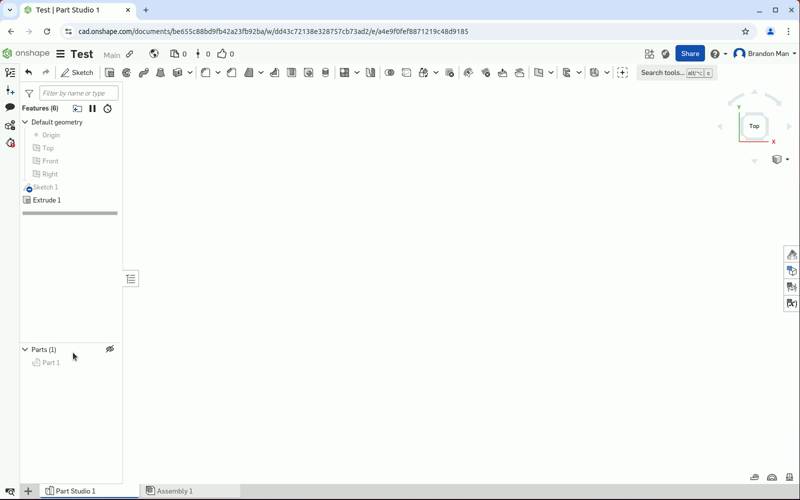
key_up(shift)
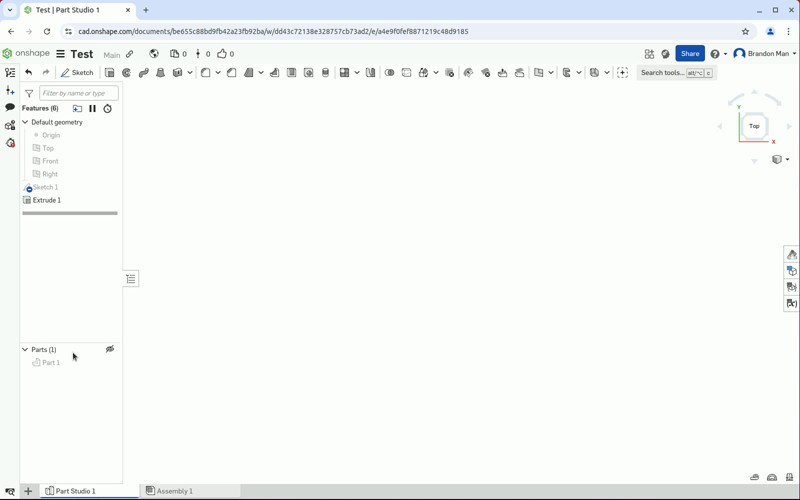
mouse_move(73, 352)
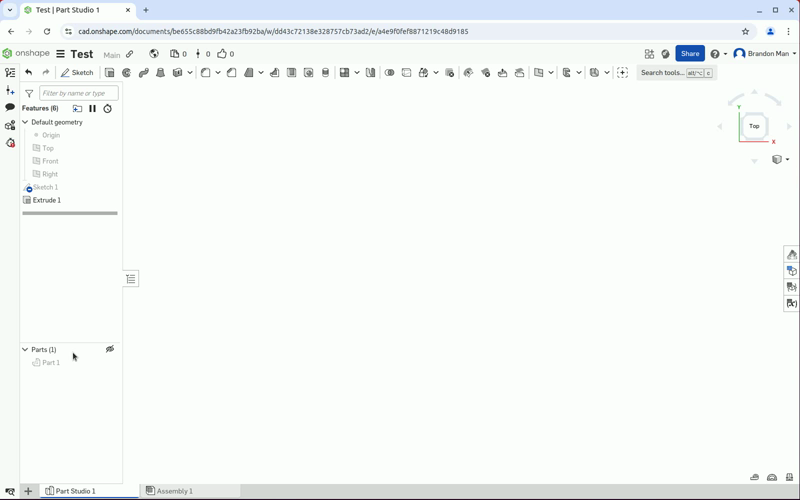
key(shift+y)
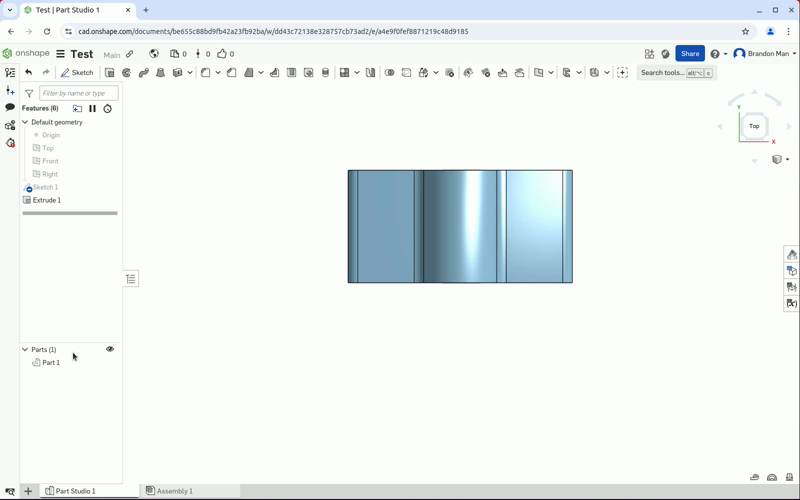
mouse_move(541, 75)
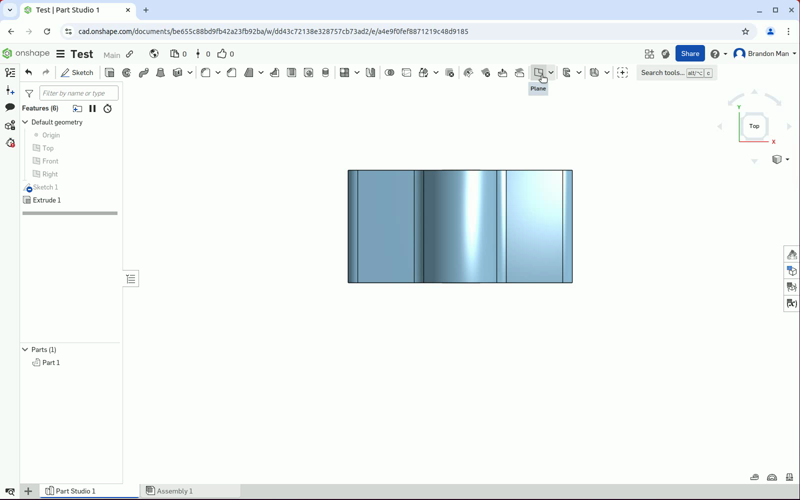
click(541, 75)
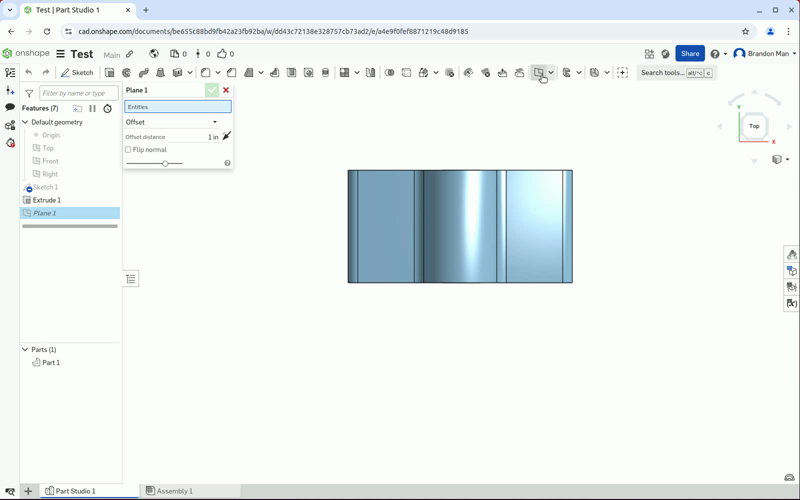
mouse_move(73, 150)
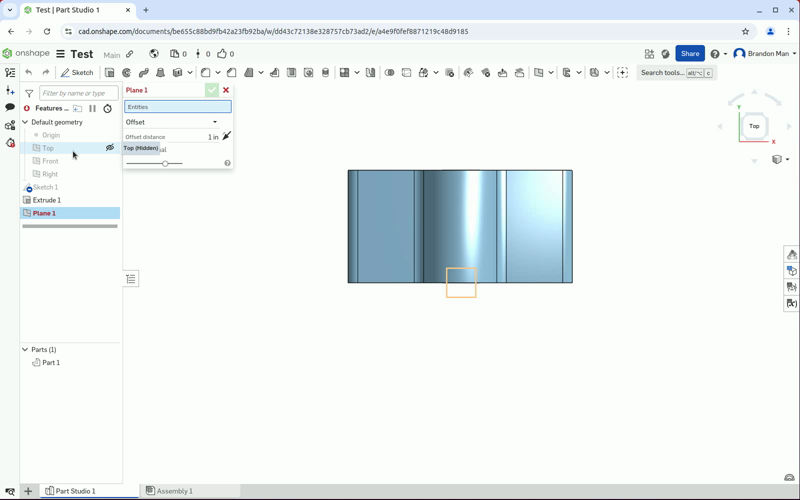
click(73, 150)
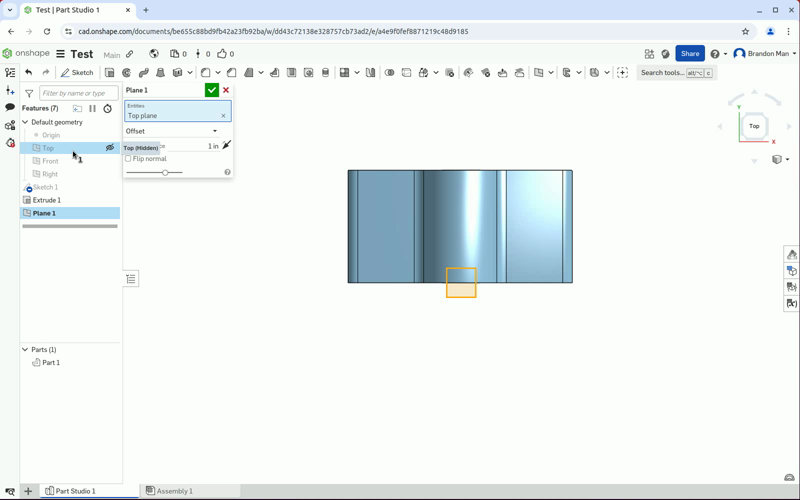
key(tab, 2)
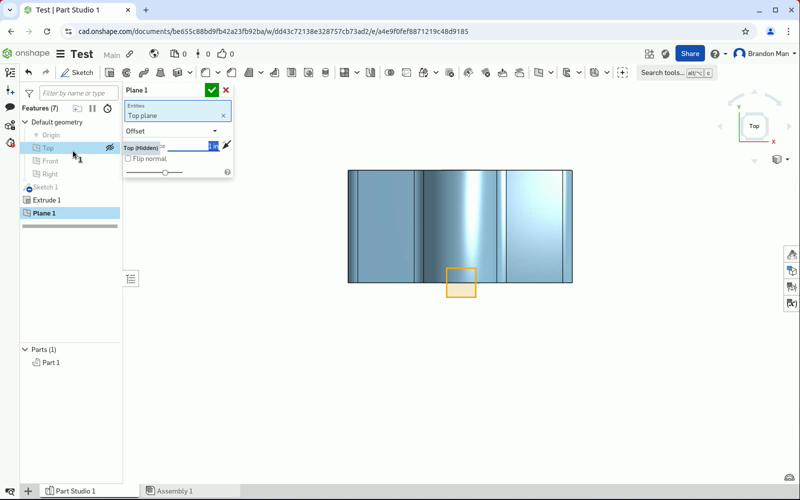
text(5.792)
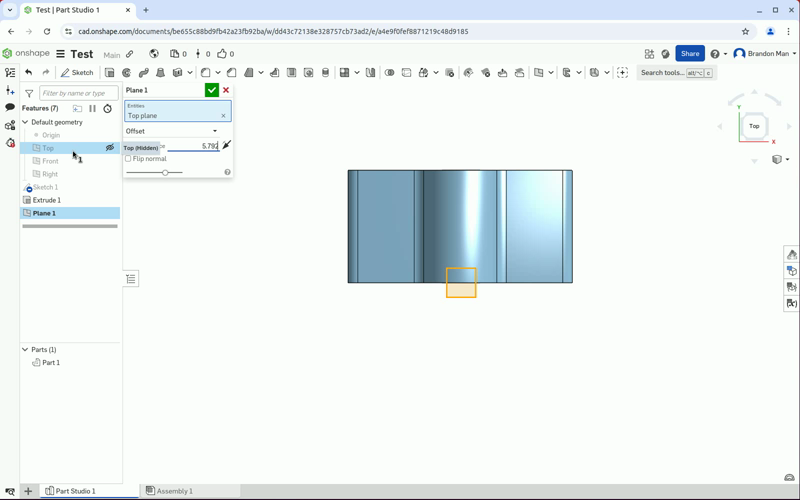
key(enter, 2)
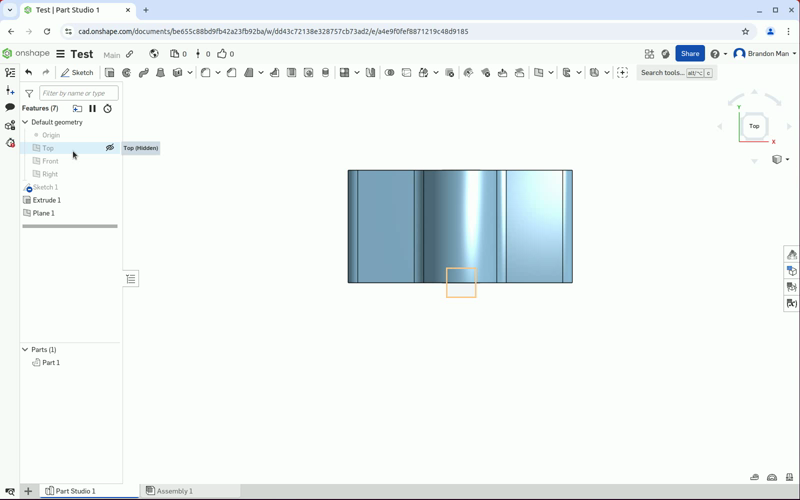
key(shift+s)
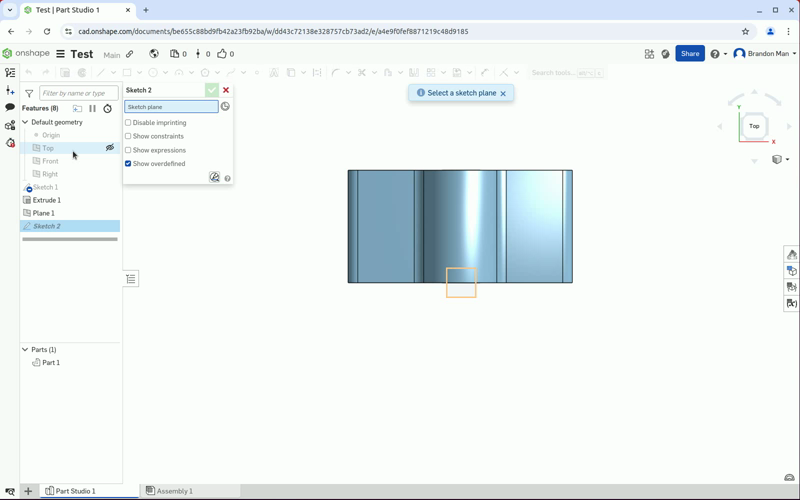
mouse_move(73, 215)
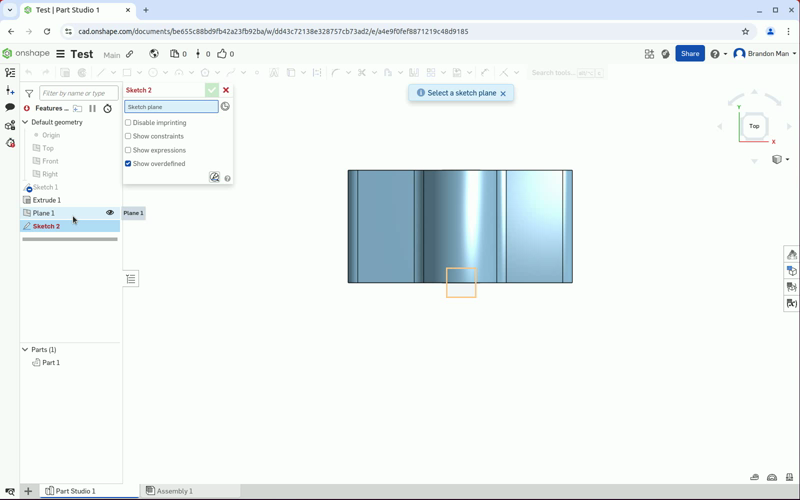
click(73, 215)
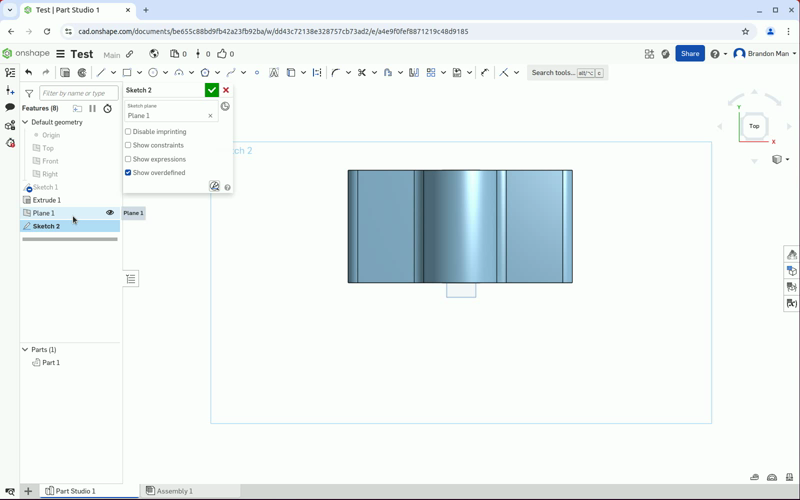
mouse_move(73, 352)
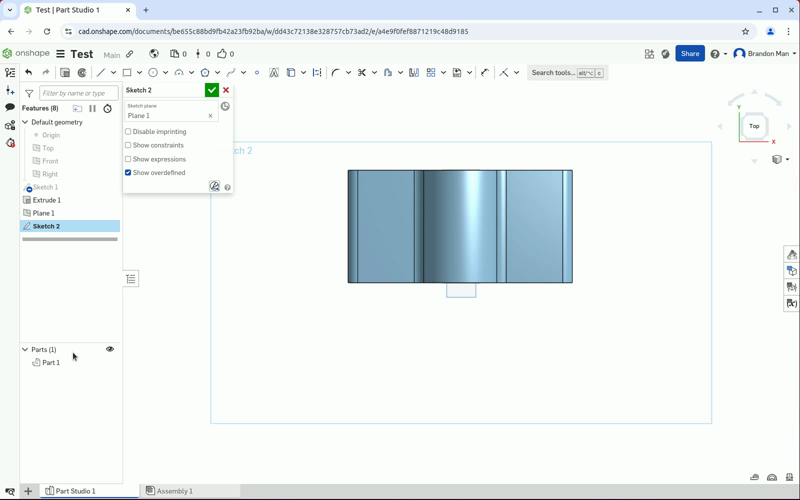
key(y)
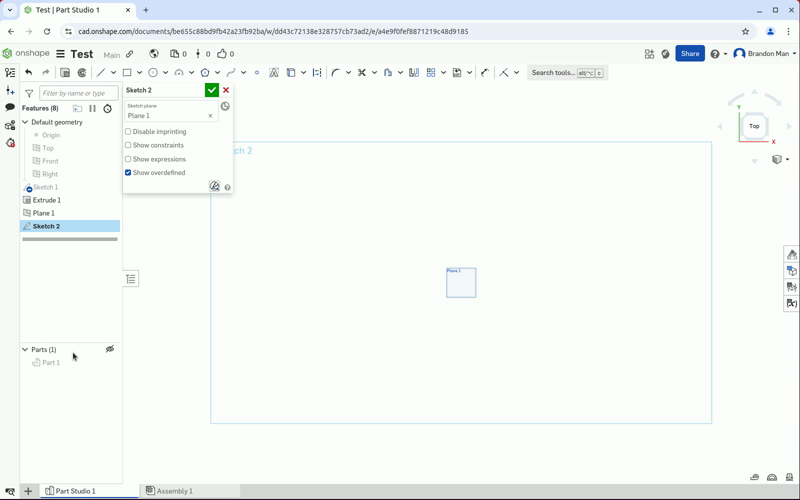
key(c)
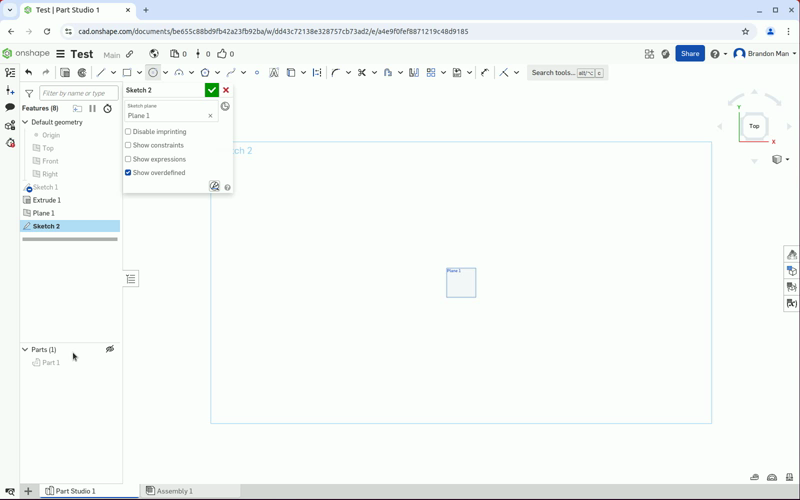
key_down(shift)
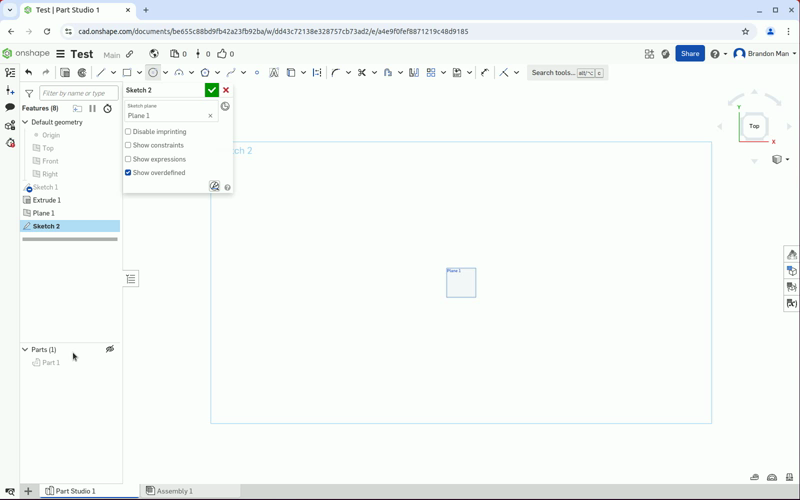
mouse_move(386, 198)
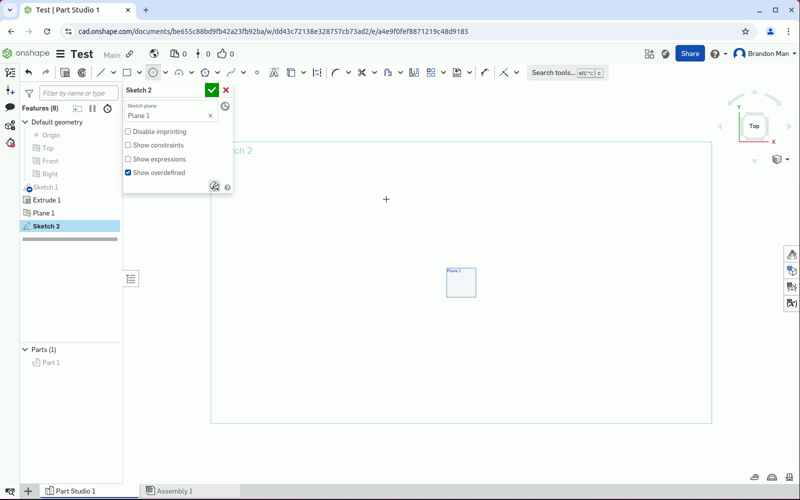
click(386, 198)
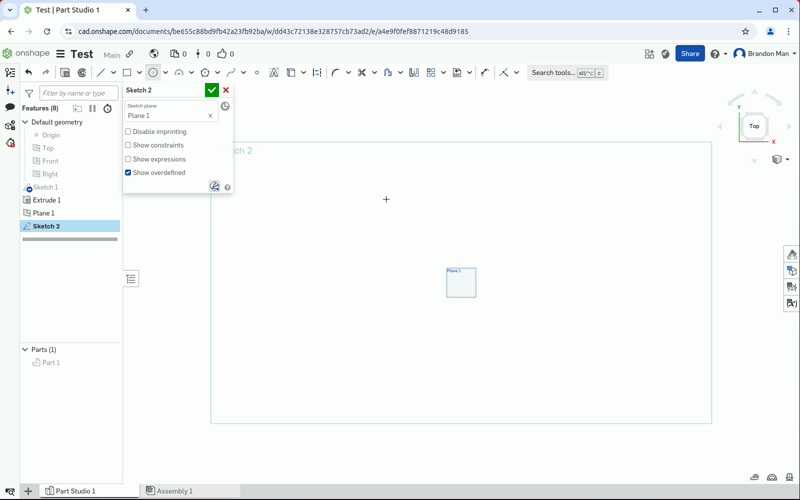
key_up(shift)
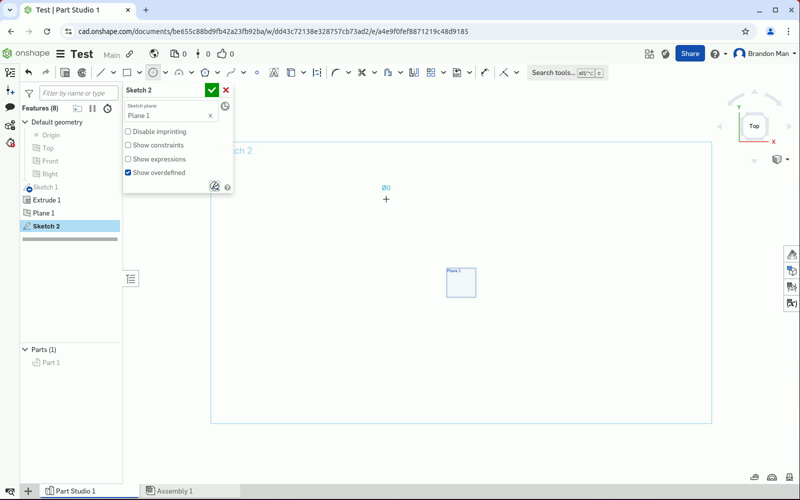
mouse_move(396, 198)
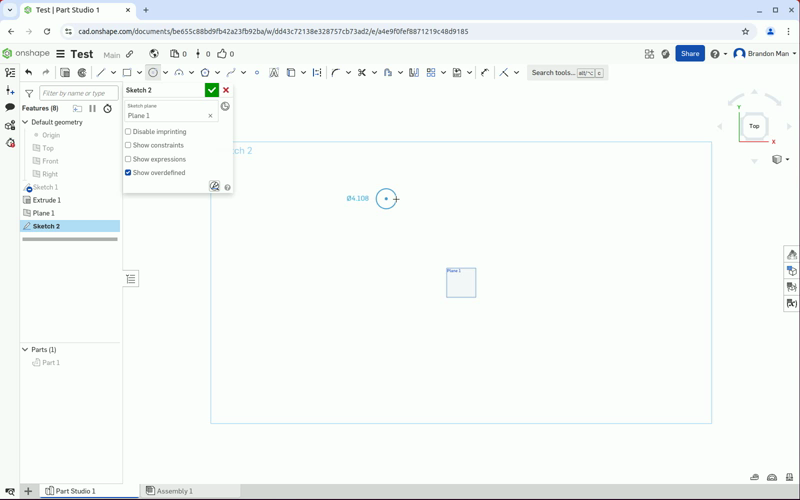
click(396, 198)
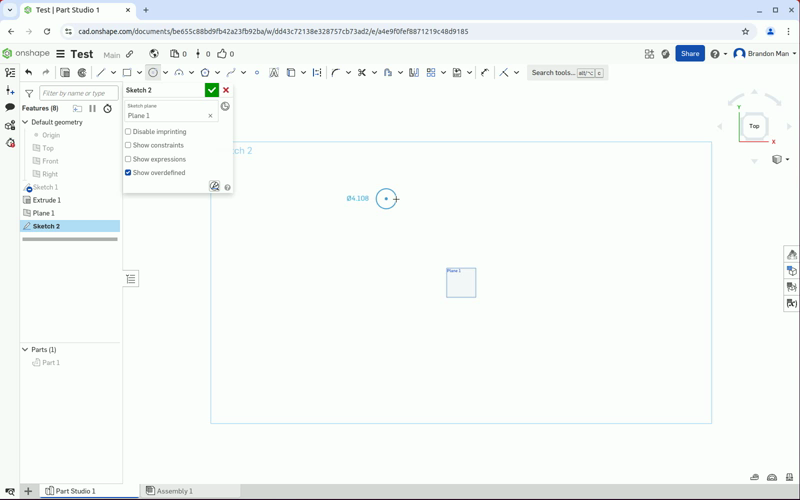
key(esc)
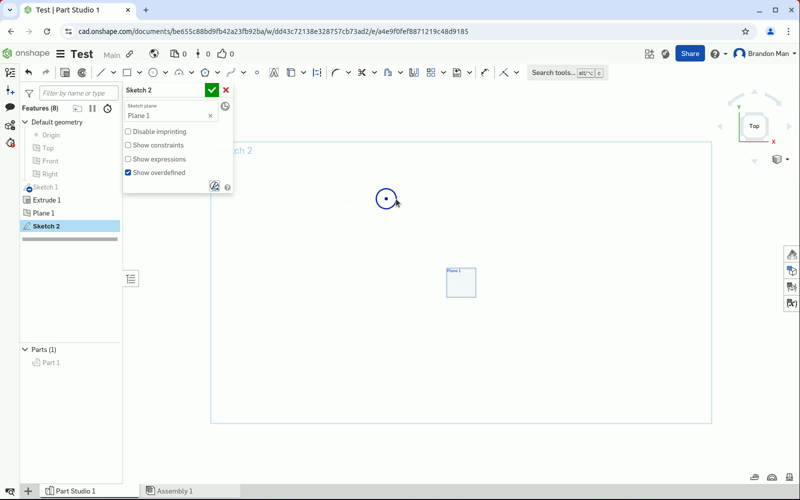
mouse_move(378, 202)
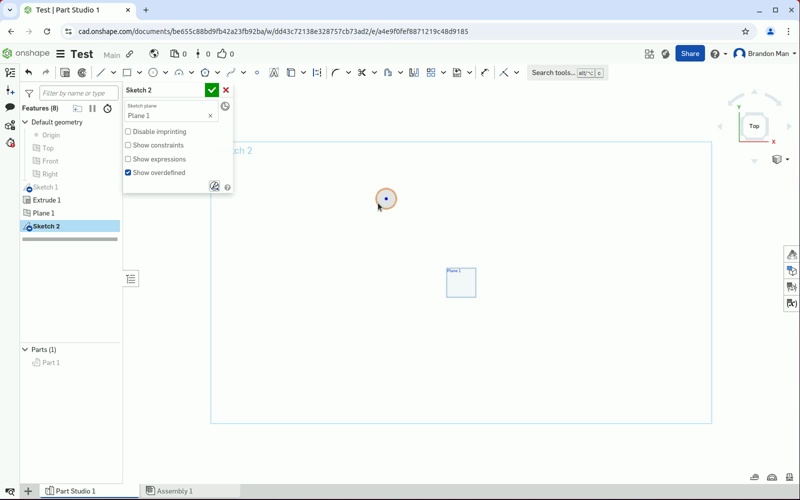
scroll(6)
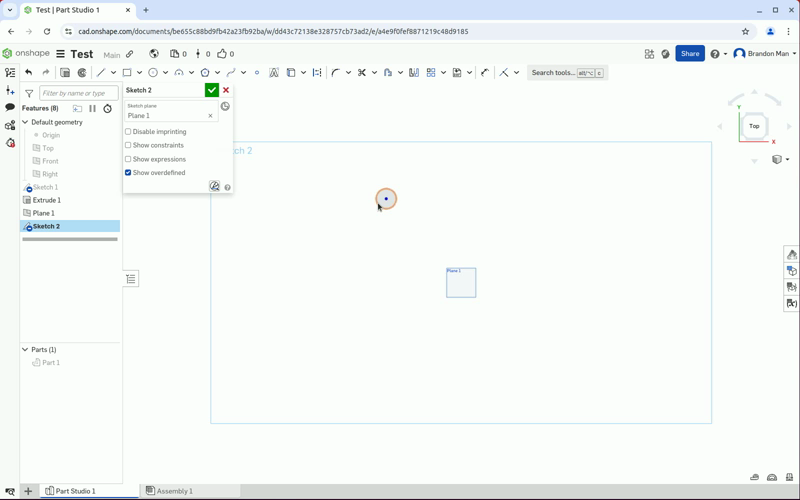
scroll(6)
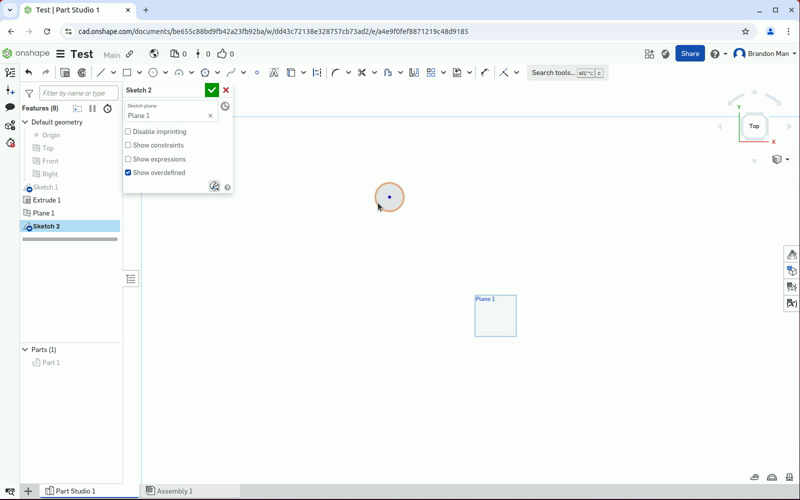
scroll(6)
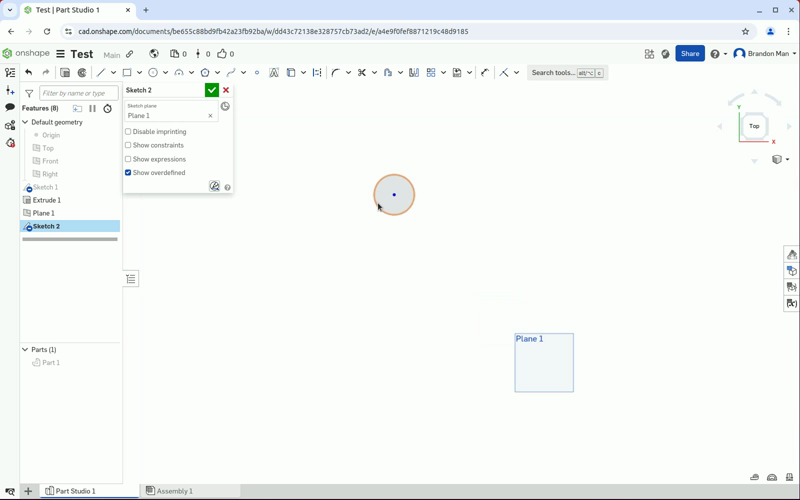
scroll(6)
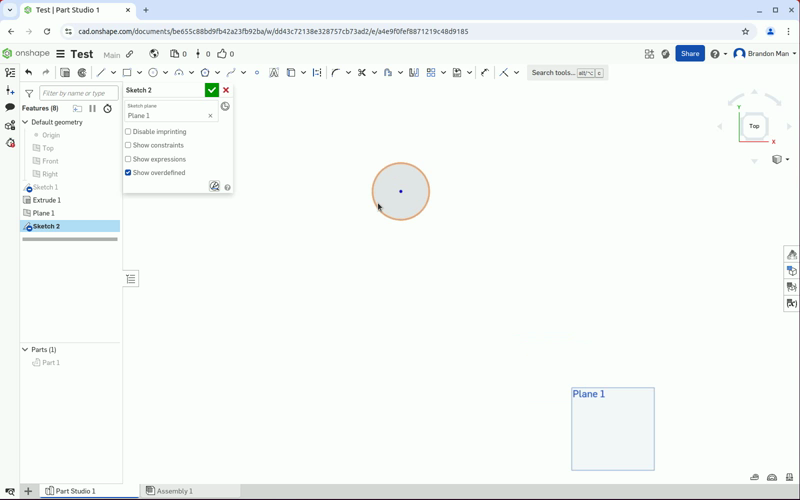
scroll(6)
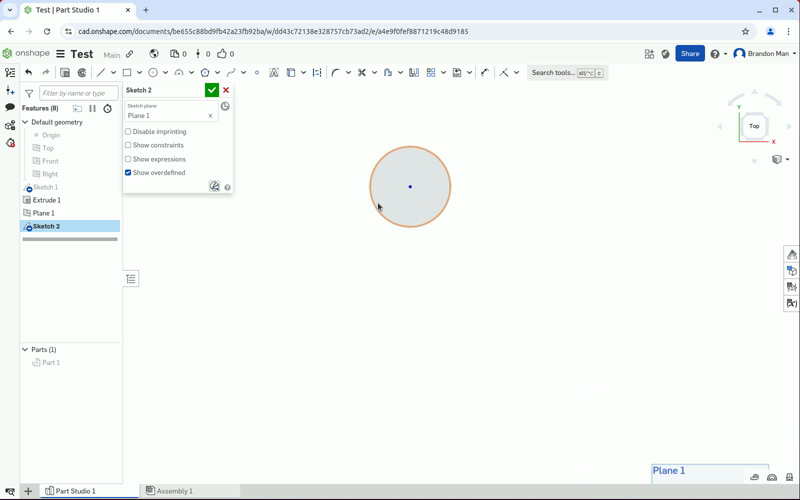
scroll(6)
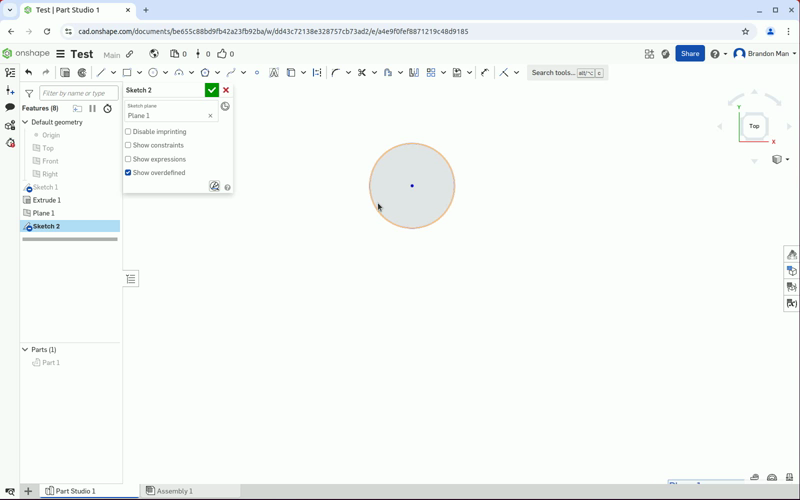
scroll(6)
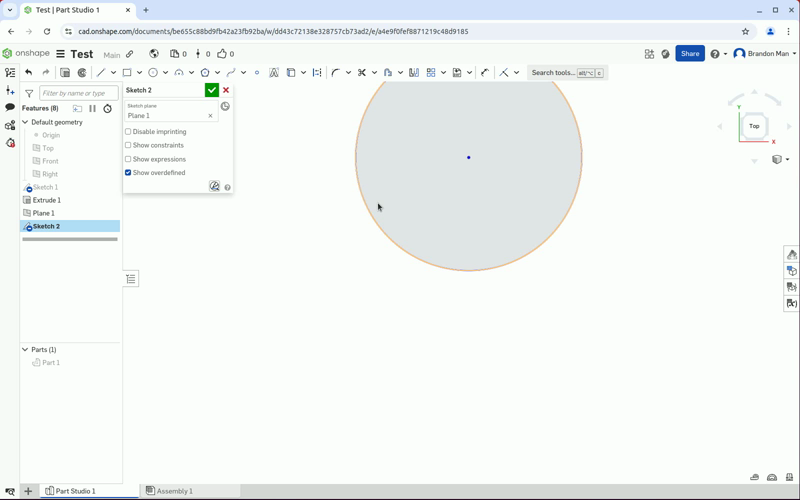
click(378, 202)
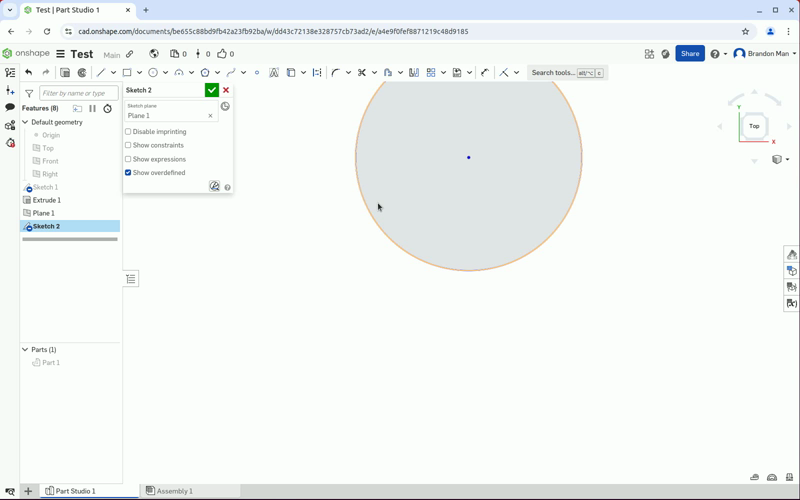
scroll(-6)
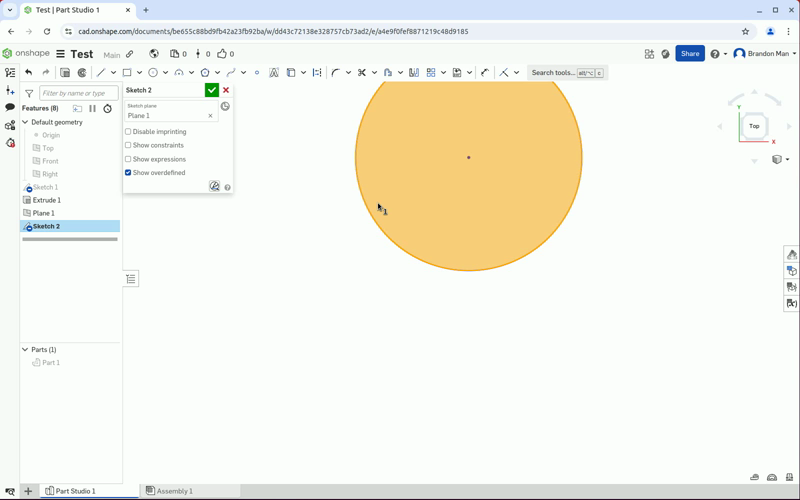
scroll(-6)
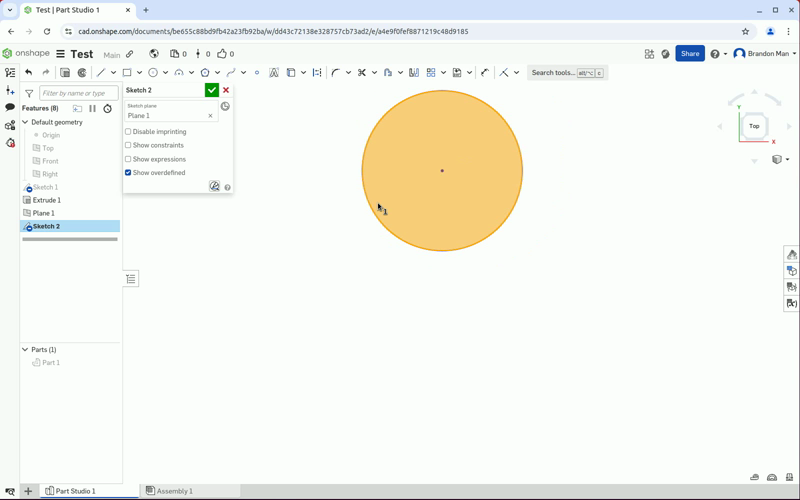
scroll(-6)
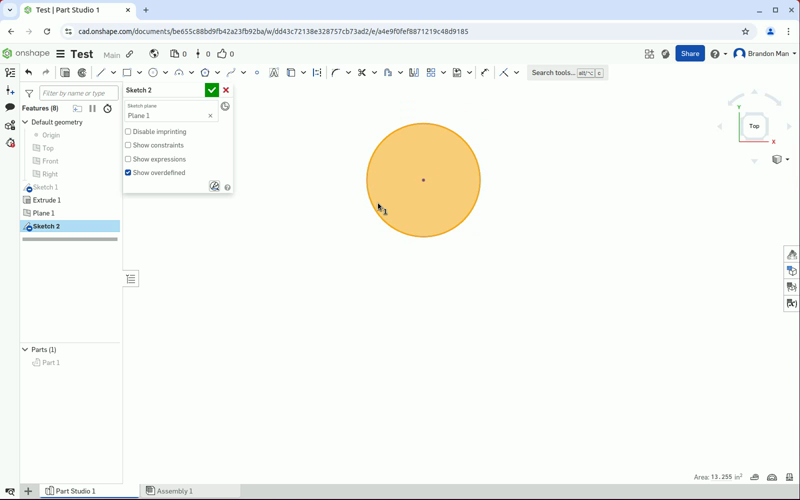
scroll(-6)
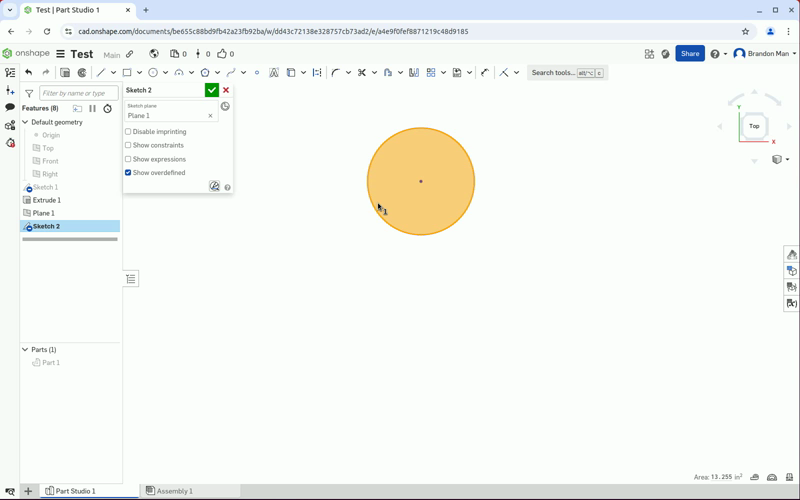
scroll(-6)
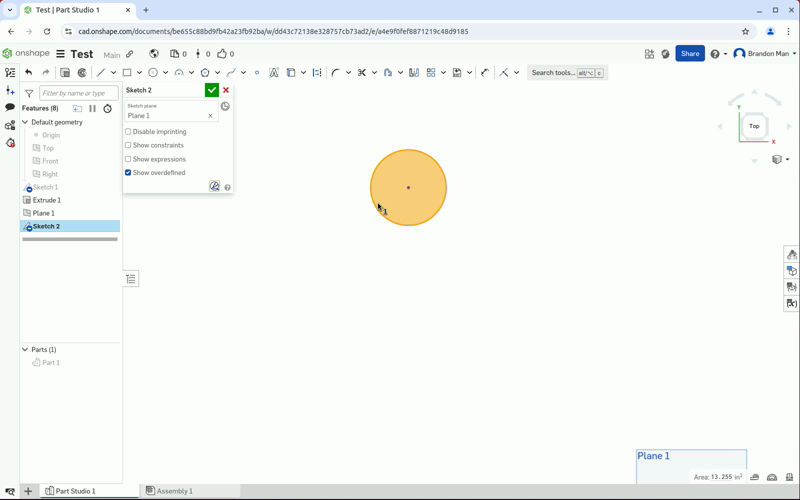
scroll(-6)
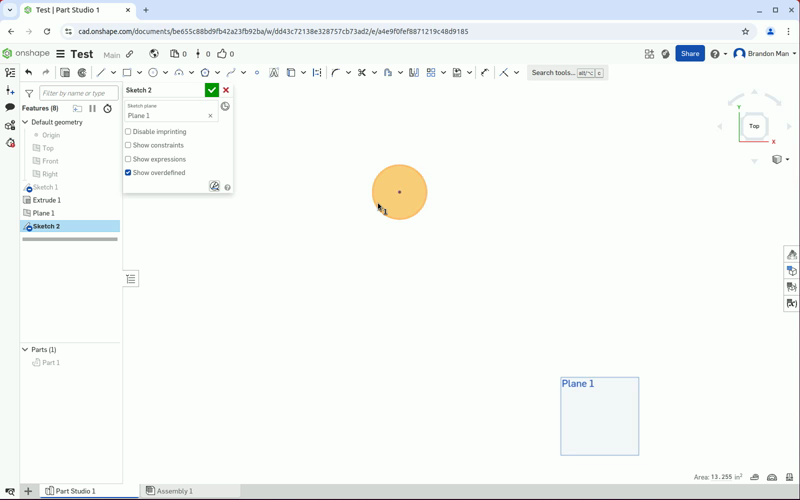
scroll(-6)
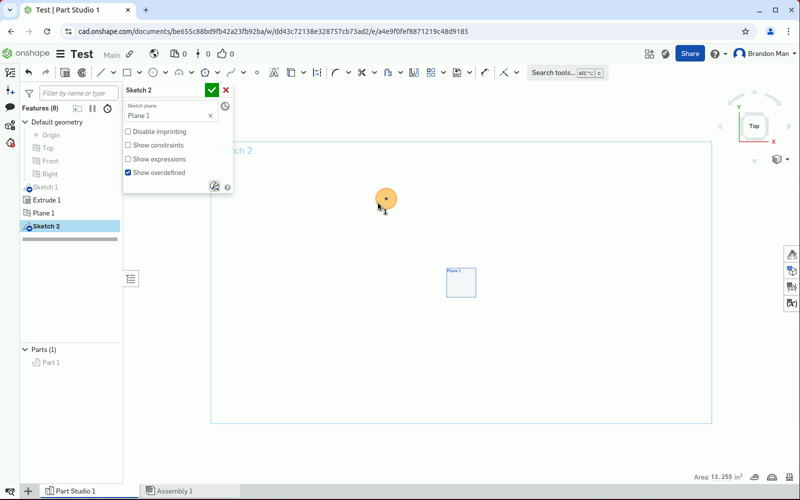
mouse_move(73, 352)
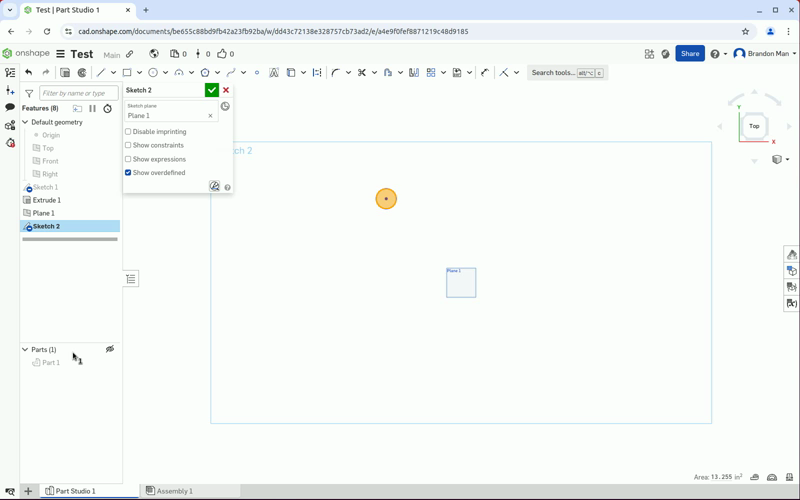
key(shift+y)
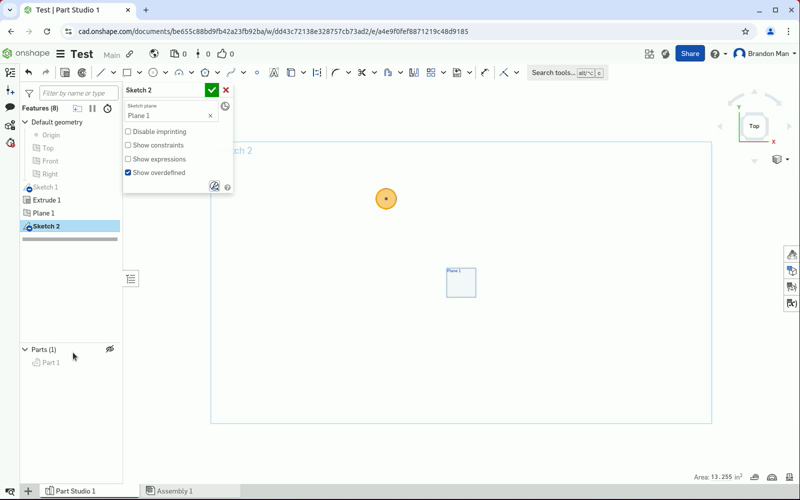
key(shift+e)
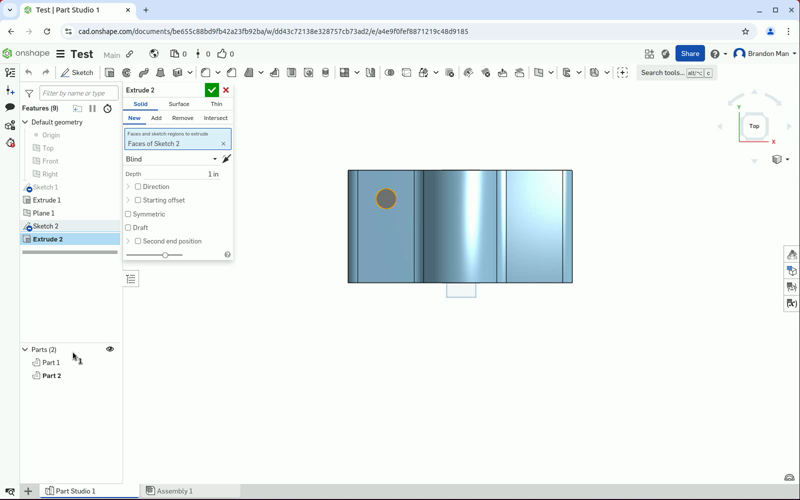
mouse_move(143, 106)
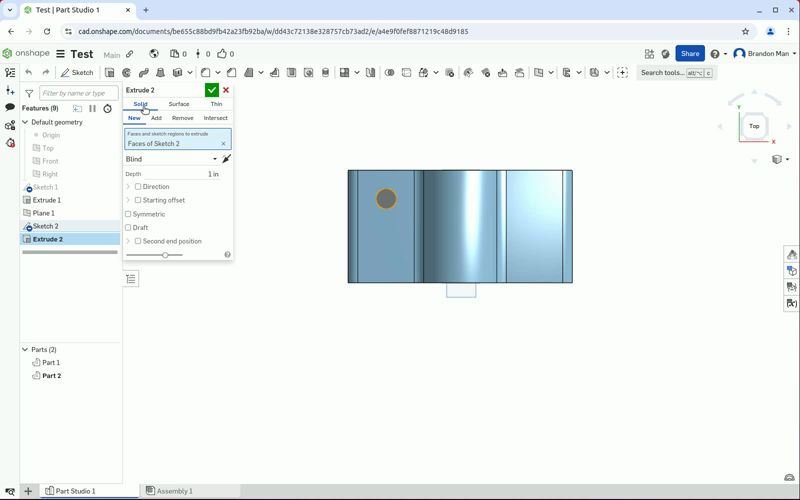
click(143, 106)
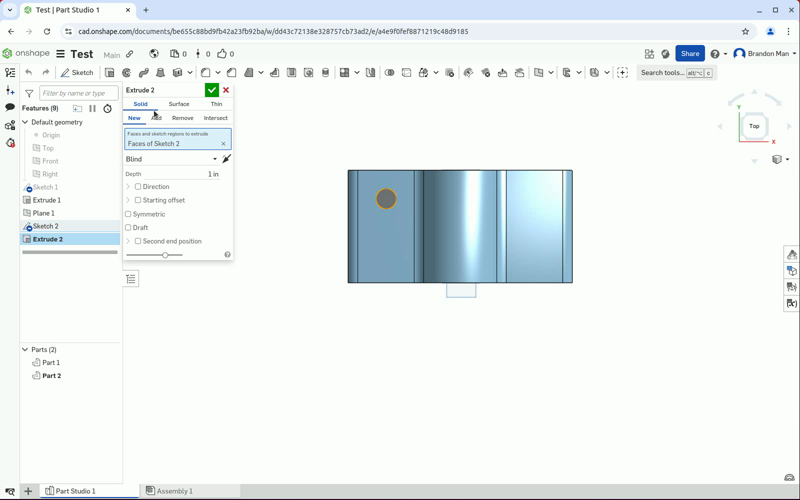
mouse_move(186, 120)
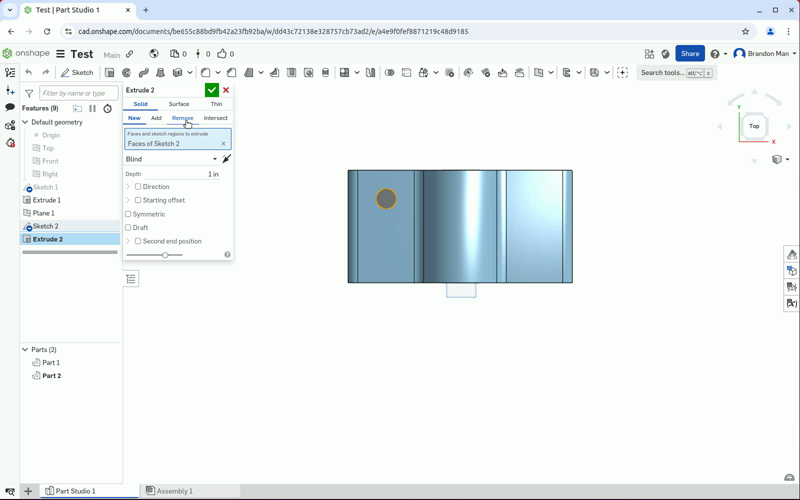
click(186, 120)
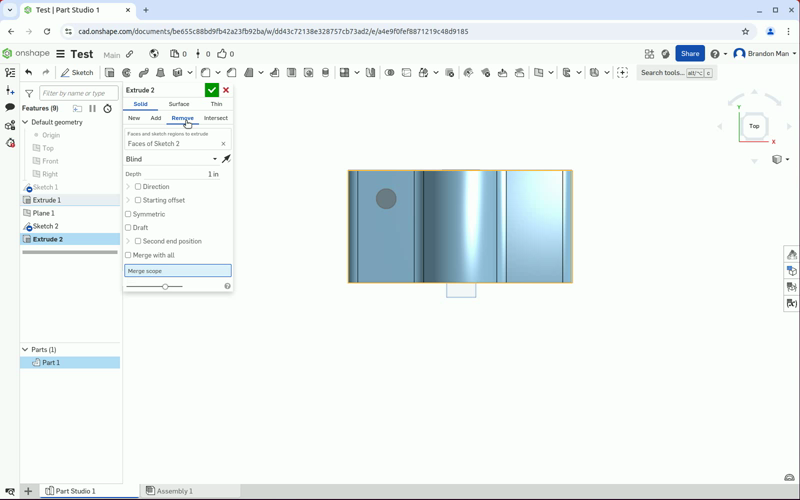
key(tab, 4)
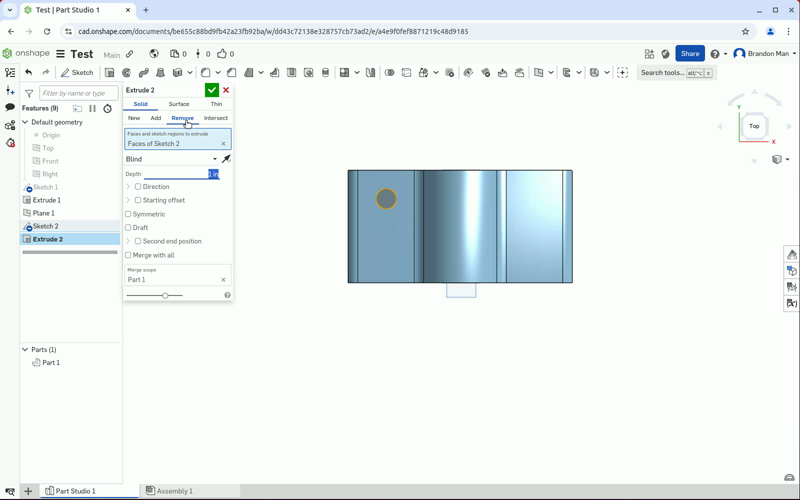
text(3.851)
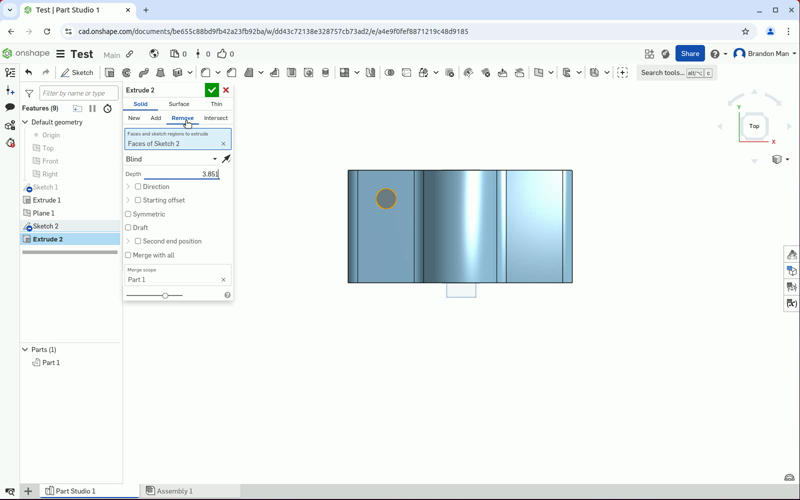
key(tab, 6)
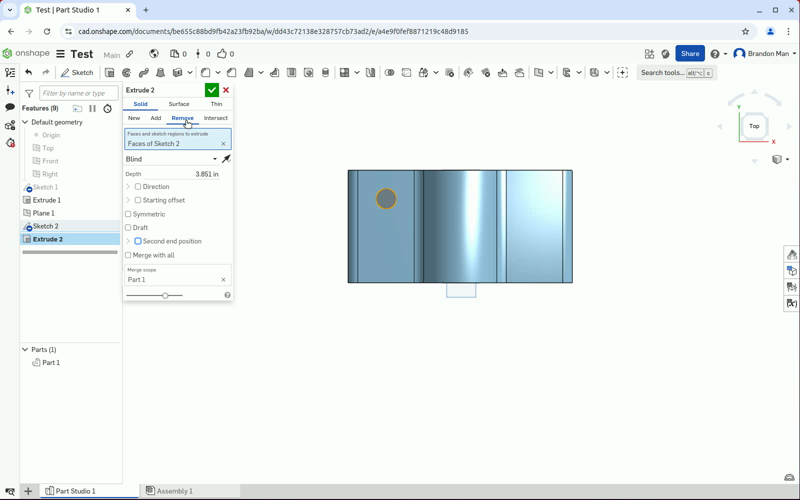
key(space)
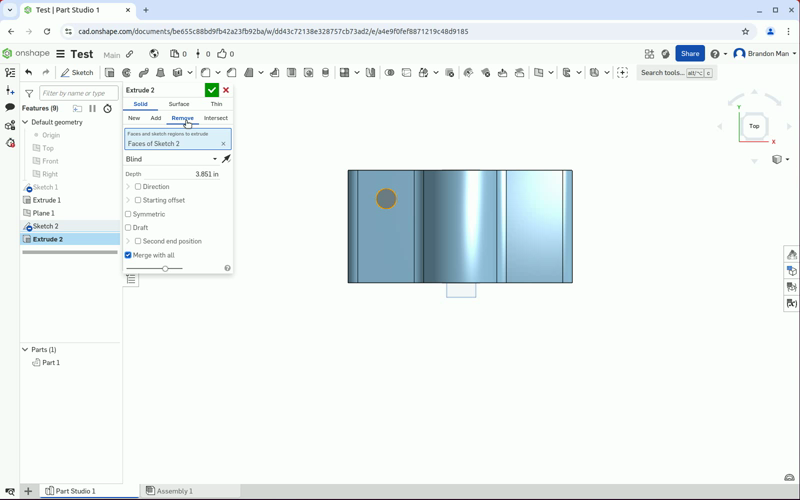
key(enter)
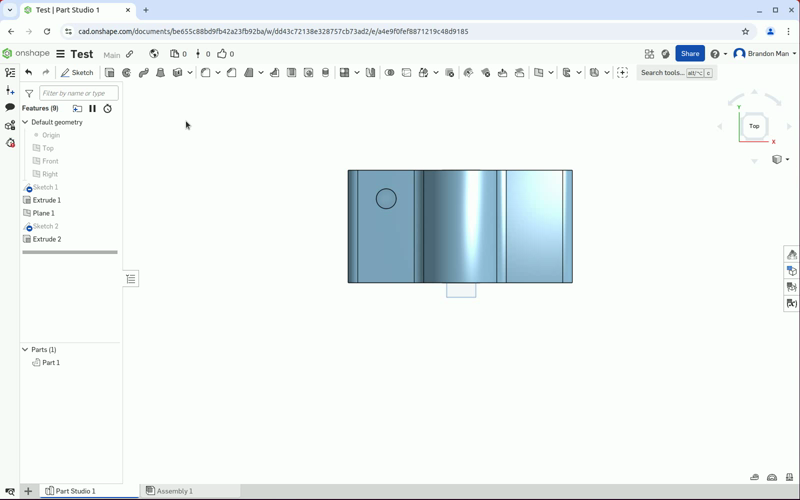
key(shift+h)
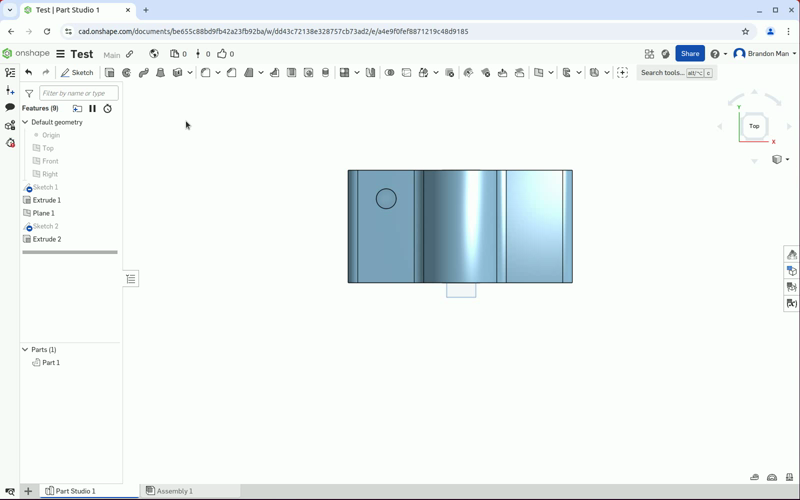
key(shift+h)
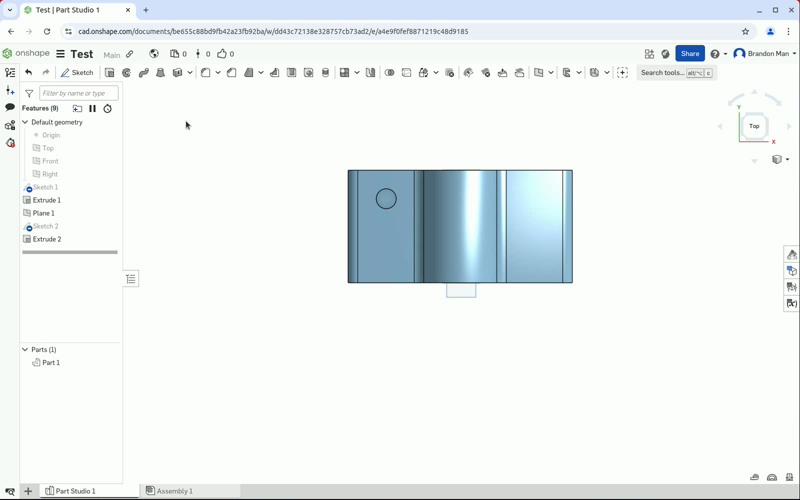
mouse_move(73, 189)
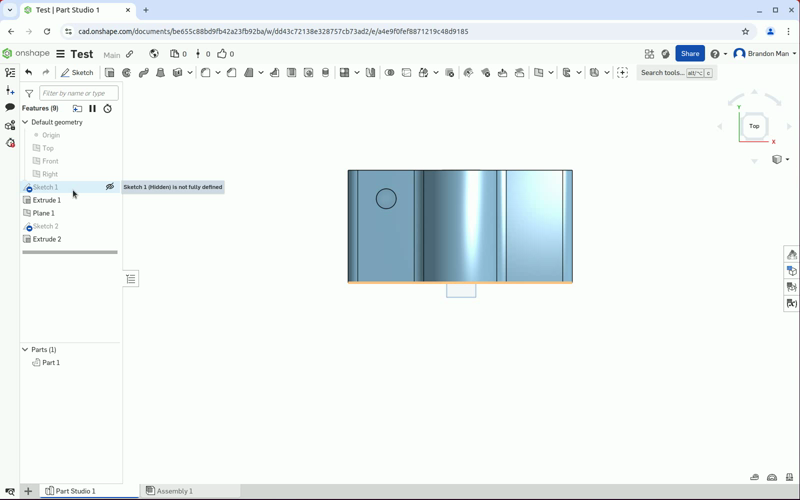
click(73, 189)
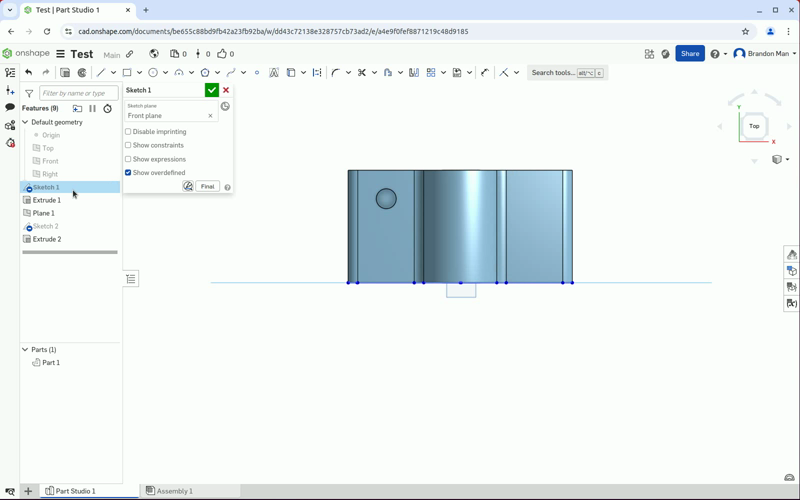
mouse_move(229, 92)
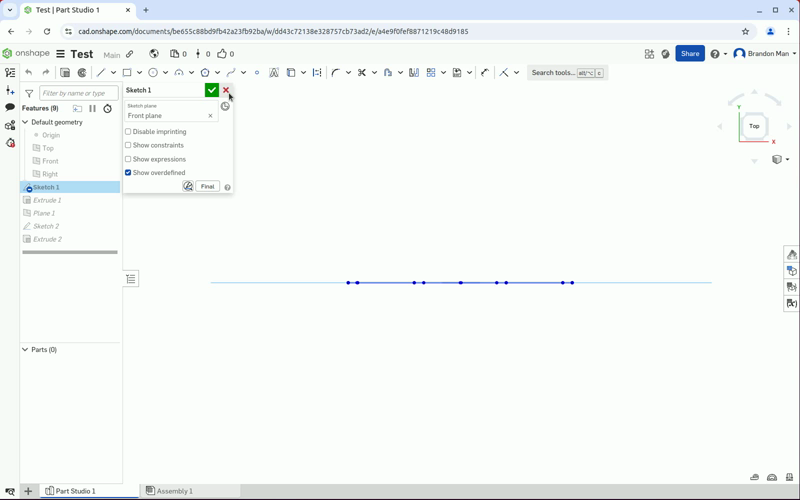
click(229, 92)
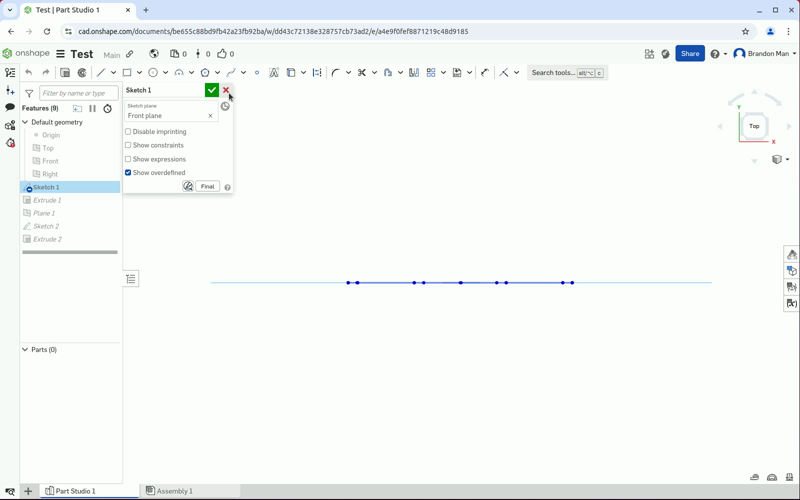
key(shift+s)
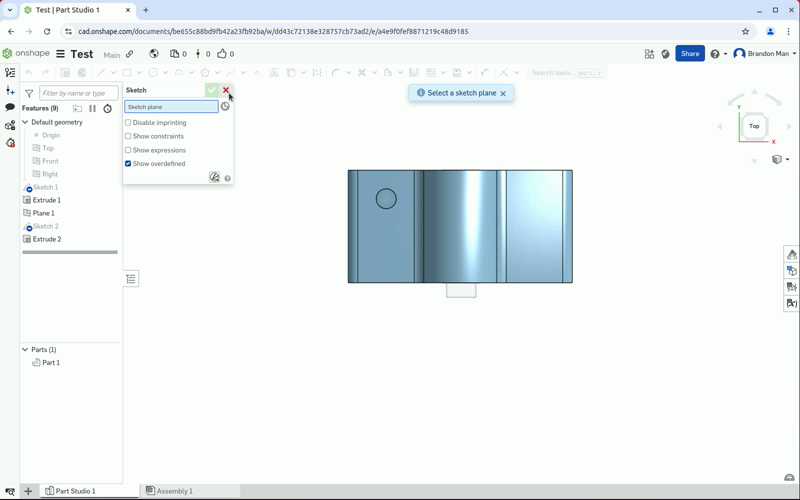
mouse_move(73, 215)
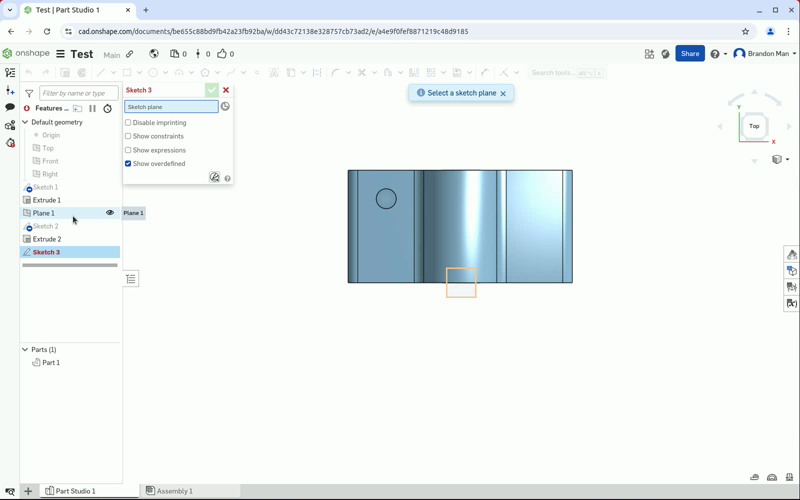
click(73, 215)
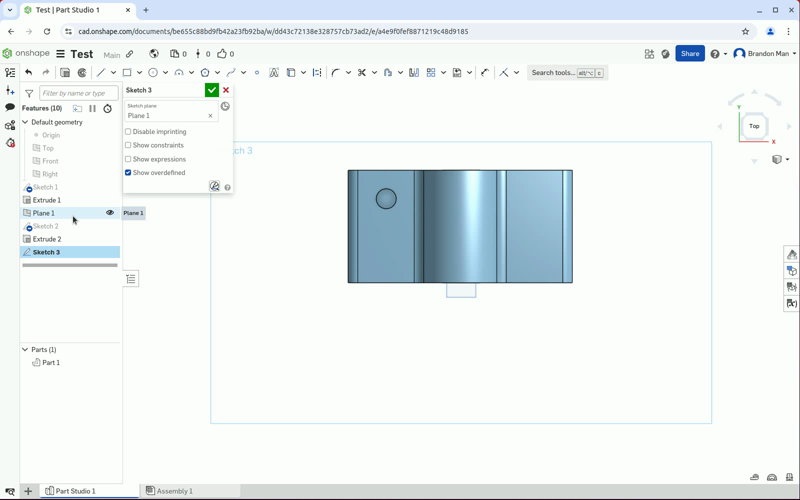
mouse_move(73, 352)
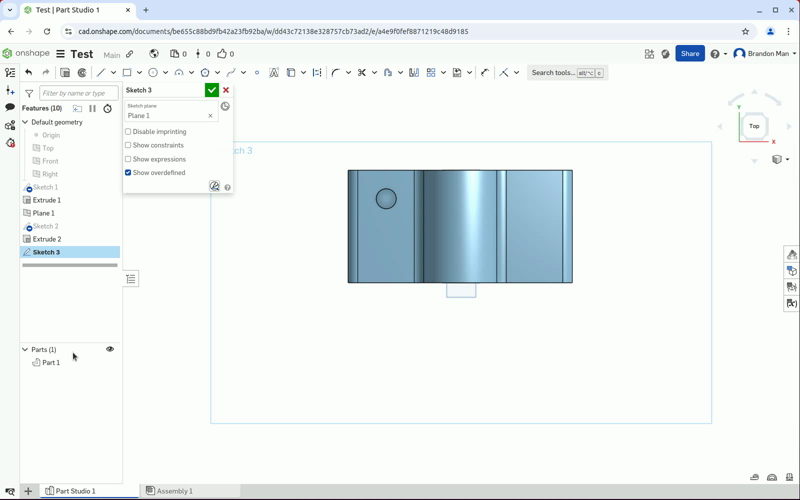
key(y)
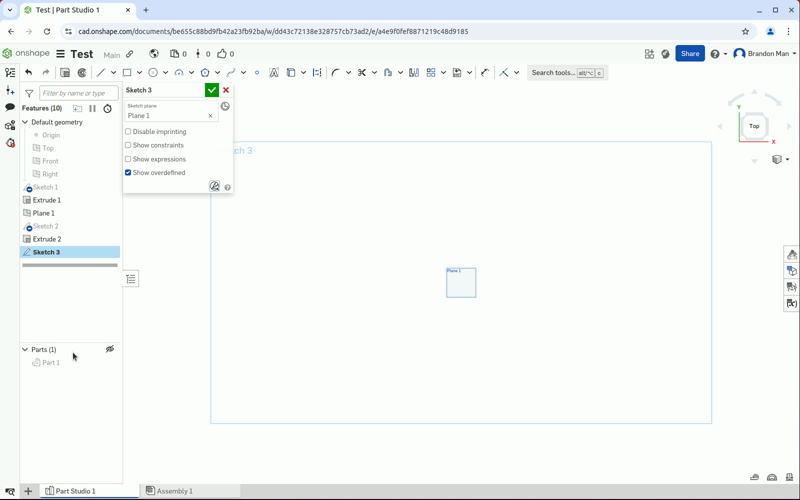
key(c)
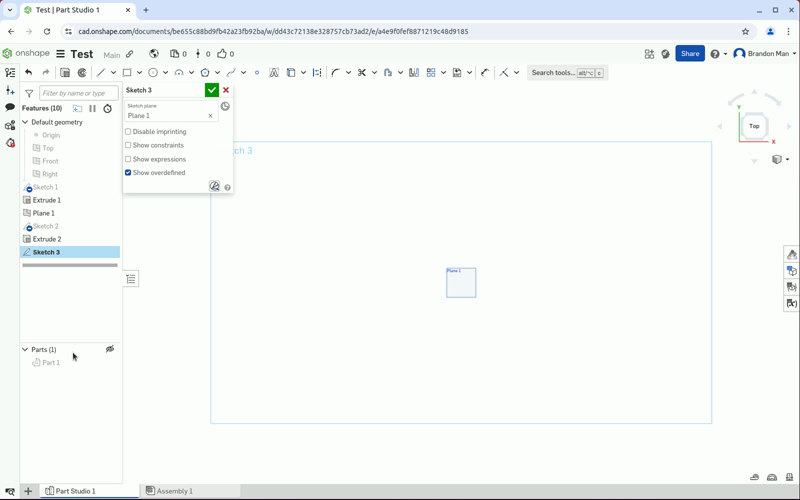
key_down(shift)
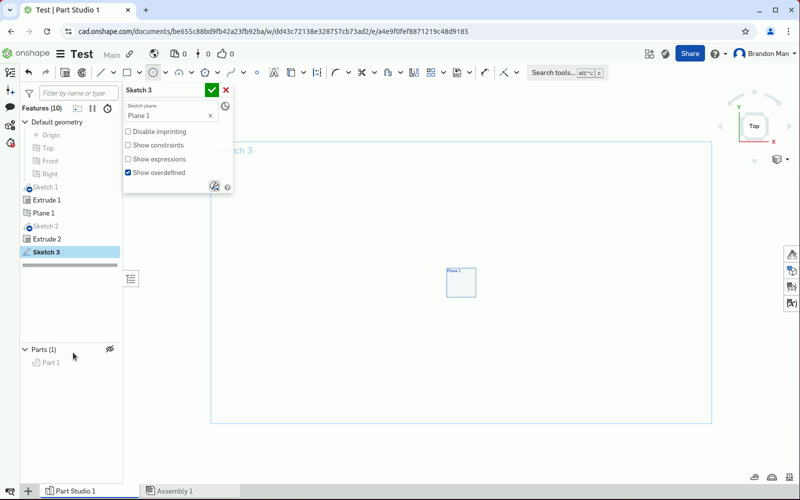
mouse_move(386, 254)
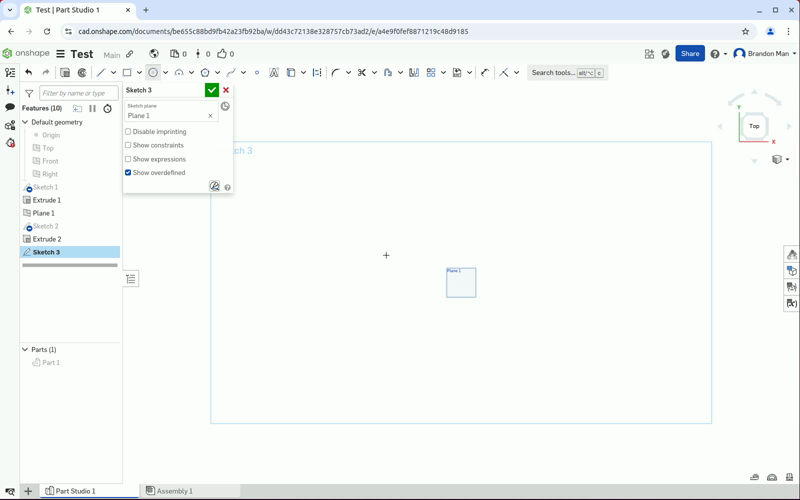
click(386, 254)
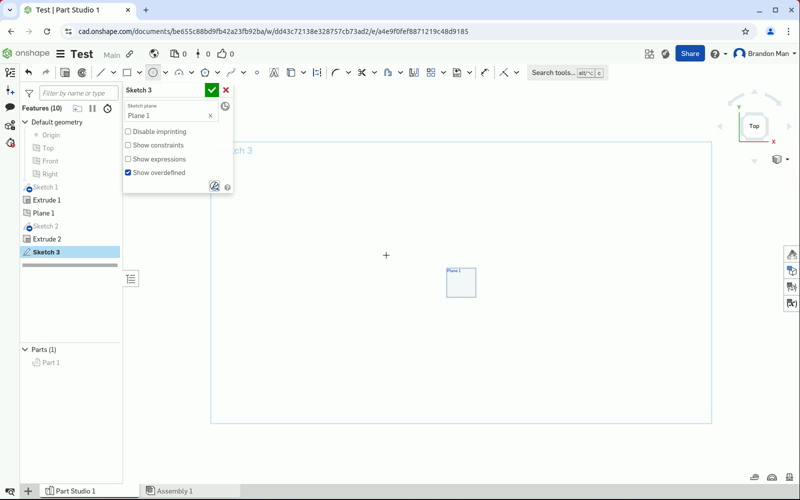
key_up(shift)
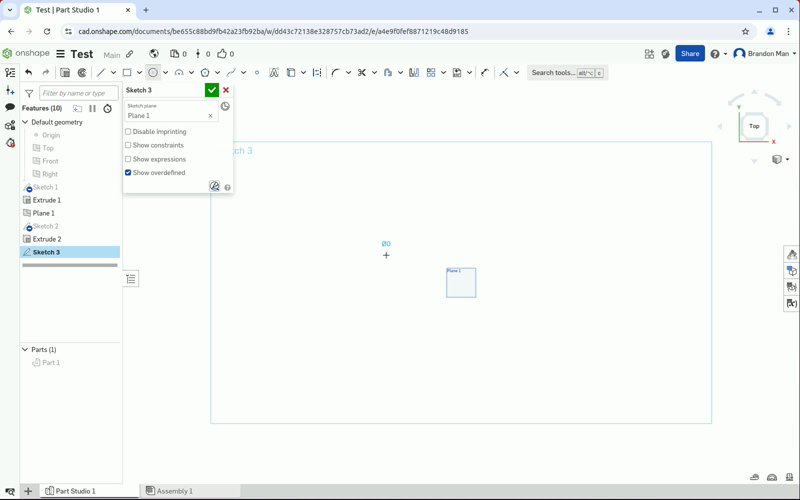
mouse_move(396, 254)
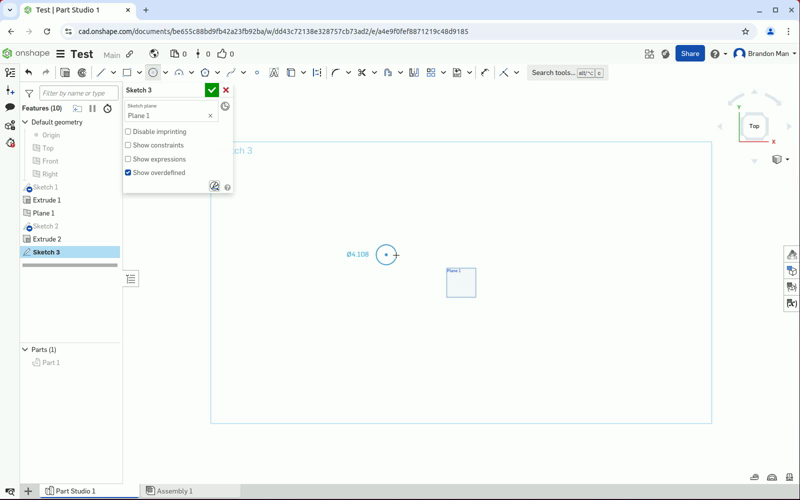
click(396, 254)
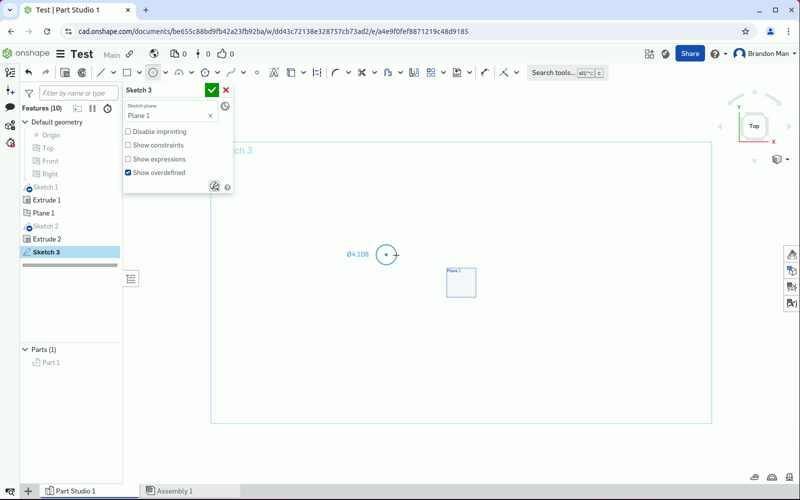
key(esc)
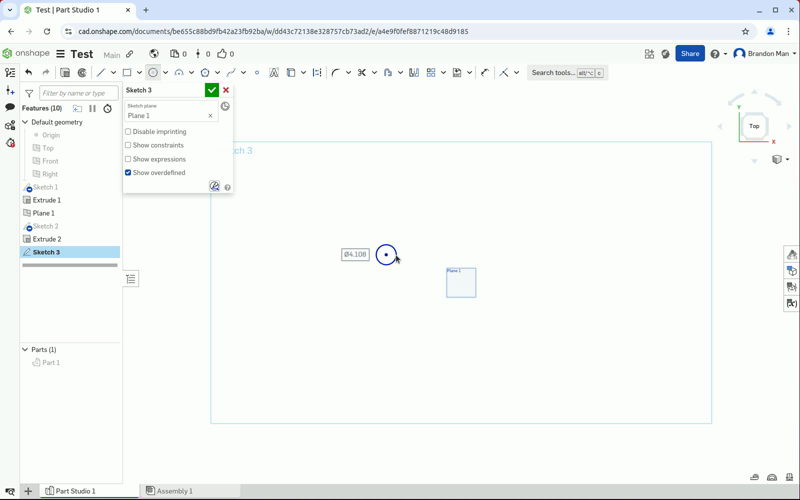
mouse_move(387, 263)
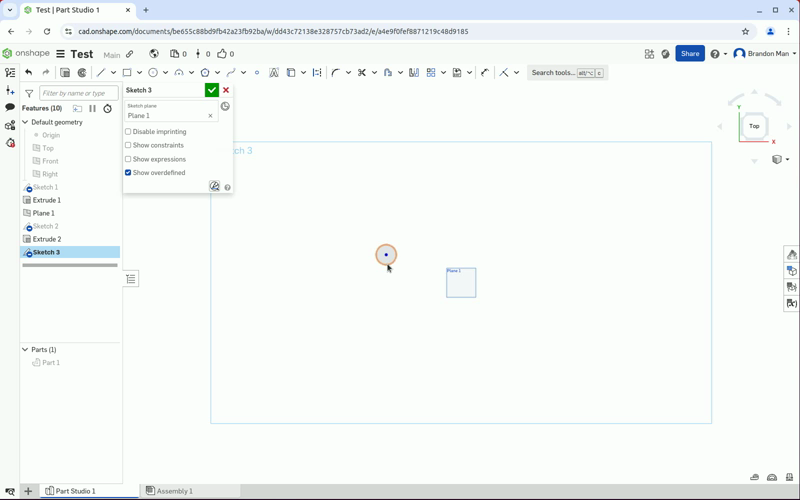
scroll(6)
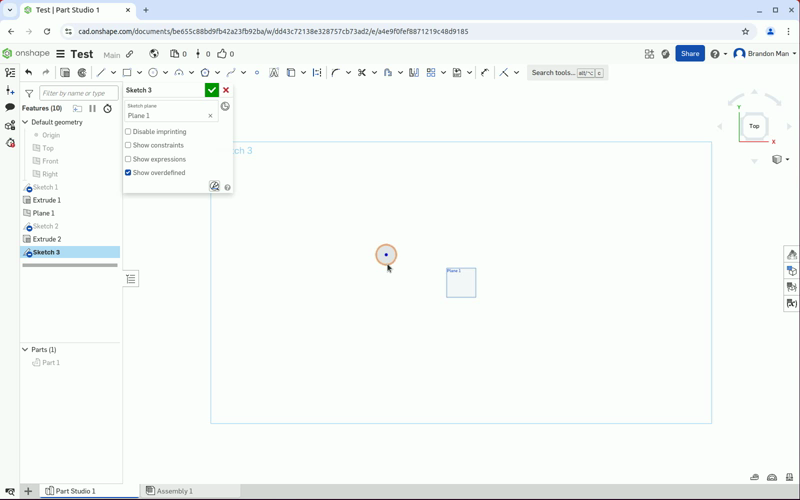
scroll(6)
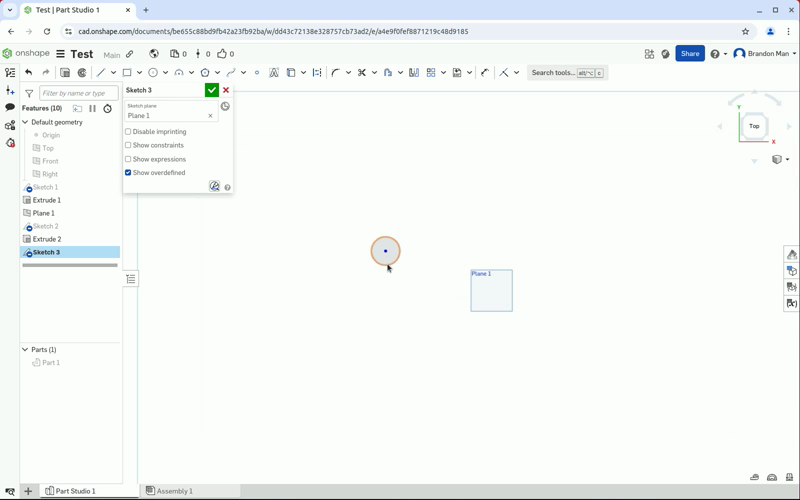
scroll(6)
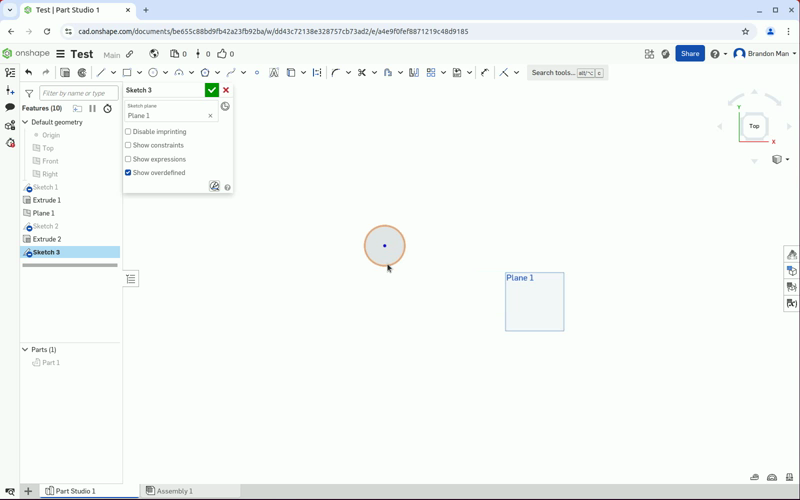
scroll(6)
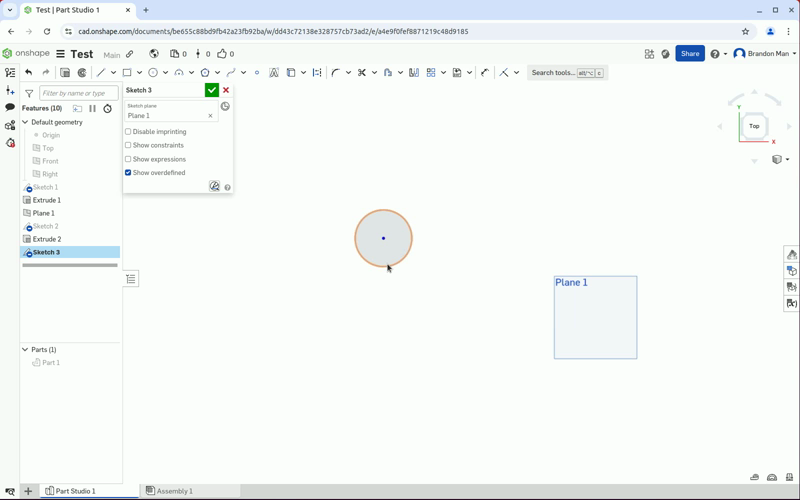
scroll(6)
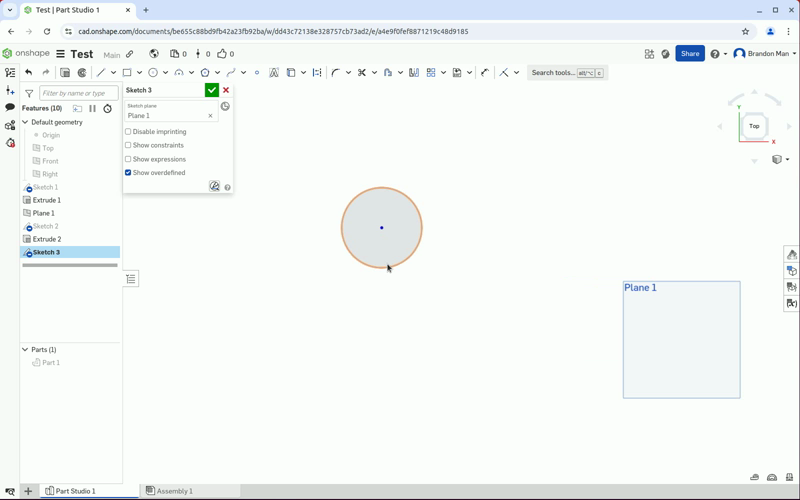
scroll(6)
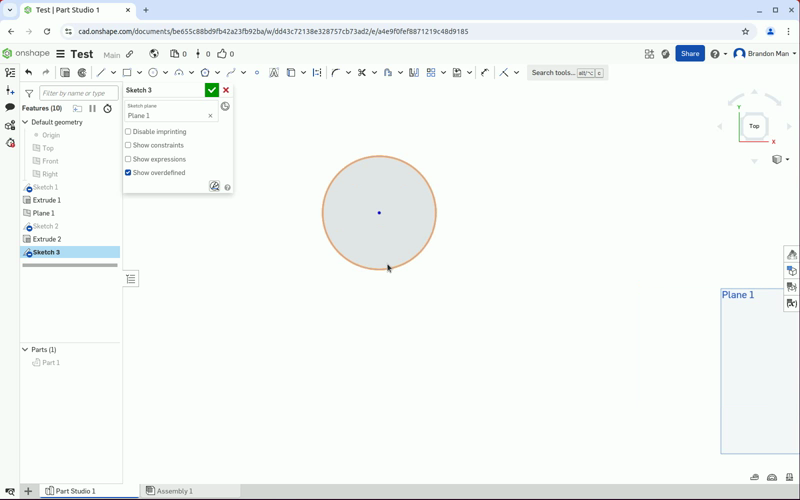
scroll(6)
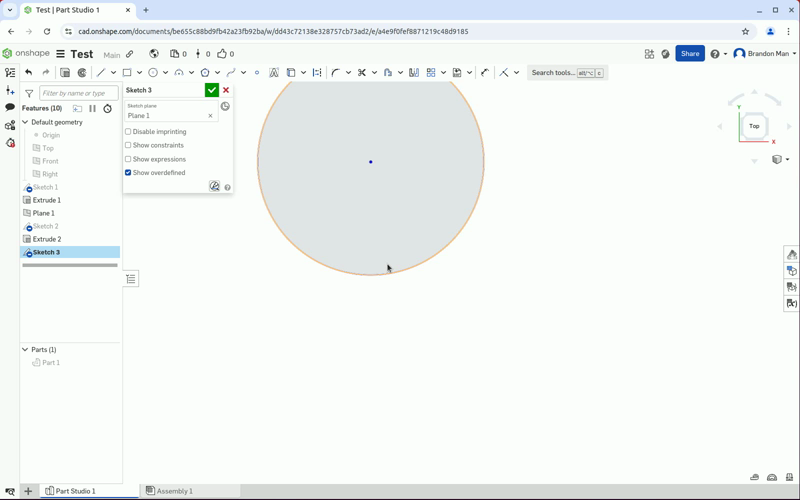
click(387, 263)
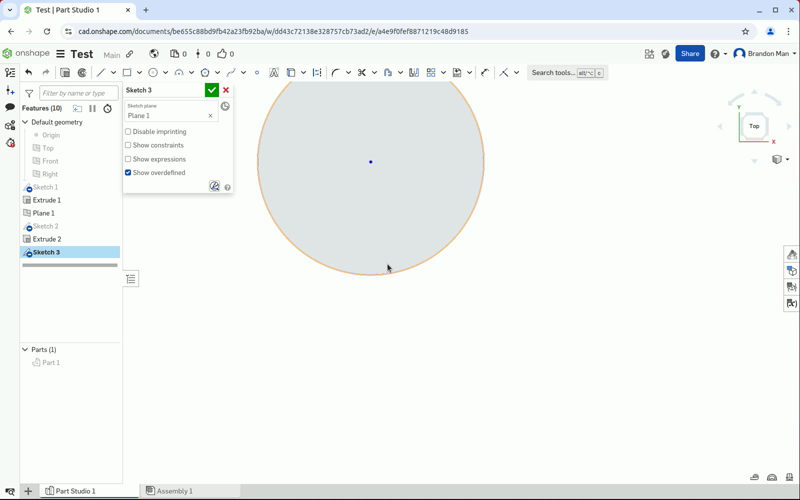
scroll(-6)
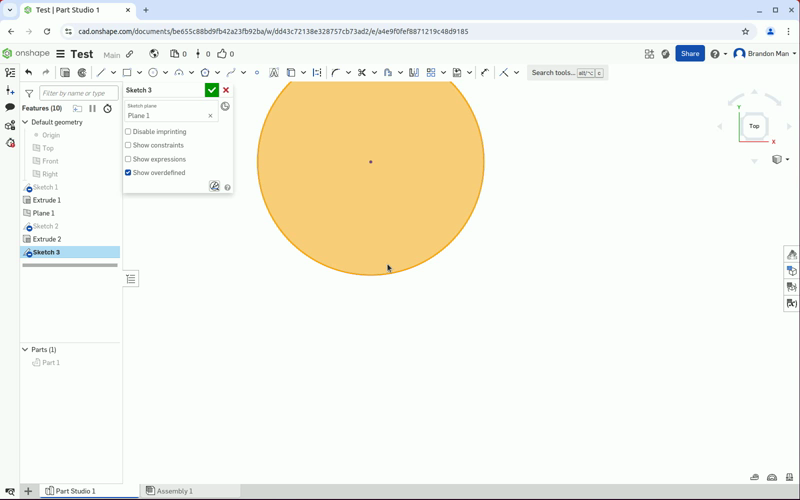
scroll(-6)
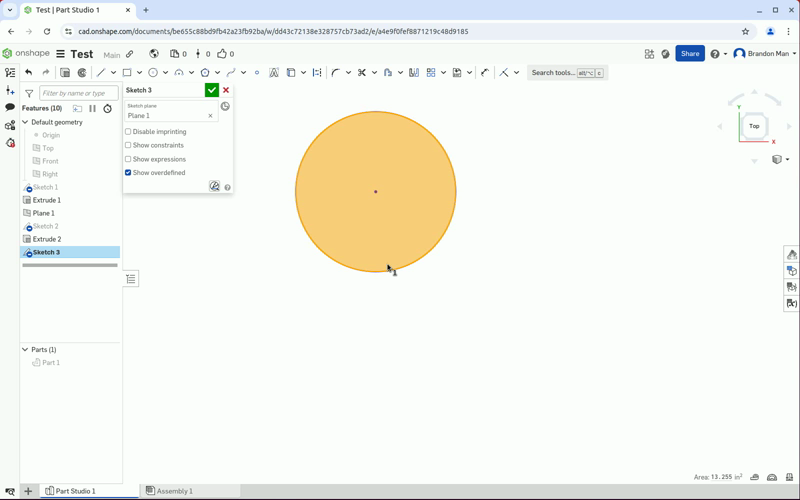
scroll(-6)
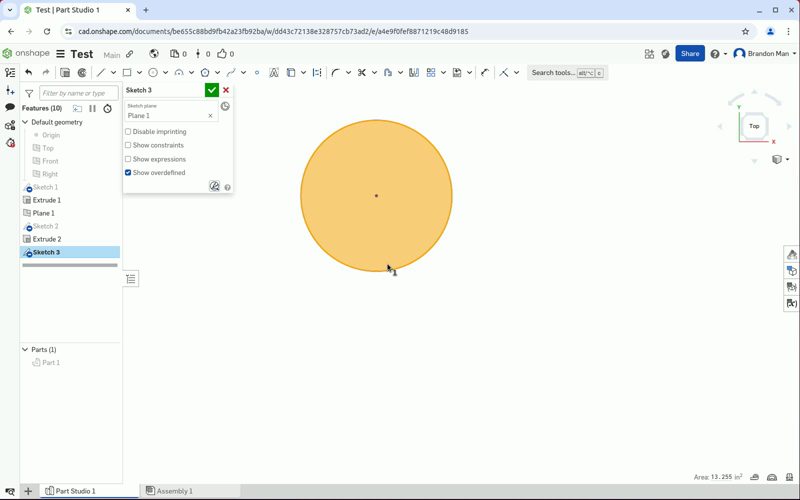
scroll(-6)
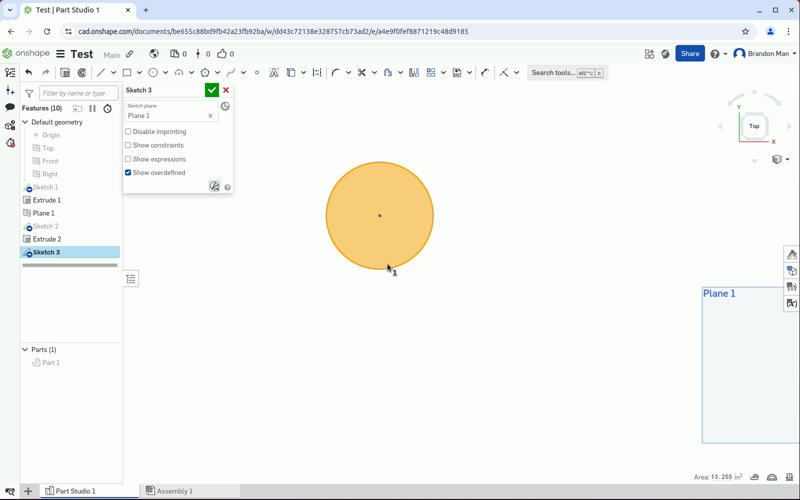
scroll(-6)
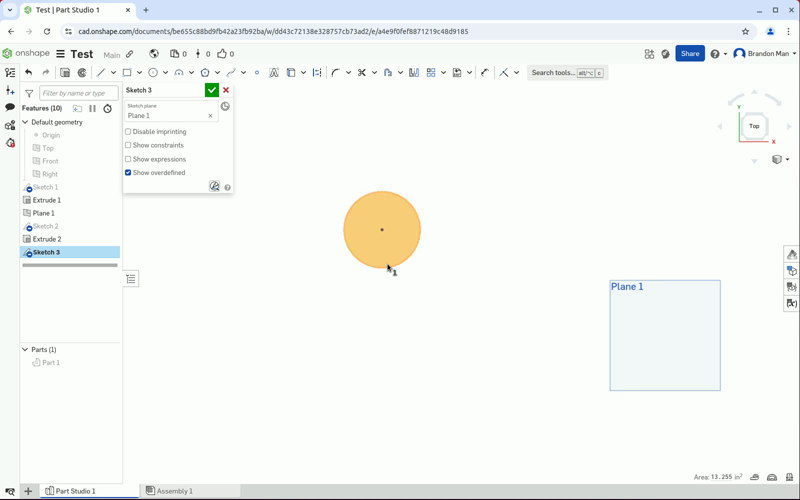
scroll(-6)
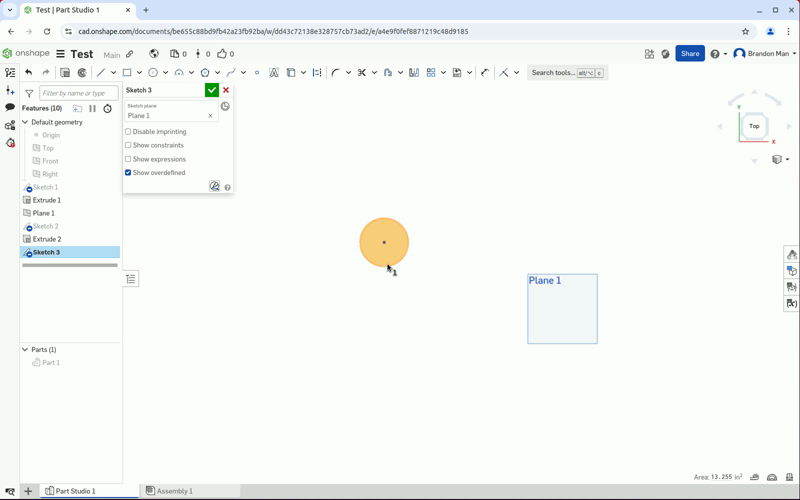
scroll(-6)
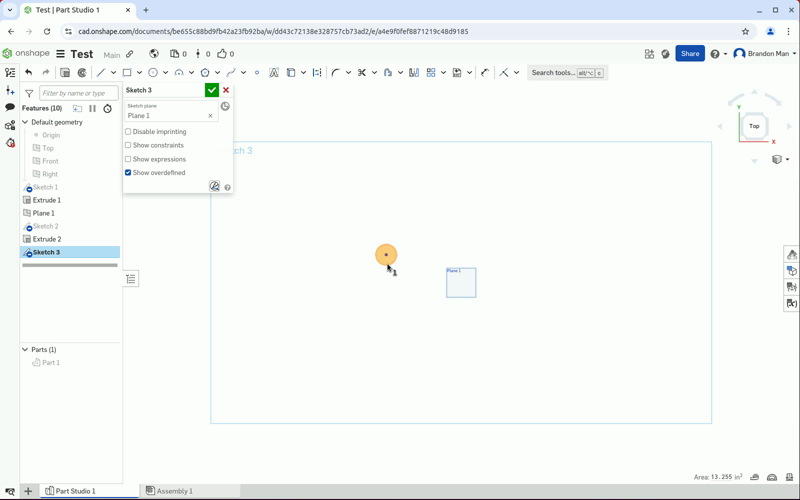
mouse_move(73, 352)
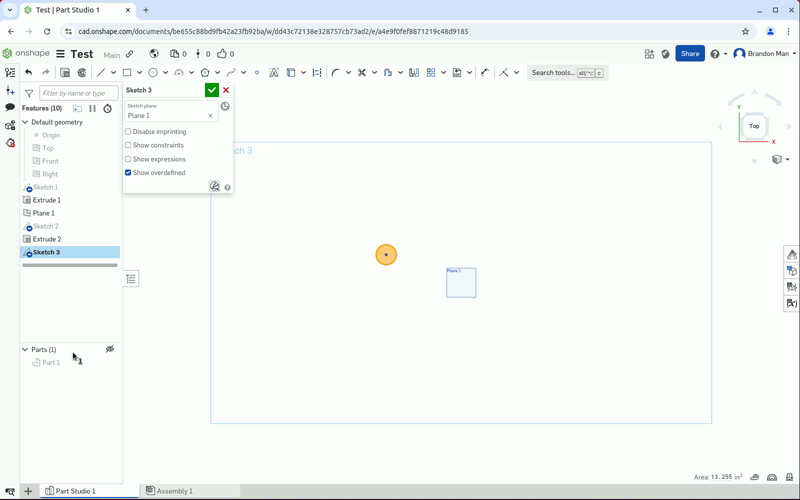
key(shift+y)
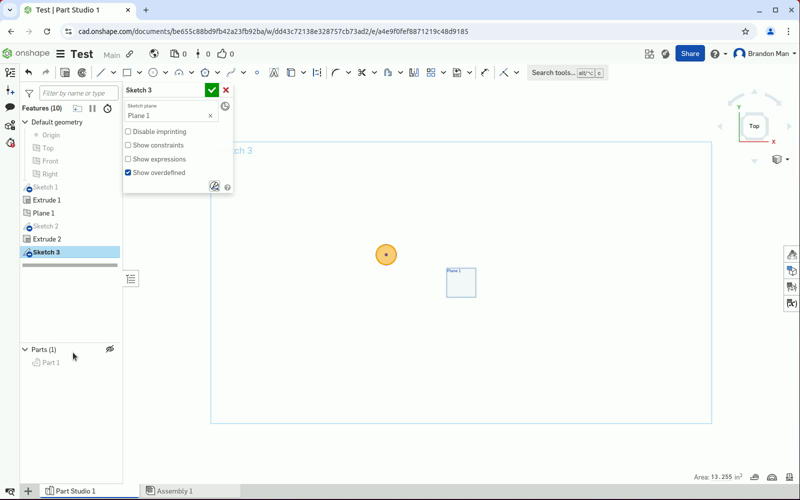
key(shift+e)
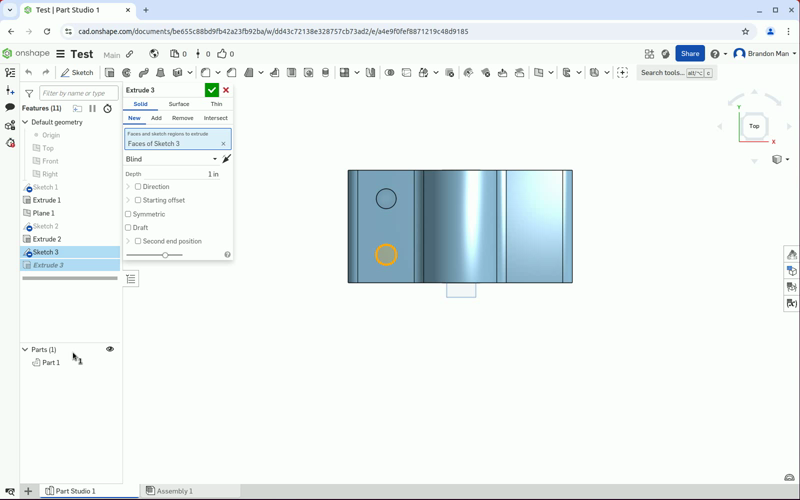
mouse_move(143, 106)
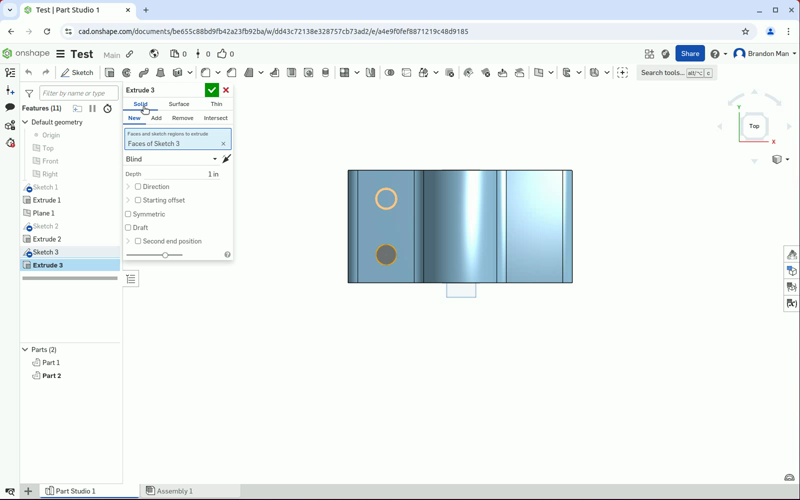
click(143, 106)
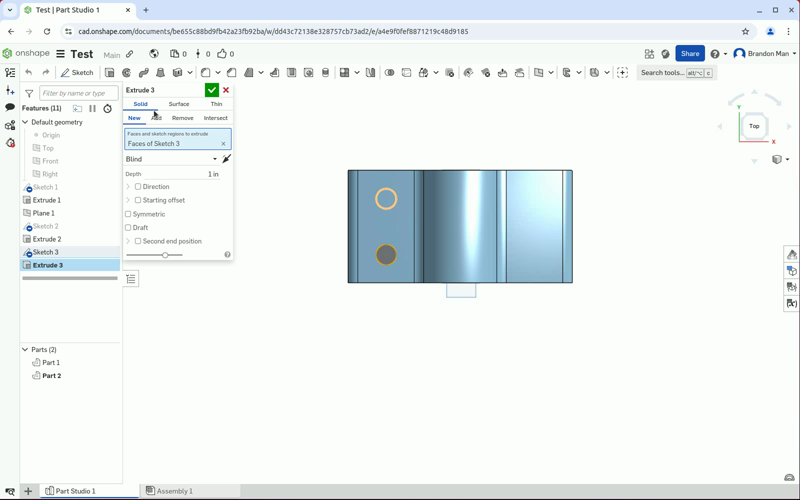
mouse_move(186, 120)
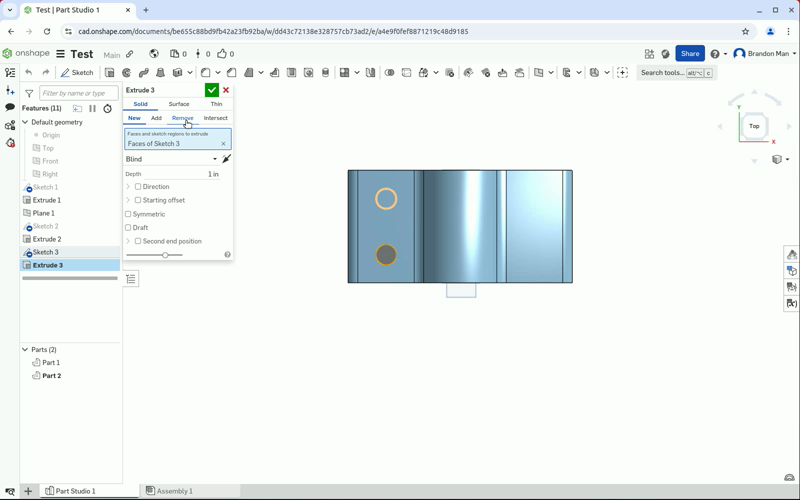
click(186, 120)
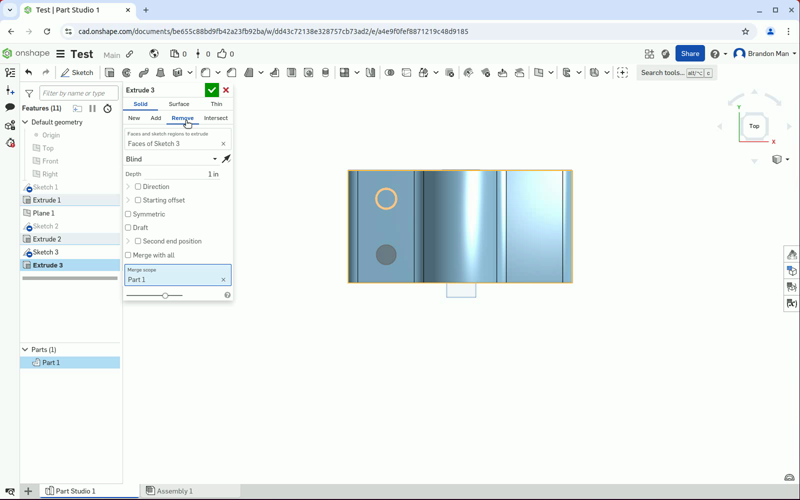
key(tab, 4)
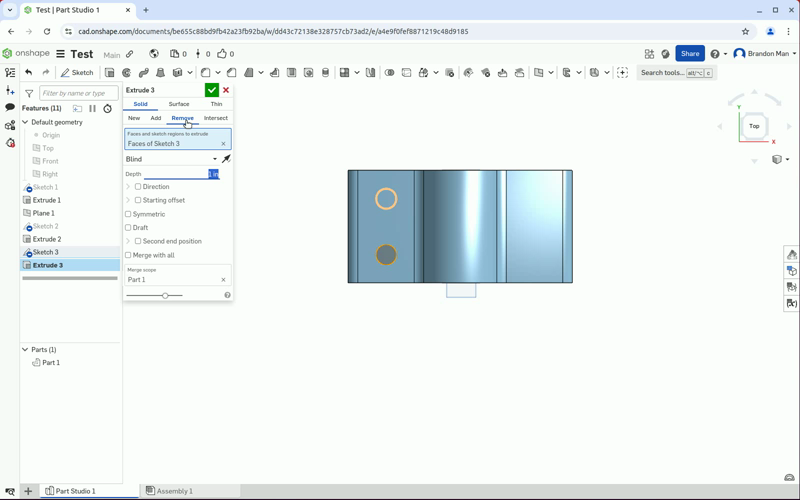
text(3.851)
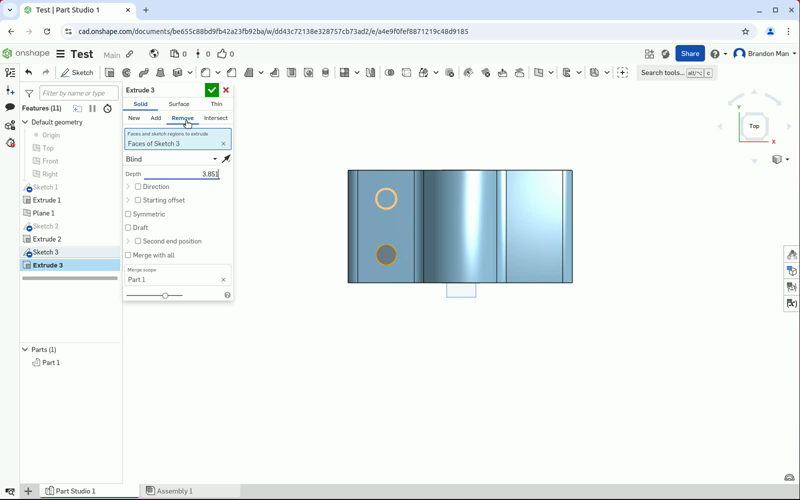
key(tab, 6)
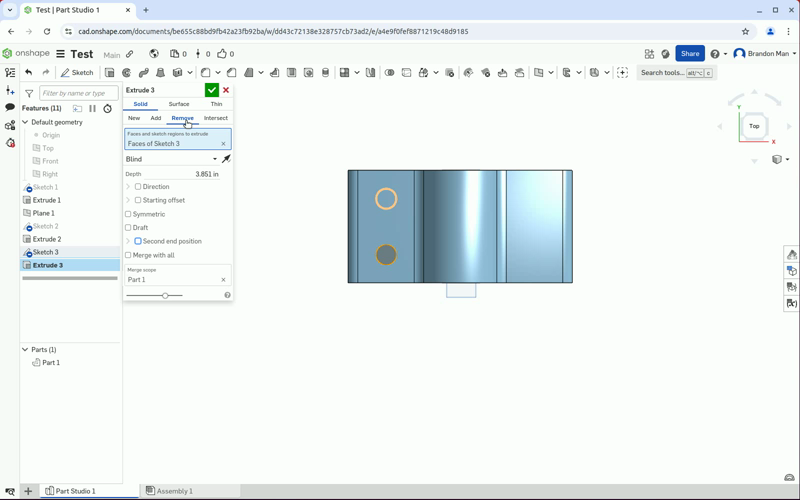
key(space)
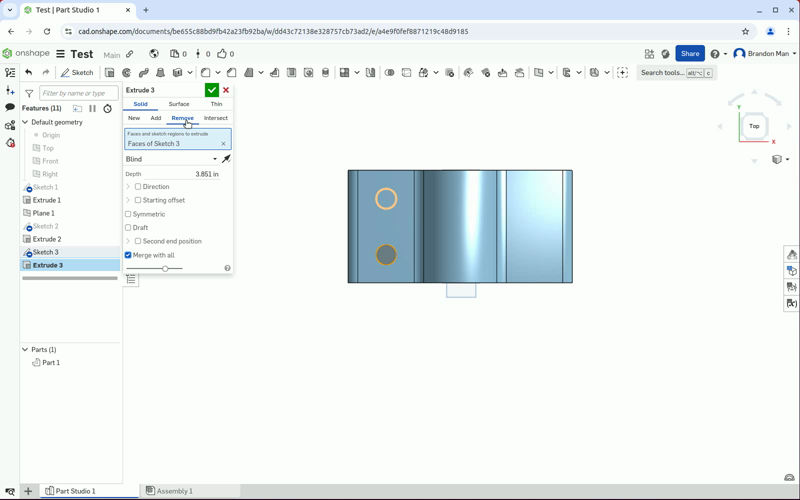
key(enter)
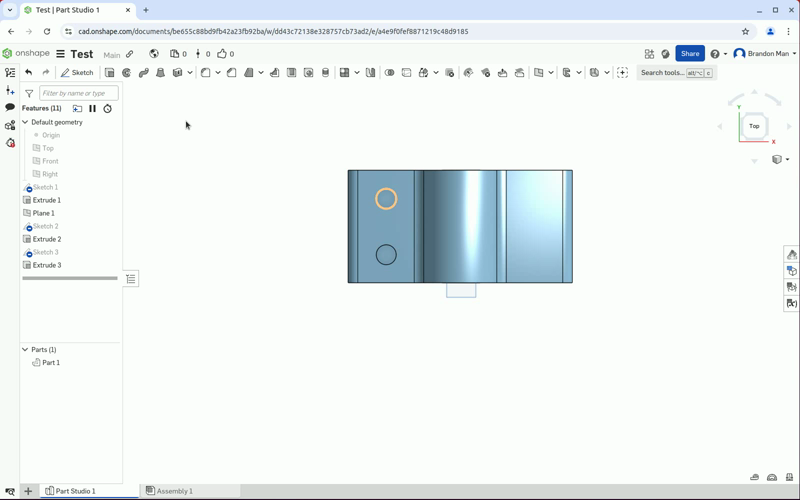
key(shift+h)
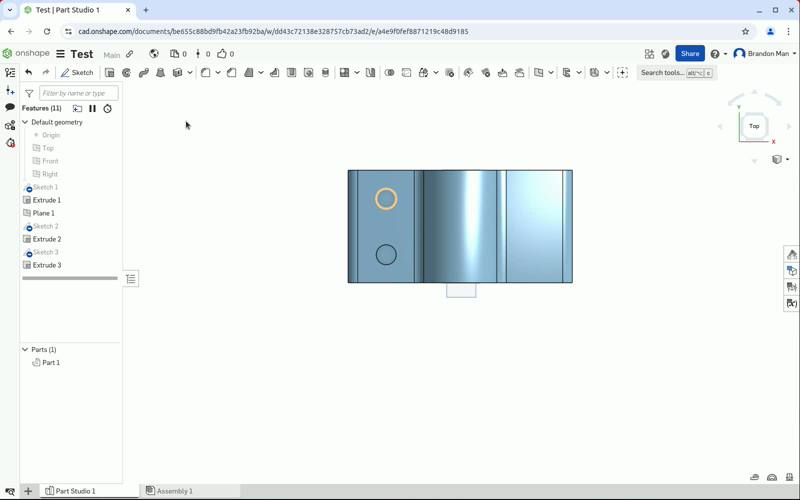
key(shift+h)
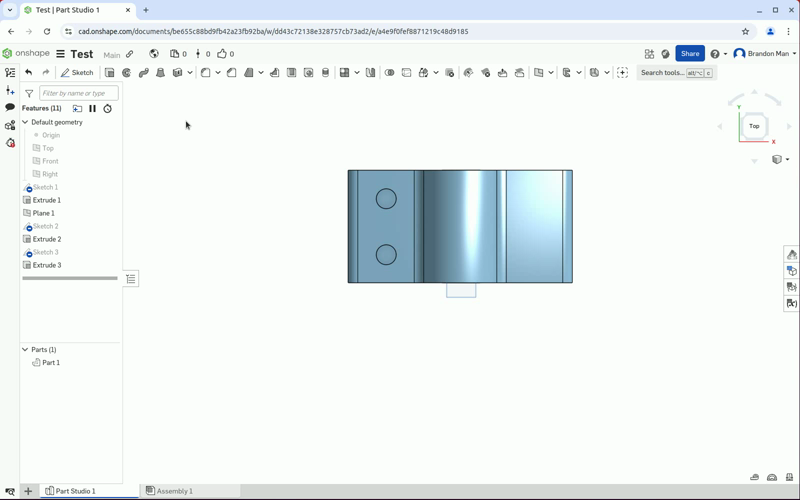
mouse_move(73, 189)
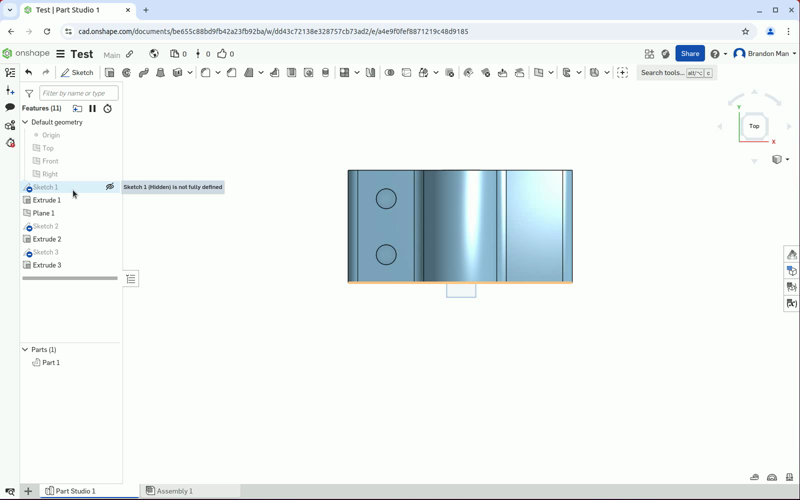
click(73, 189)
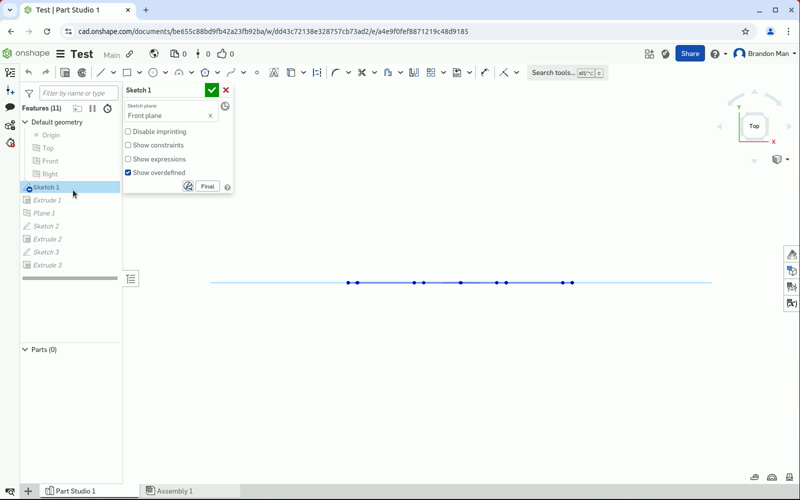
mouse_move(229, 92)
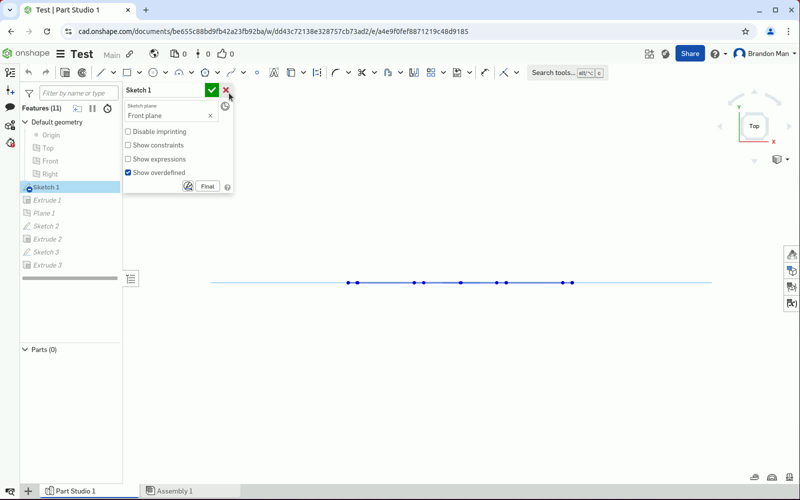
click(229, 92)
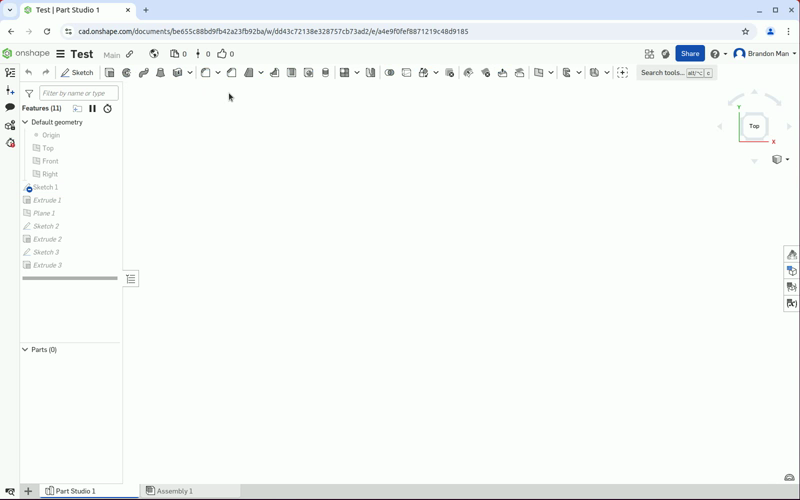
key(shift+s)
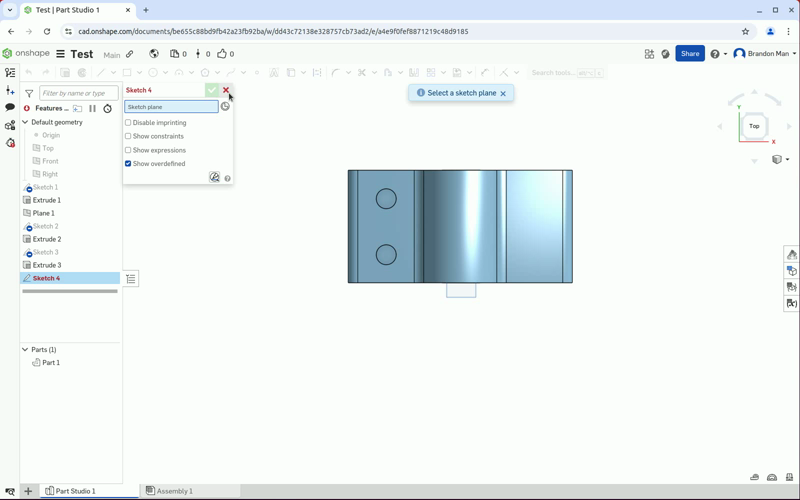
mouse_move(73, 215)
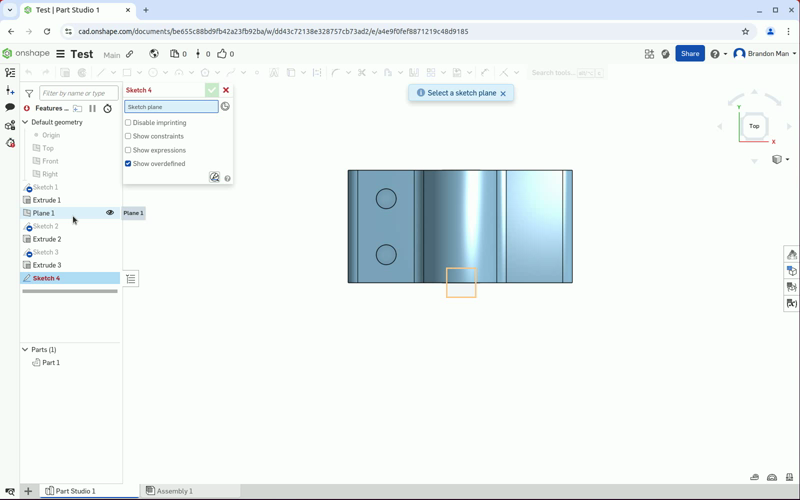
click(73, 215)
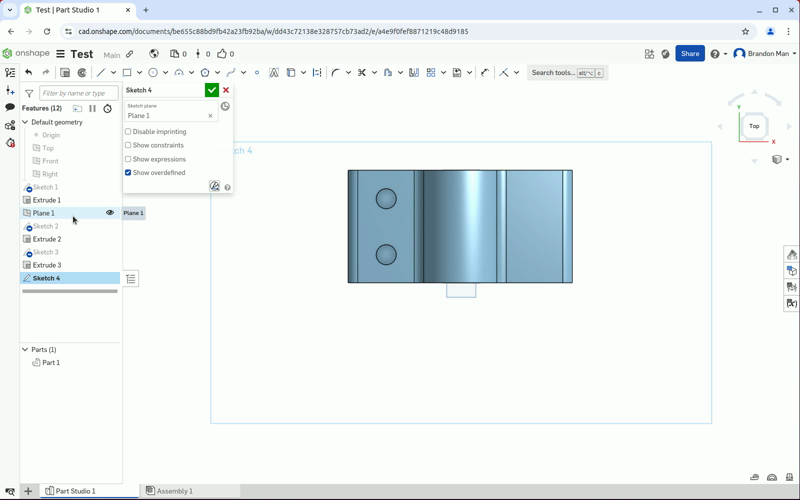
mouse_move(73, 352)
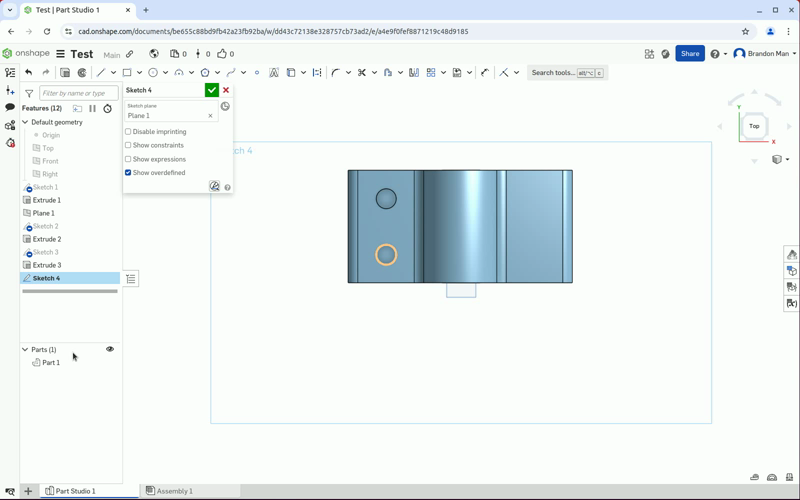
key(y)
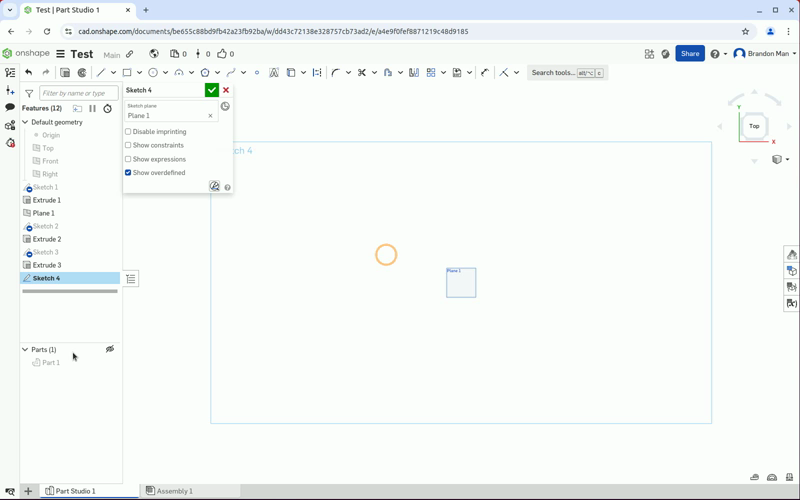
key(c)
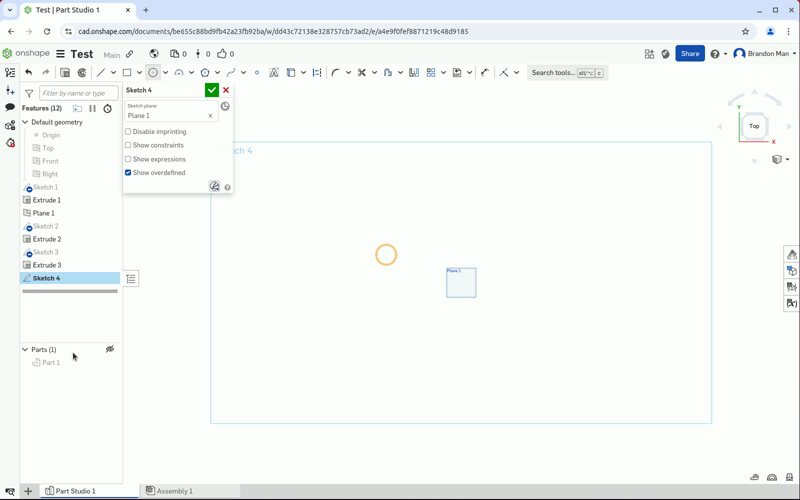
key_down(shift)
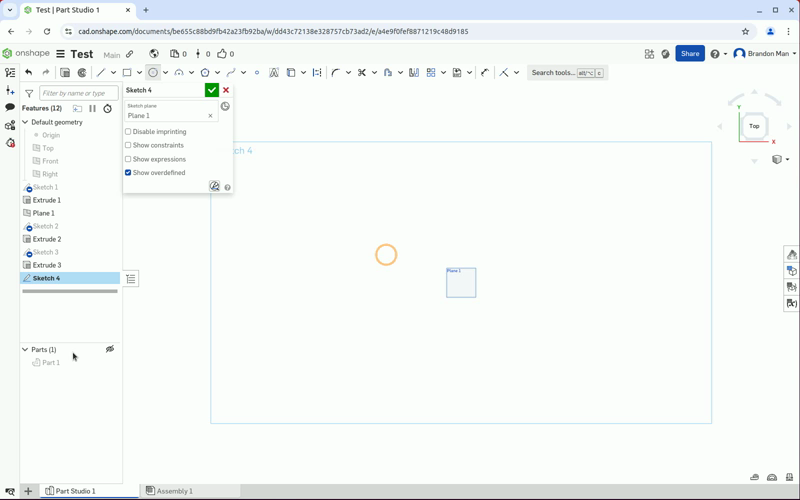
mouse_move(536, 198)
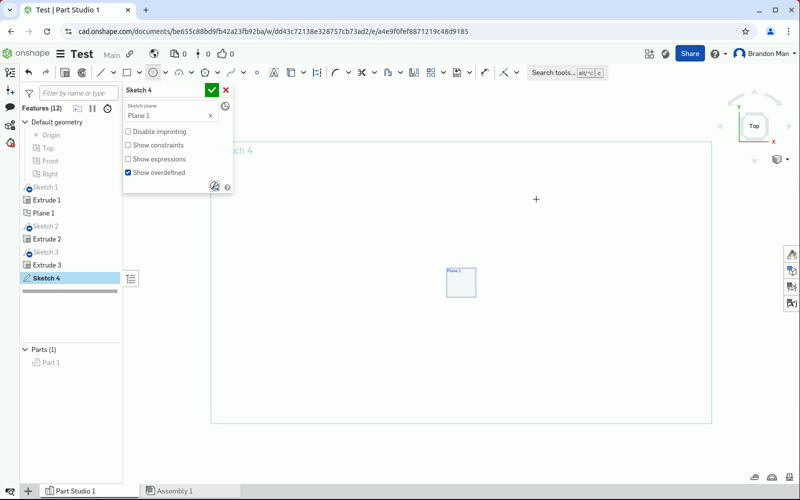
click(536, 198)
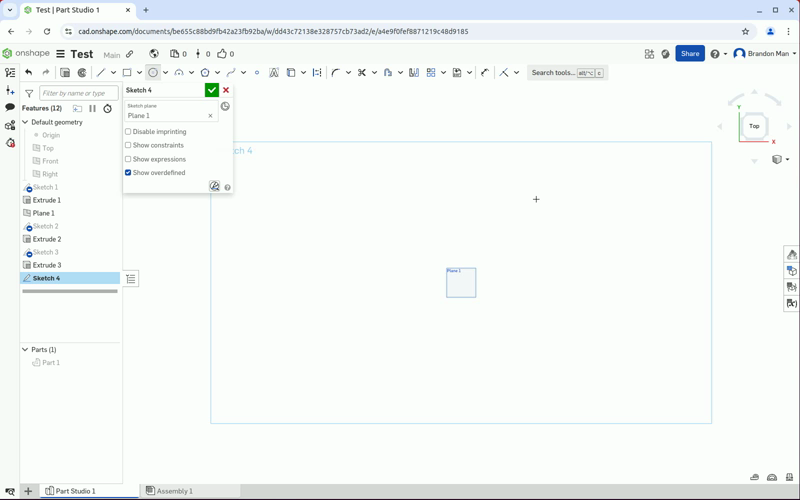
key_up(shift)
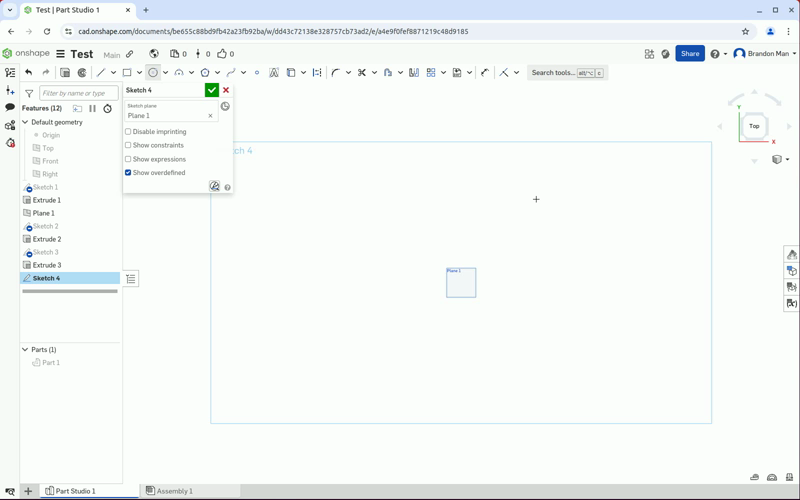
mouse_move(546, 198)
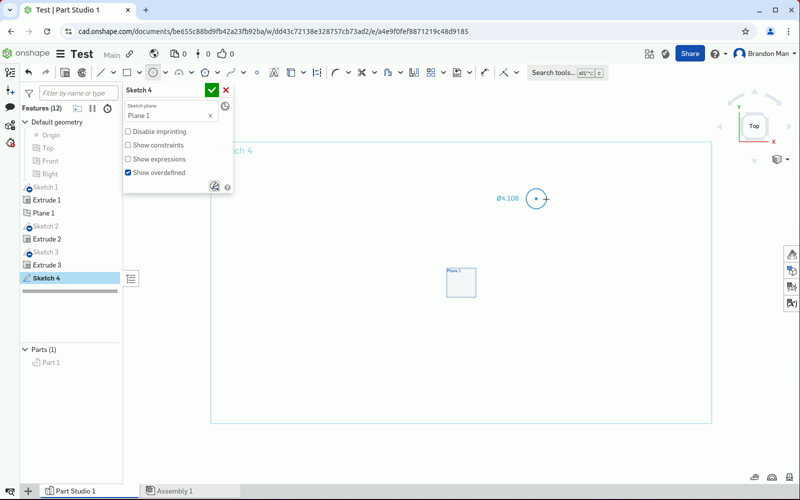
click(546, 198)
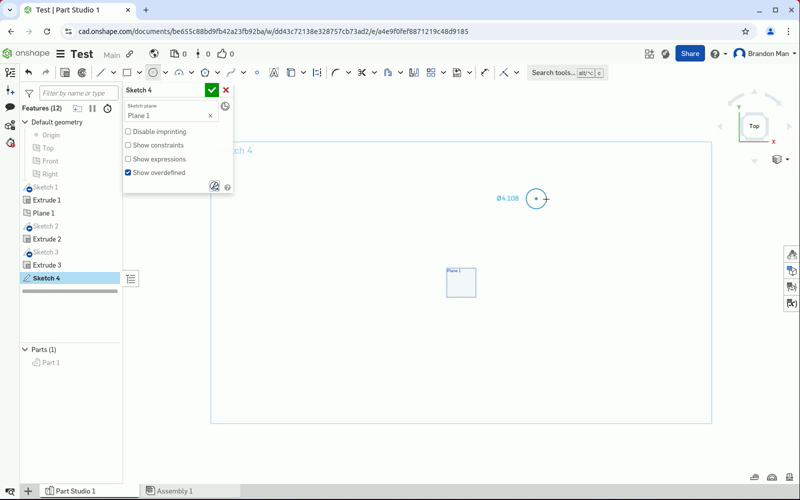
key(esc)
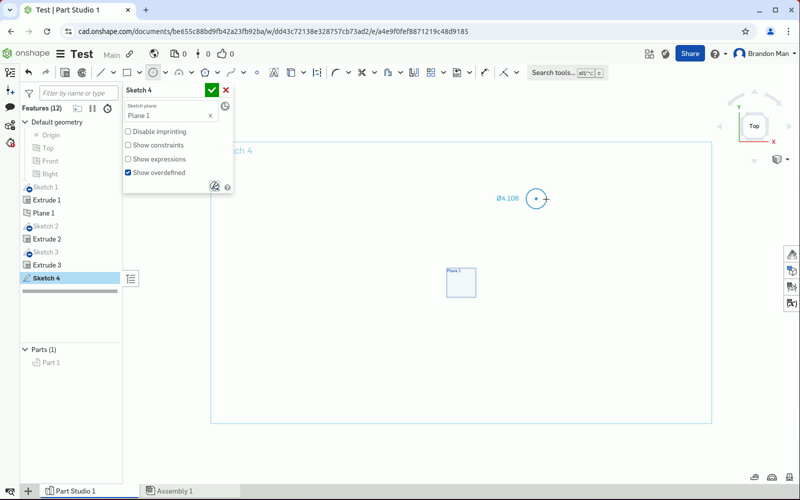
mouse_move(535, 193)
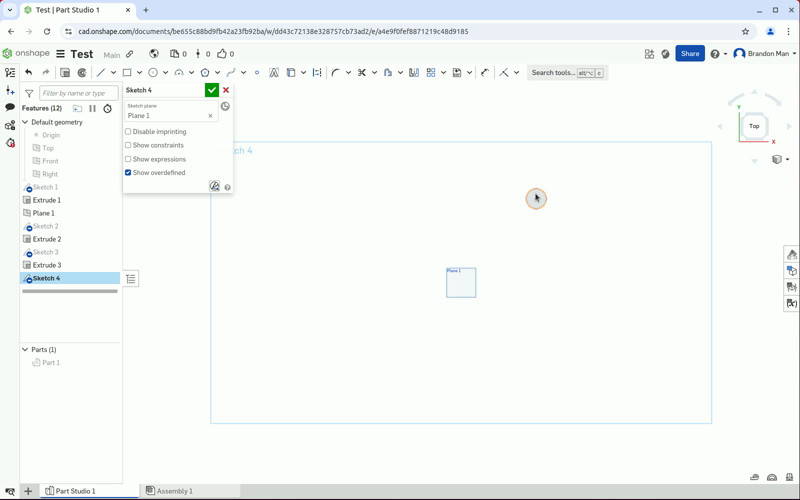
scroll(6)
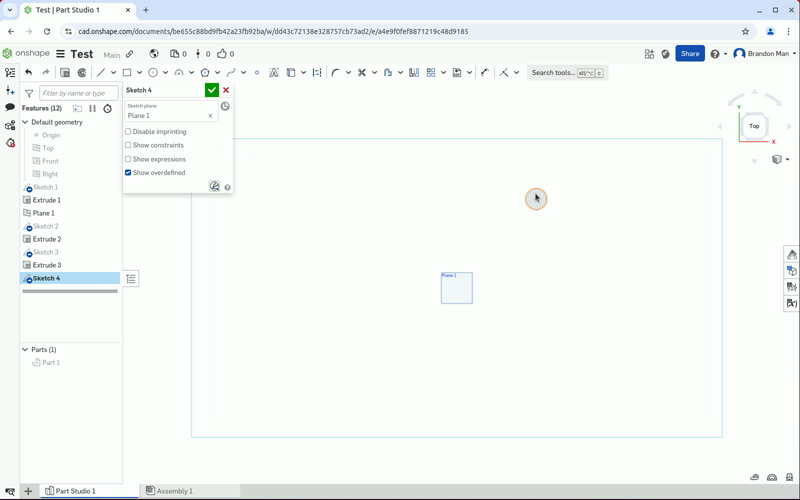
scroll(6)
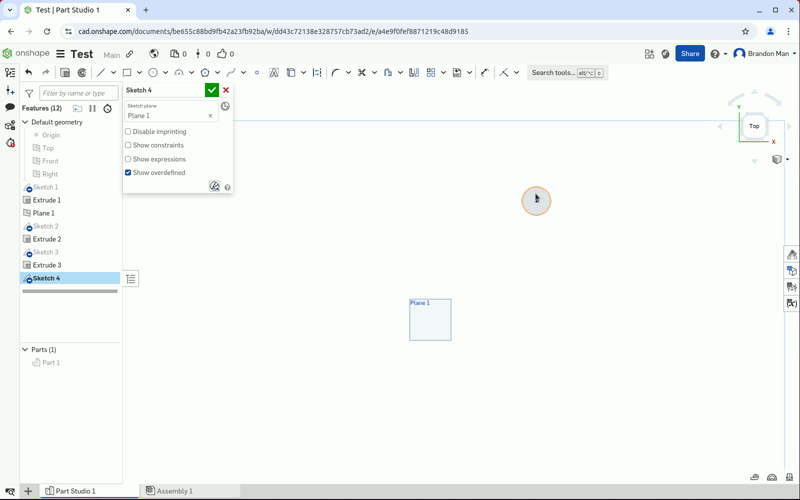
scroll(6)
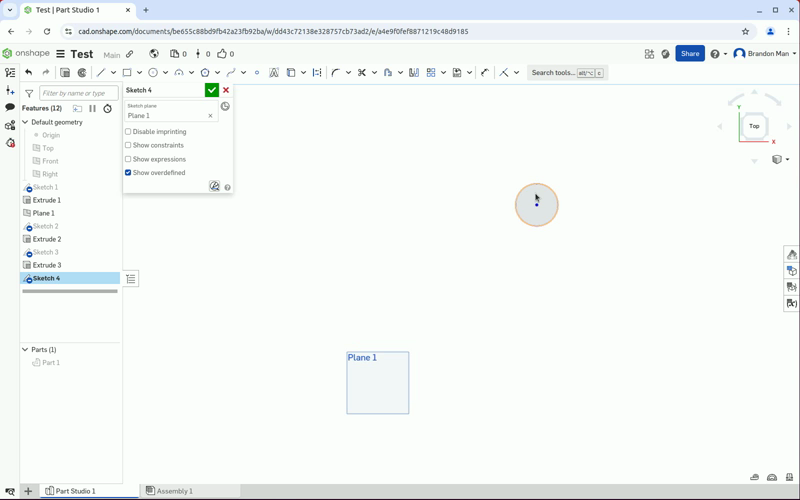
scroll(6)
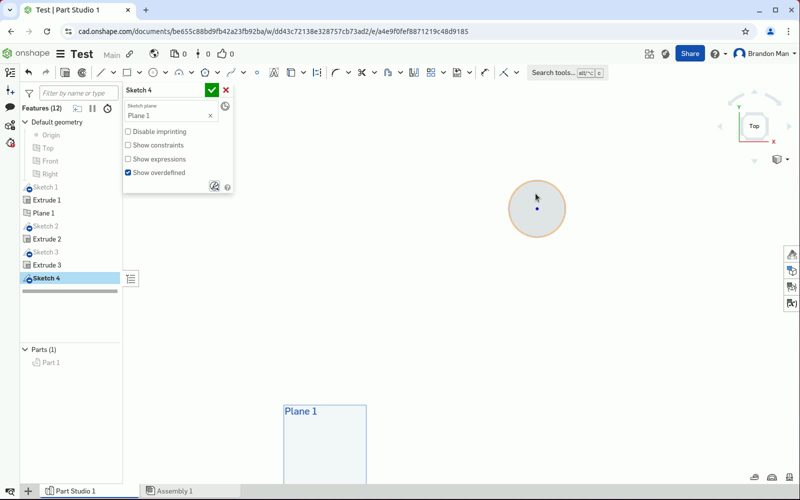
scroll(6)
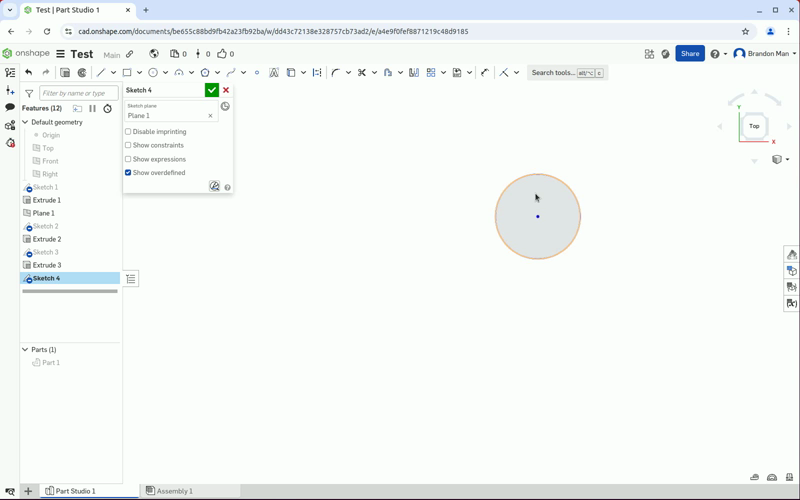
scroll(6)
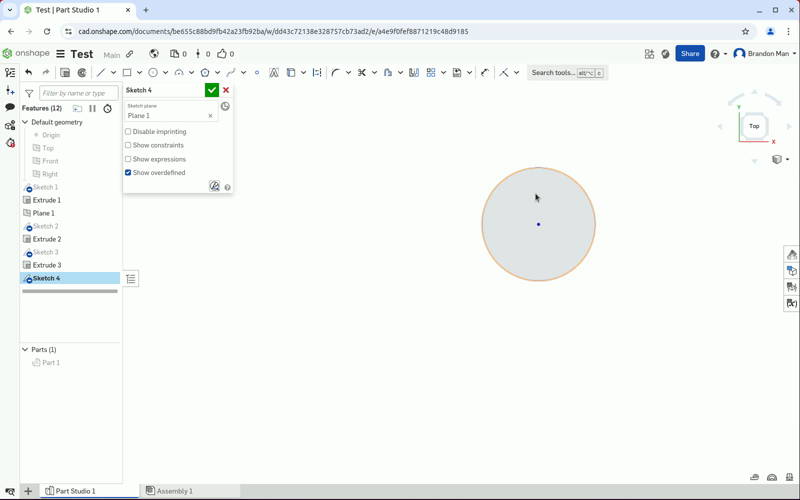
scroll(6)
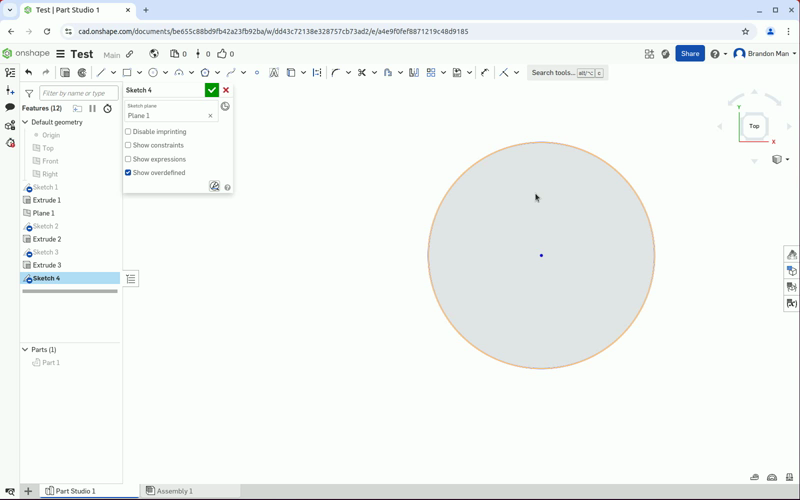
click(535, 193)
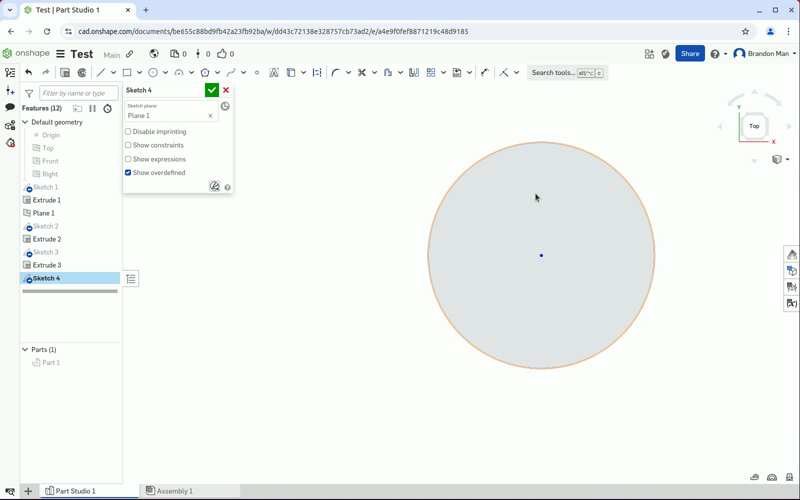
scroll(-6)
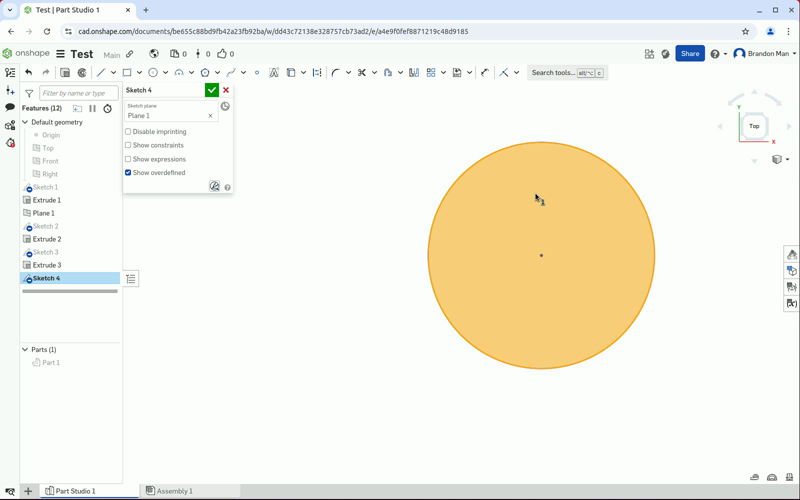
scroll(-6)
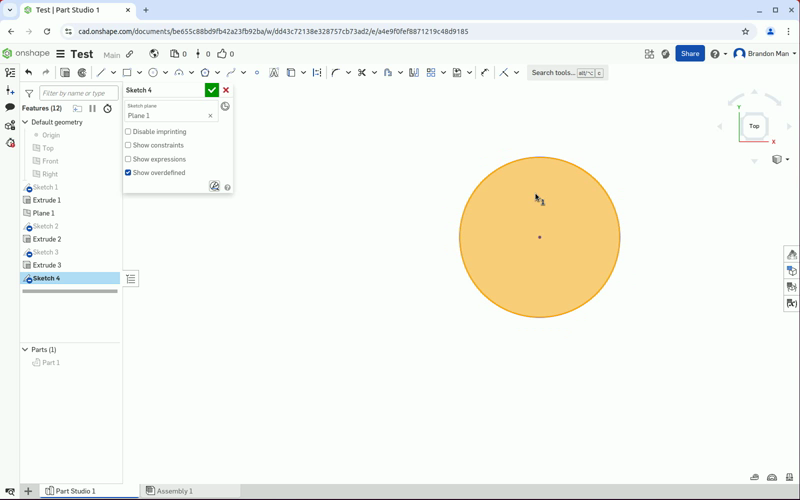
scroll(-6)
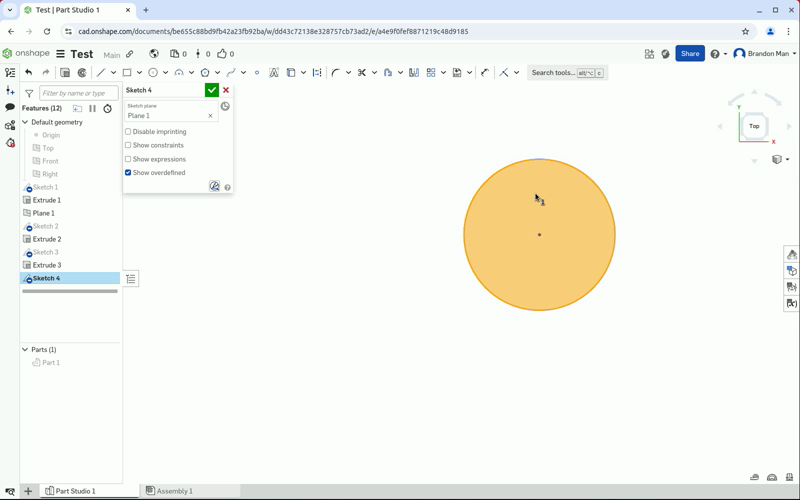
scroll(-6)
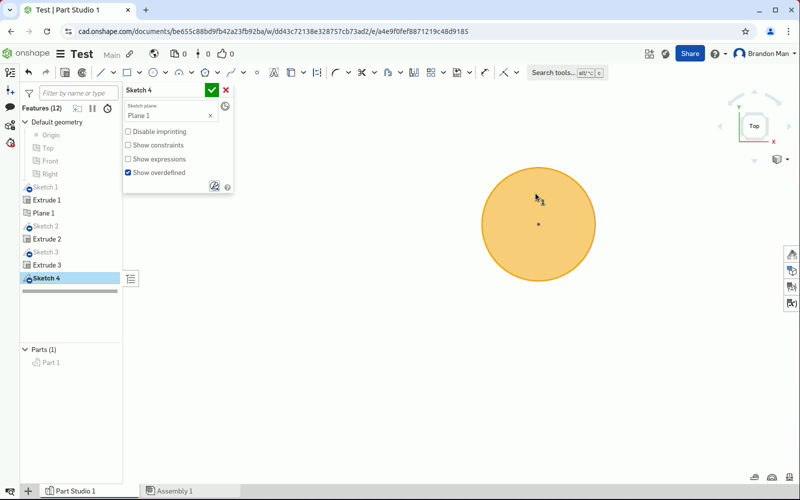
scroll(-6)
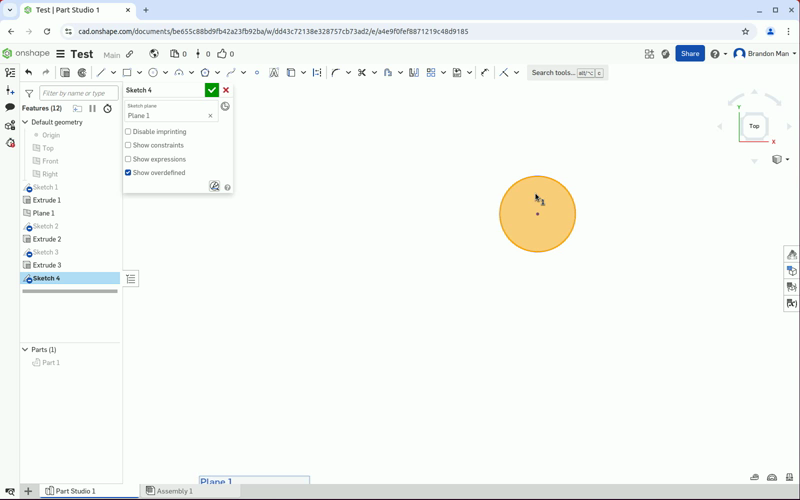
scroll(-6)
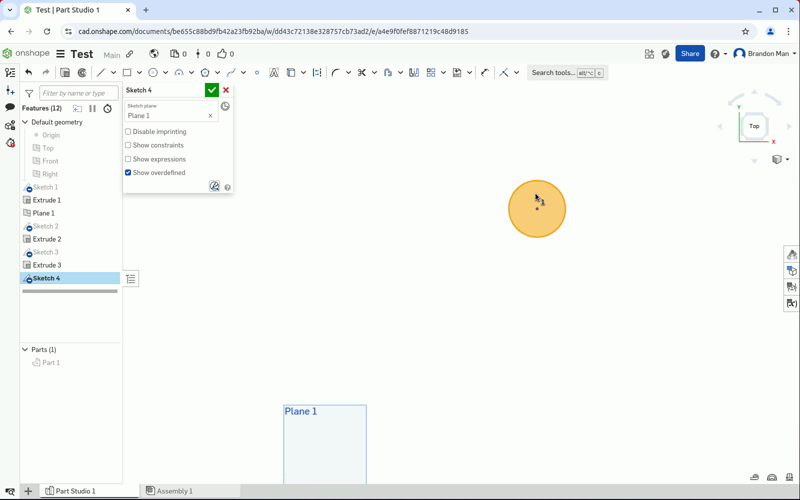
scroll(-6)
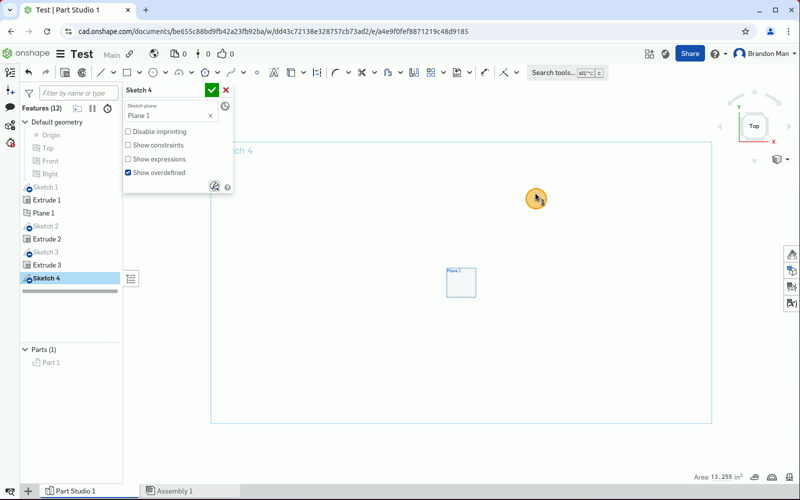
mouse_move(73, 352)
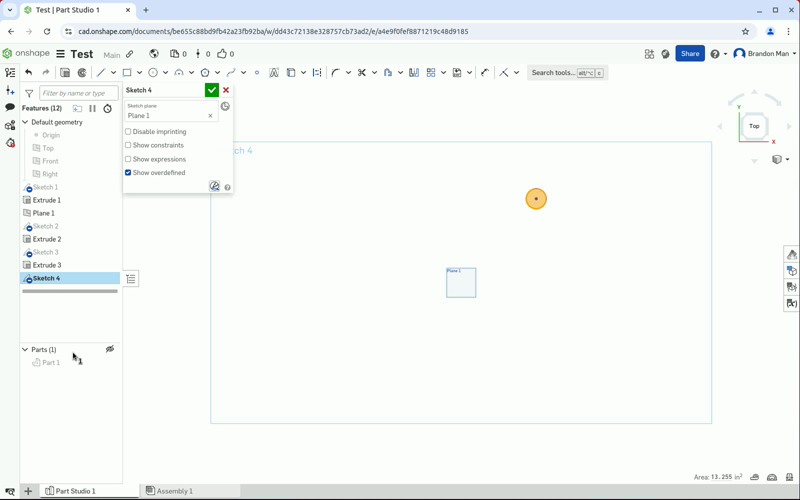
key(shift+y)
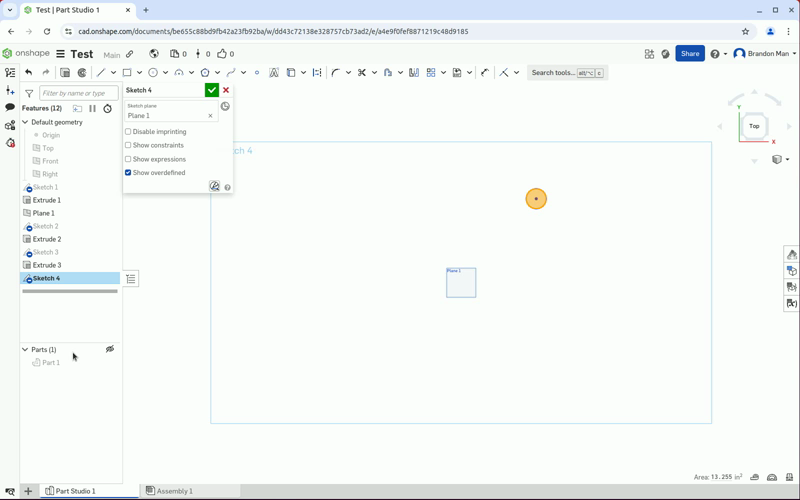
key(shift+e)
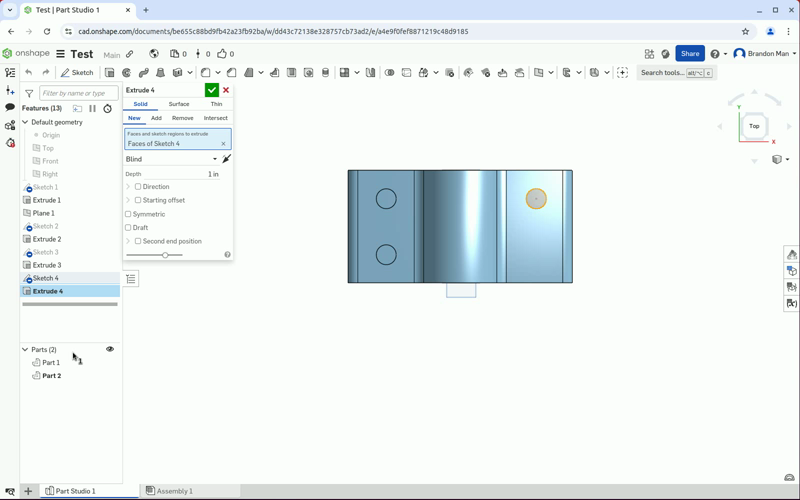
mouse_move(143, 106)
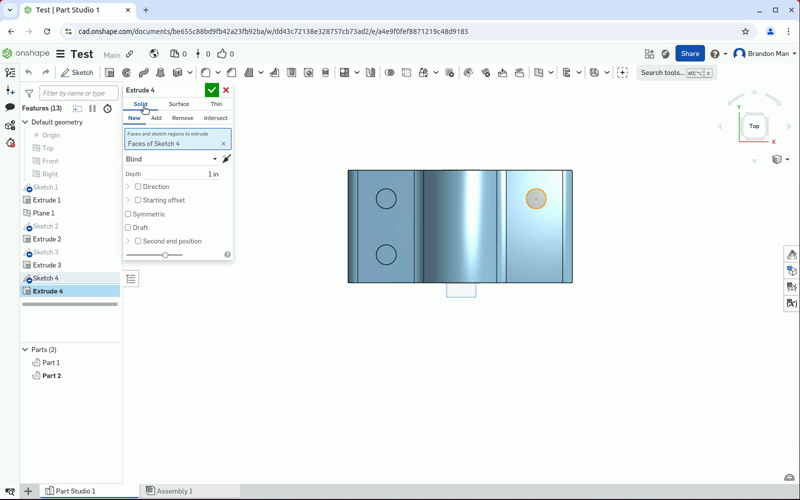
click(143, 106)
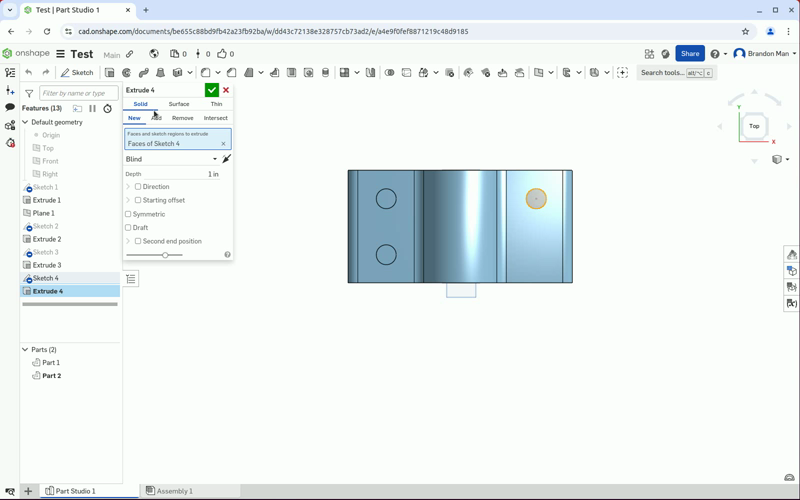
mouse_move(186, 120)
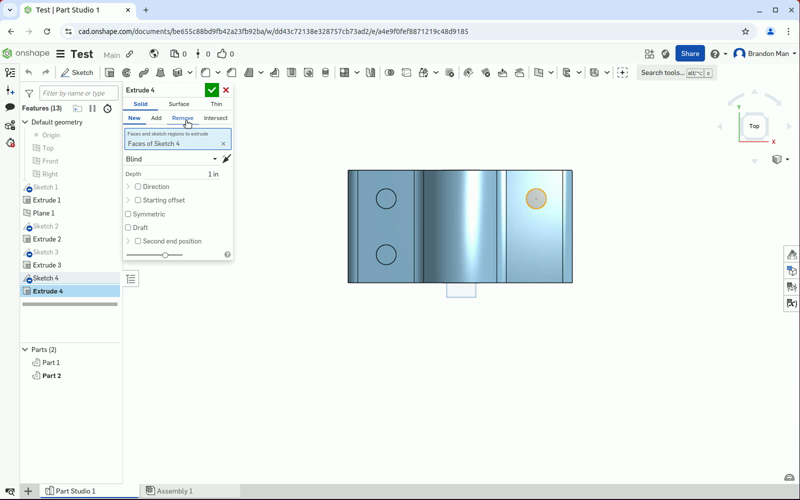
click(186, 120)
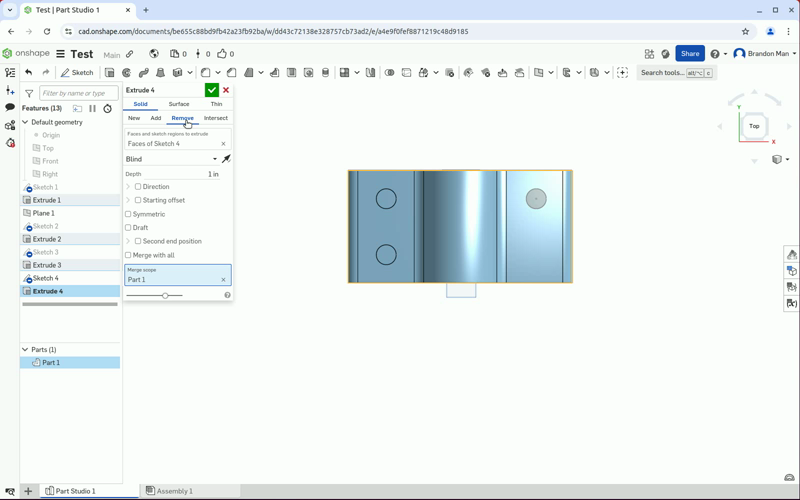
key(tab, 4)
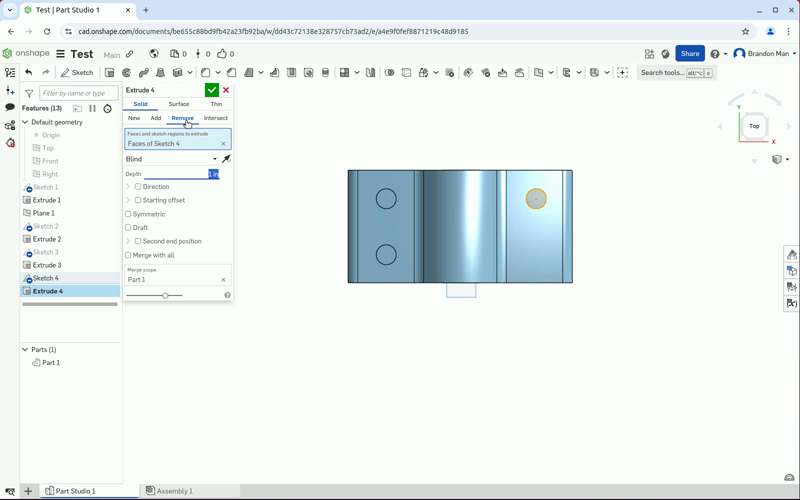
text(3.851)
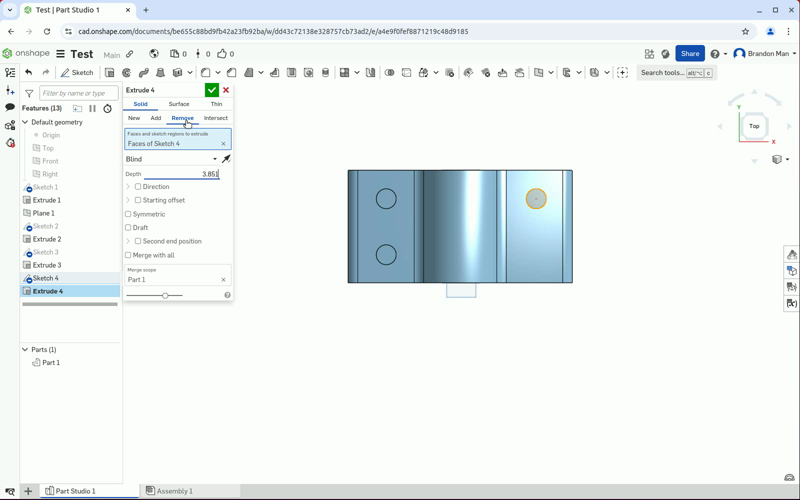
key(tab, 6)
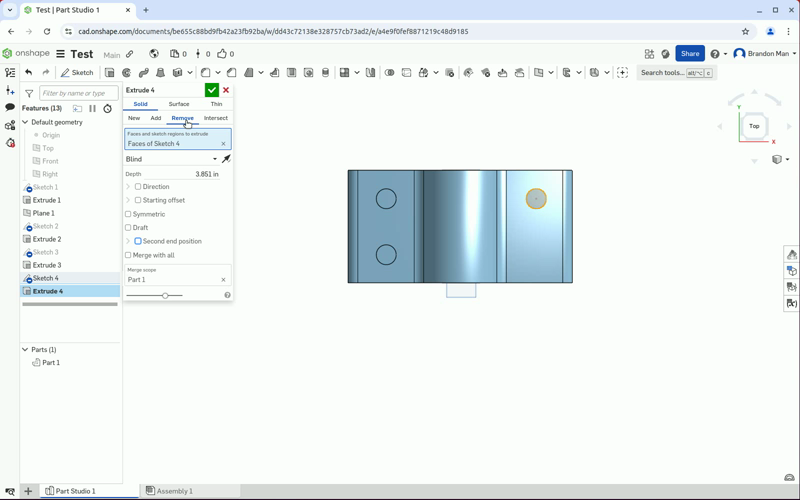
key(space)
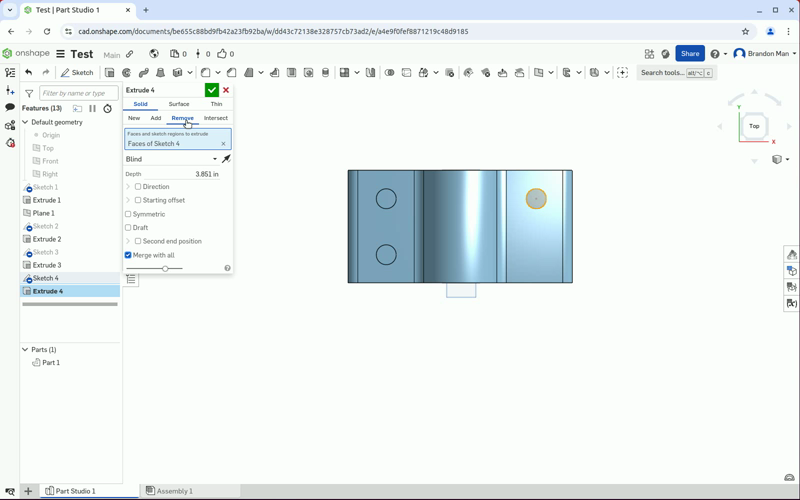
key(enter)
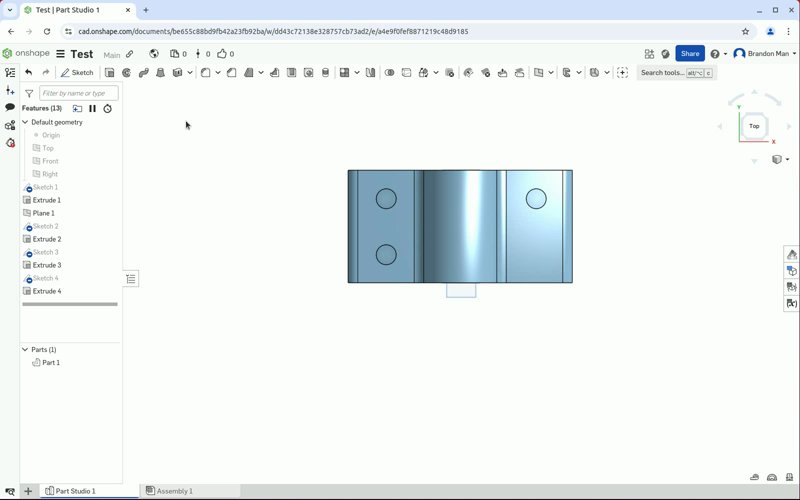
key(shift+h)
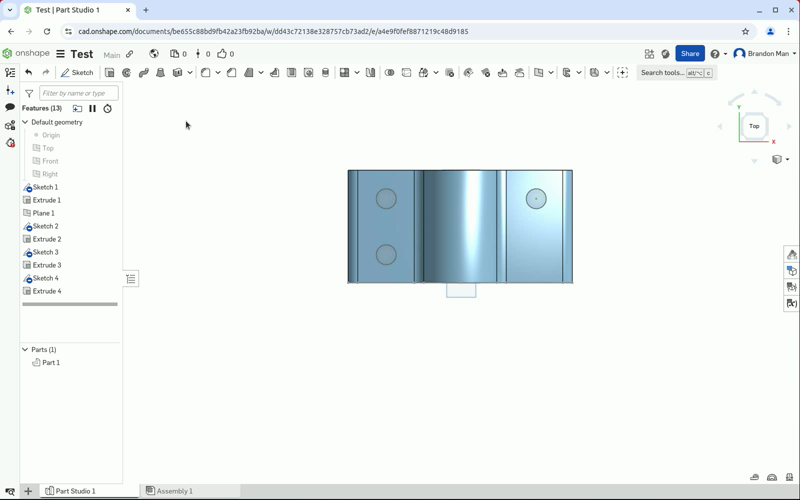
key(shift+h)
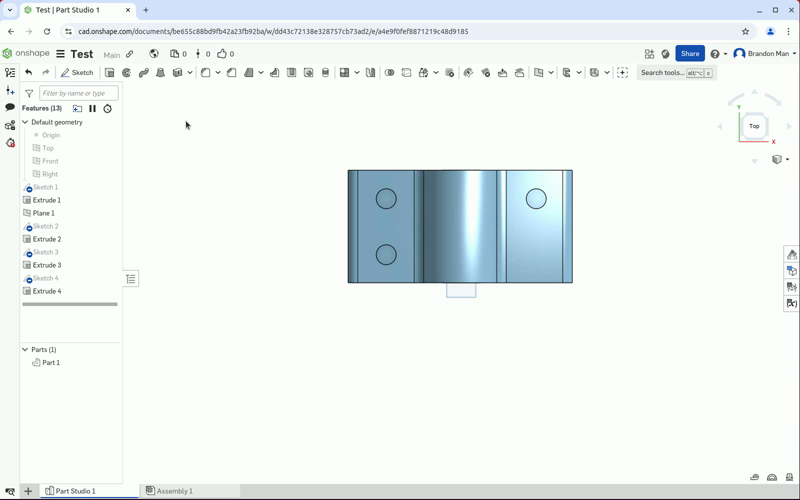
mouse_move(73, 189)
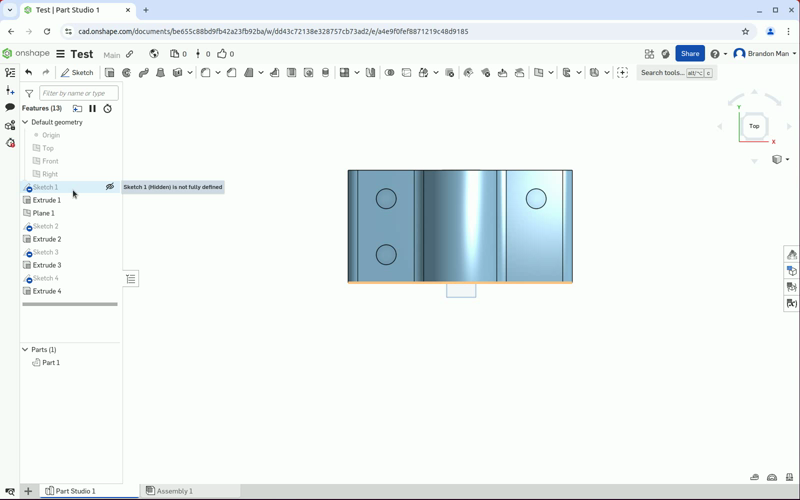
click(73, 189)
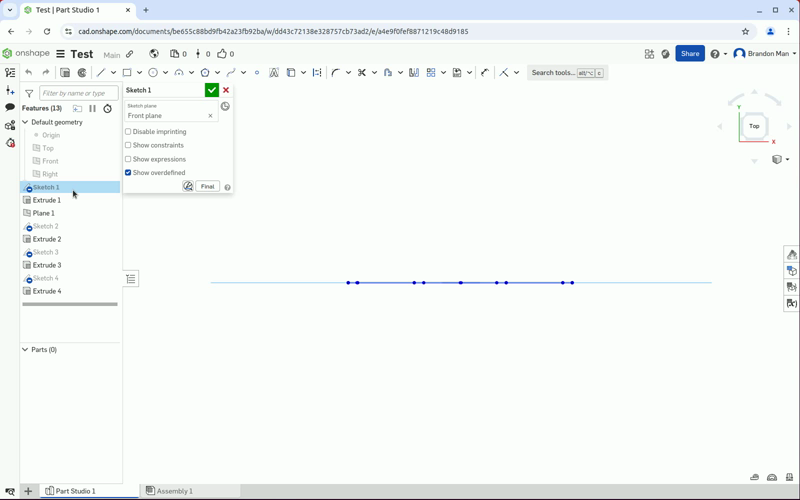
mouse_move(229, 92)
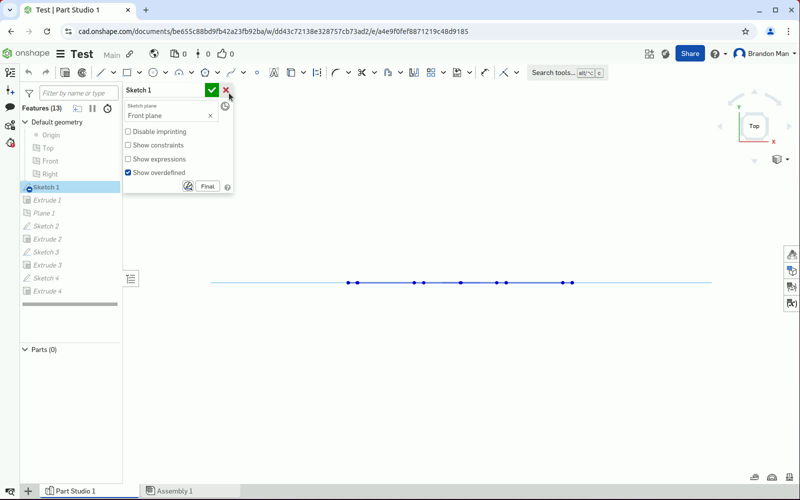
click(229, 92)
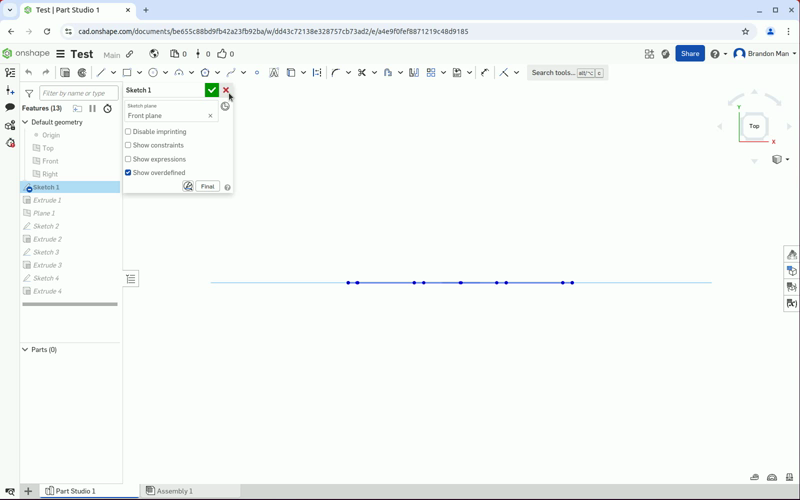
key(shift+s)
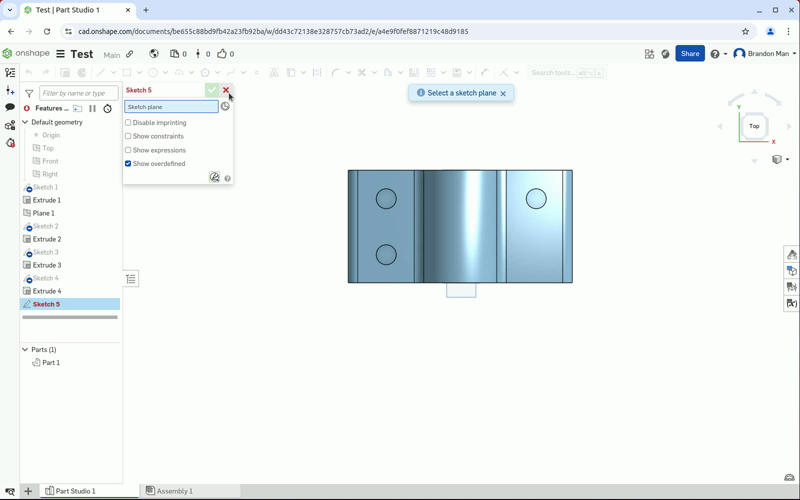
mouse_move(73, 215)
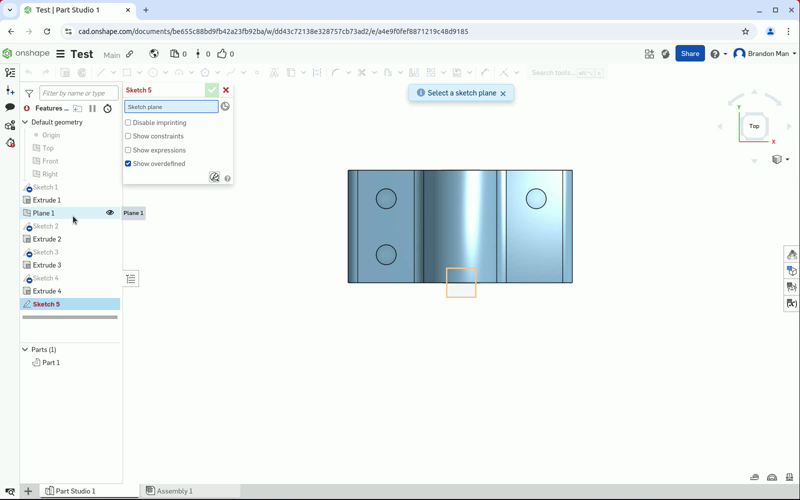
click(73, 215)
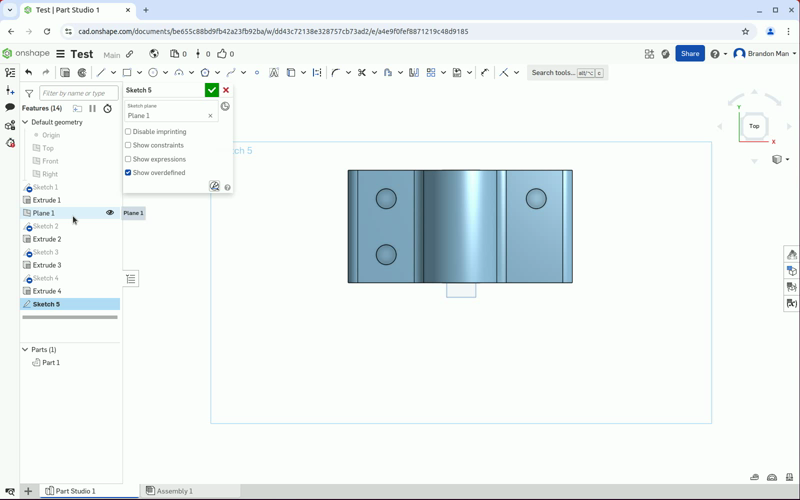
mouse_move(73, 352)
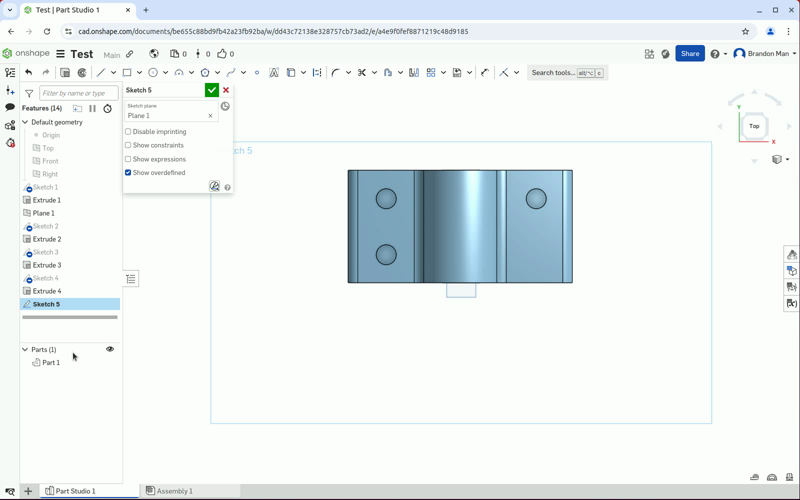
key(y)
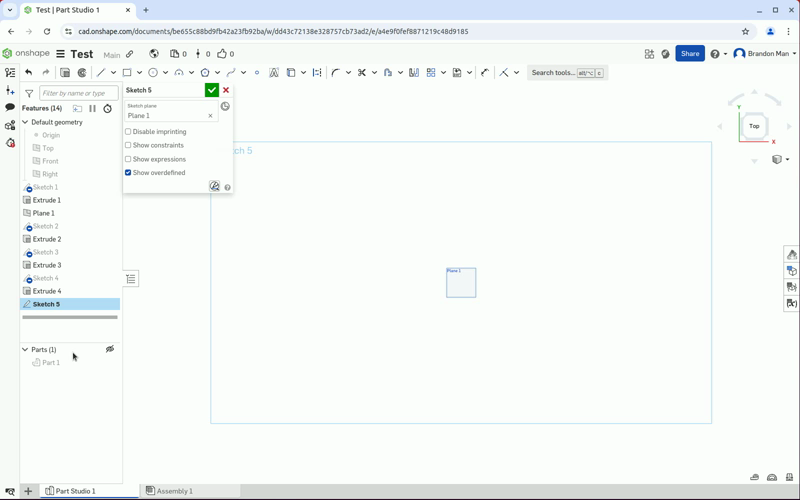
key(c)
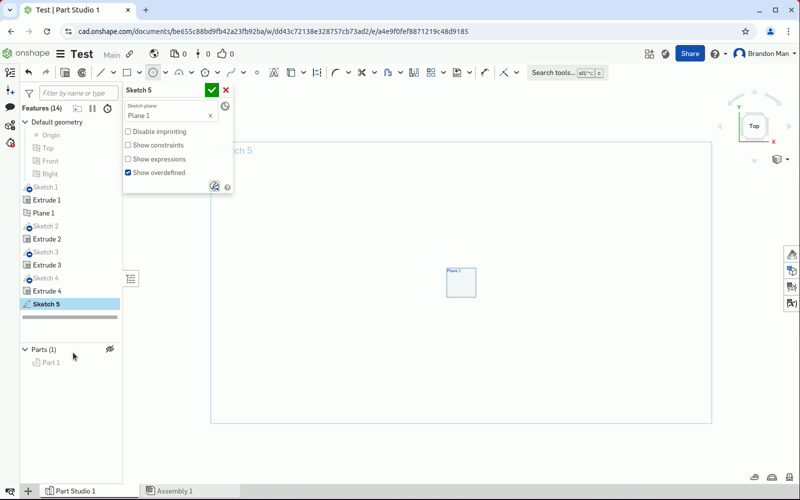
key_down(shift)
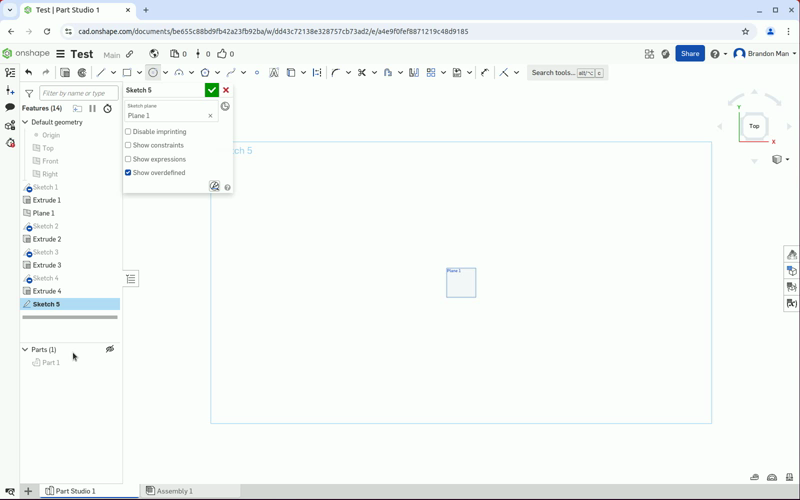
mouse_move(536, 254)
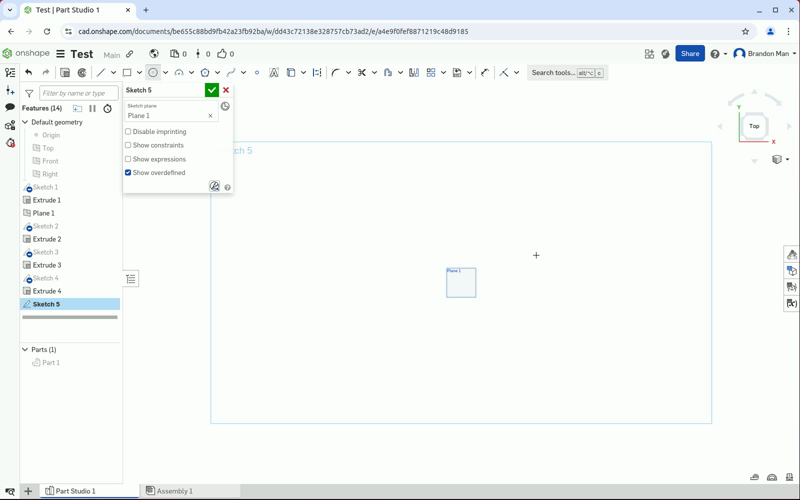
click(536, 254)
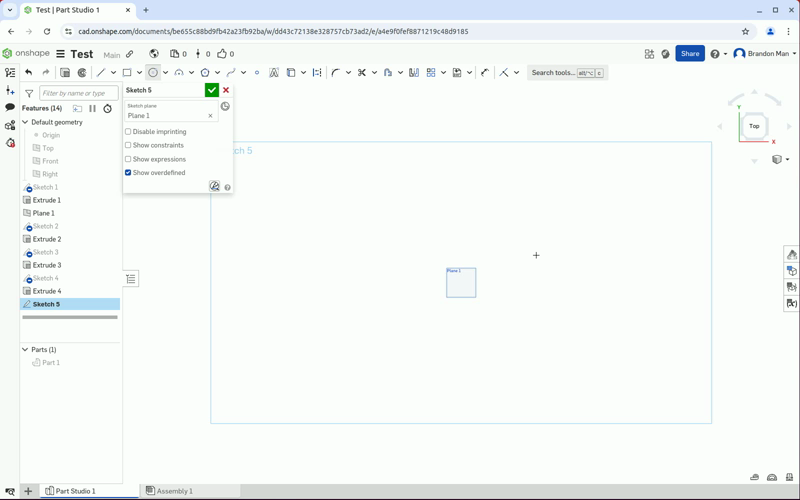
key_up(shift)
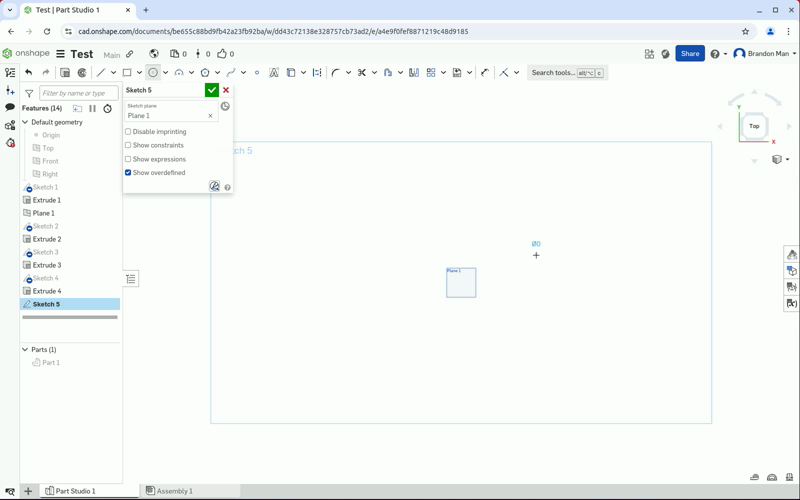
mouse_move(546, 254)
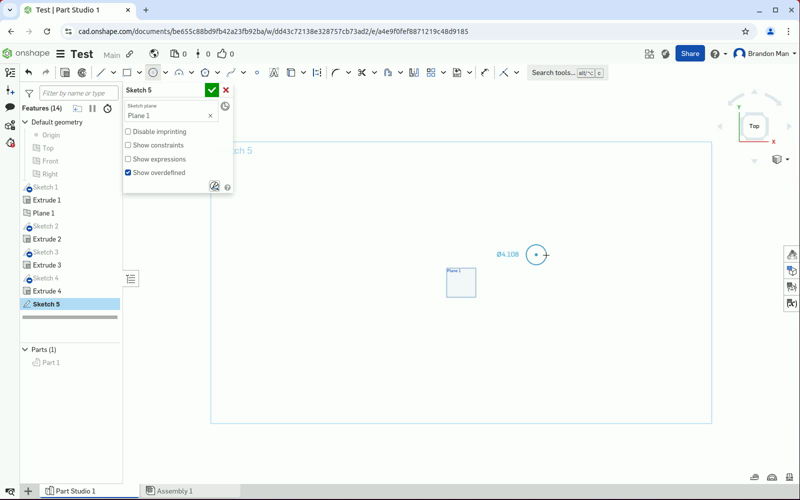
click(546, 254)
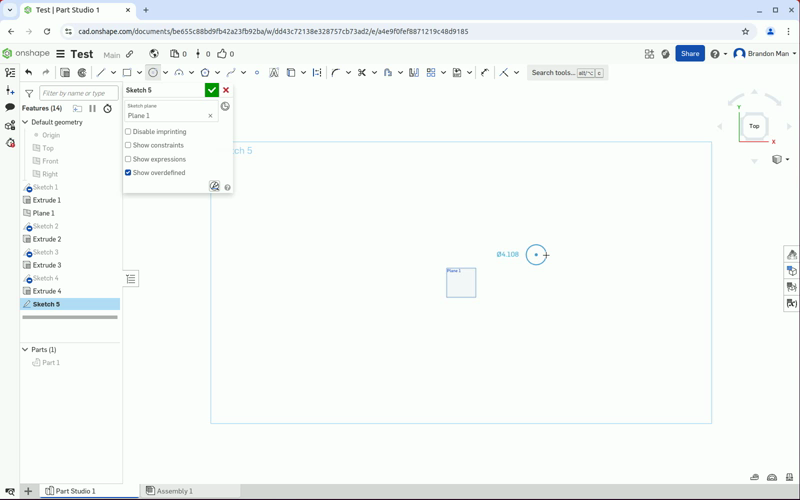
key(esc)
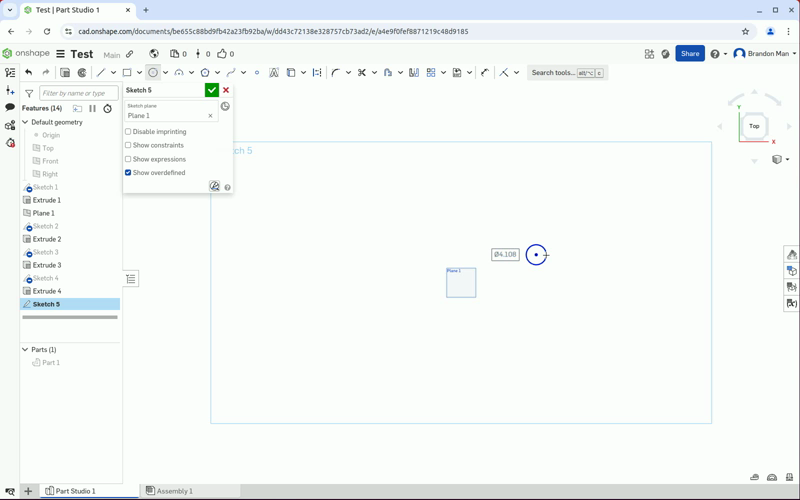
mouse_move(531, 250)
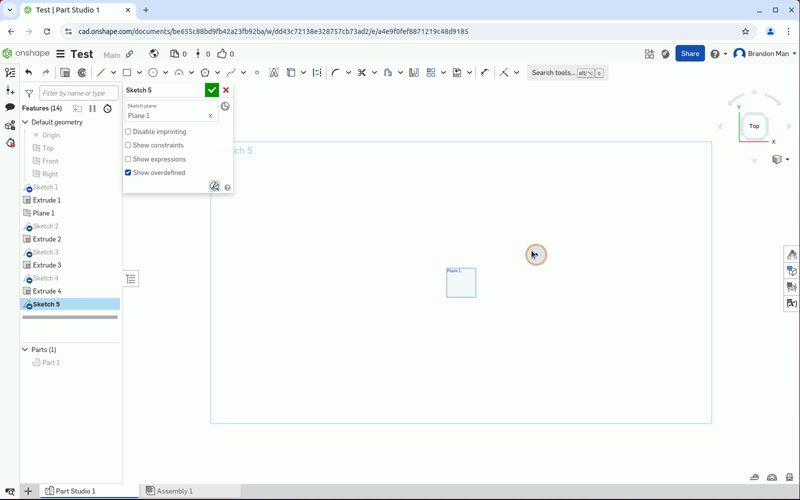
scroll(6)
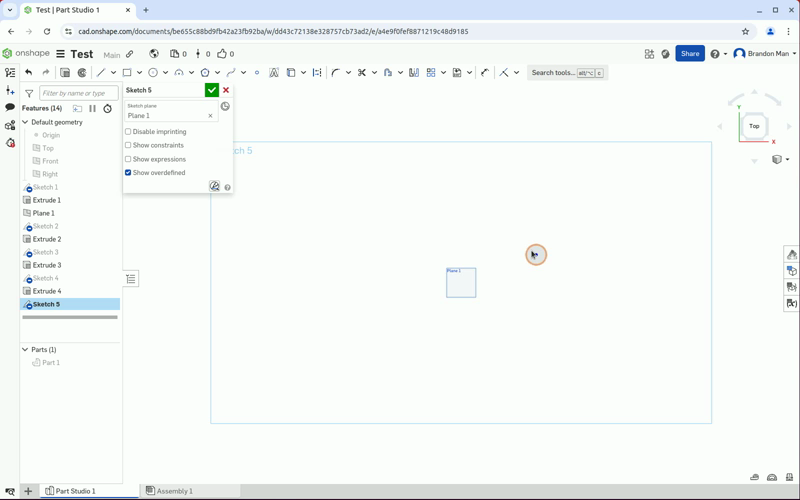
scroll(6)
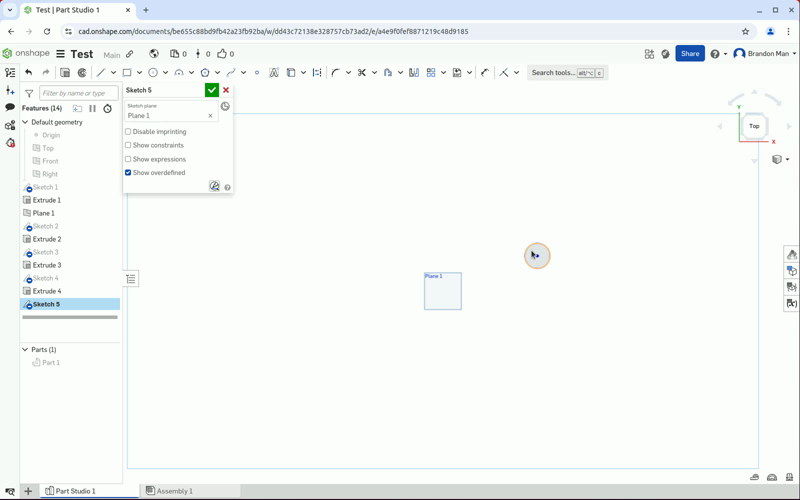
scroll(6)
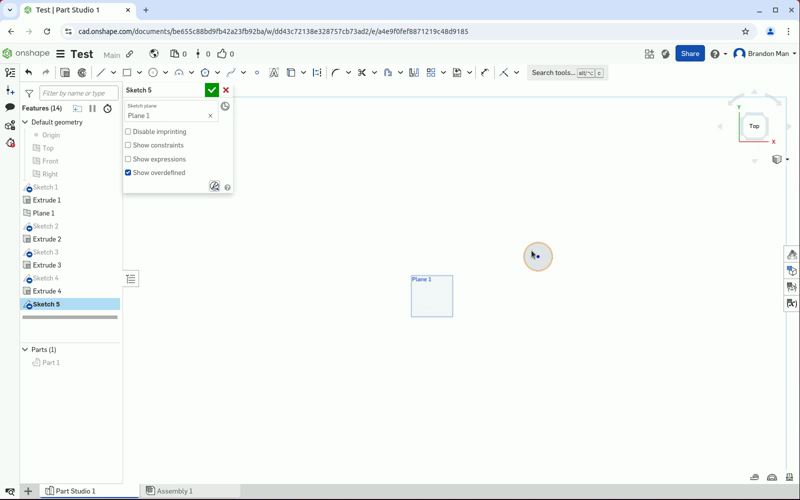
scroll(6)
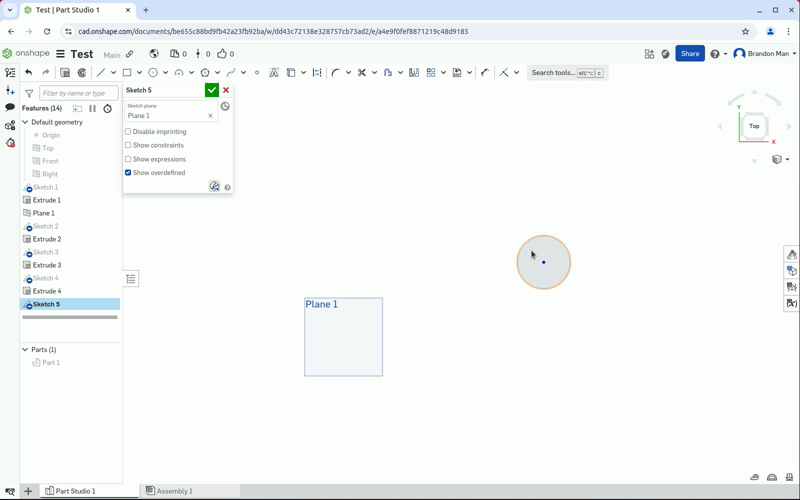
scroll(6)
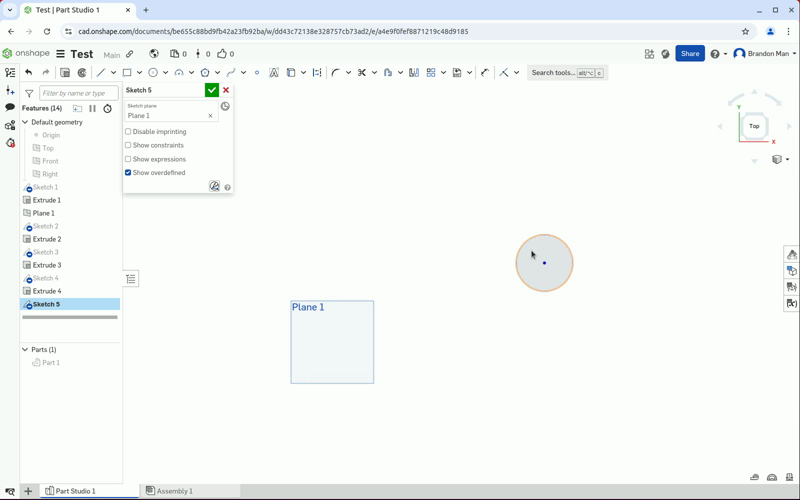
scroll(6)
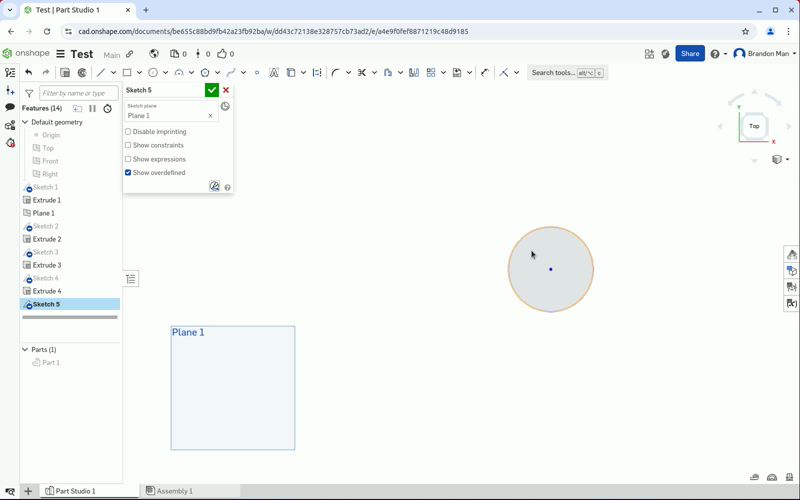
scroll(6)
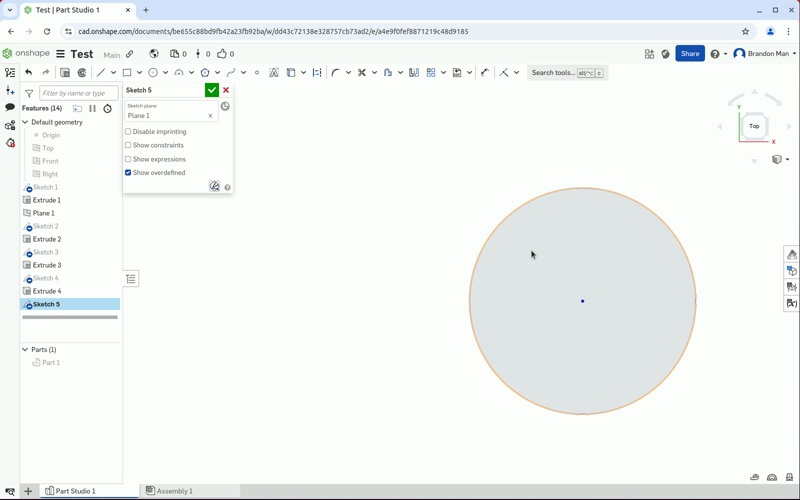
click(531, 250)
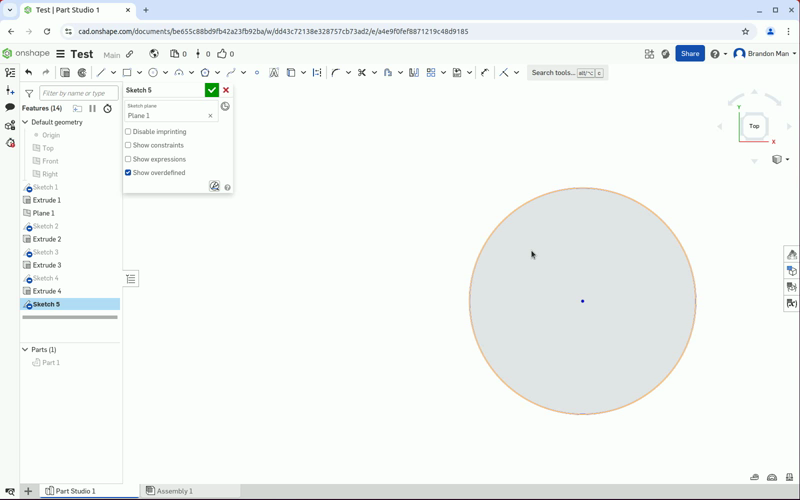
scroll(-6)
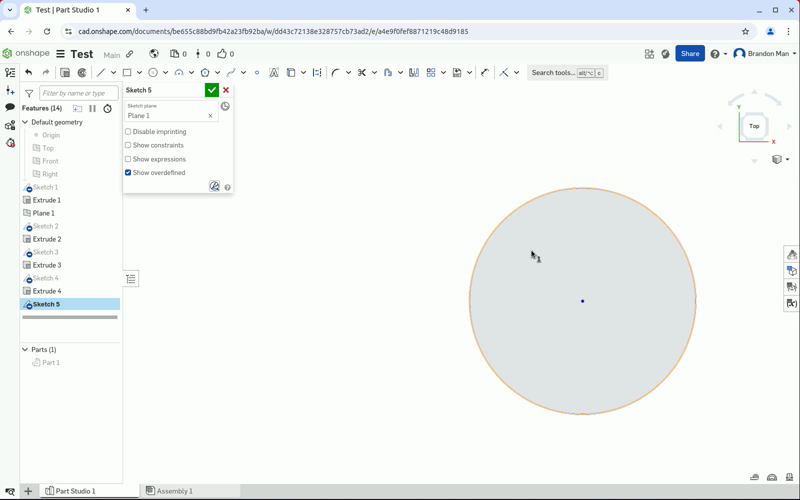
scroll(-6)
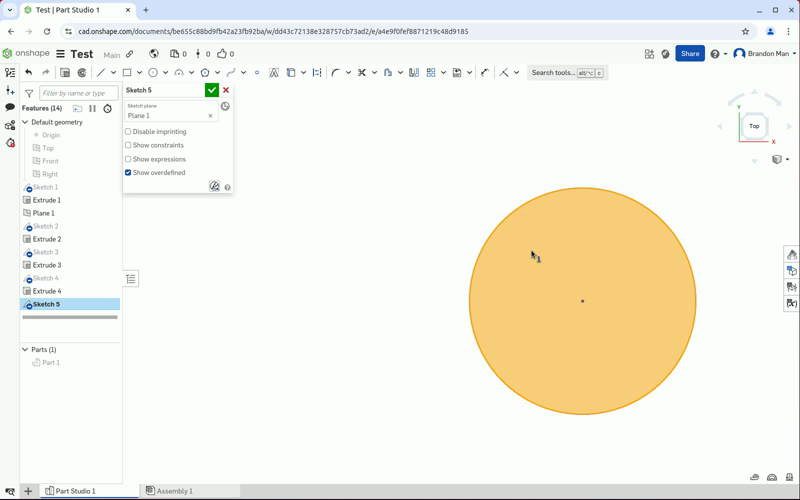
scroll(-6)
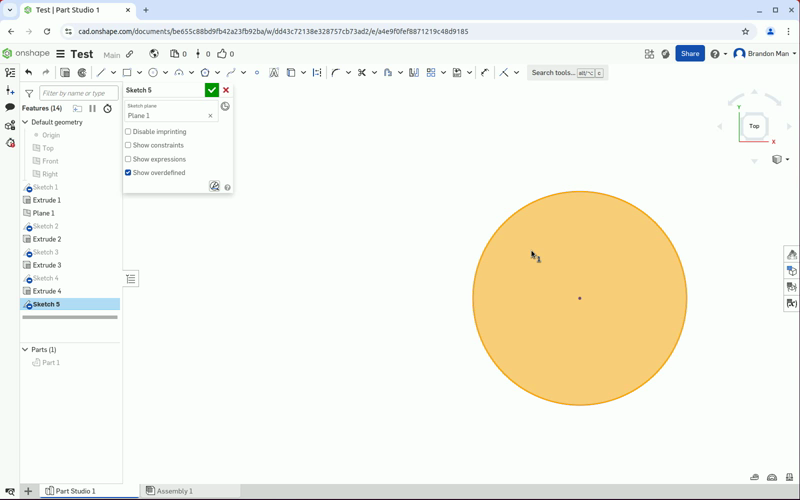
scroll(-6)
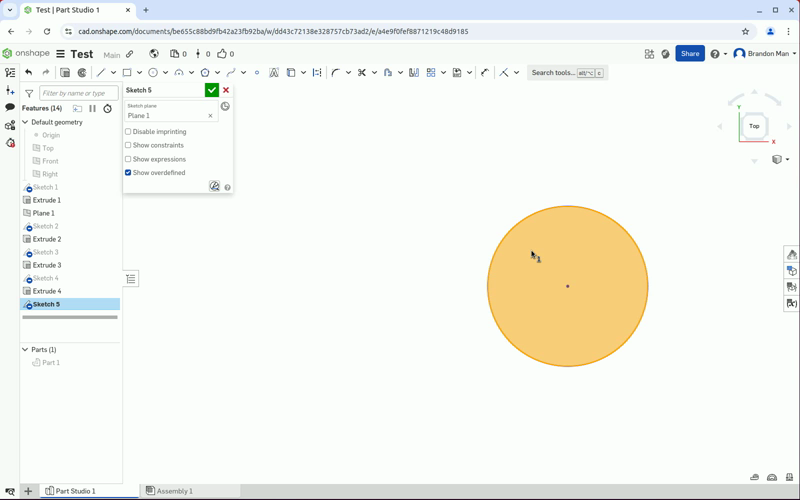
scroll(-6)
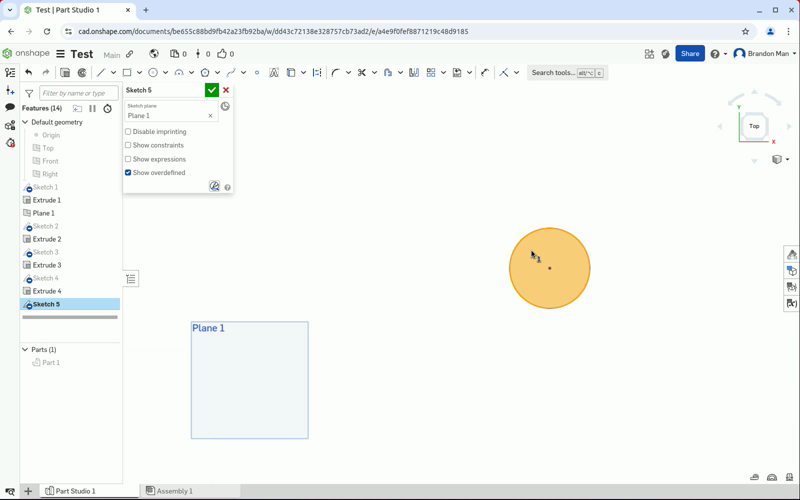
scroll(-6)
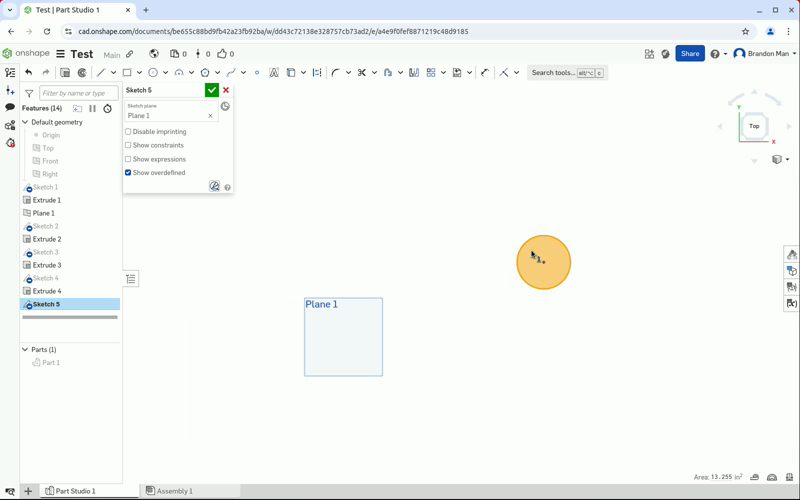
scroll(-6)
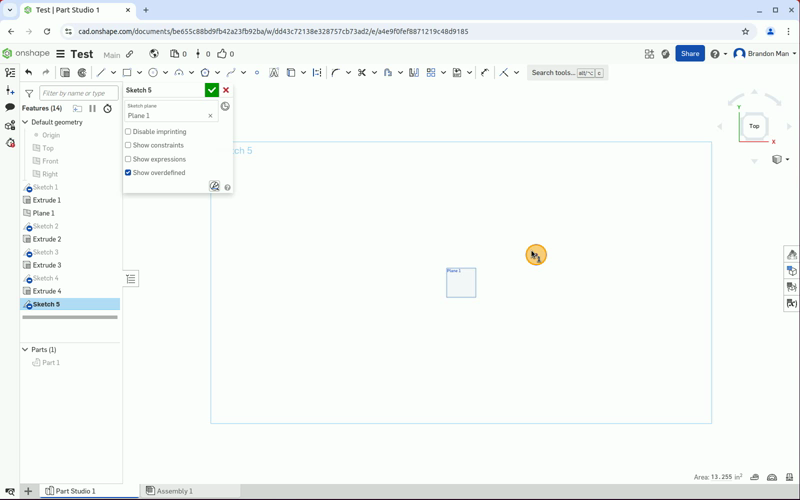
mouse_move(73, 352)
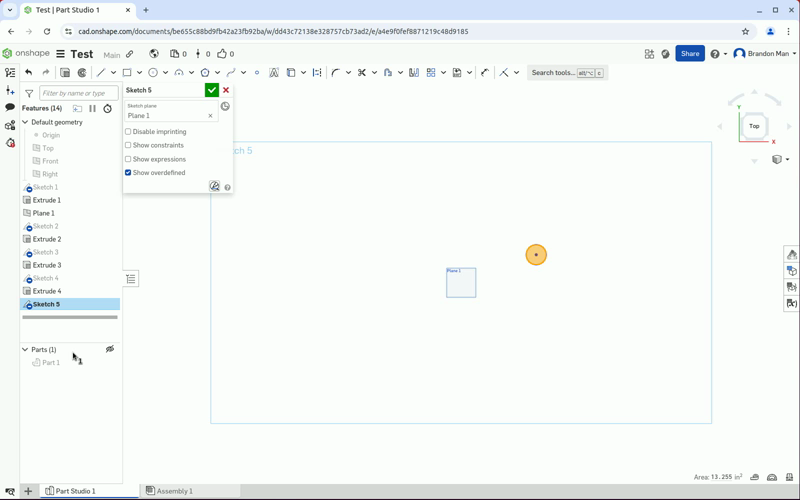
key(shift+y)
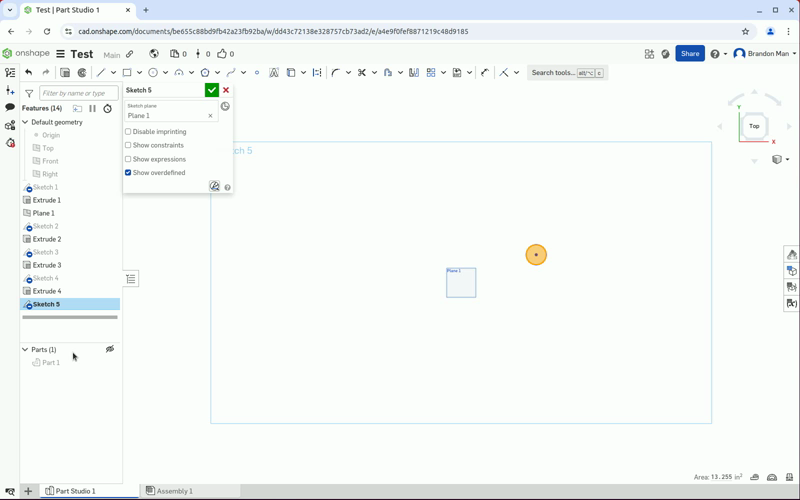
key(shift+e)
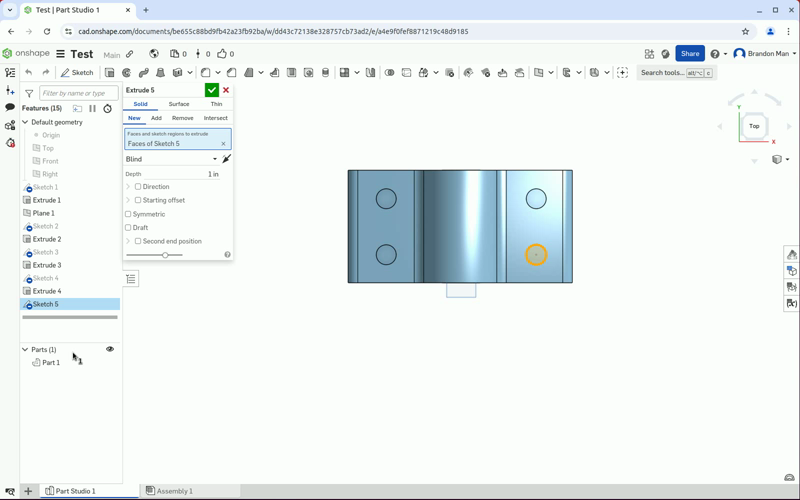
mouse_move(143, 106)
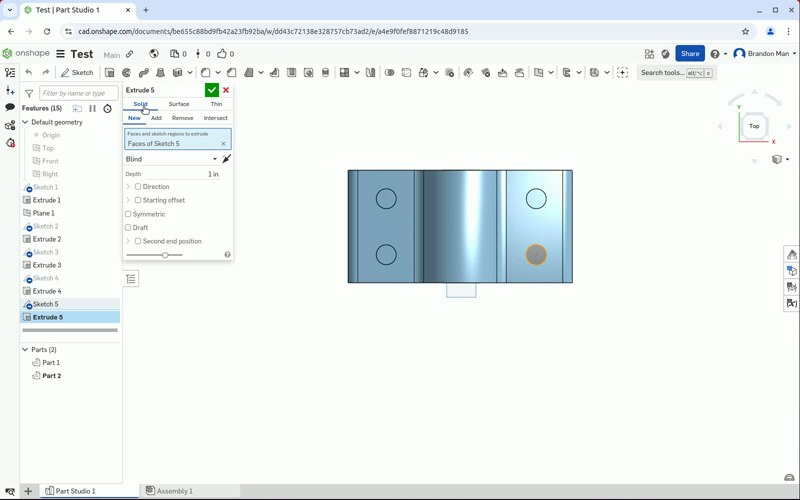
click(143, 106)
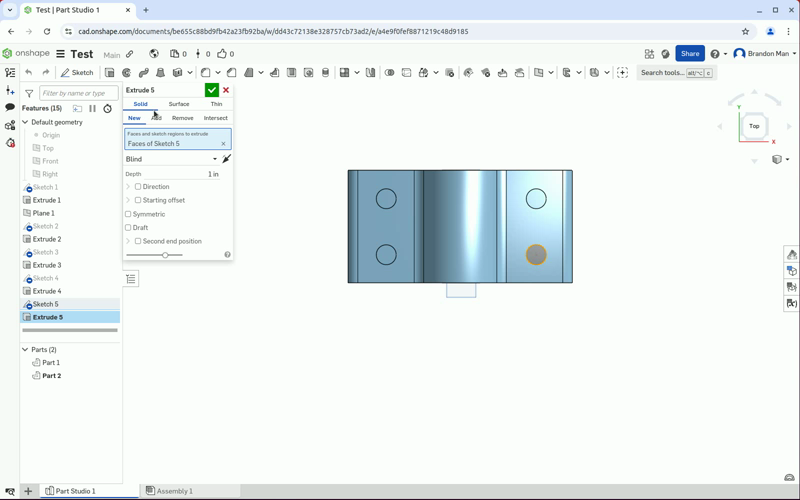
mouse_move(186, 120)
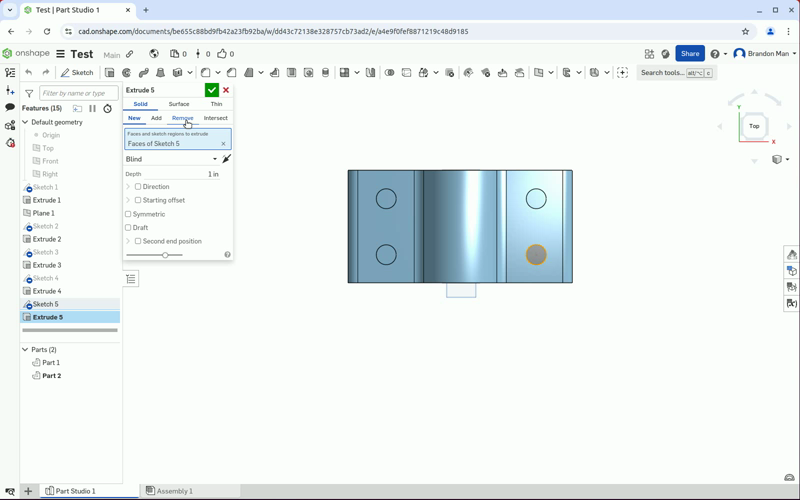
click(186, 120)
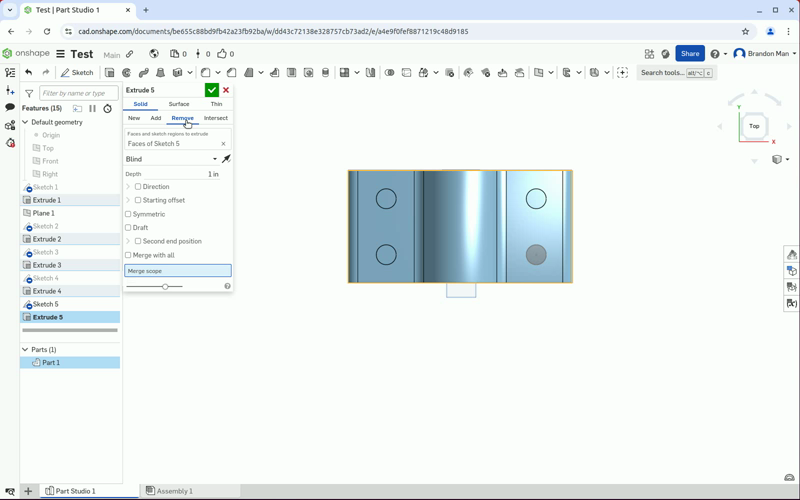
key(tab, 4)
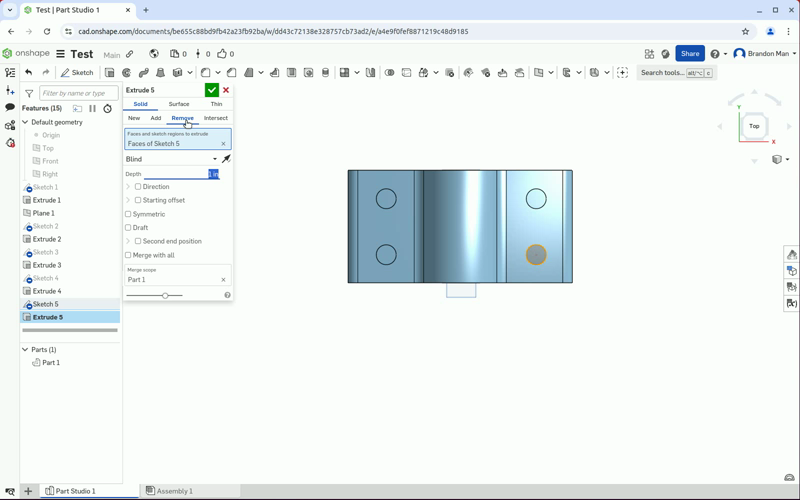
text(3.851)
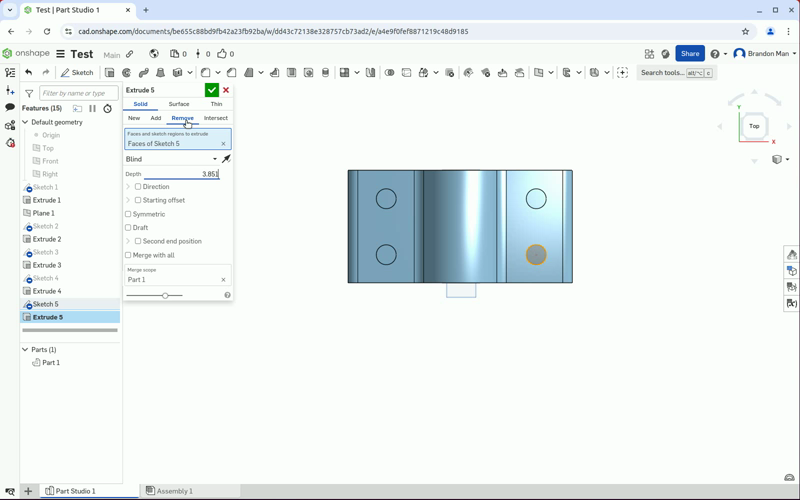
key(tab, 6)
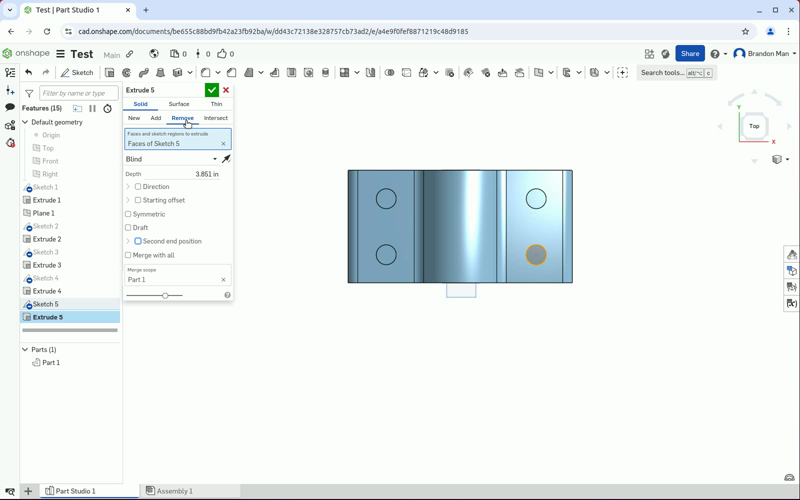
key(space)
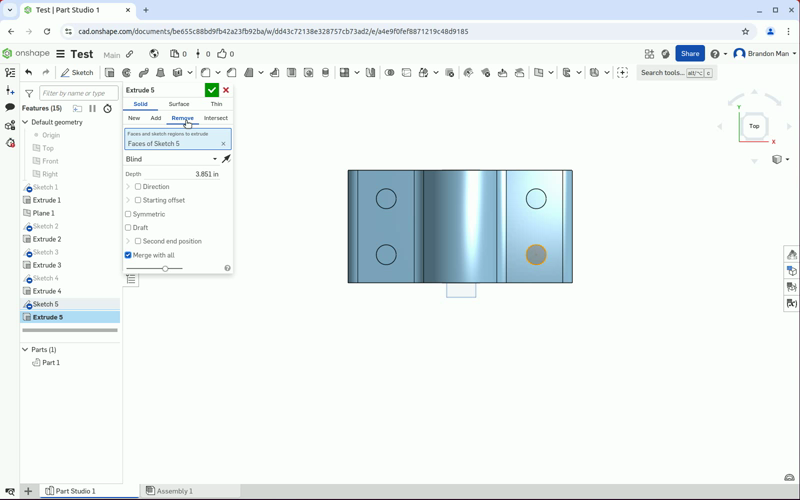
key(enter)
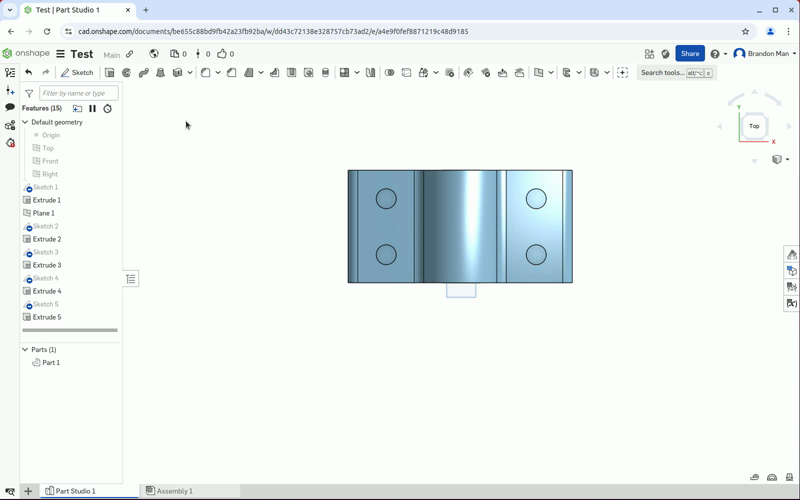
key(shift+h)
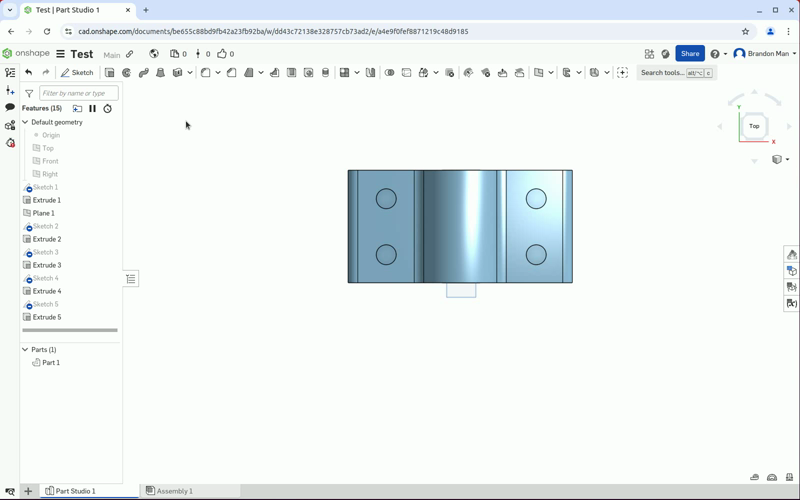
key(shift+h)
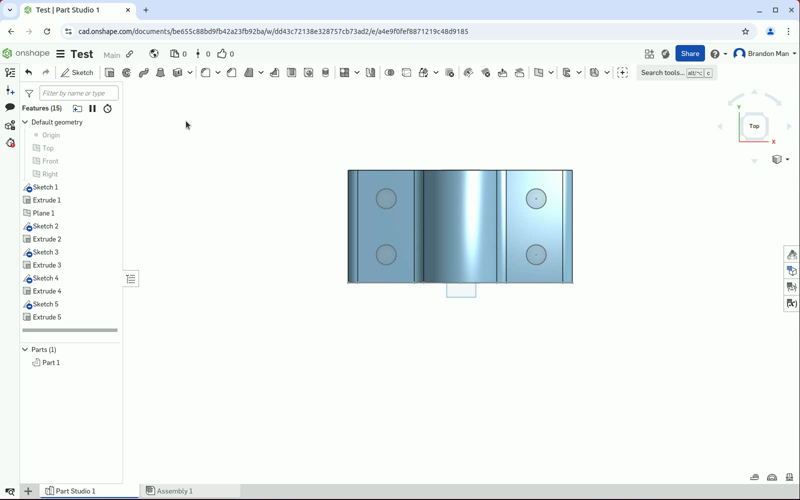
key(shift+7)
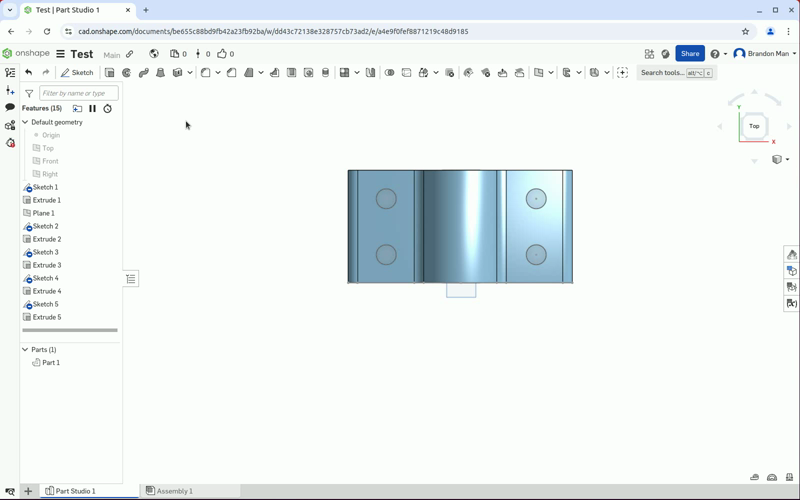
key(up, 3)
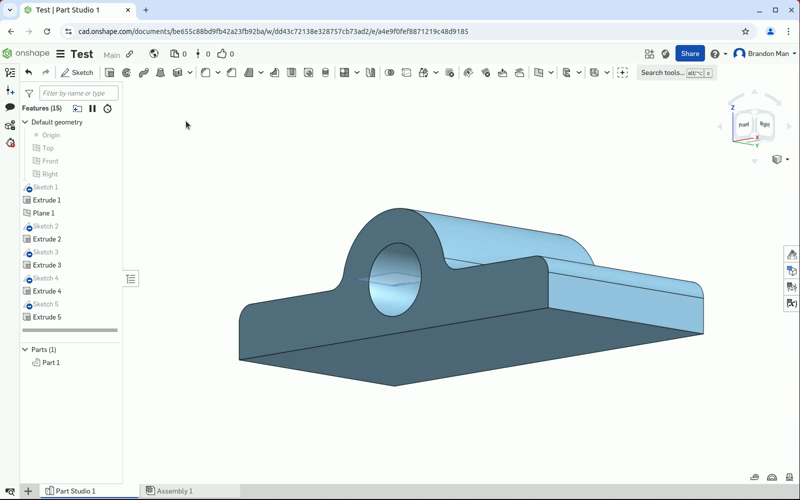
key(left, 3)
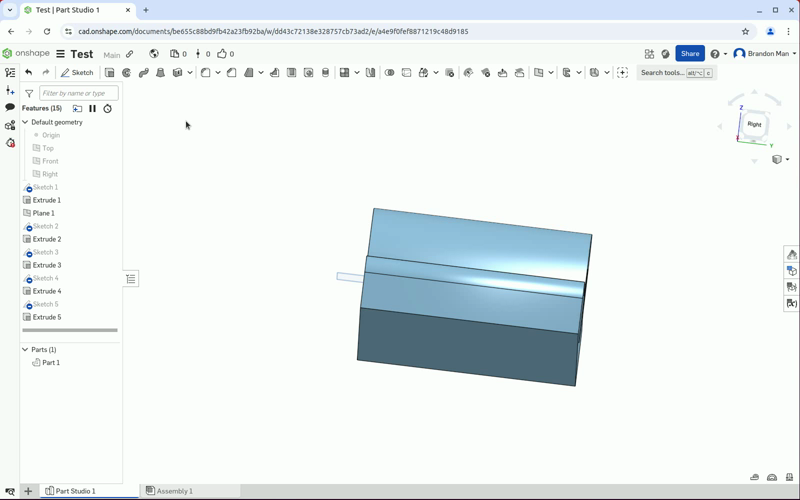
key(right, 3)
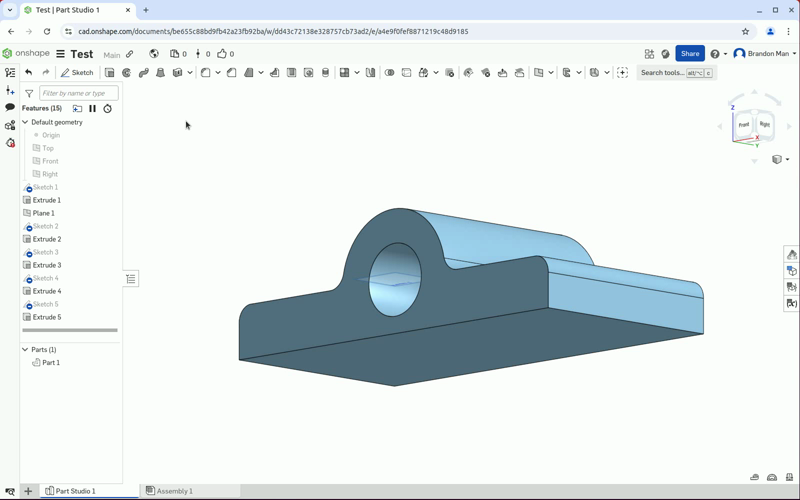
key(down, 3)
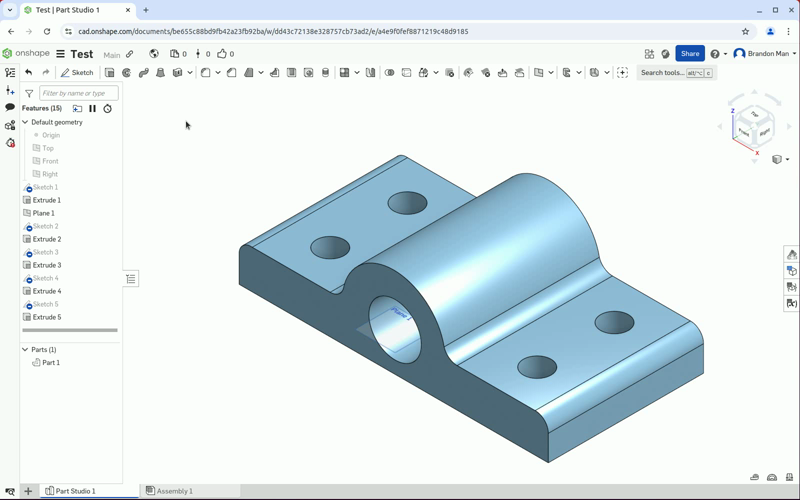
mouse_move(73, 189)
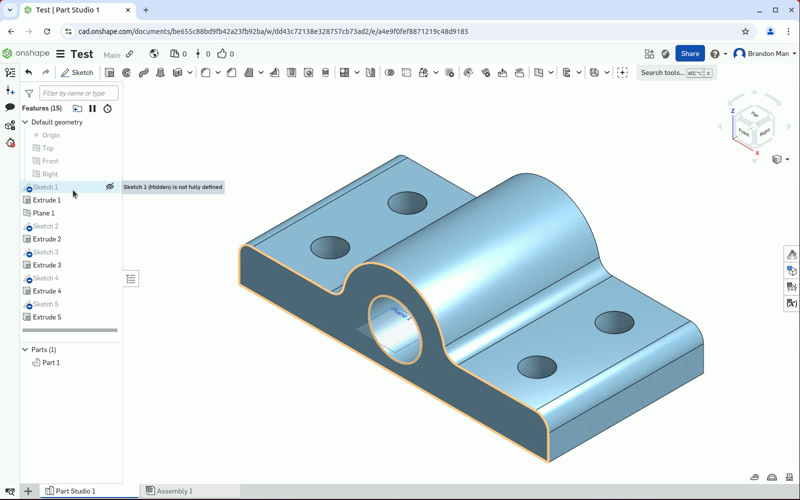
click(73, 189)